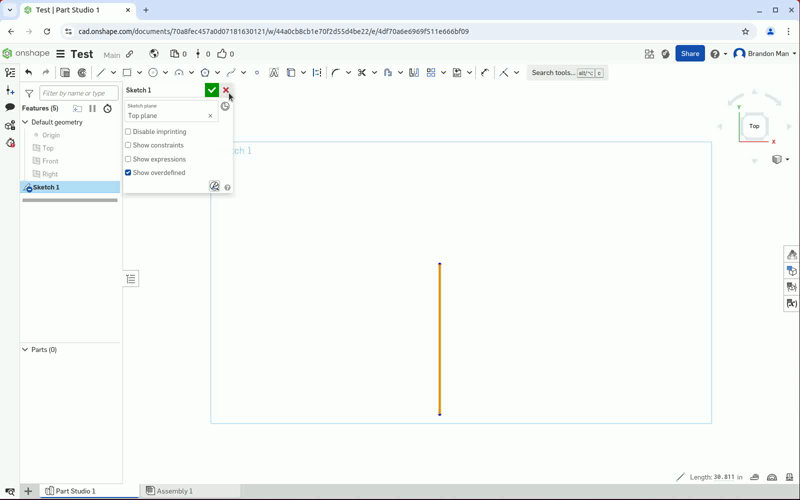
key(shift+h)
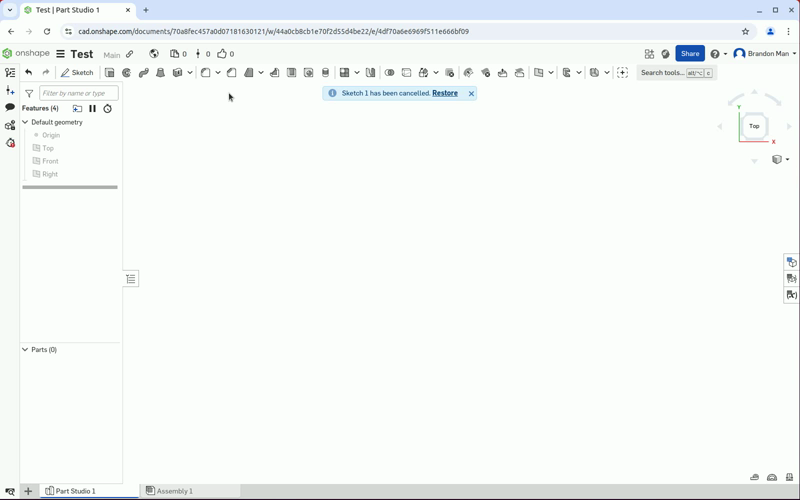
mouse_move(73, 352)
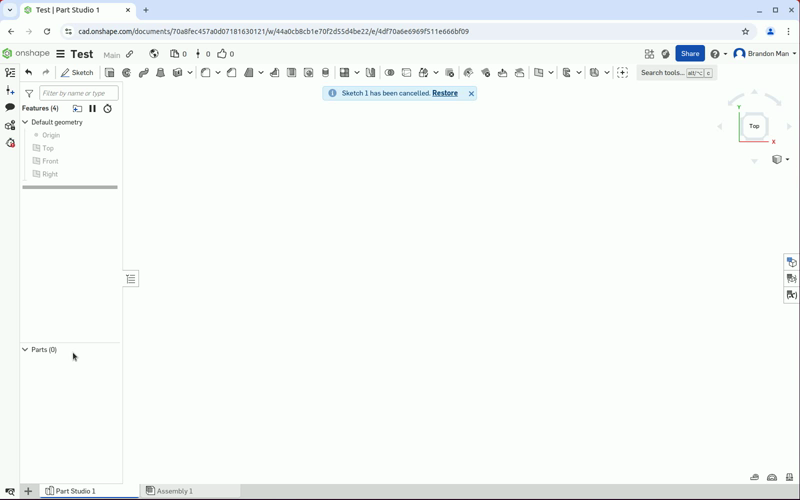
key(y)
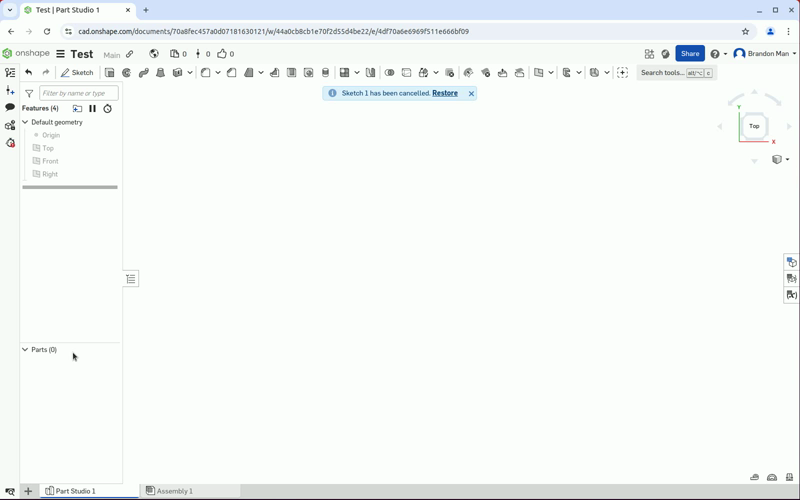
key(shift+p)
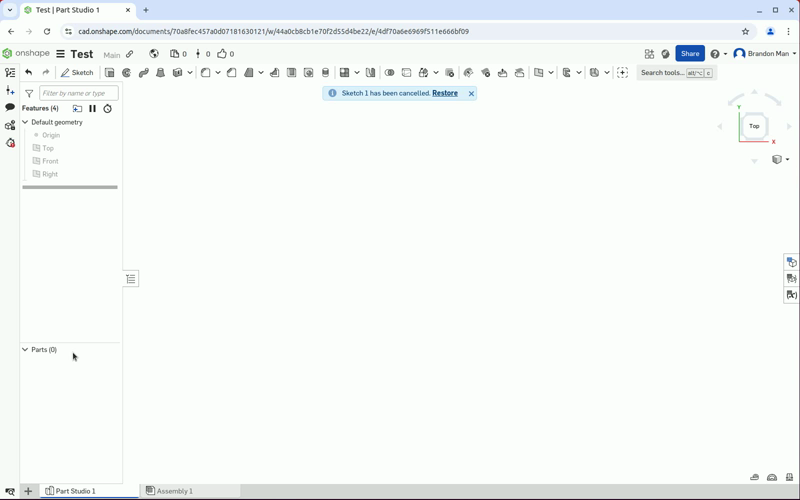
key(space)
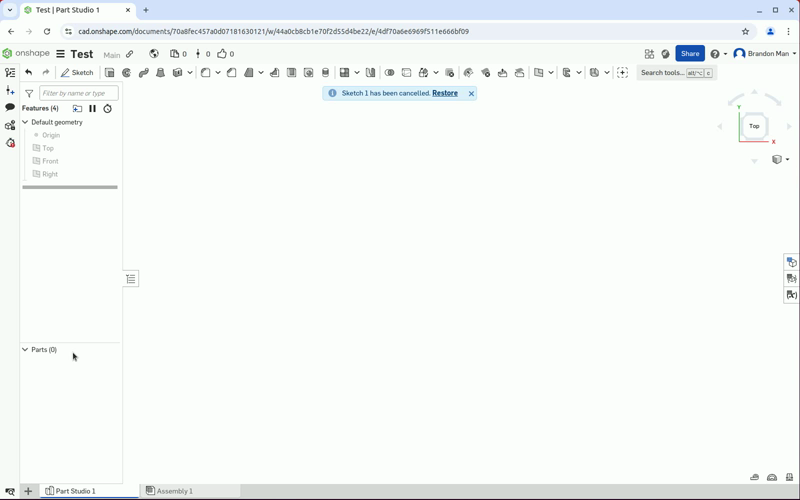
key_down(shift)
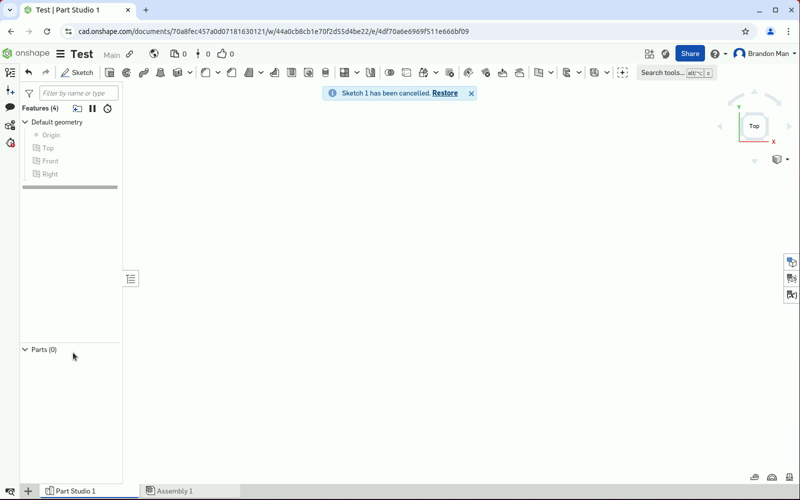
key(up)
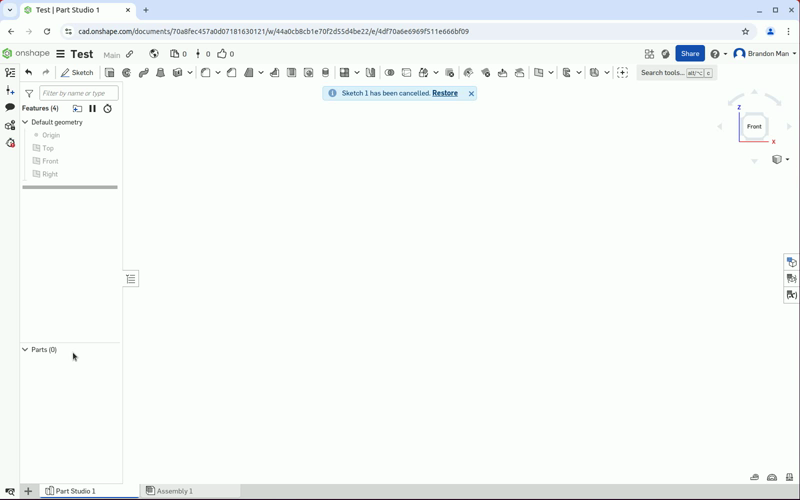
key_up(shift)
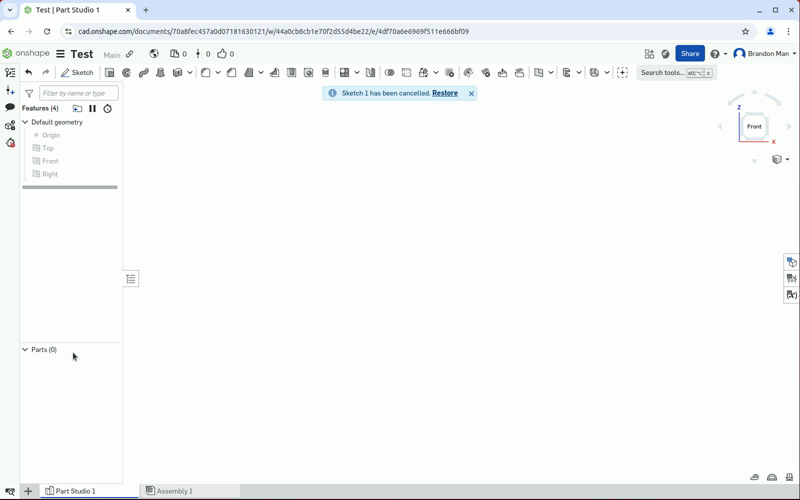
mouse_move(73, 352)
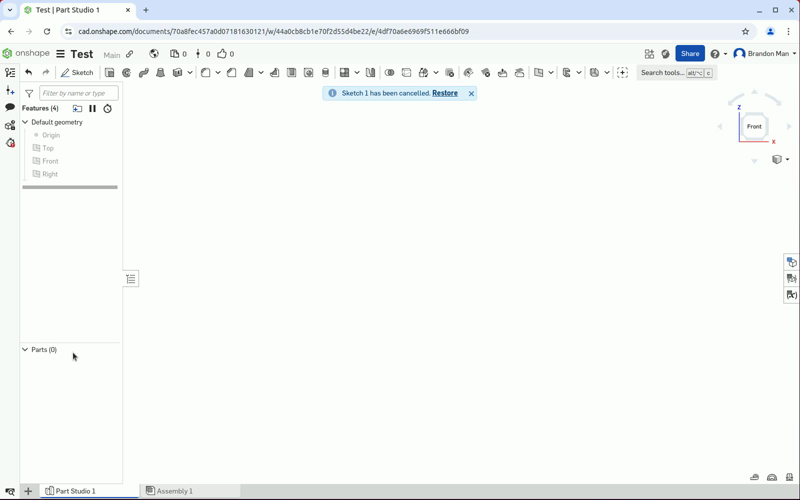
key(shift+y)
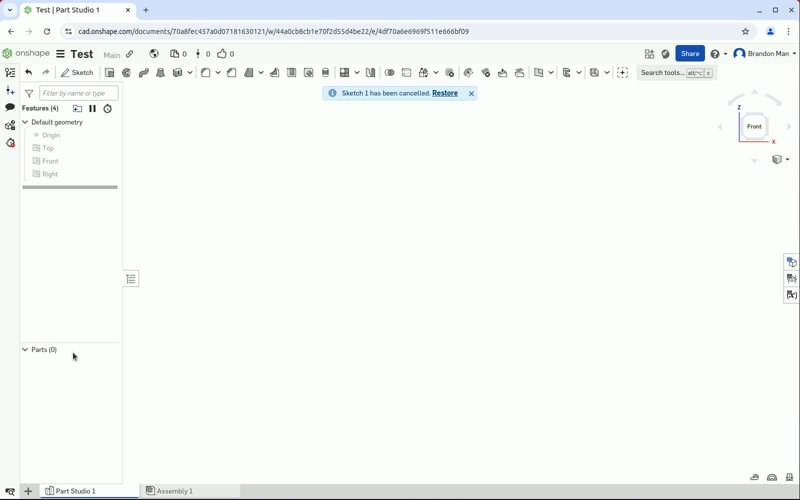
key(shift+s)
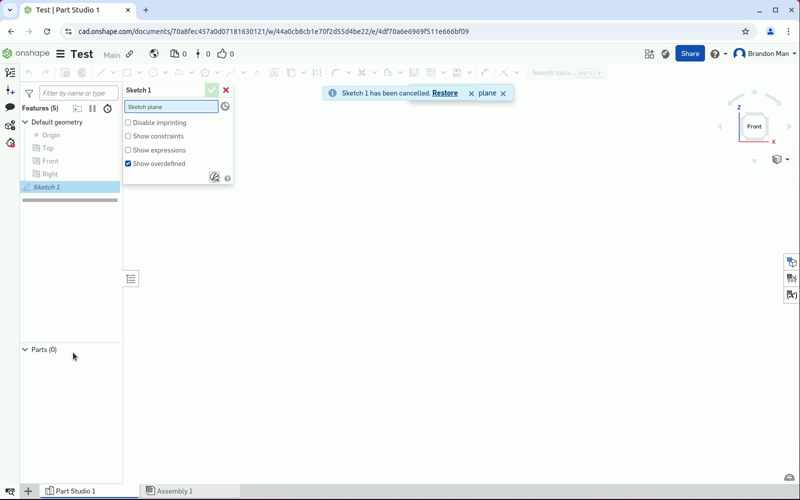
mouse_move(73, 163)
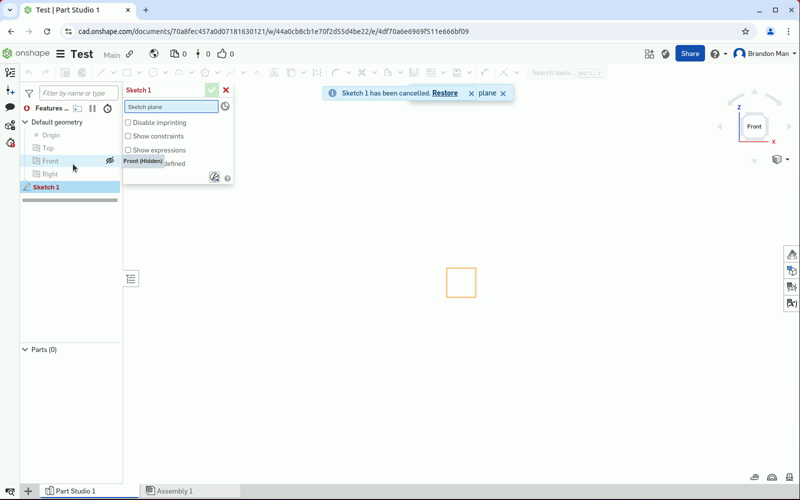
click(73, 163)
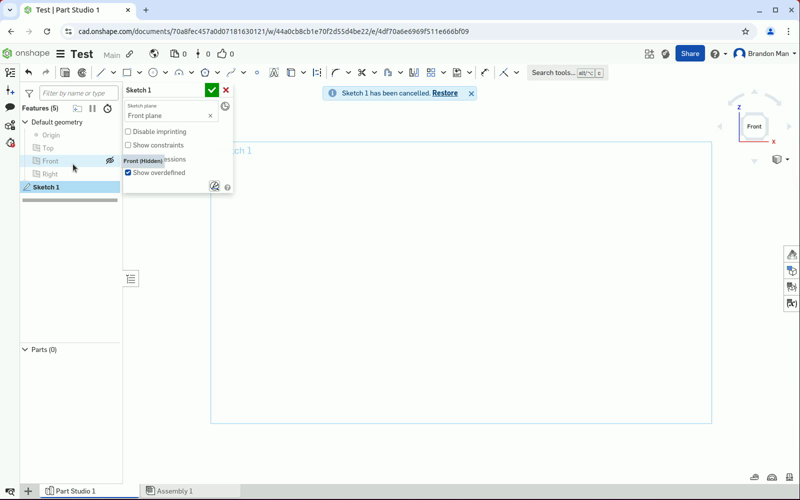
mouse_move(73, 352)
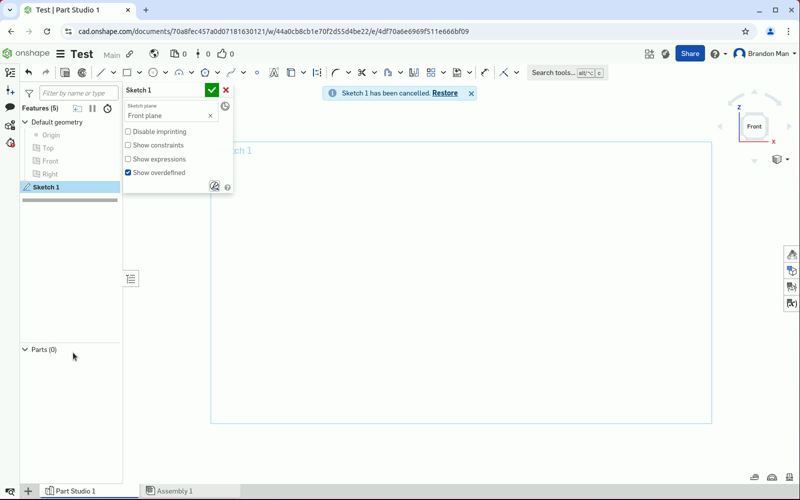
key(y)
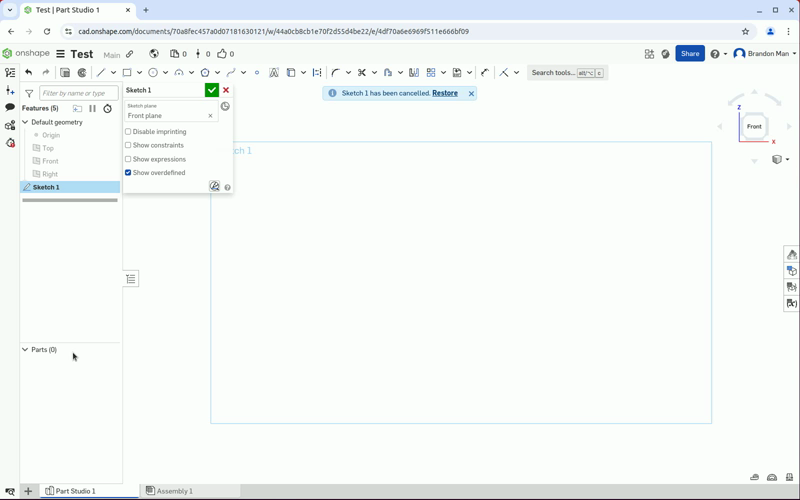
key(l)
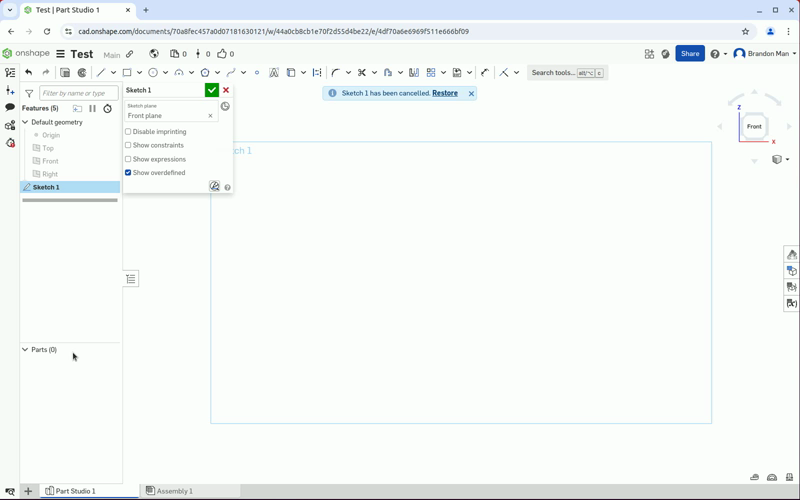
key_down(shift)
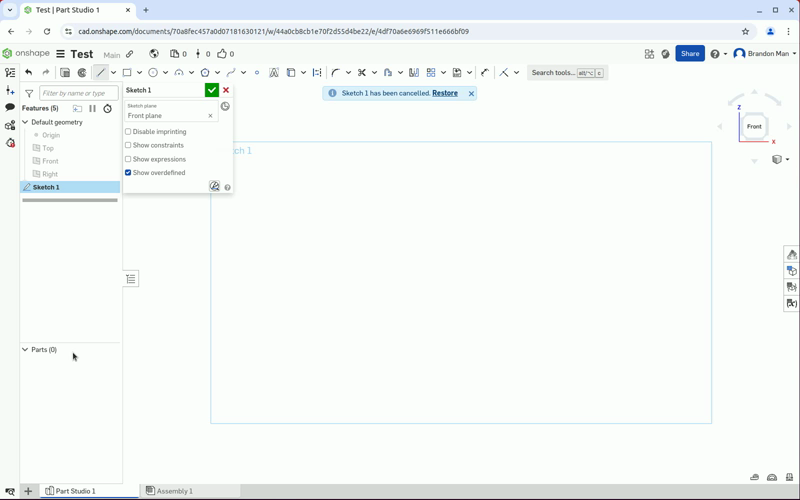
mouse_move(348, 311)
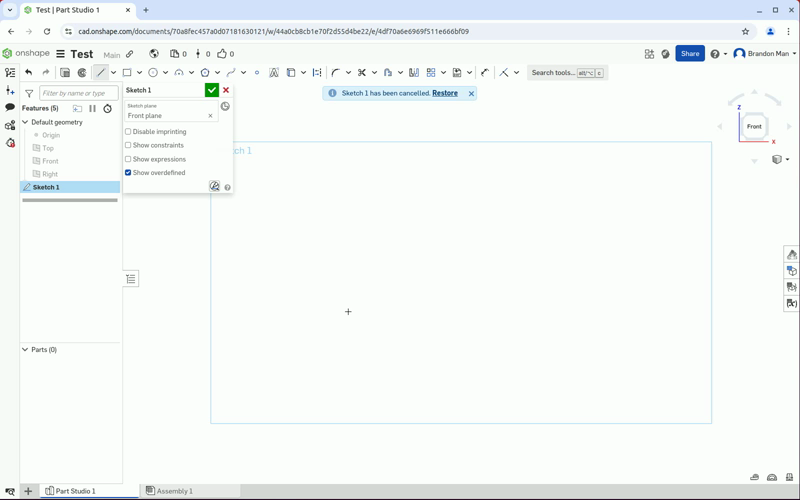
click(348, 311)
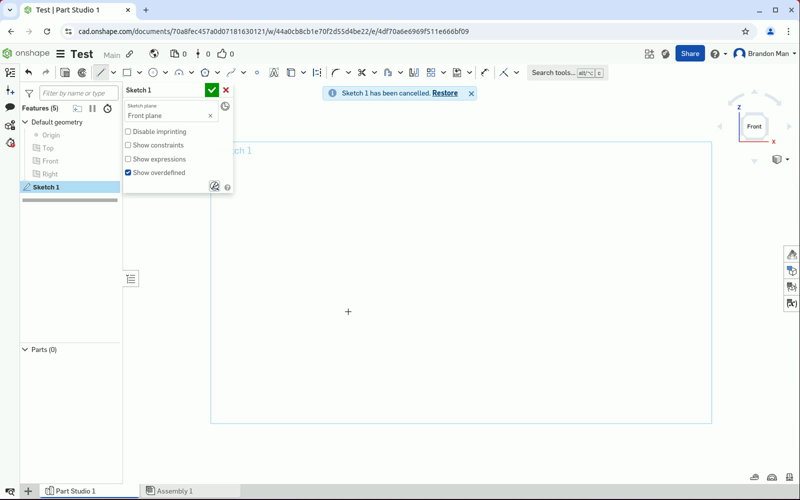
key_up(shift)
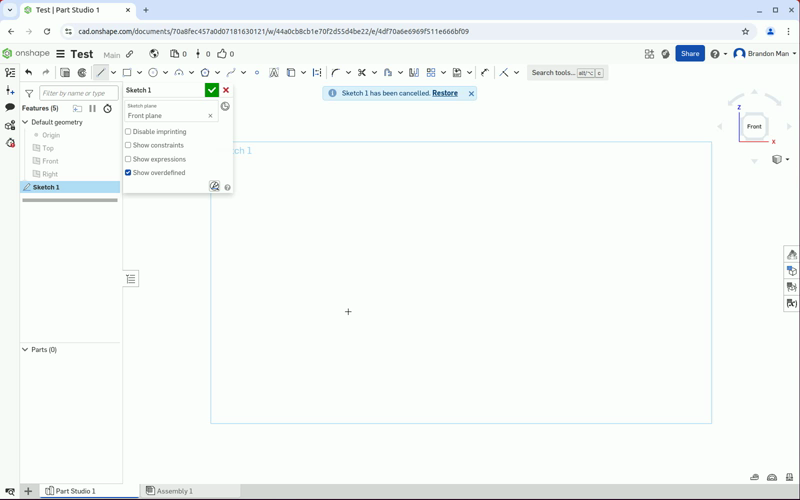
key_down(shift)
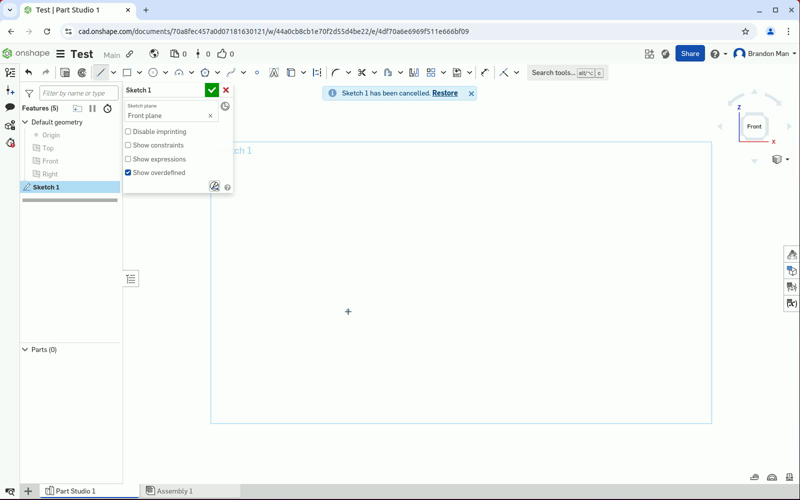
mouse_move(572, 311)
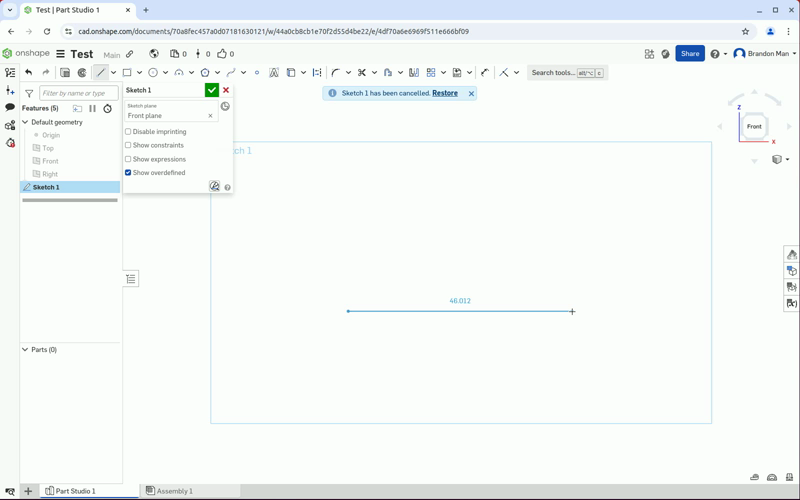
click(572, 311)
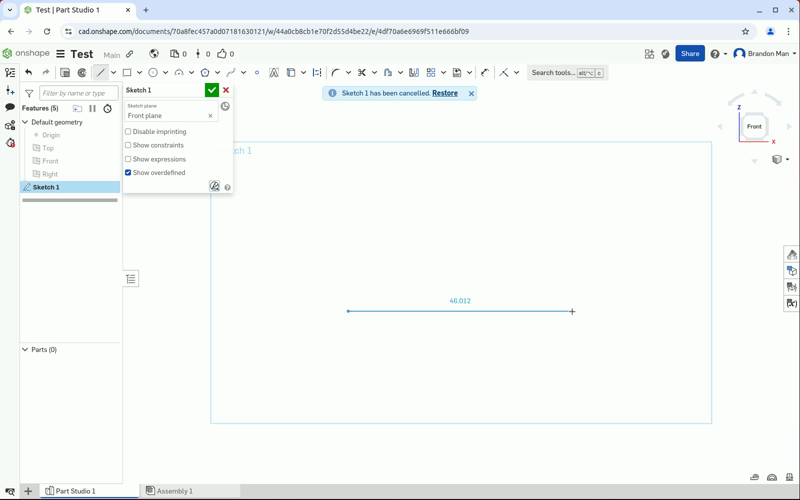
key_up(shift)
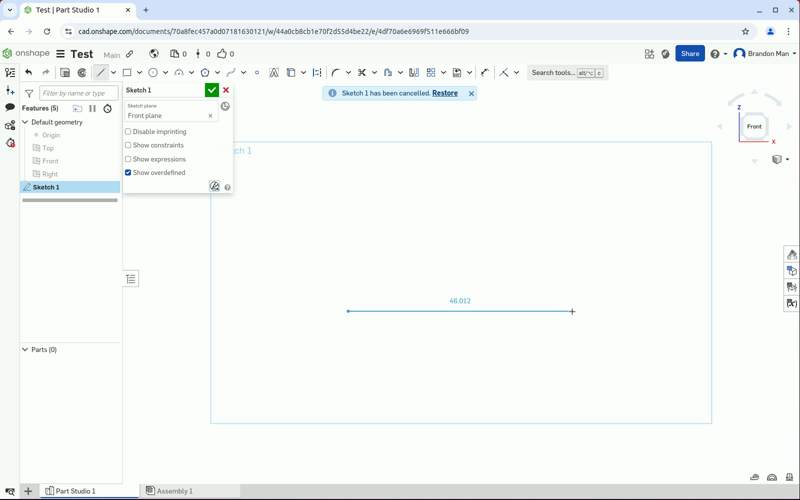
key_down(shift)
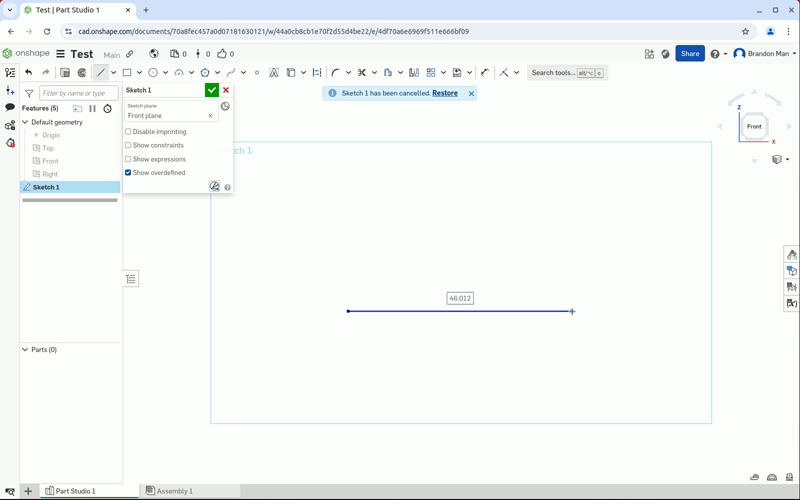
mouse_move(589, 311)
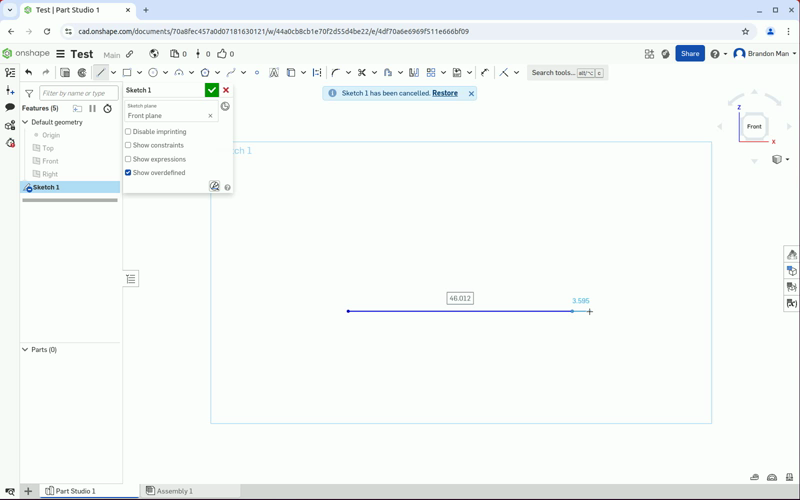
mouse_move(572, 254)
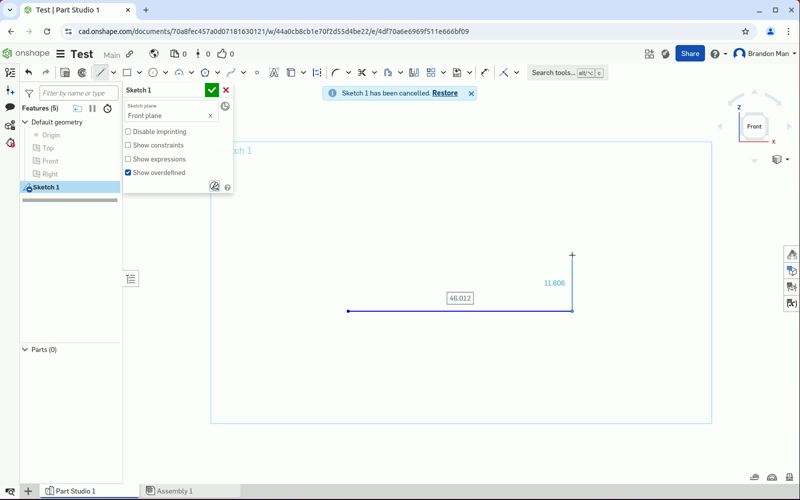
click(572, 254)
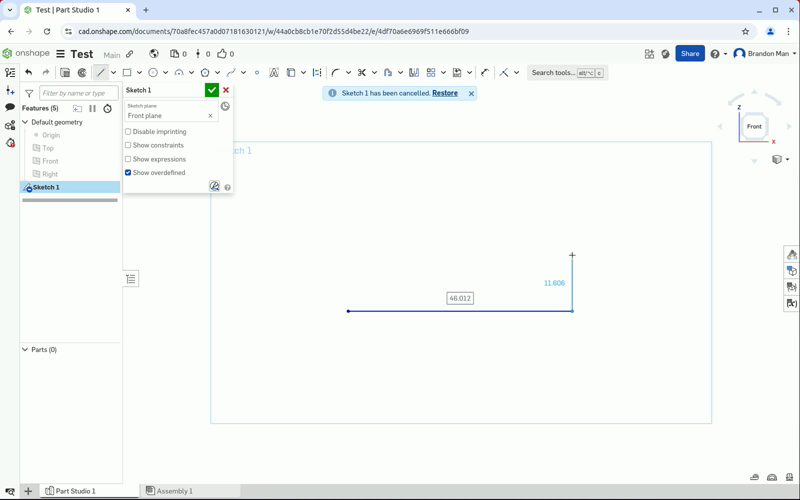
key_up(shift)
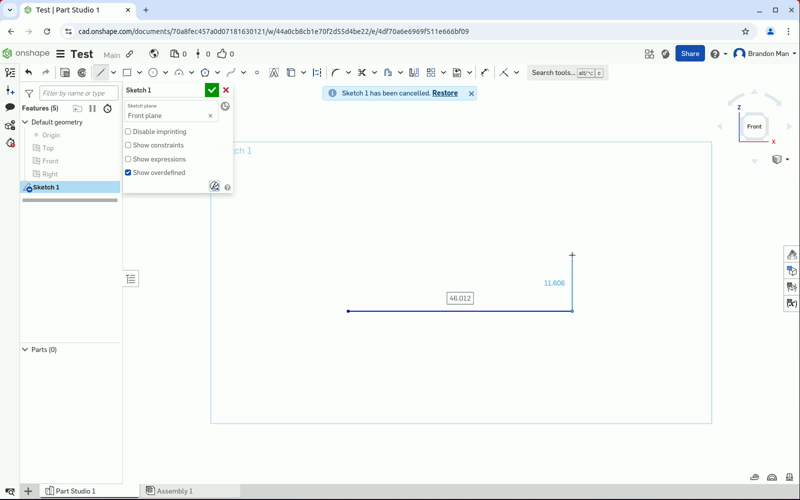
key_down(shift)
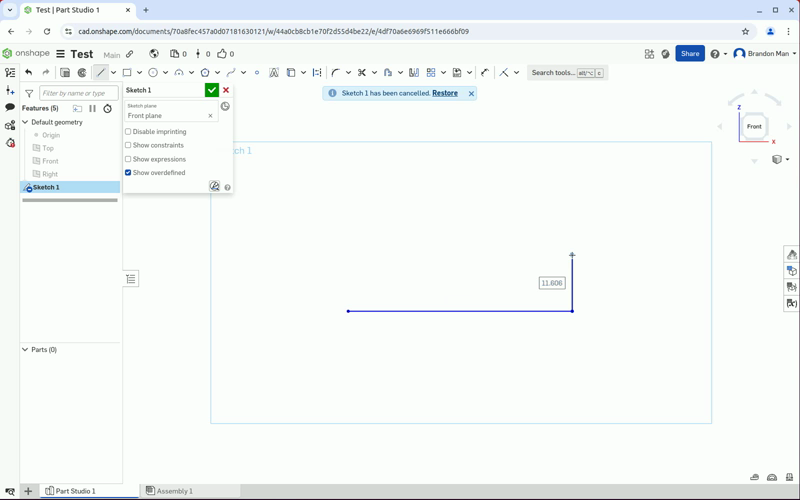
mouse_move(348, 254)
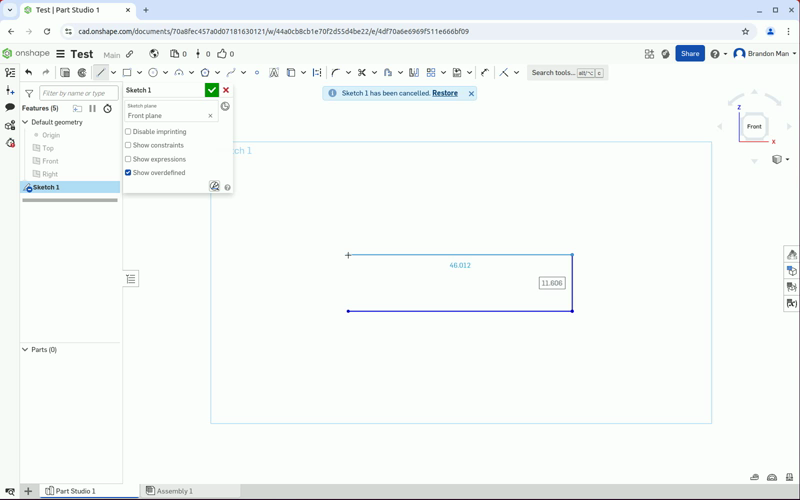
click(348, 254)
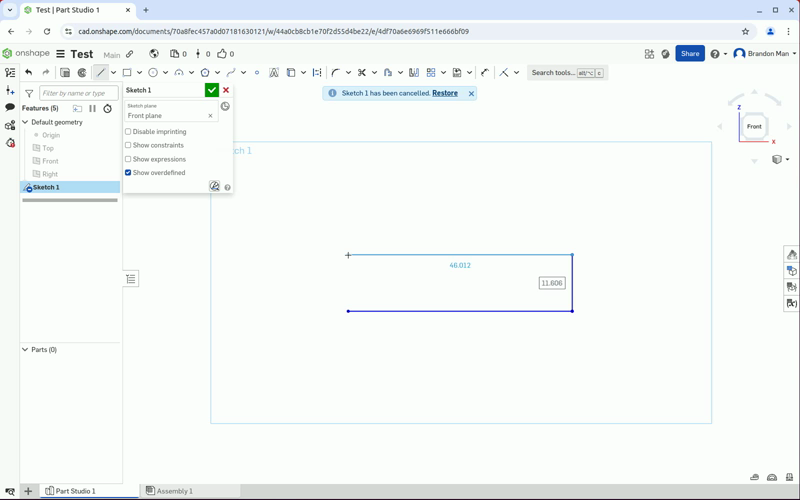
key_up(shift)
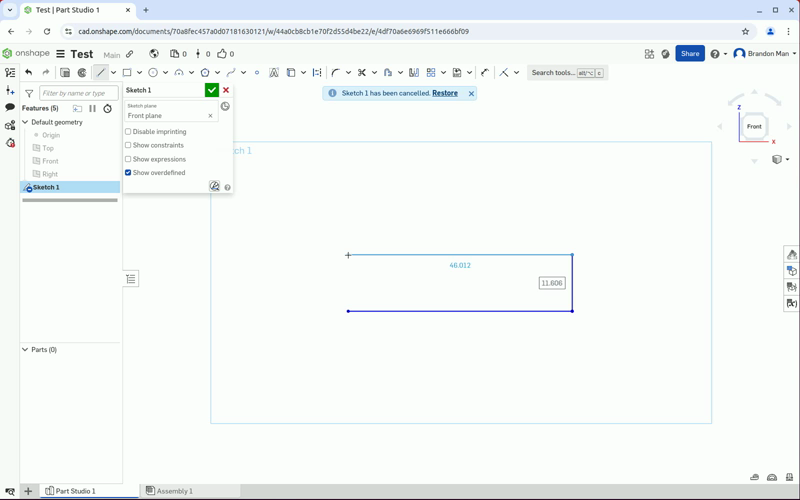
mouse_move(378, 254)
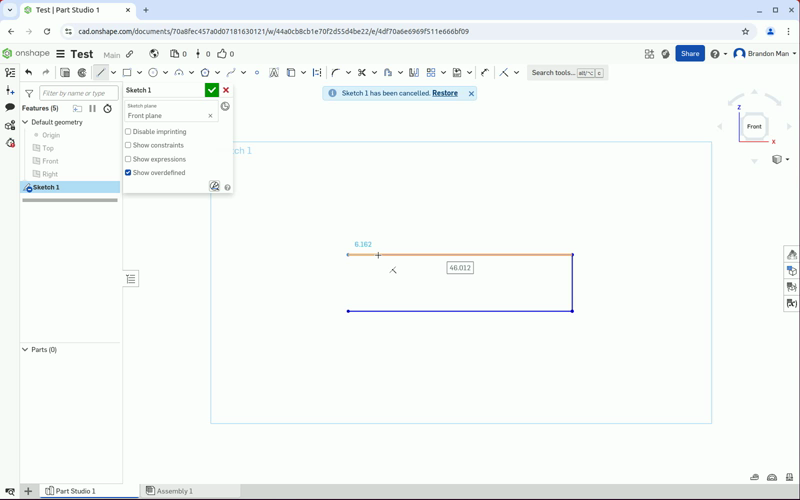
key_down(shift)
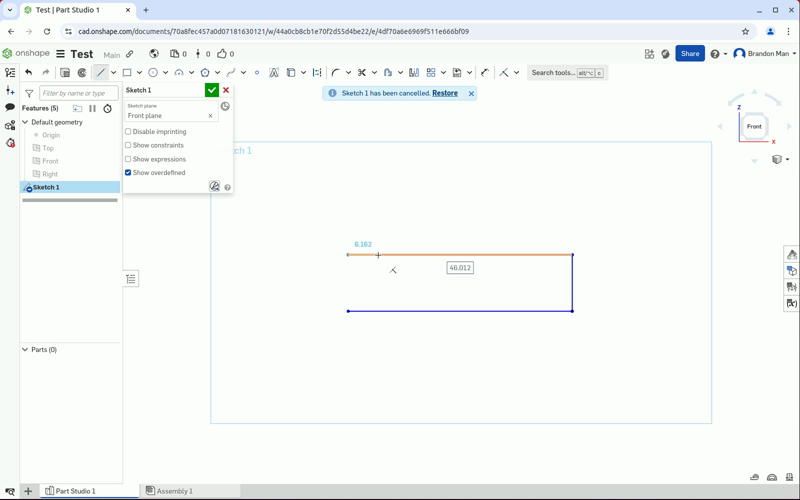
mouse_move(348, 311)
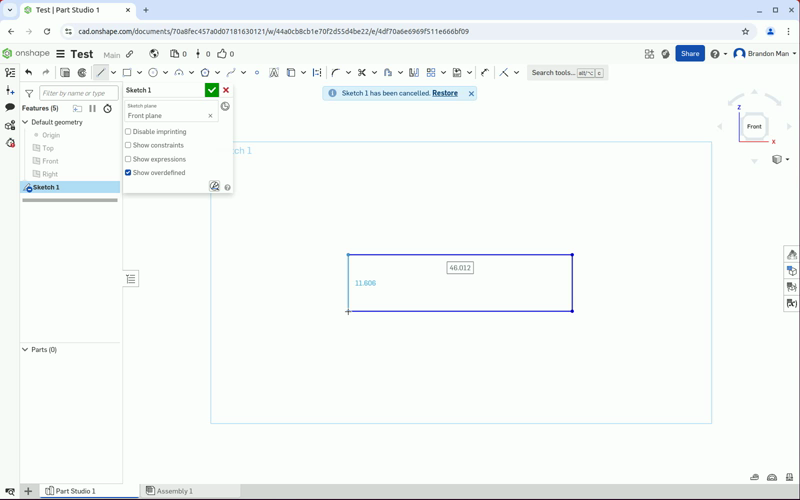
key_up(shift)
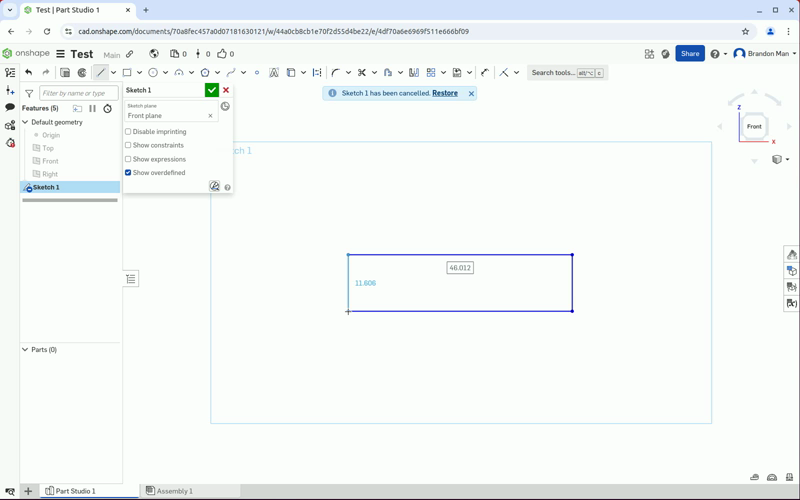
click(348, 311)
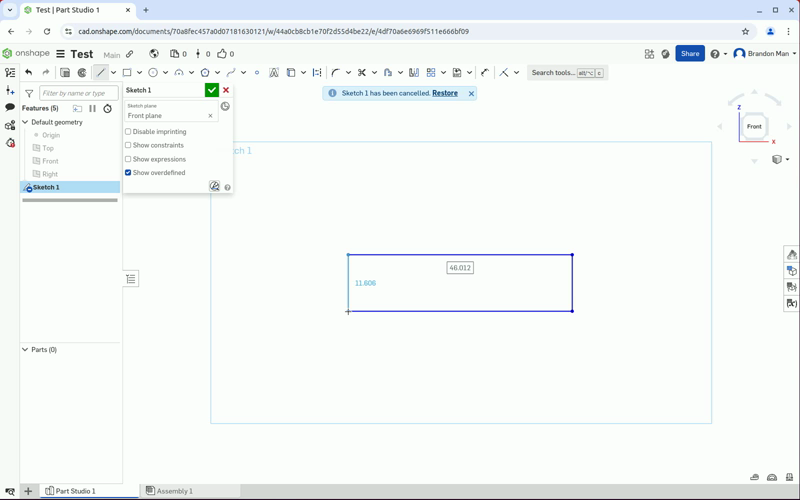
key(esc)
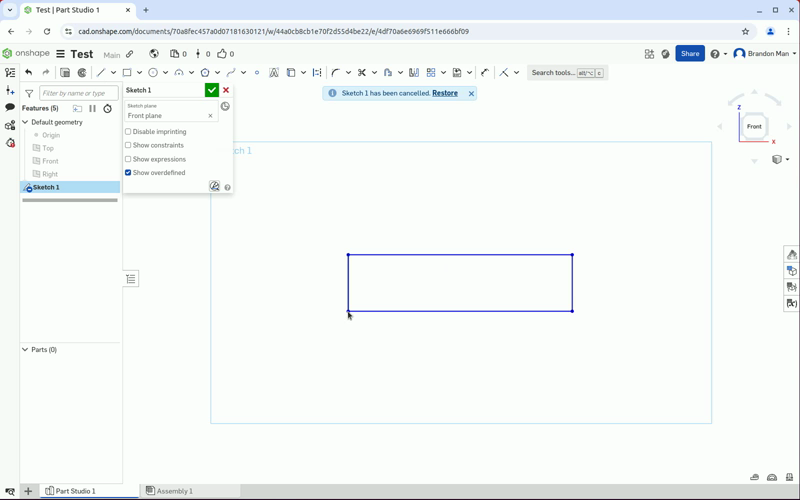
mouse_move(501, 266)
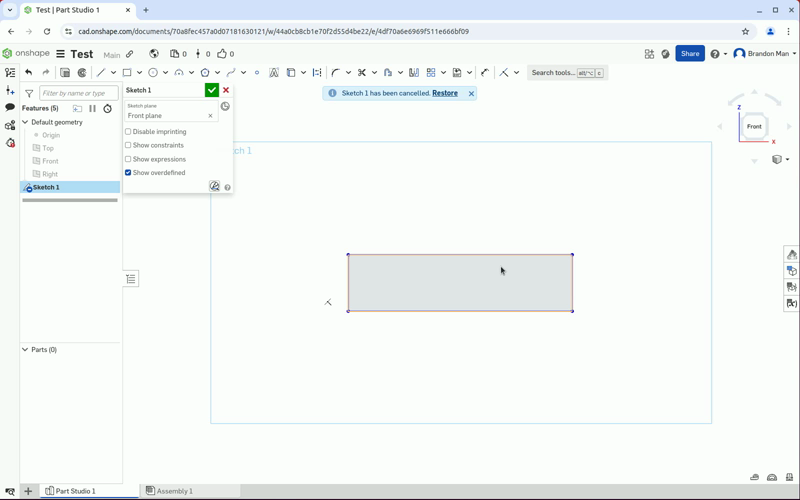
click(501, 266)
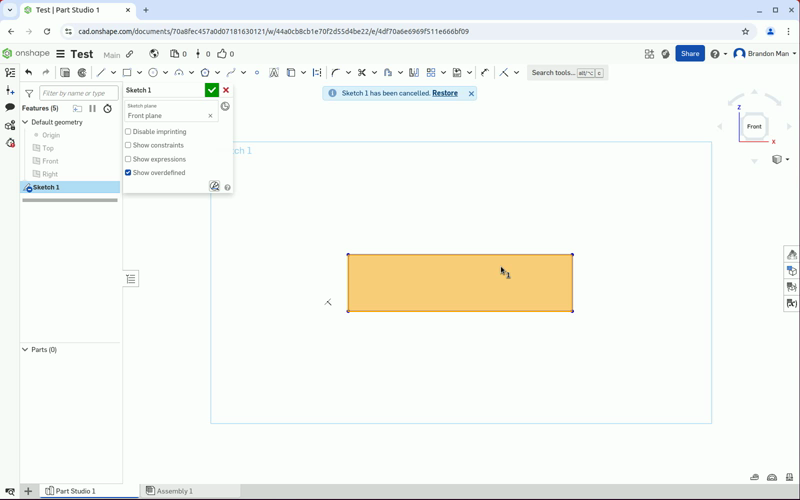
mouse_move(73, 352)
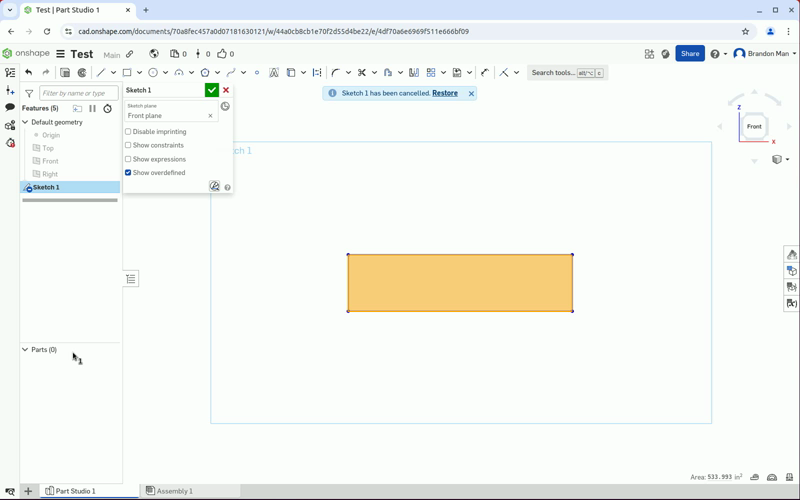
key(shift+y)
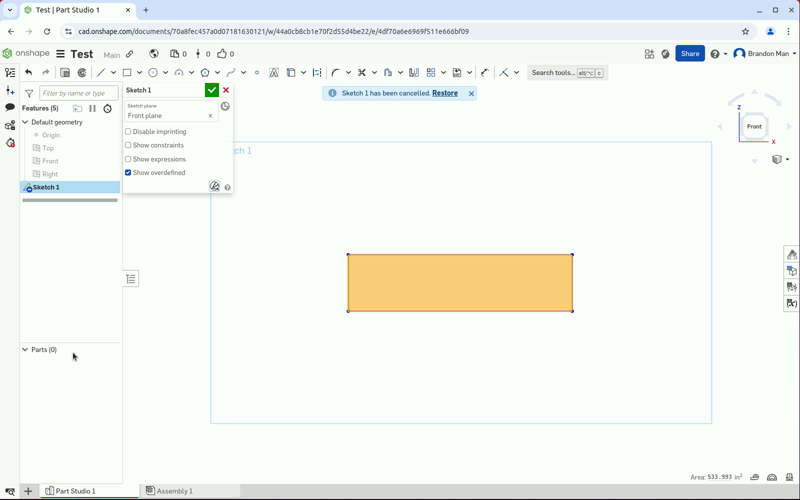
key(shift+e)
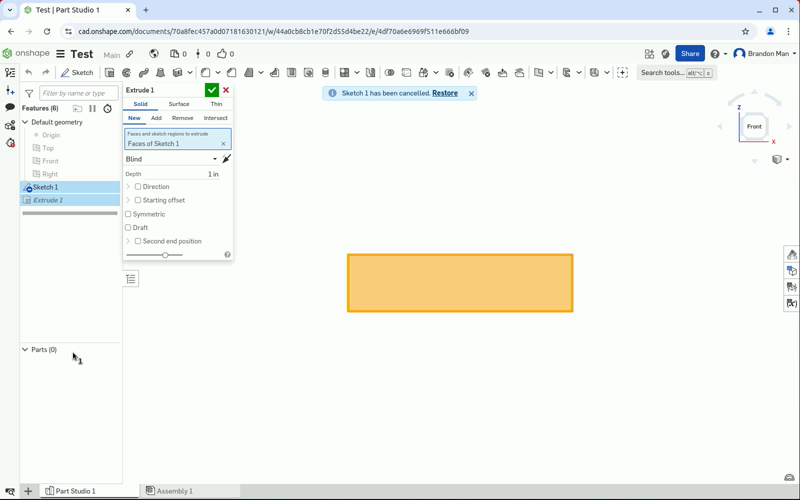
mouse_move(143, 106)
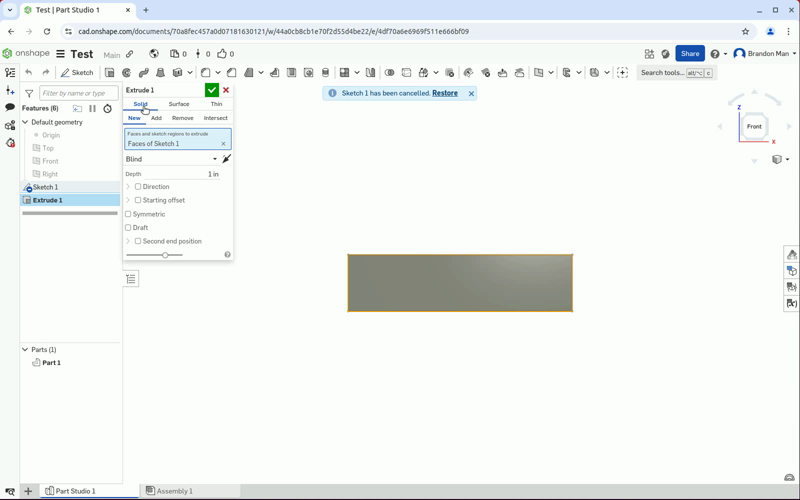
click(143, 106)
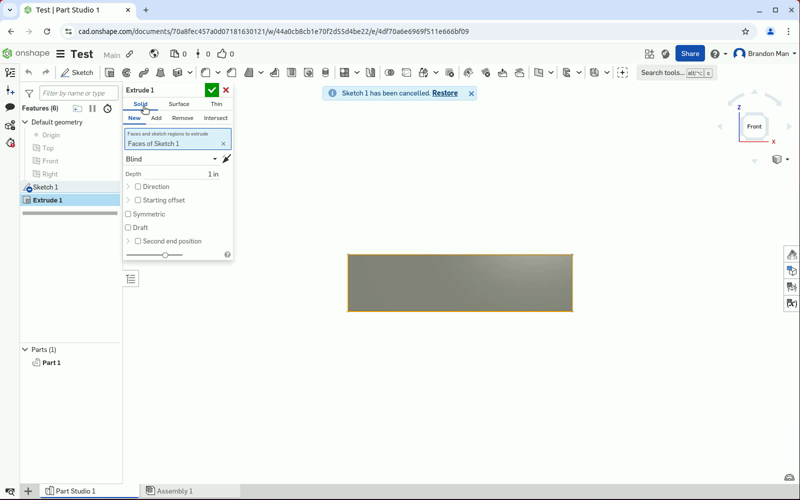
mouse_move(137, 120)
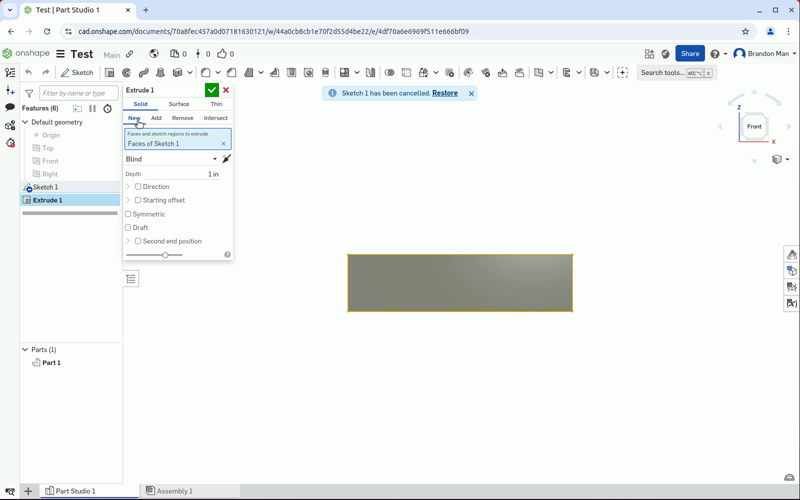
click(137, 120)
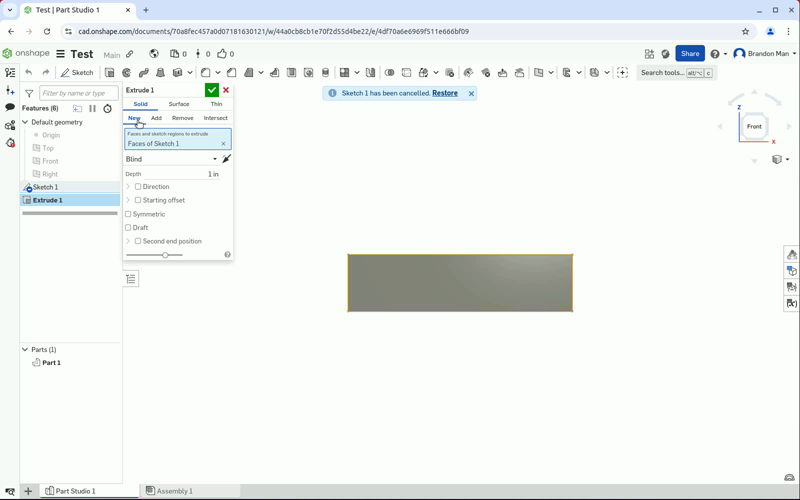
key(tab, 4)
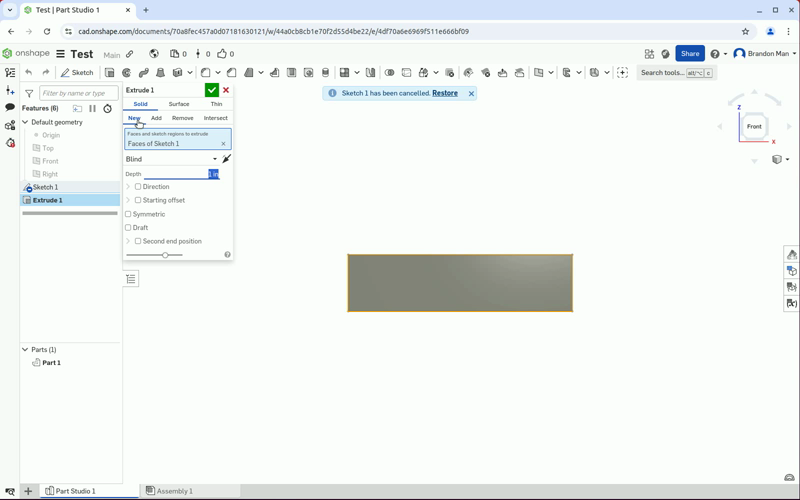
text(2.889)
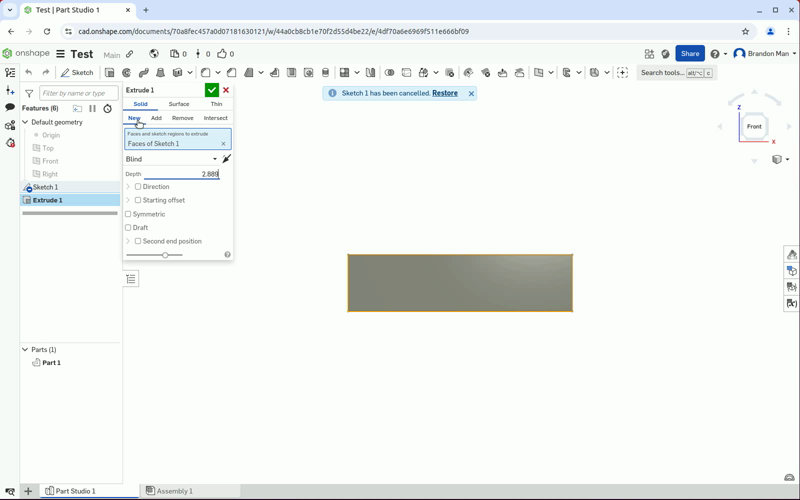
key(enter)
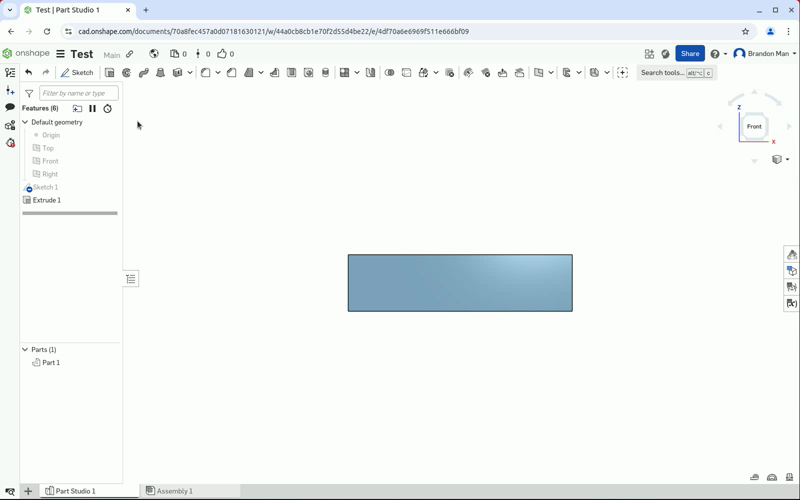
key(shift+h)
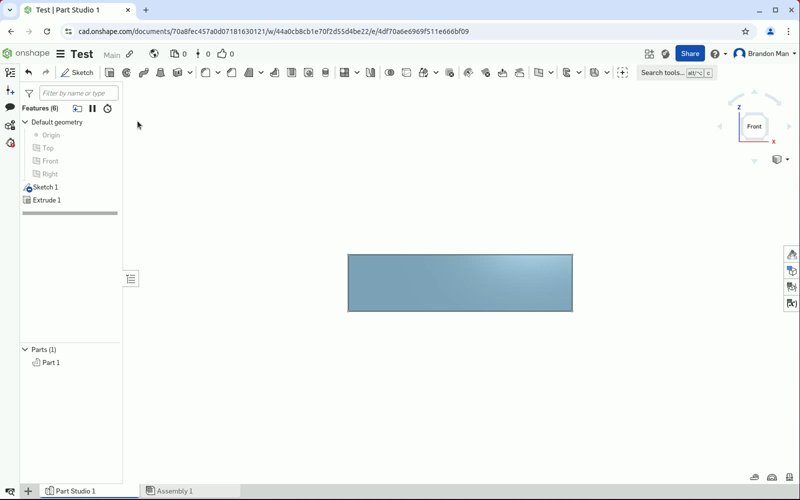
key(shift+h)
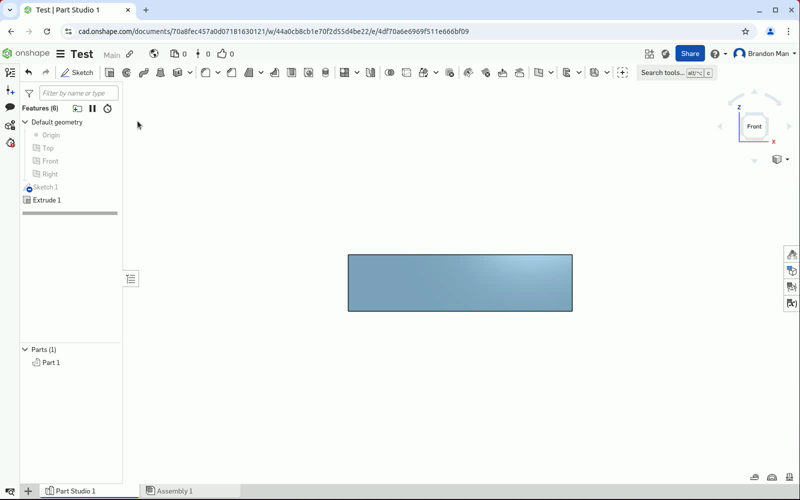
mouse_move(73, 189)
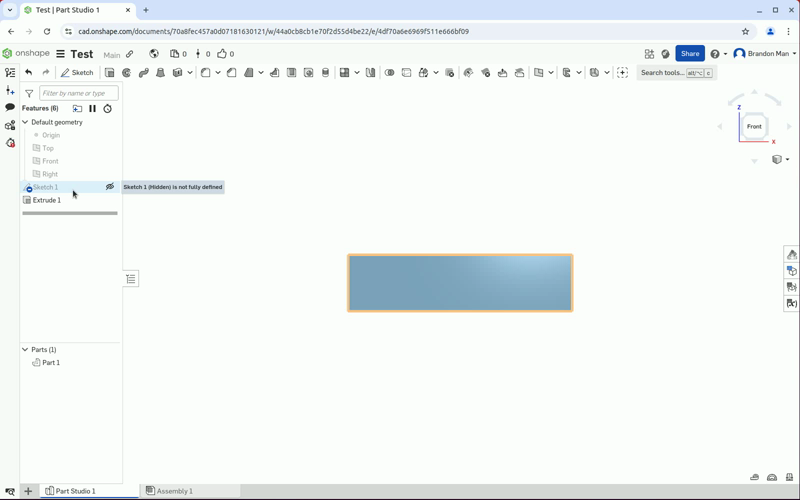
click(73, 189)
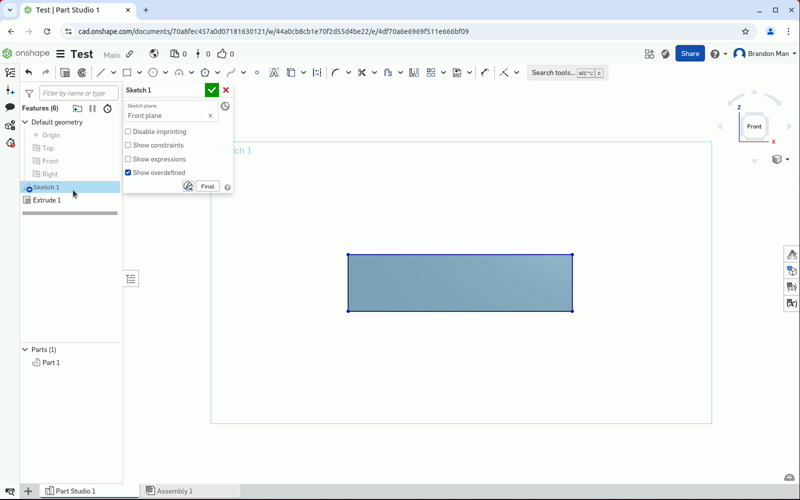
mouse_move(229, 92)
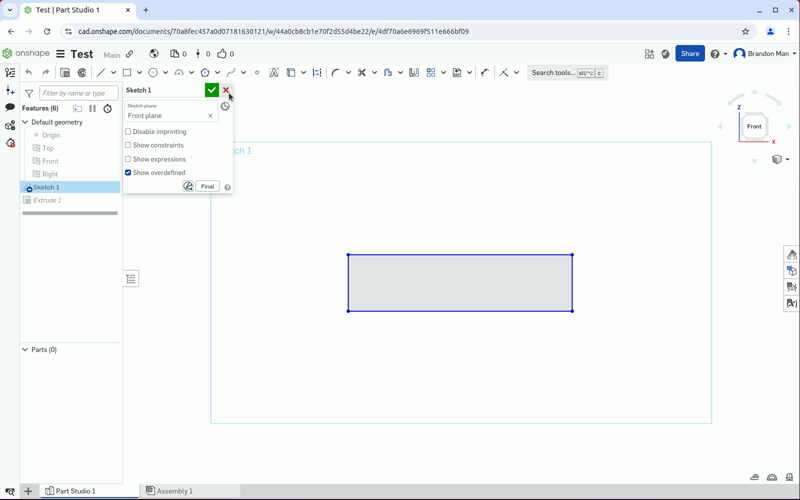
click(229, 92)
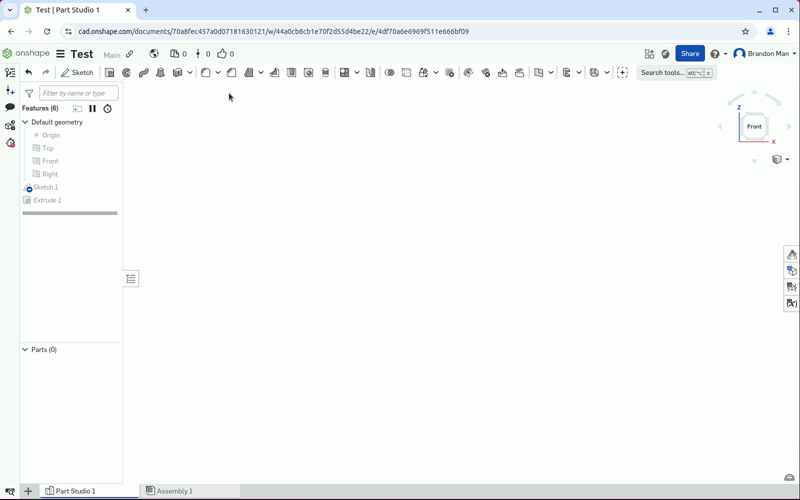
mouse_move(541, 75)
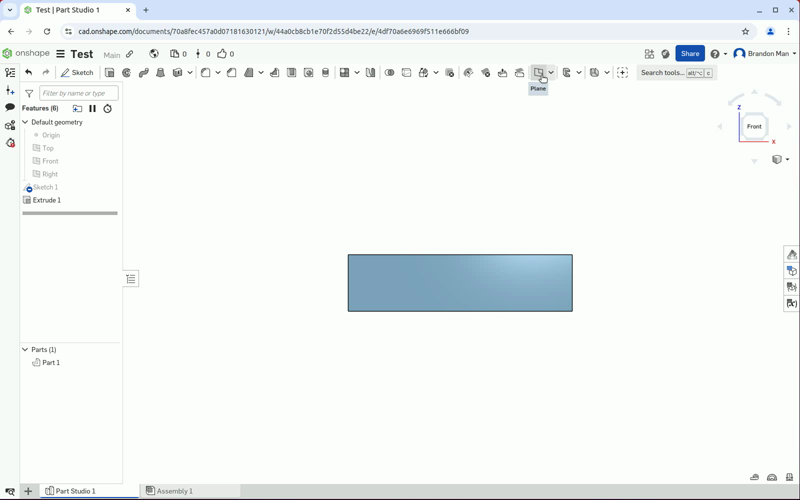
click(541, 75)
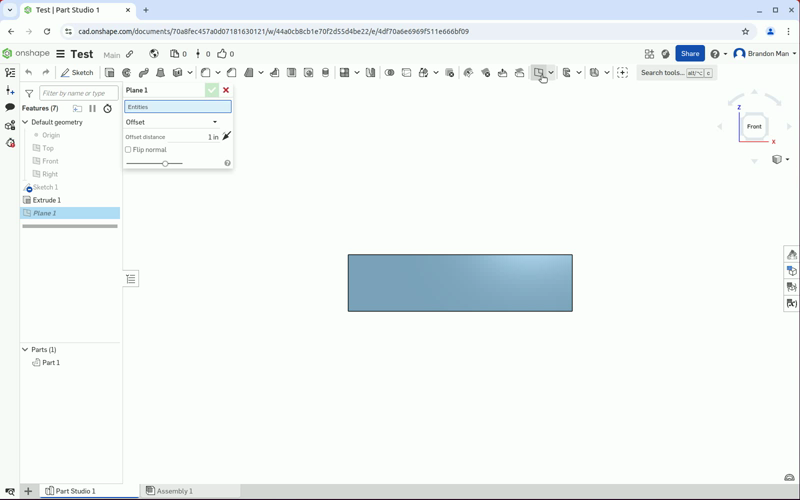
mouse_move(73, 163)
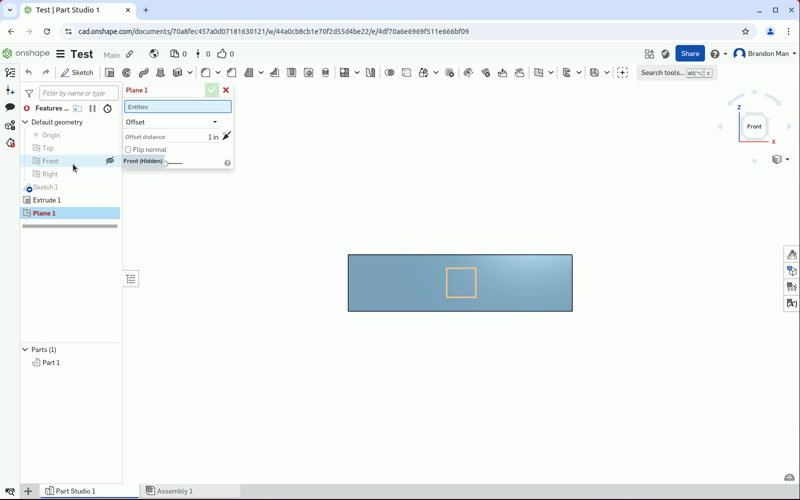
click(73, 163)
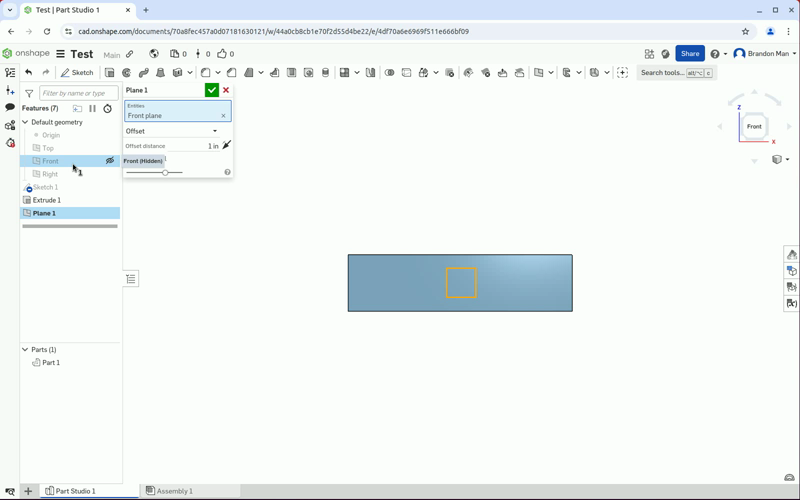
key(tab, 2)
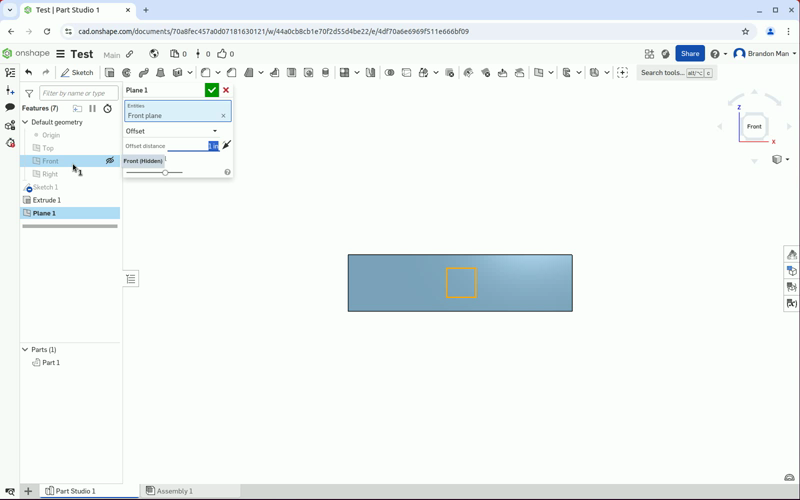
text(2.896)
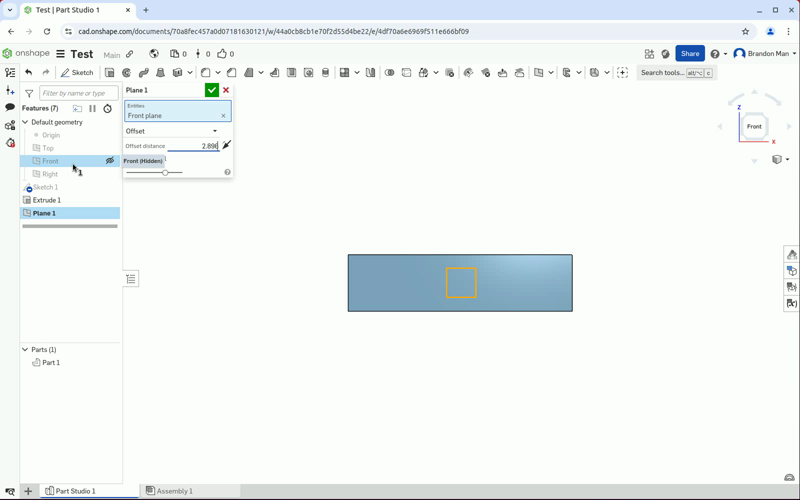
key(enter, 2)
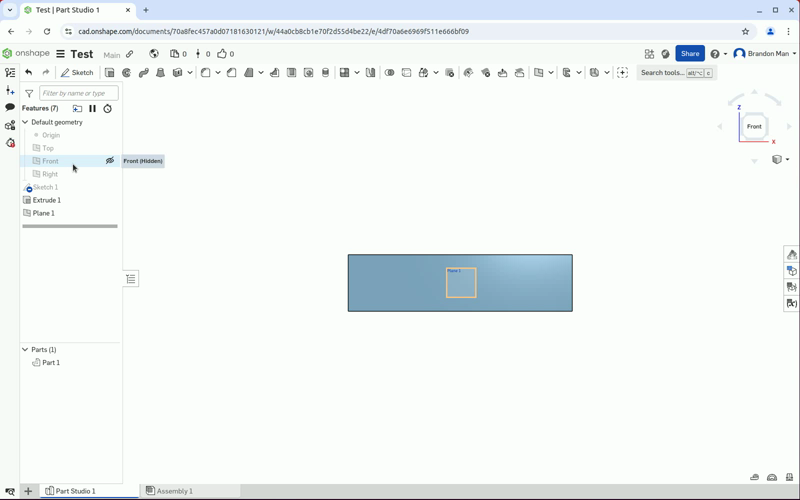
key(shift+s)
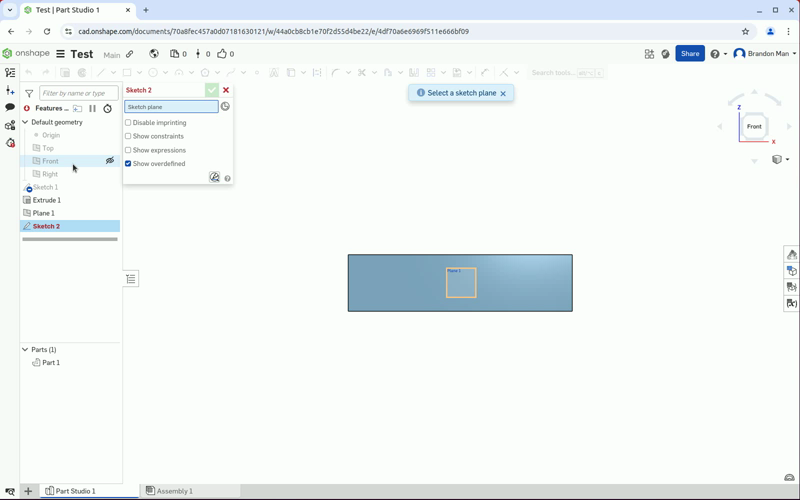
mouse_move(73, 215)
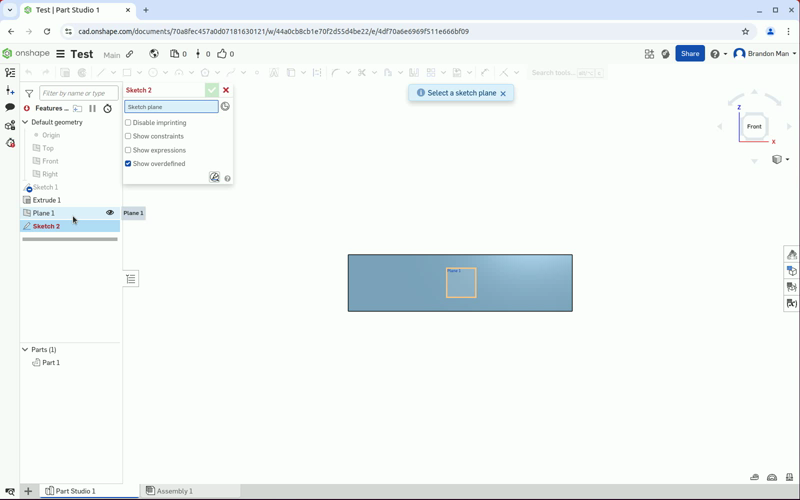
click(73, 215)
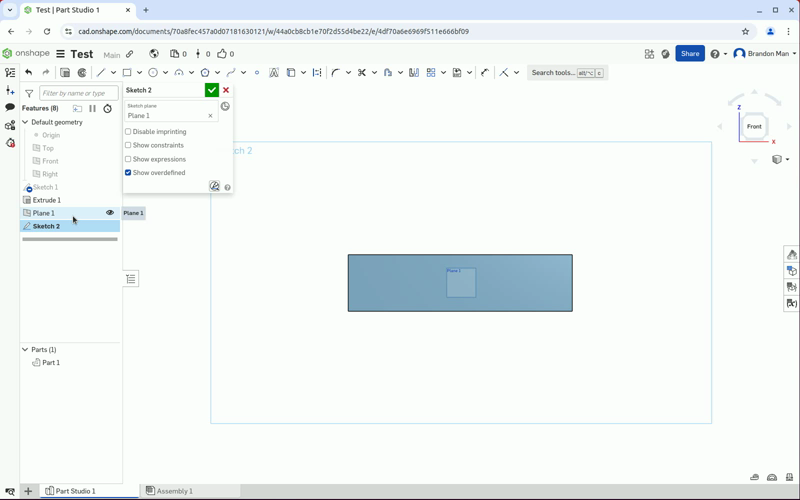
mouse_move(73, 352)
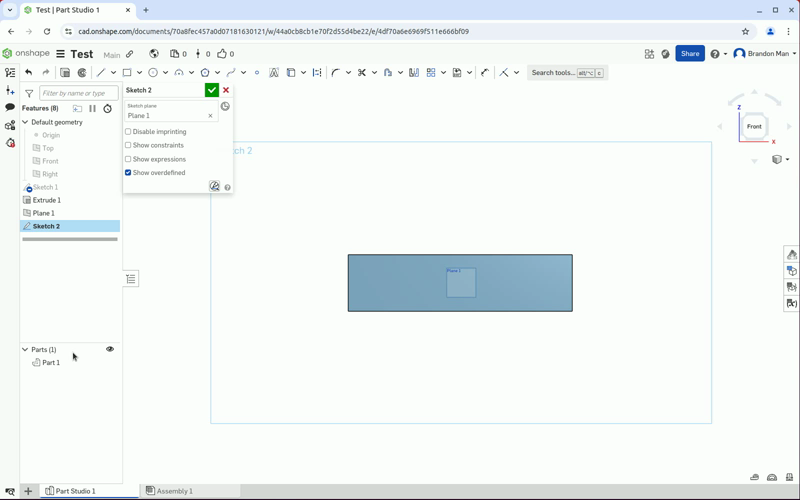
key(y)
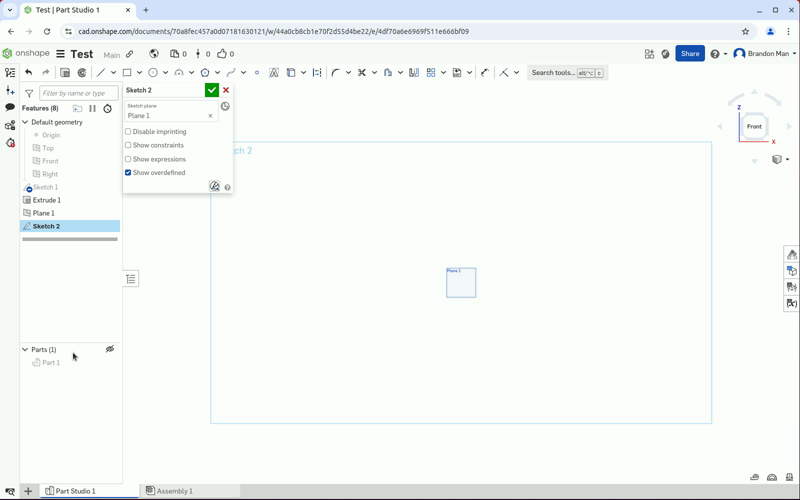
key(l)
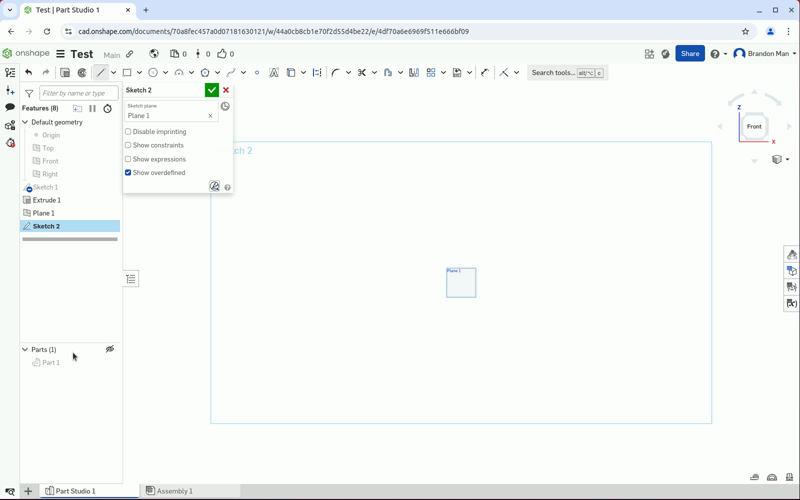
key_down(shift)
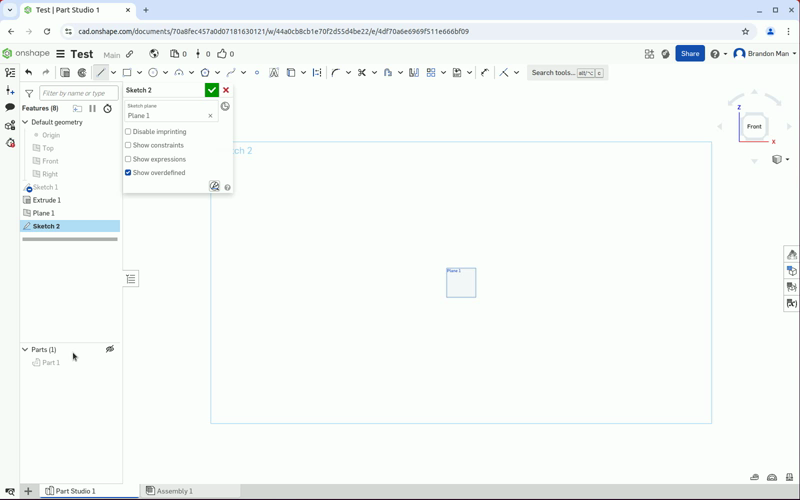
mouse_move(479, 282)
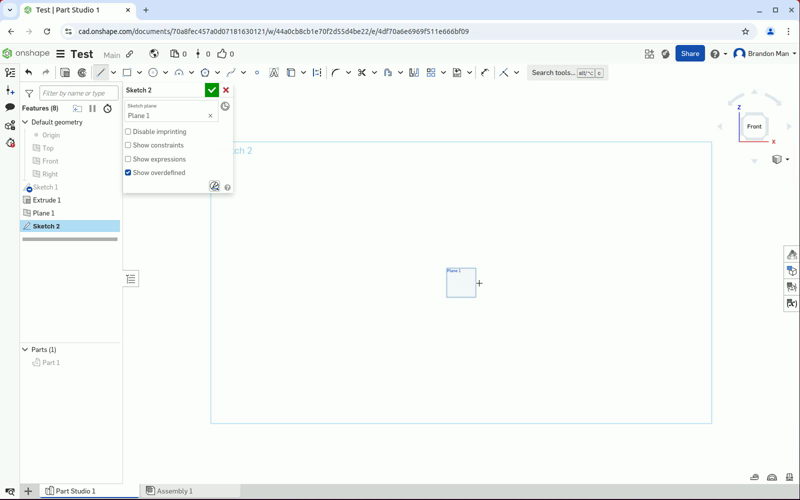
click(479, 282)
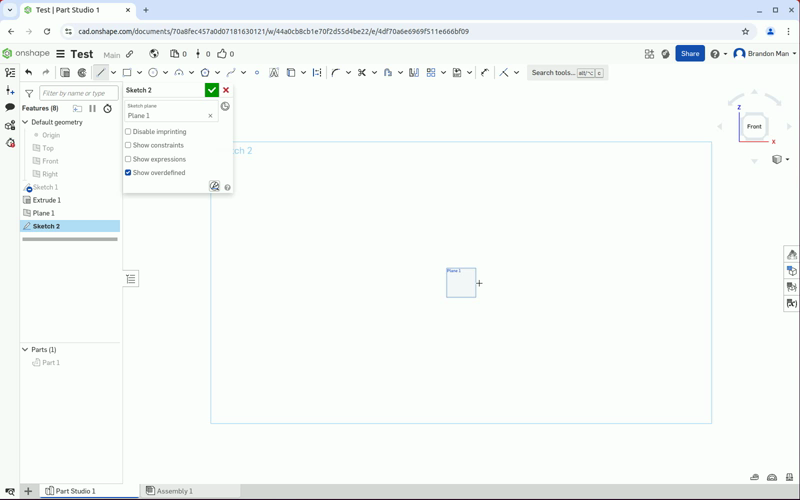
key_up(shift)
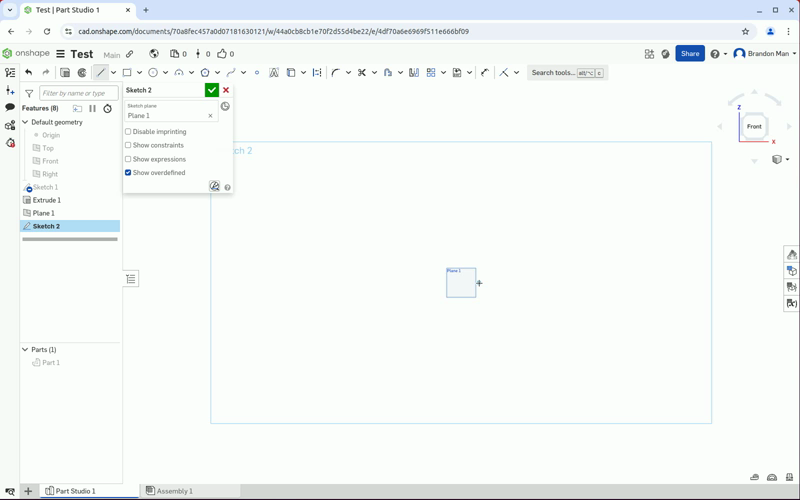
key_down(shift)
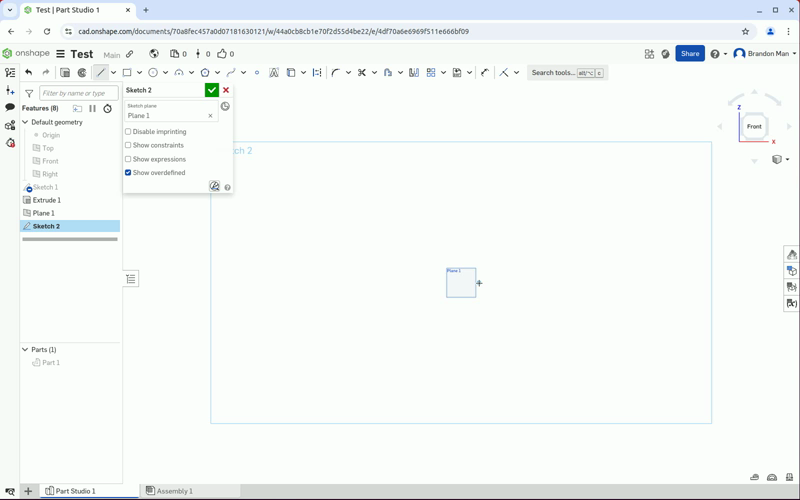
mouse_move(509, 282)
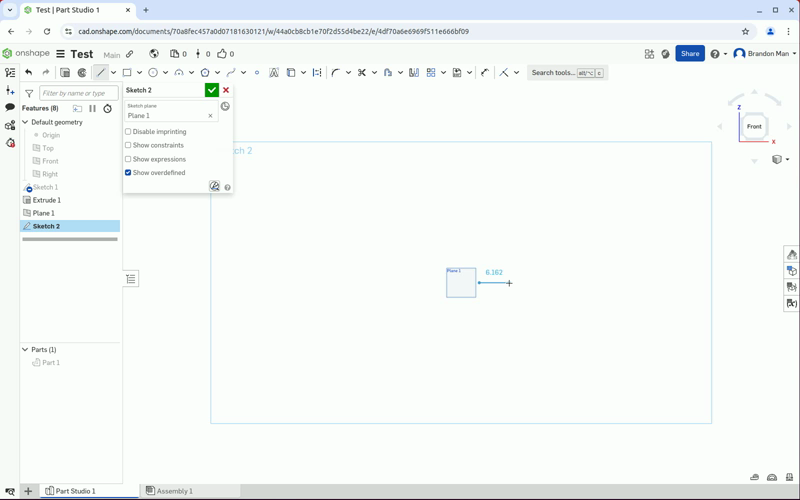
mouse_move(485, 282)
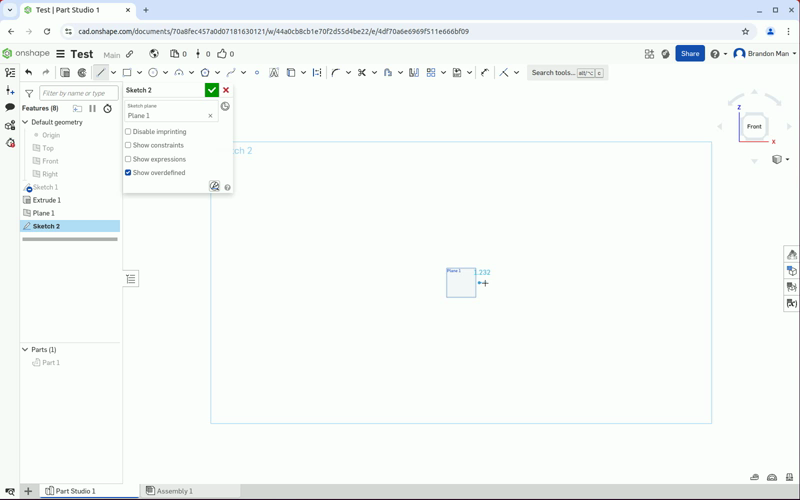
scroll(6)
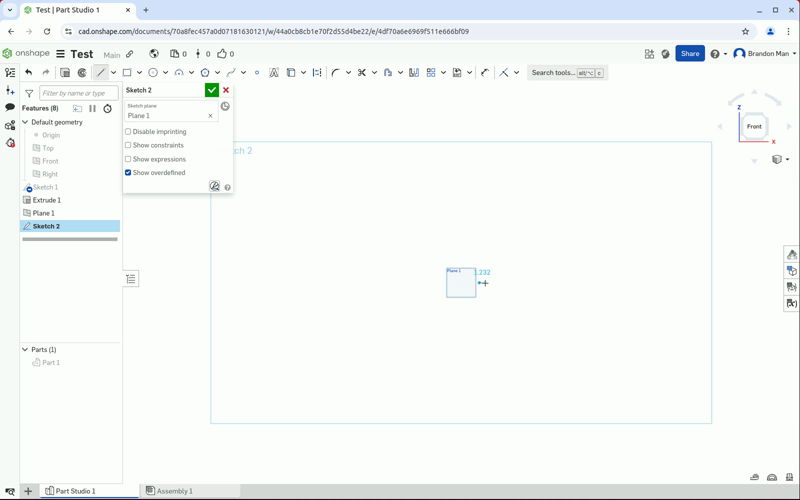
scroll(6)
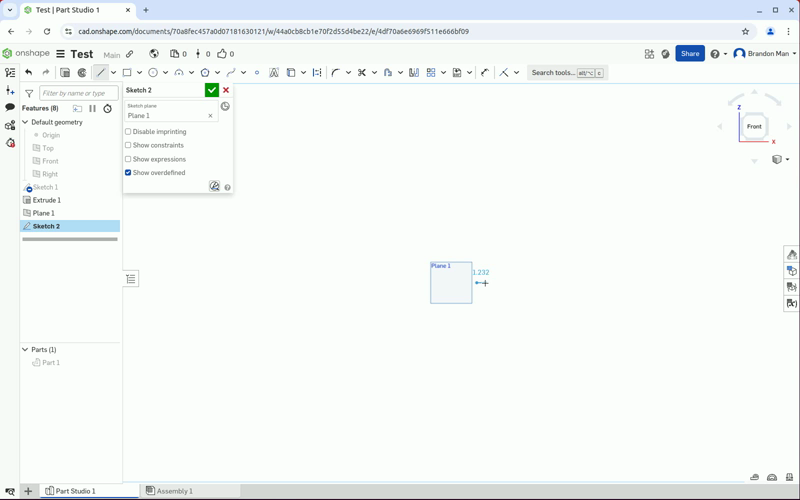
scroll(6)
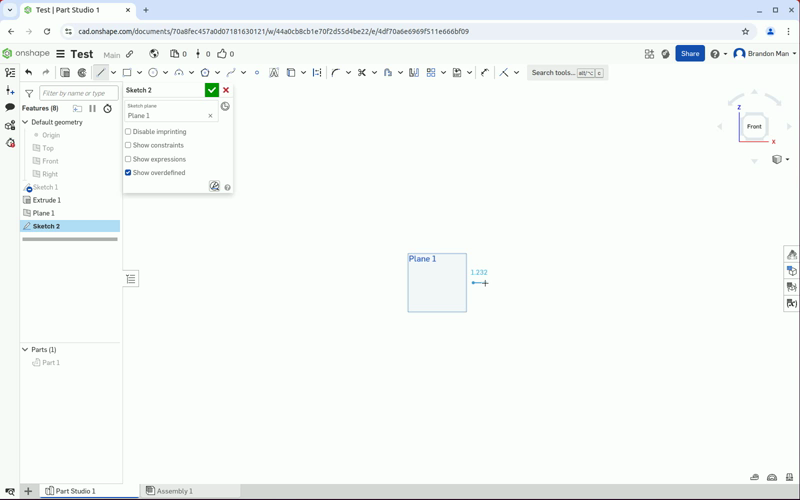
scroll(6)
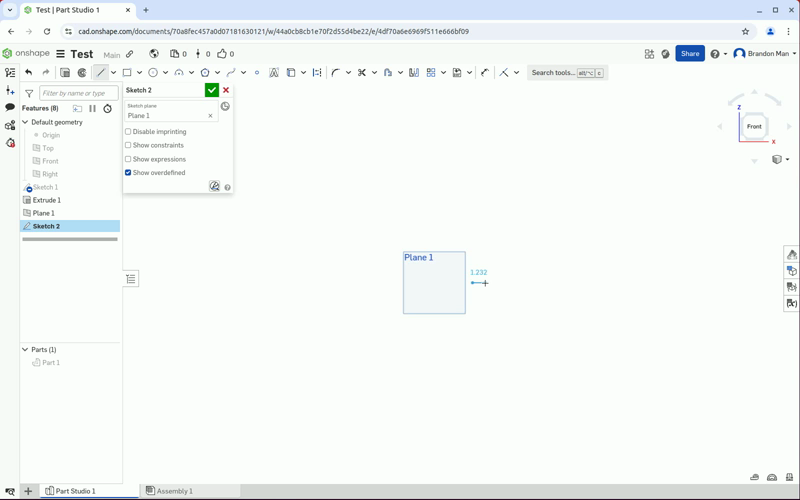
scroll(6)
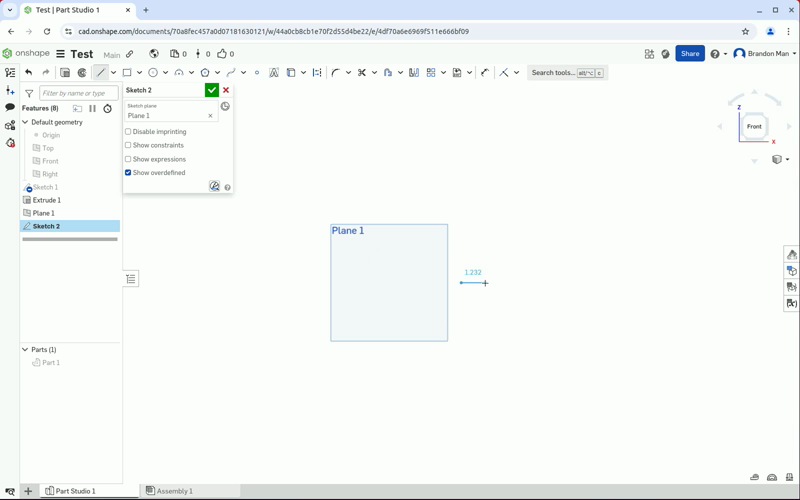
scroll(6)
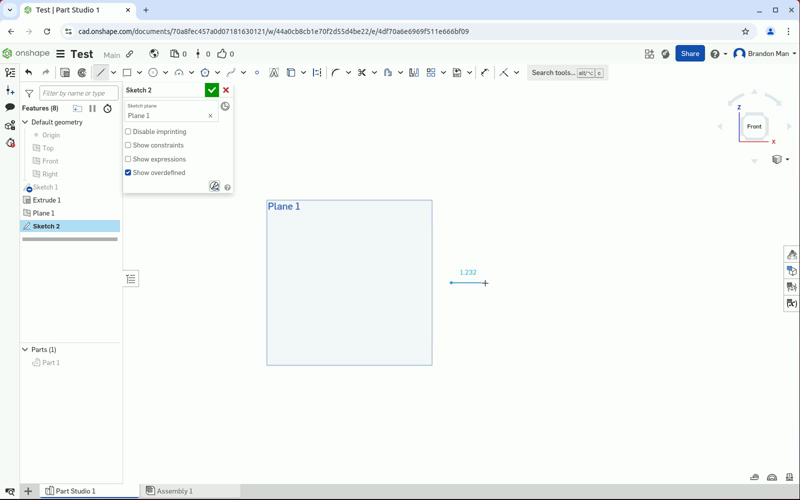
scroll(6)
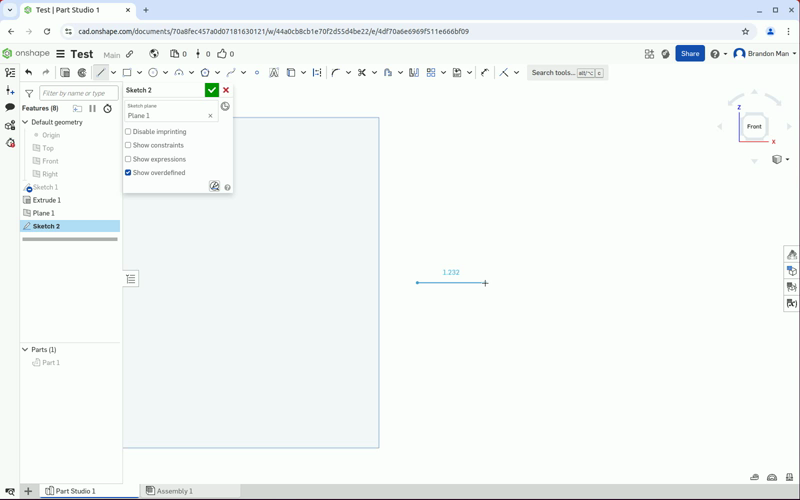
click(485, 282)
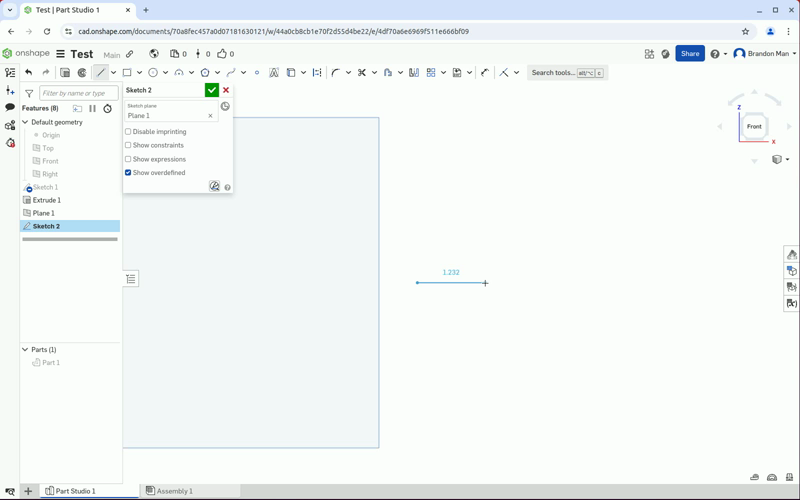
scroll(-6)
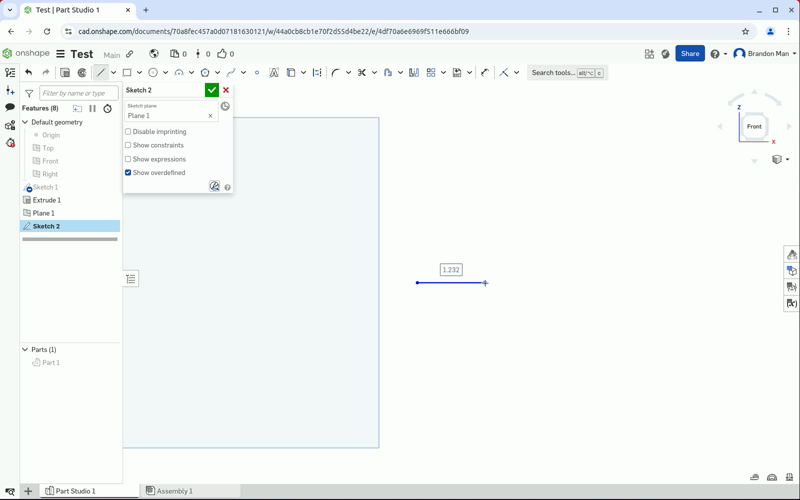
scroll(-6)
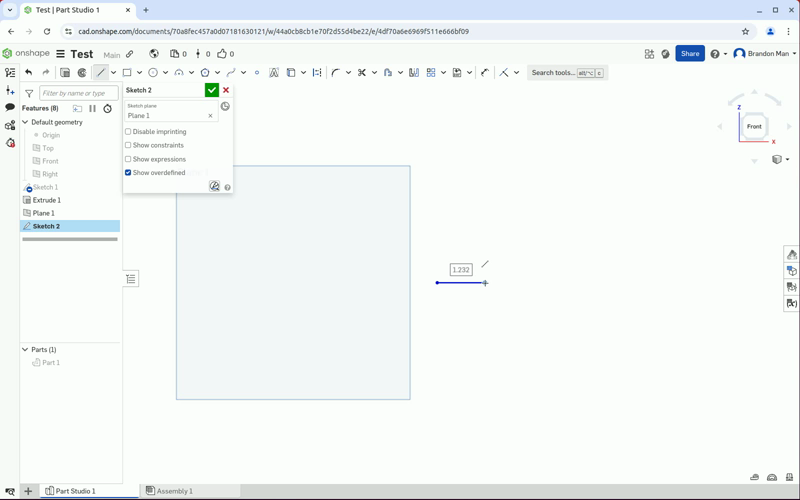
scroll(-6)
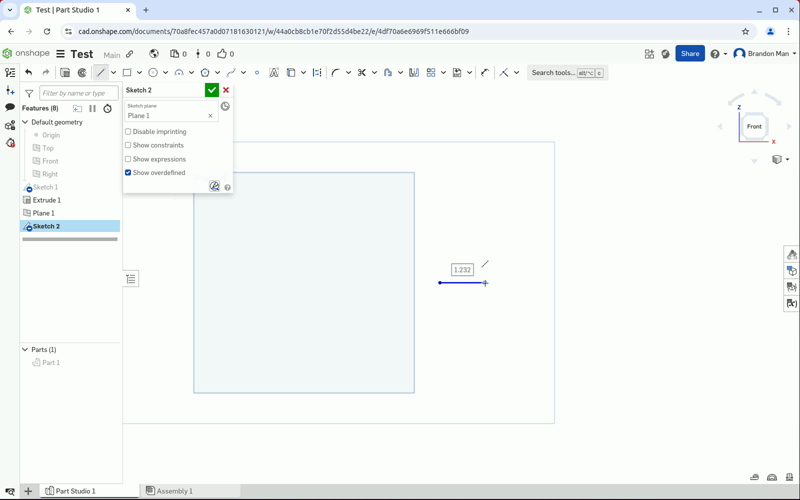
scroll(-6)
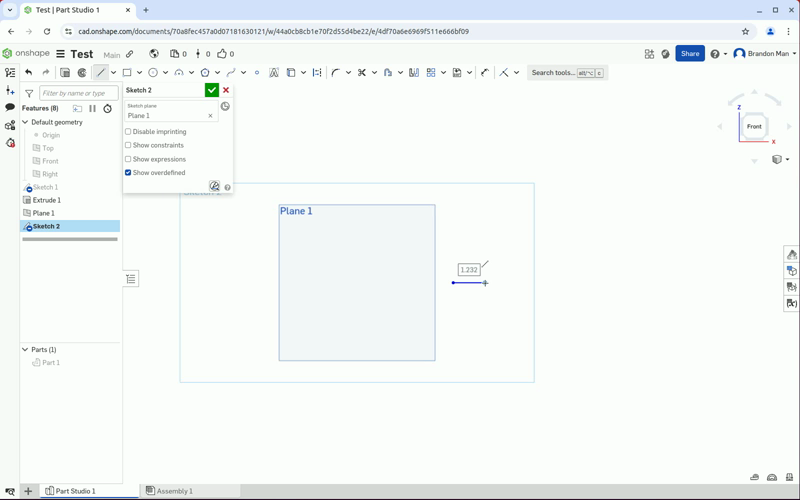
scroll(-6)
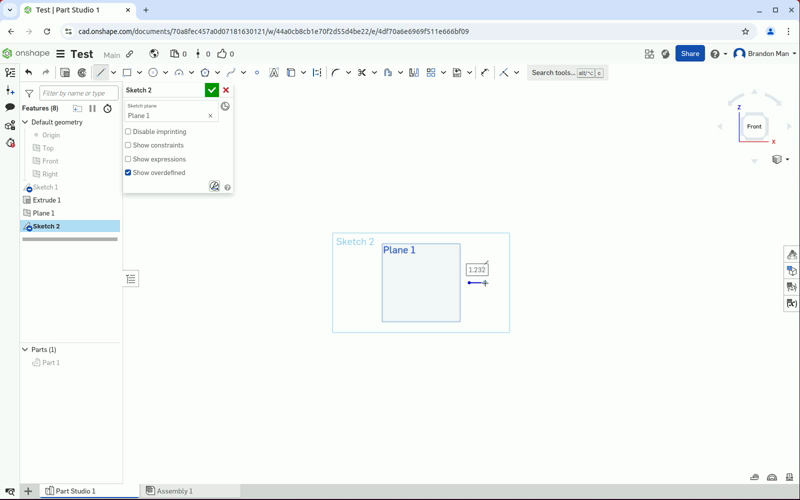
scroll(-6)
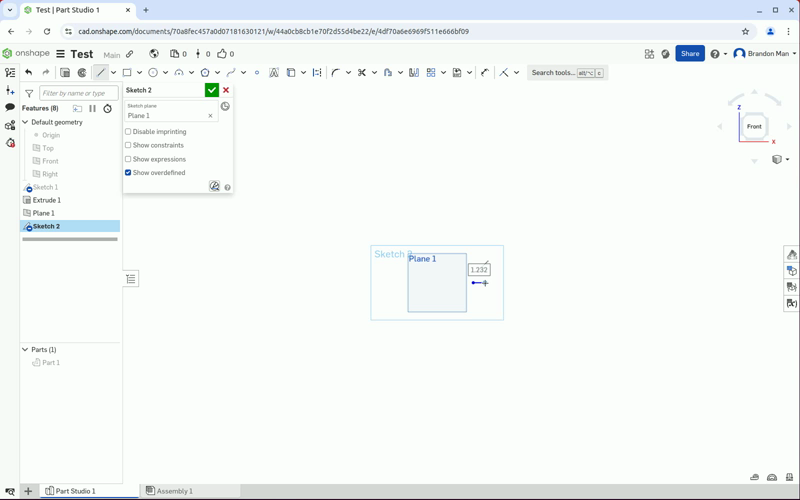
scroll(-6)
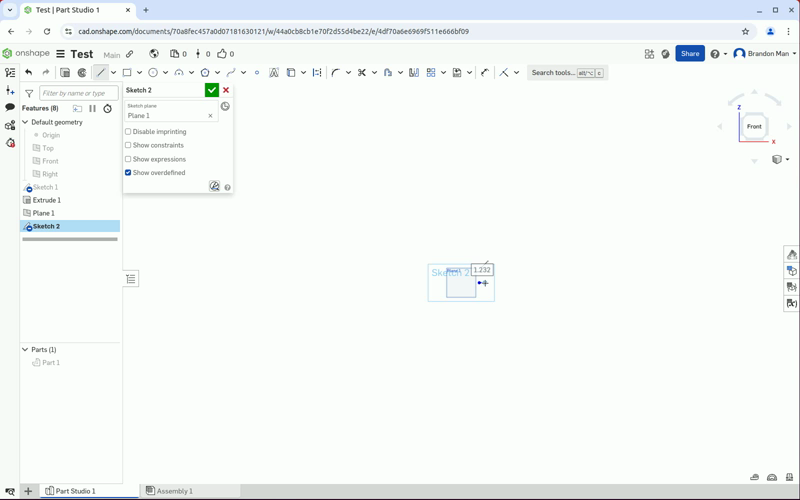
key_up(shift)
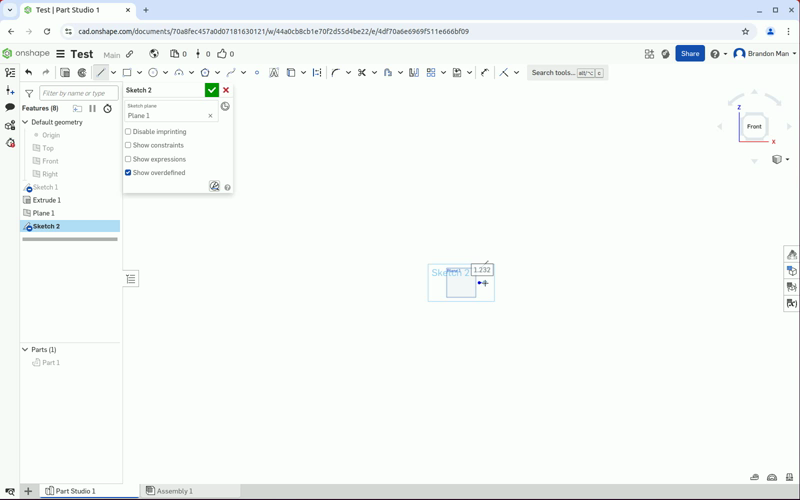
key(esc)
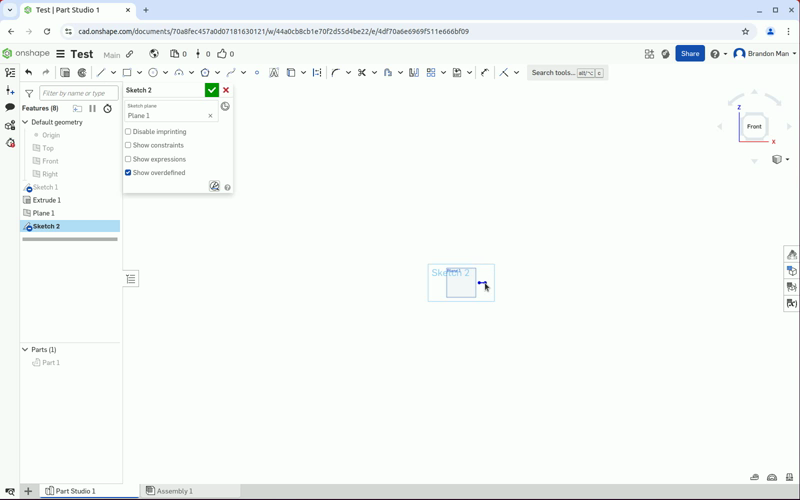
key(a)
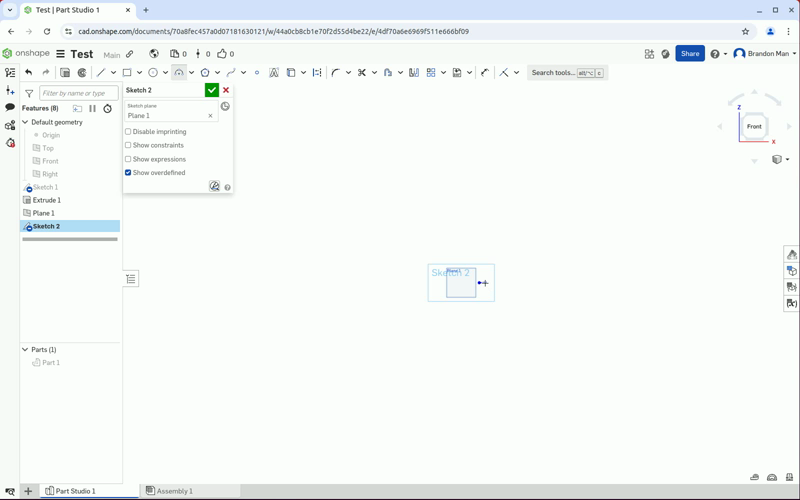
mouse_move(485, 282)
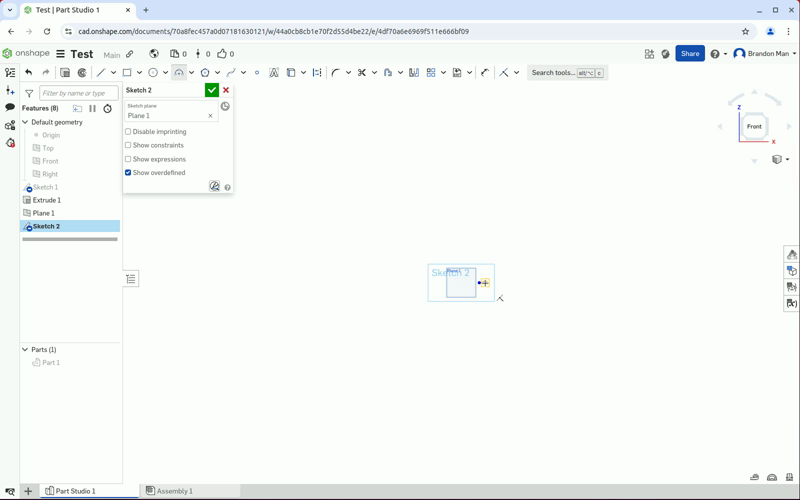
click(485, 282)
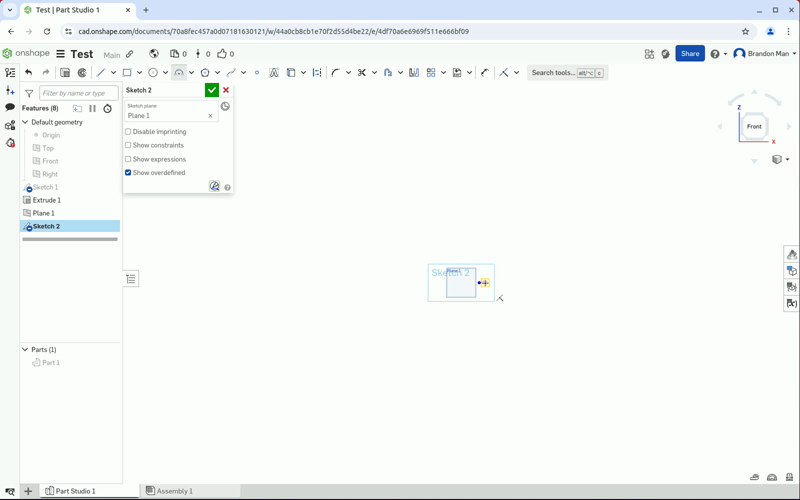
key_down(shift)
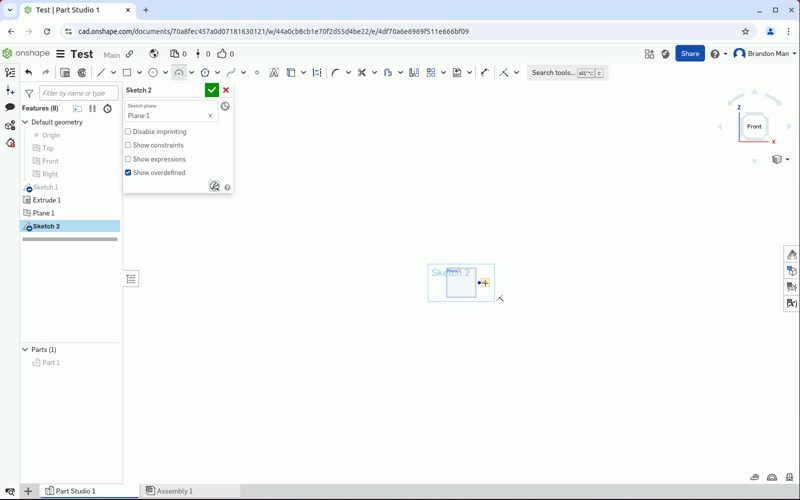
mouse_move(479, 277)
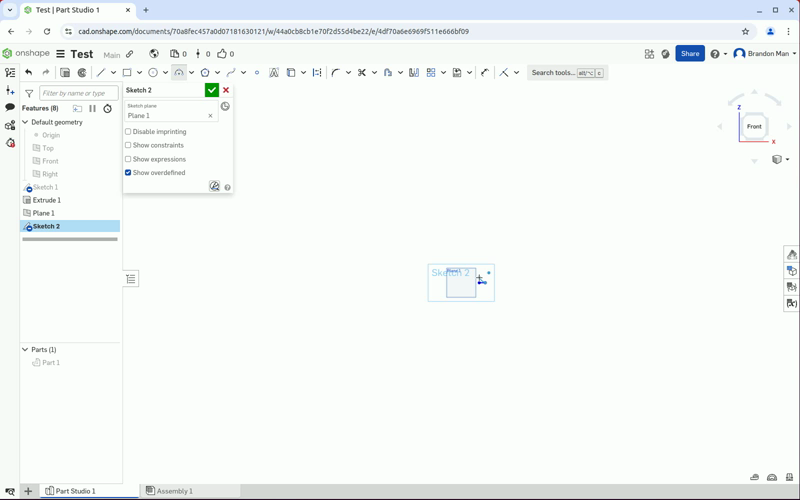
click(479, 277)
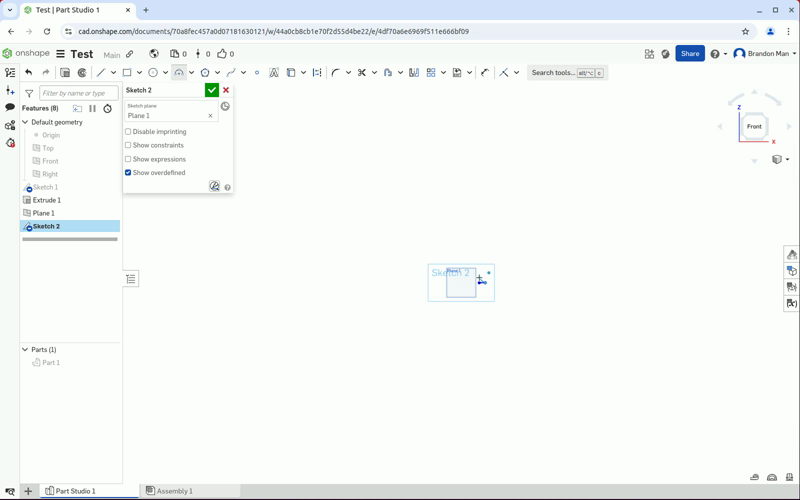
mouse_move(483, 278)
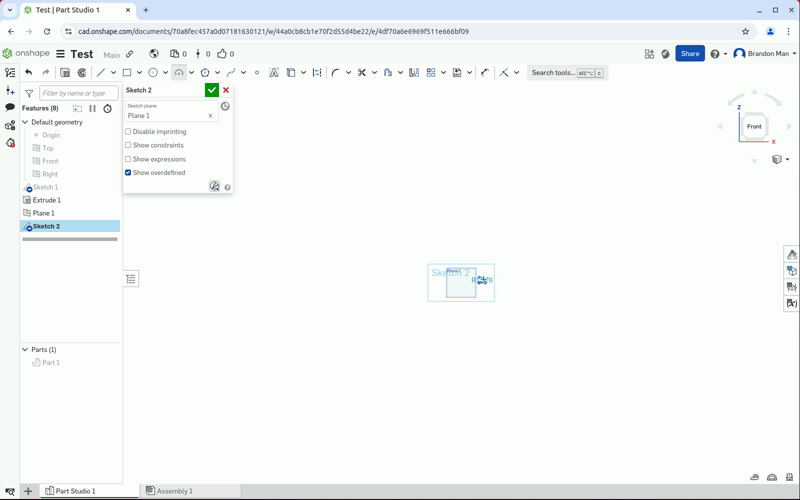
click(483, 278)
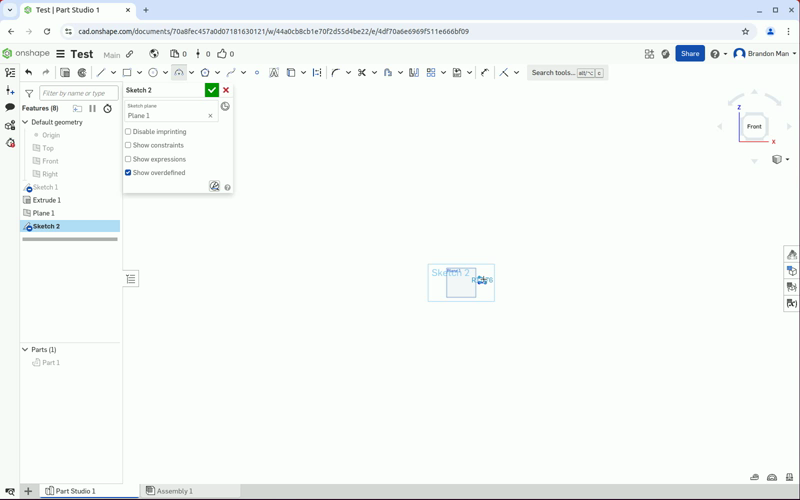
key_up(shift)
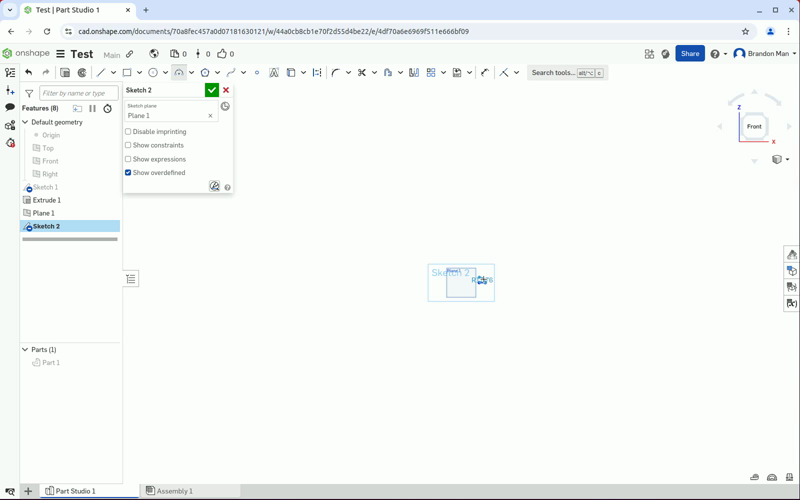
key(esc)
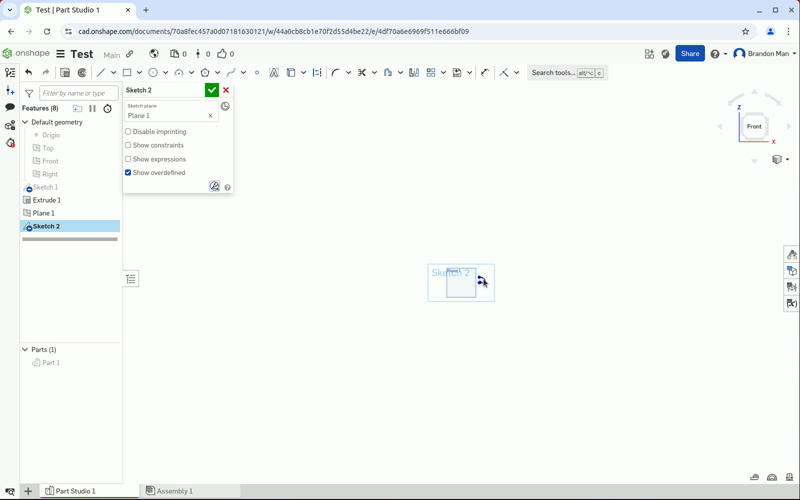
key(l)
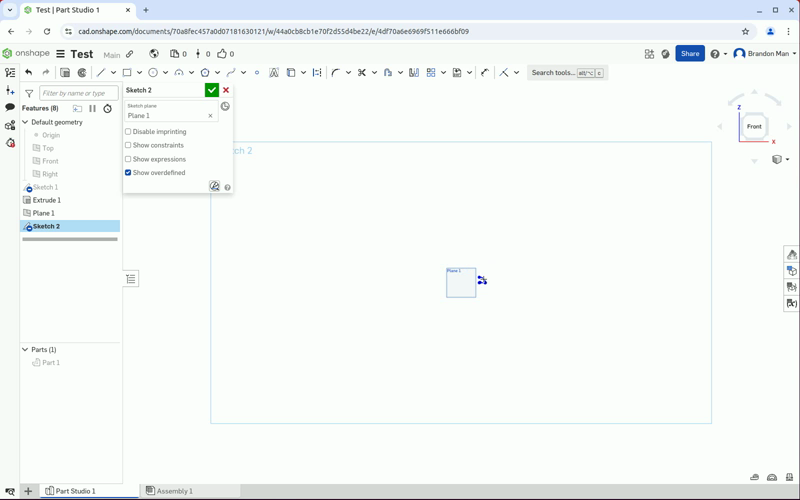
mouse_move(479, 277)
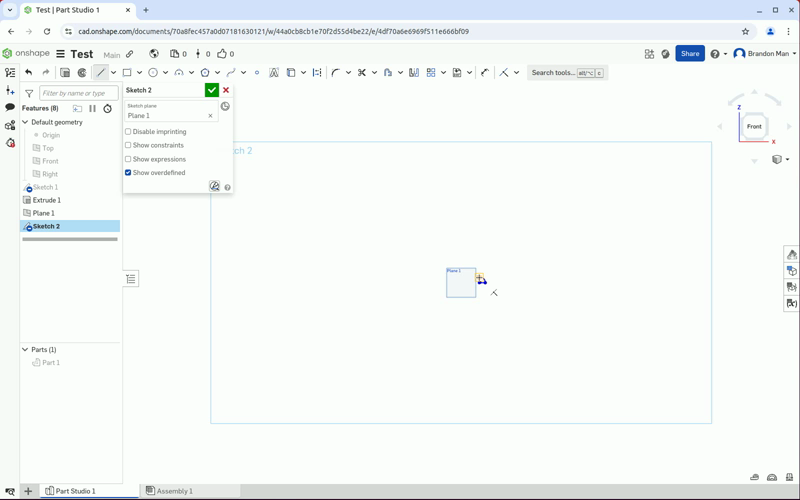
scroll(6)
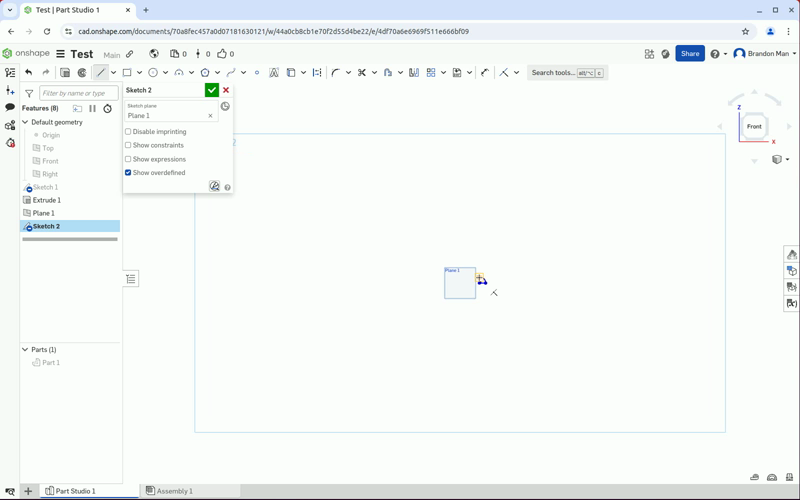
scroll(6)
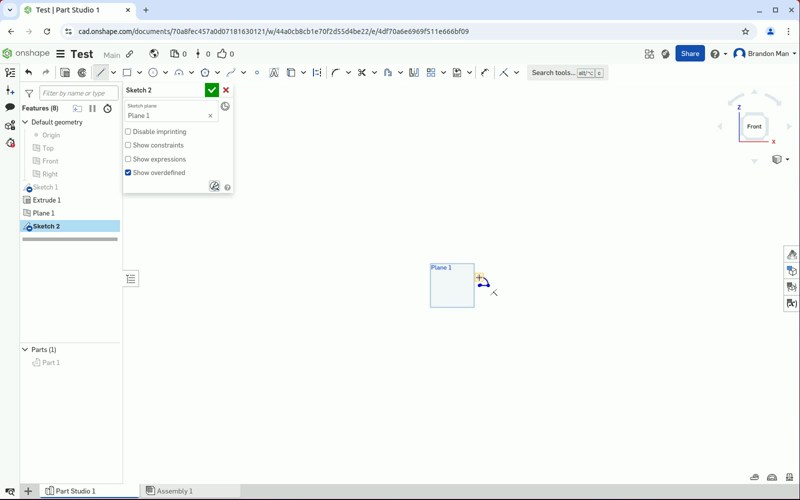
scroll(6)
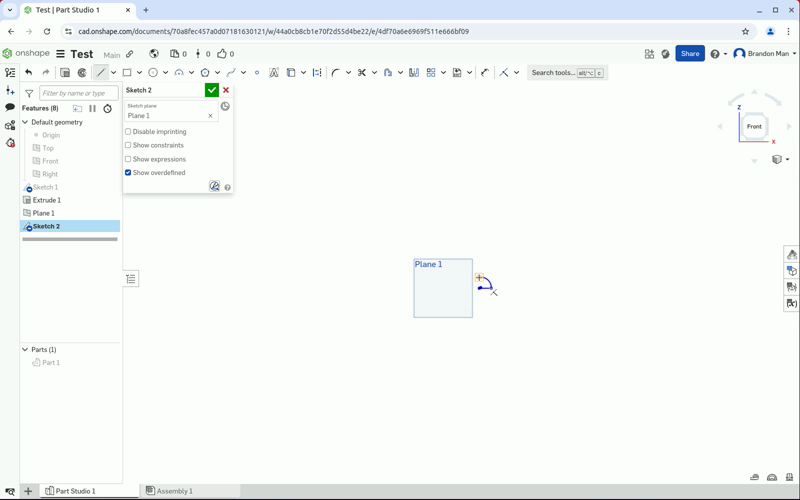
scroll(6)
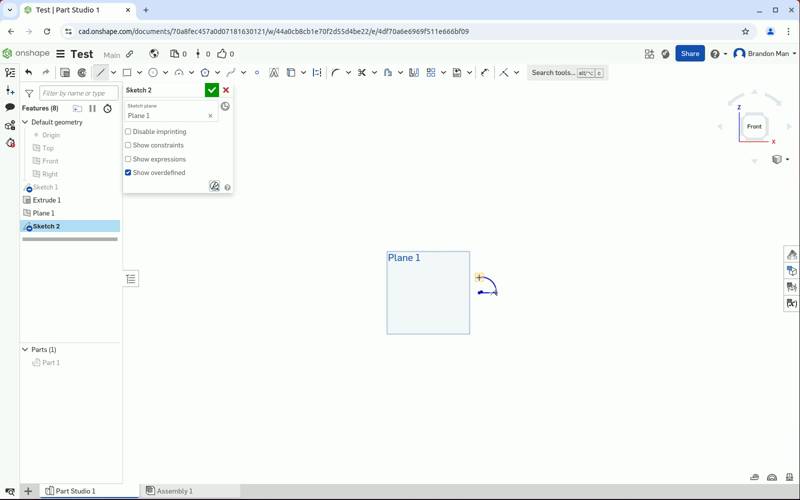
scroll(6)
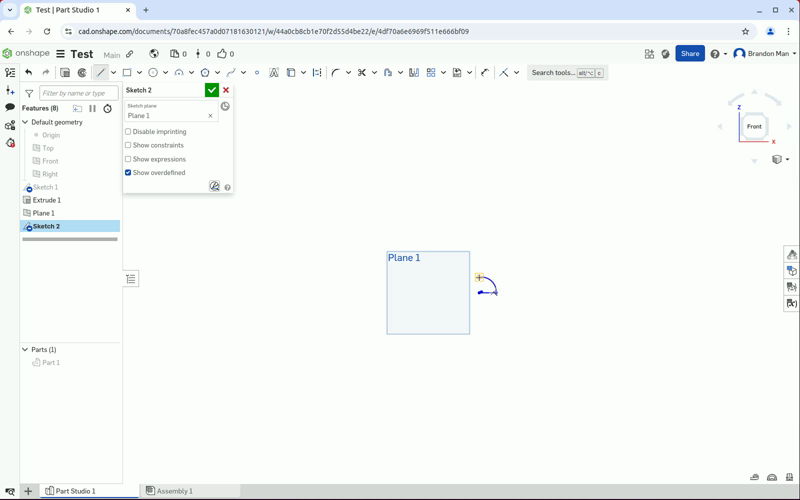
scroll(6)
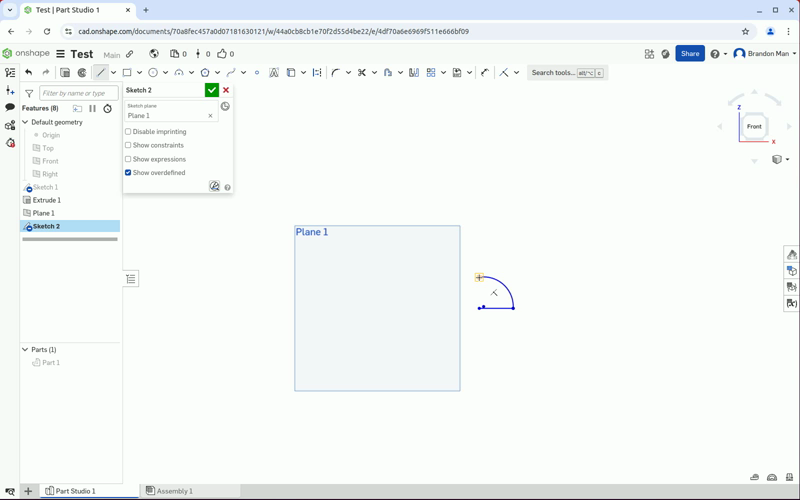
scroll(6)
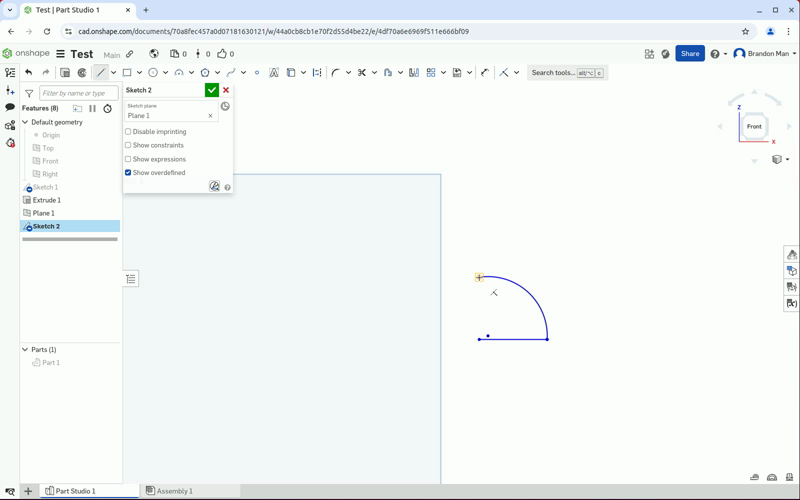
click(479, 277)
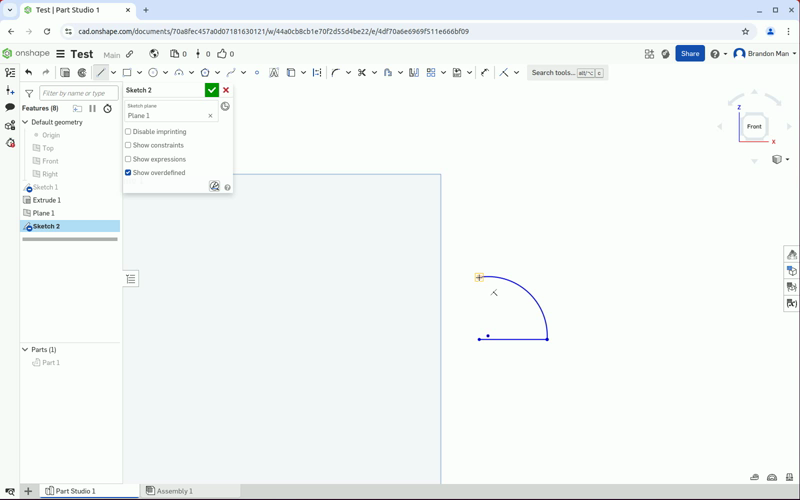
scroll(-6)
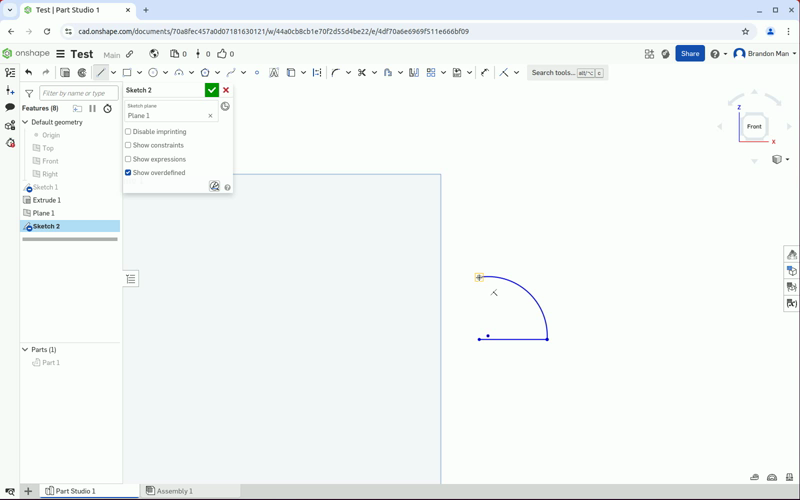
scroll(-6)
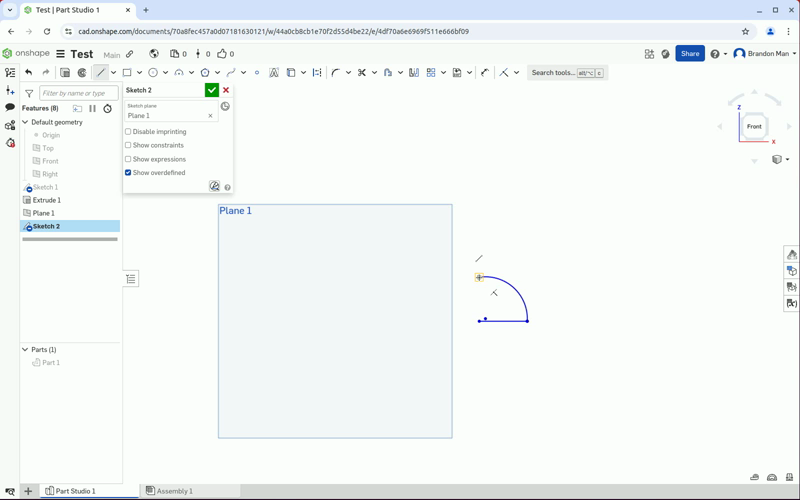
scroll(-6)
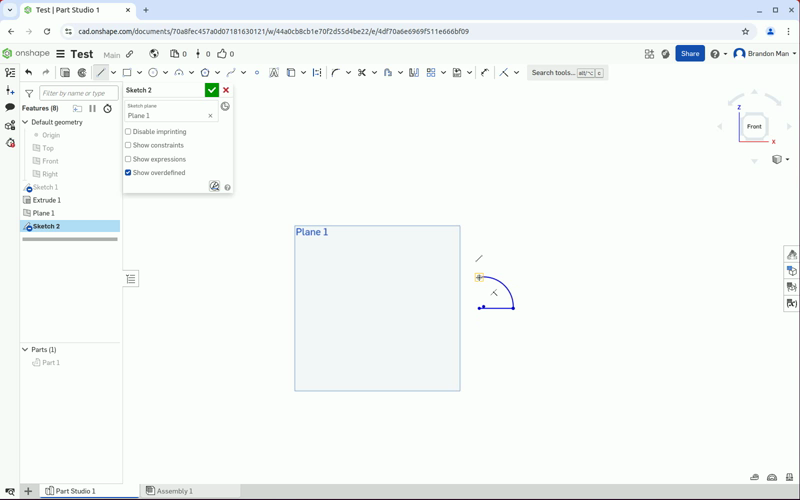
scroll(-6)
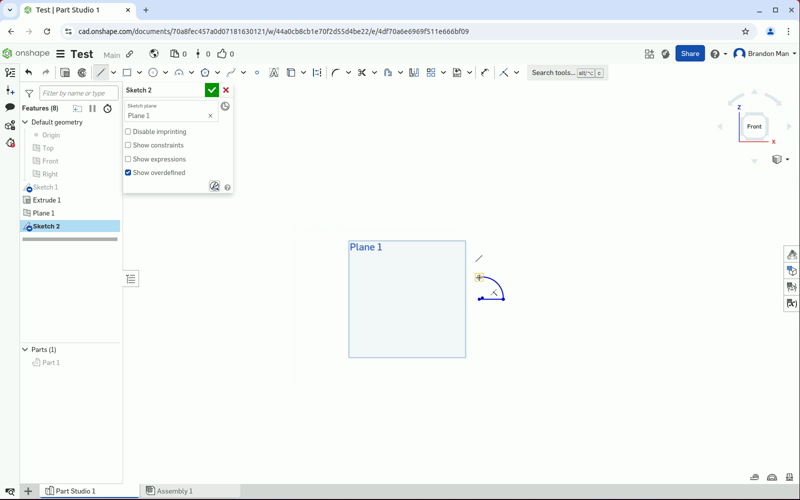
scroll(-6)
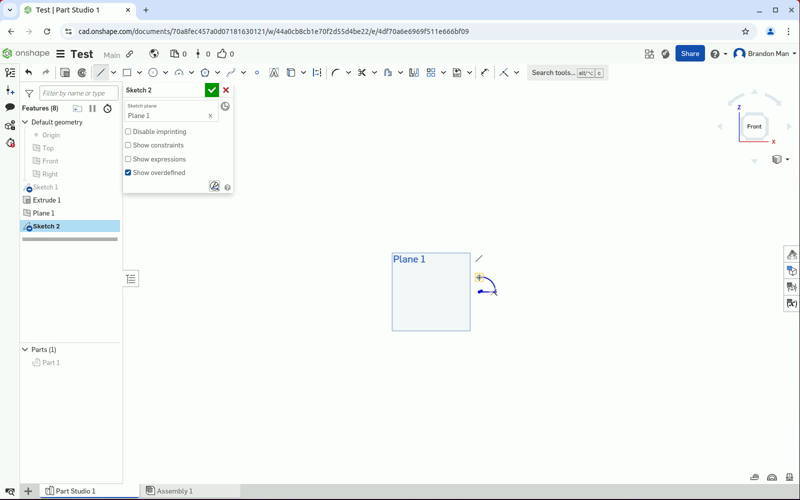
scroll(-6)
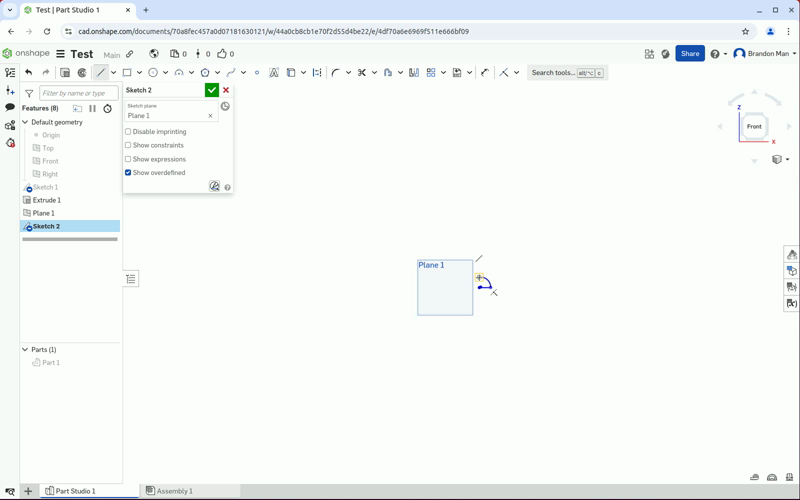
scroll(-6)
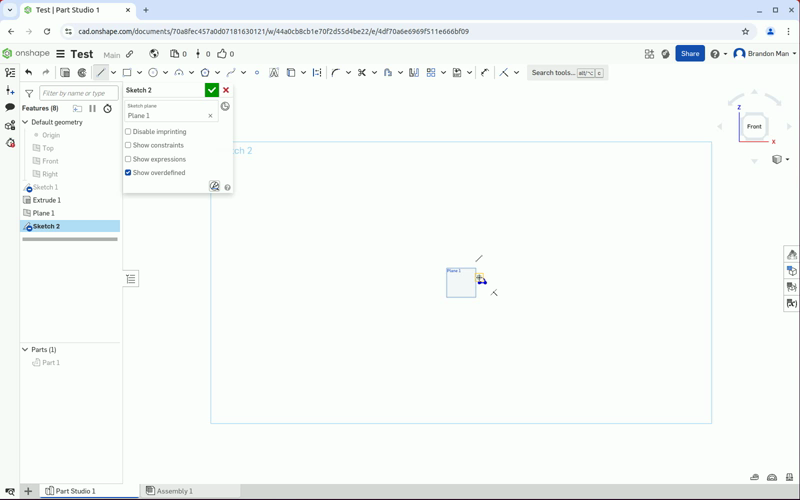
mouse_move(509, 277)
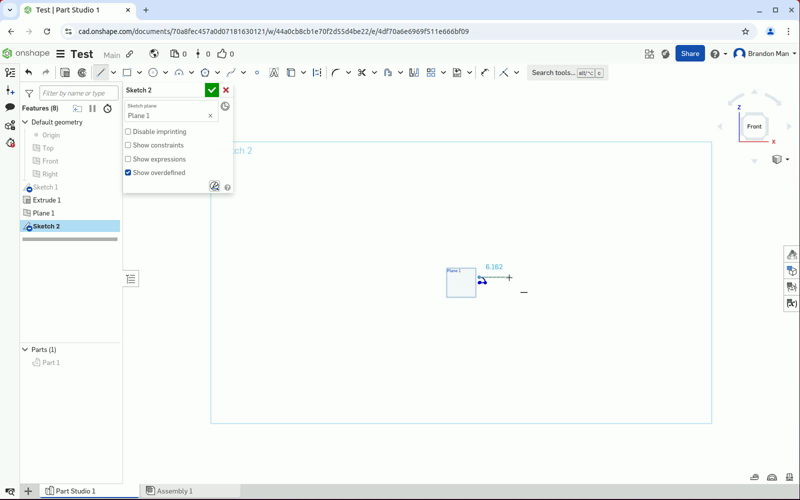
key_down(shift)
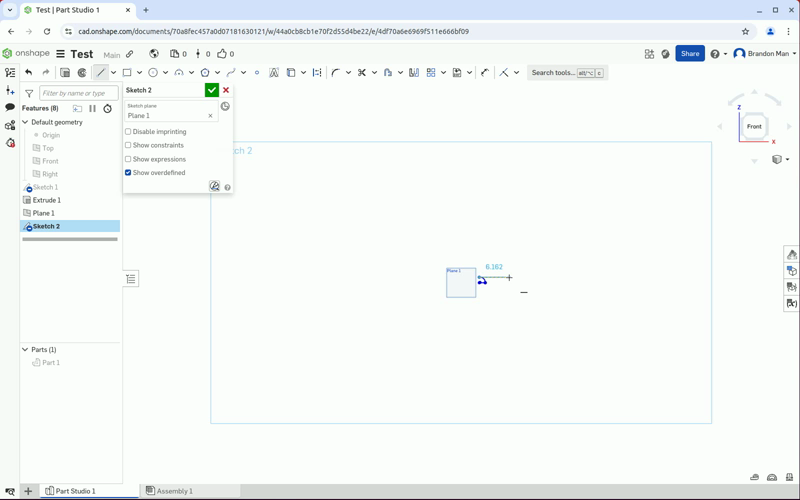
mouse_move(479, 282)
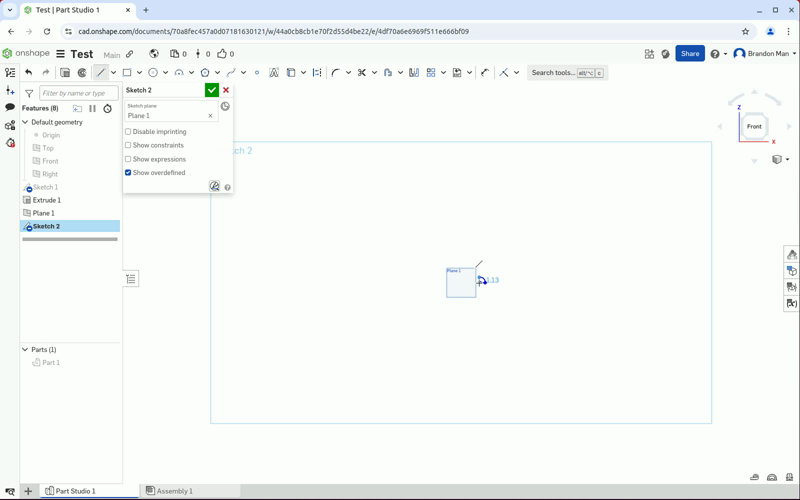
scroll(6)
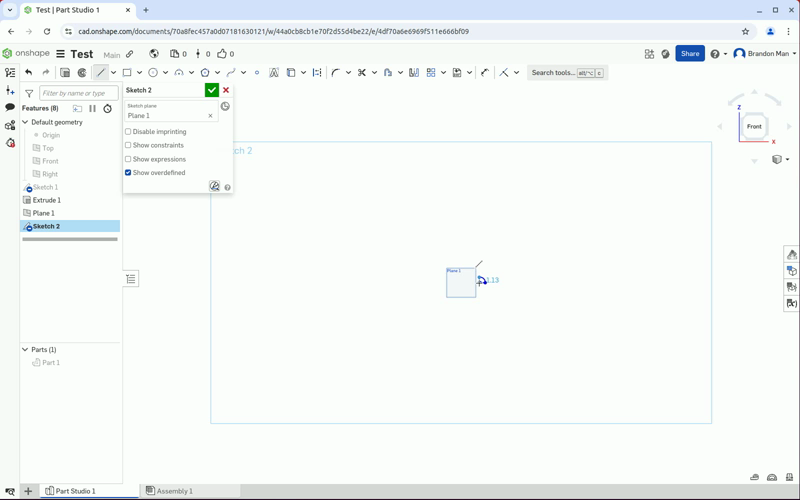
scroll(6)
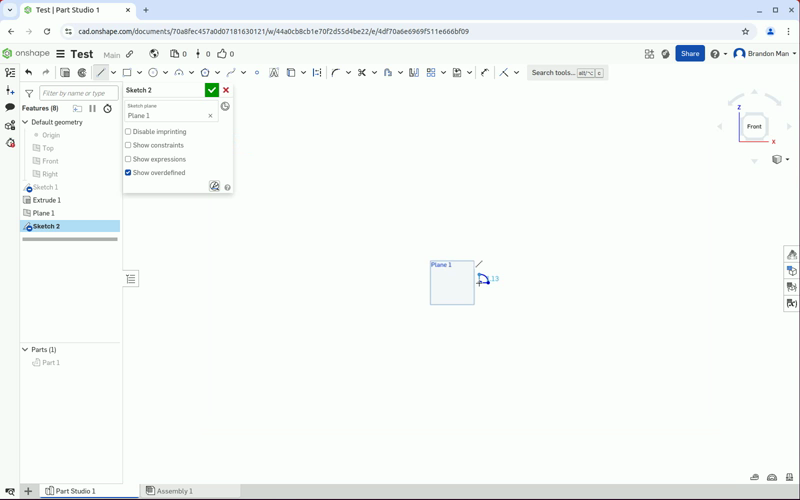
scroll(6)
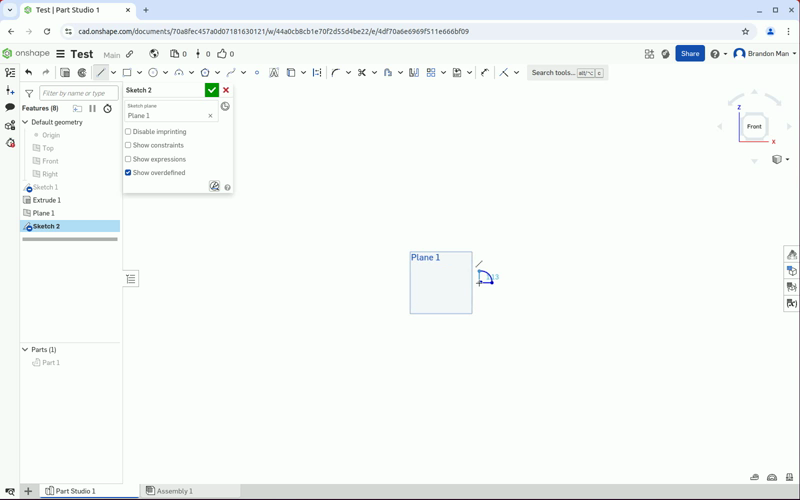
scroll(6)
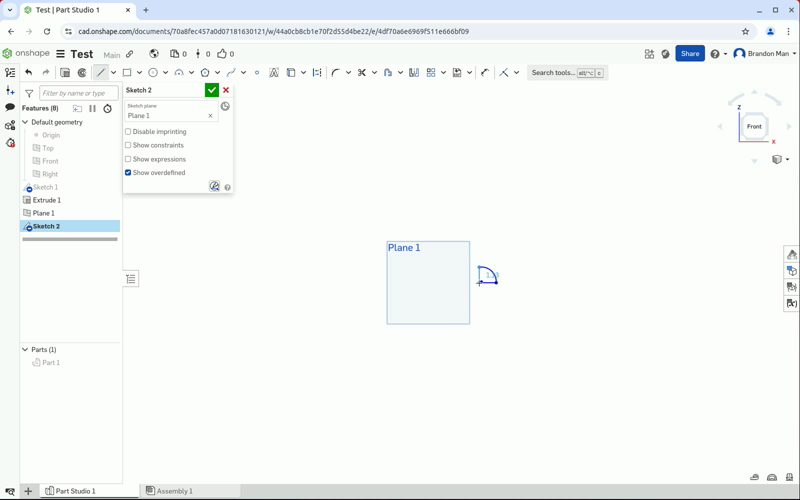
scroll(6)
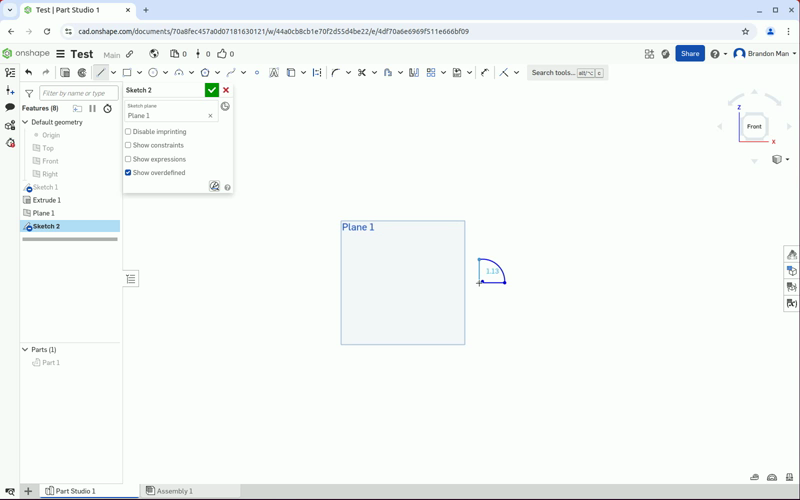
scroll(6)
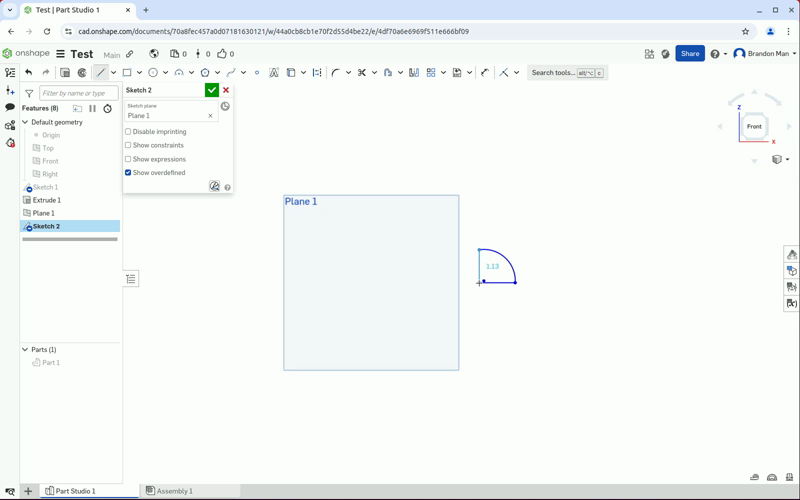
scroll(6)
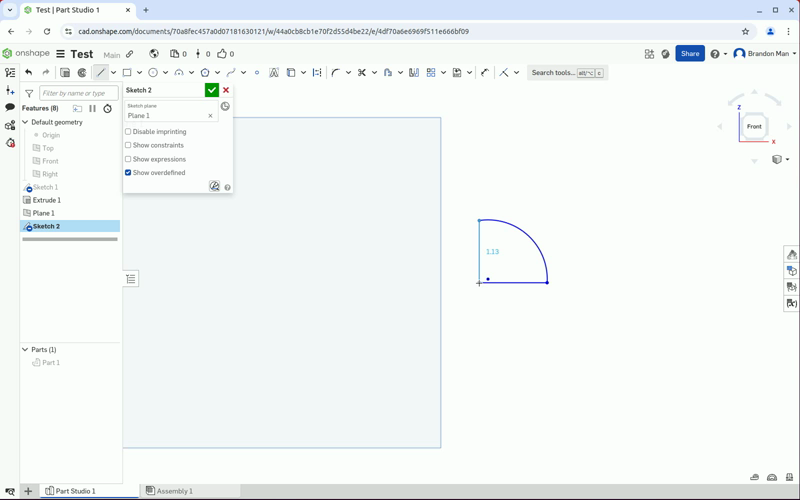
key_up(shift)
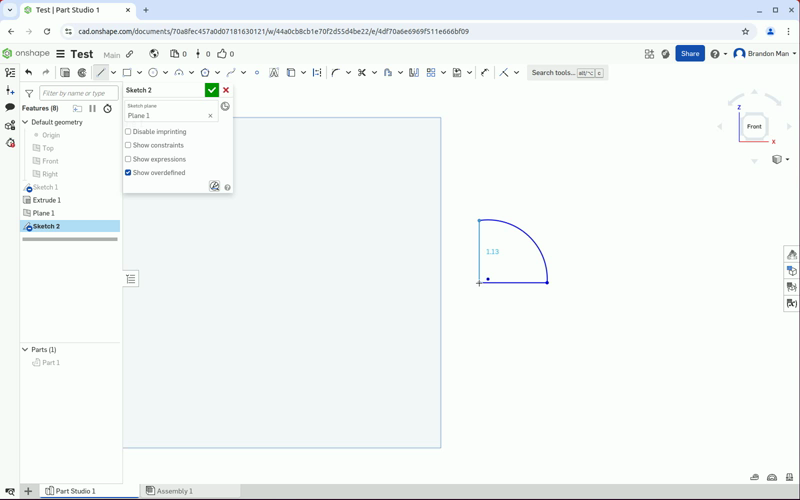
click(479, 282)
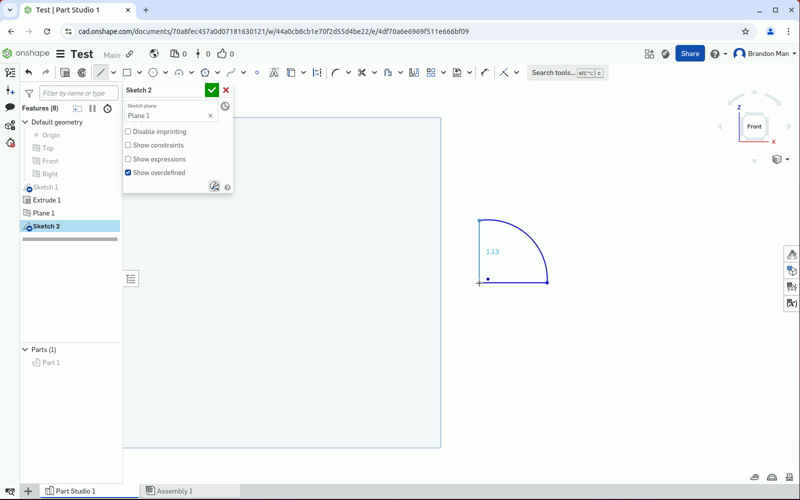
scroll(-6)
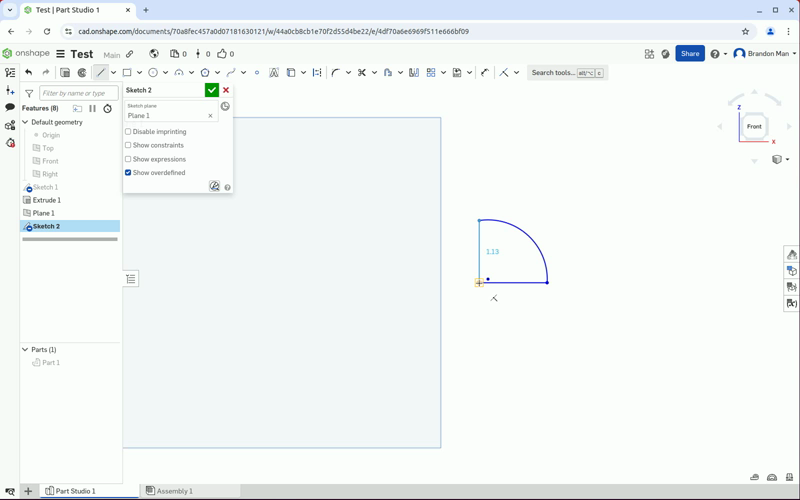
scroll(-6)
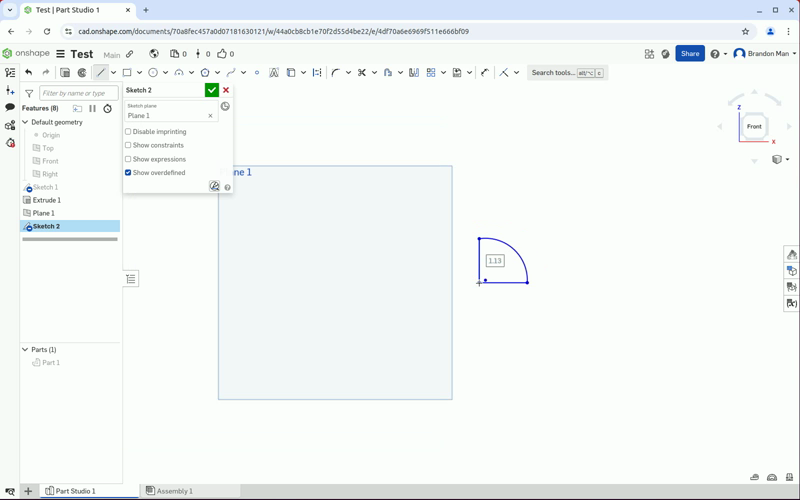
scroll(-6)
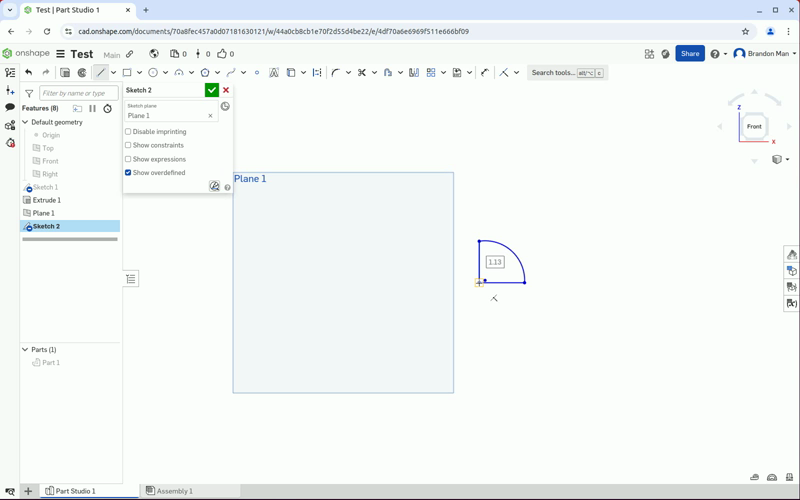
scroll(-6)
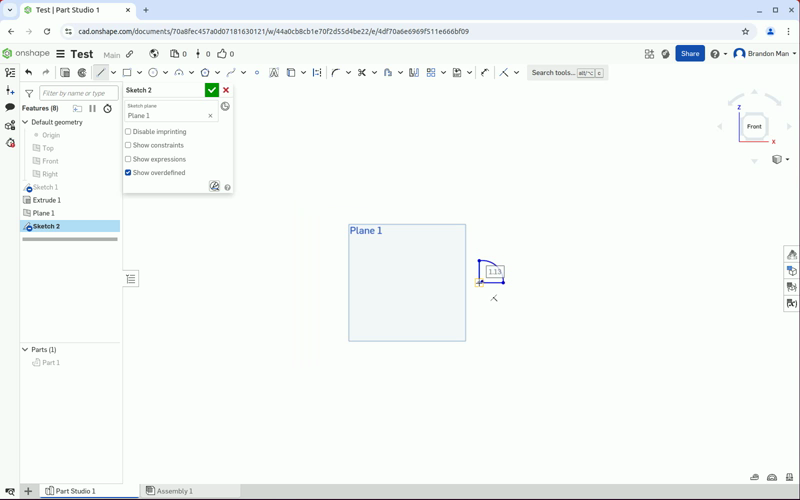
scroll(-6)
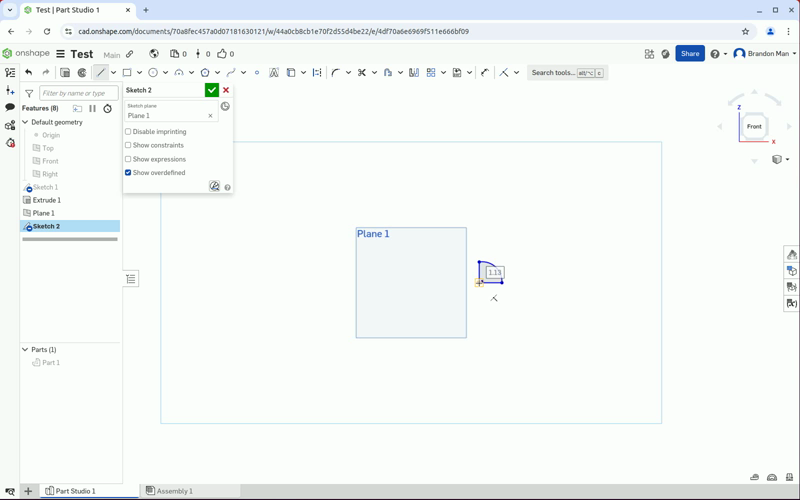
scroll(-6)
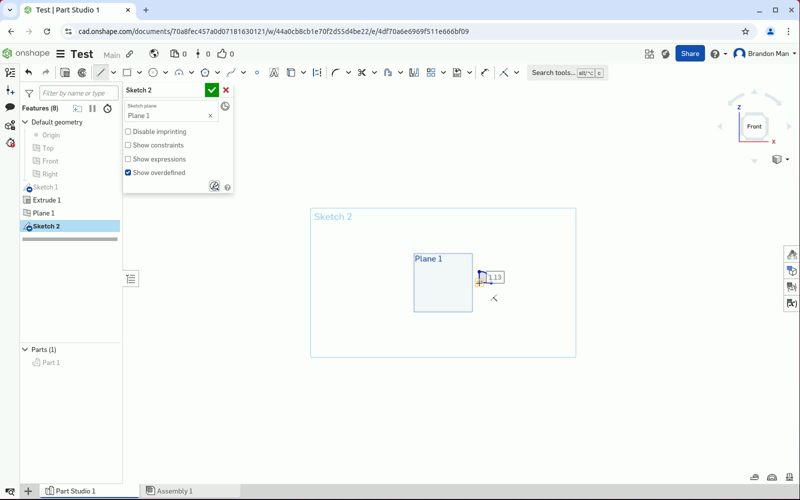
scroll(-6)
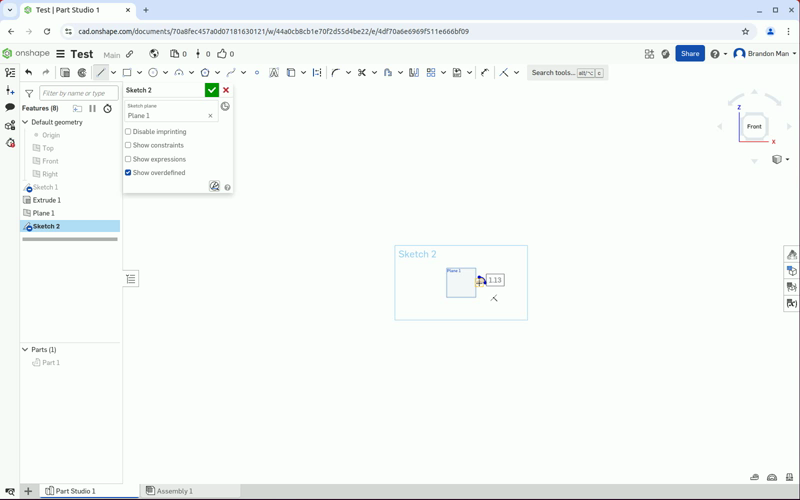
key(esc)
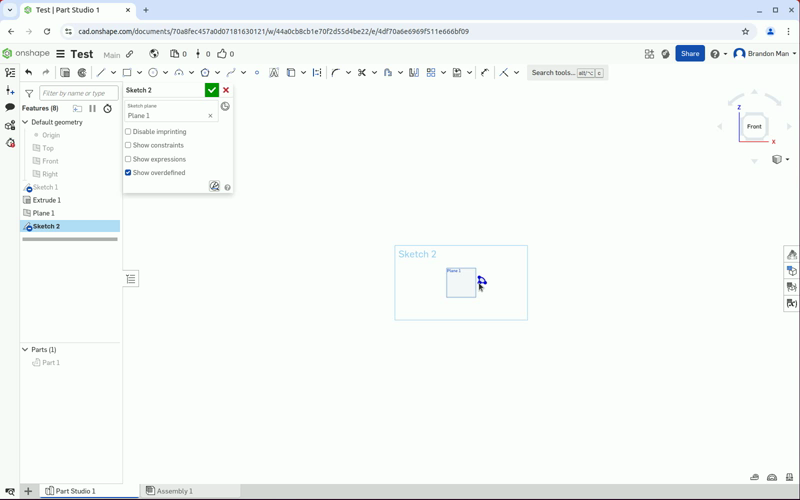
mouse_move(484, 280)
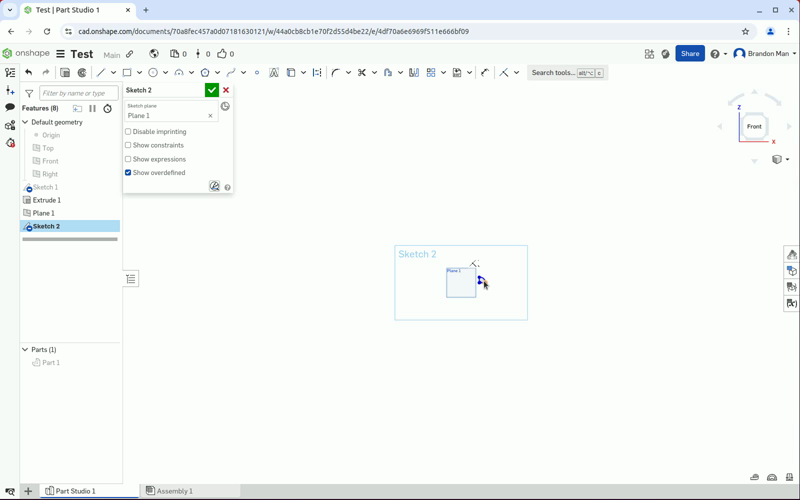
scroll(6)
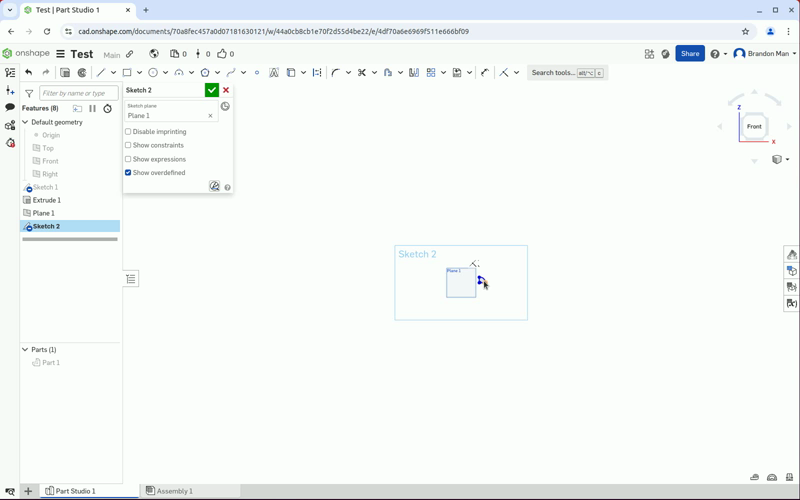
scroll(6)
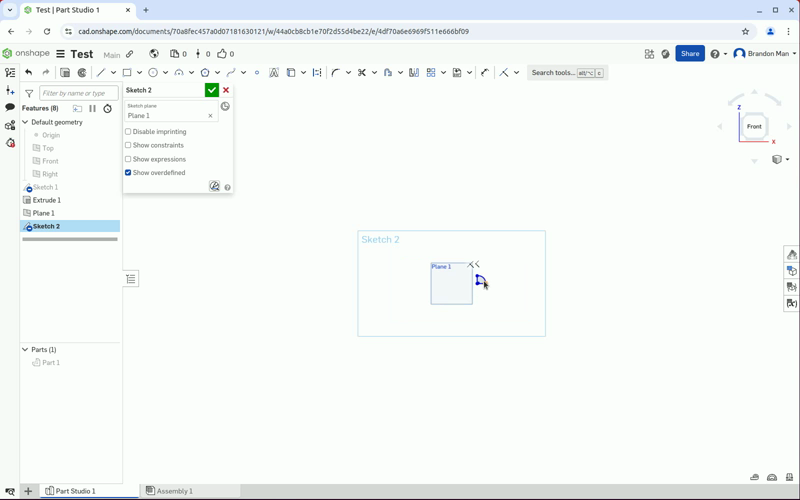
scroll(6)
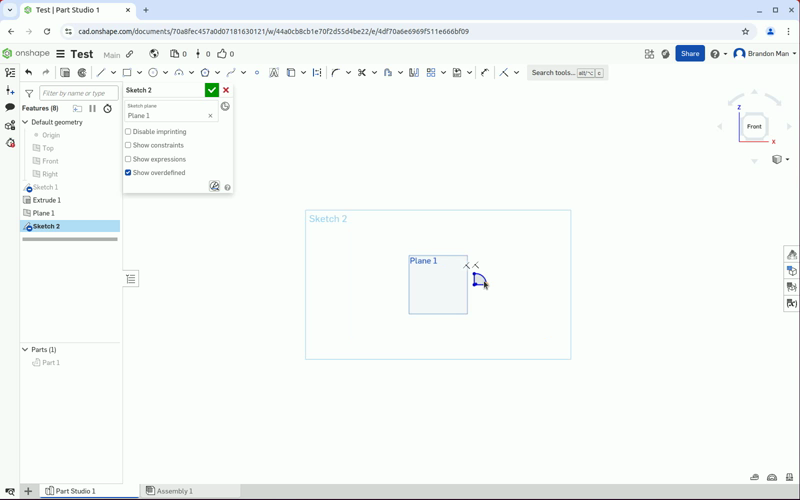
scroll(6)
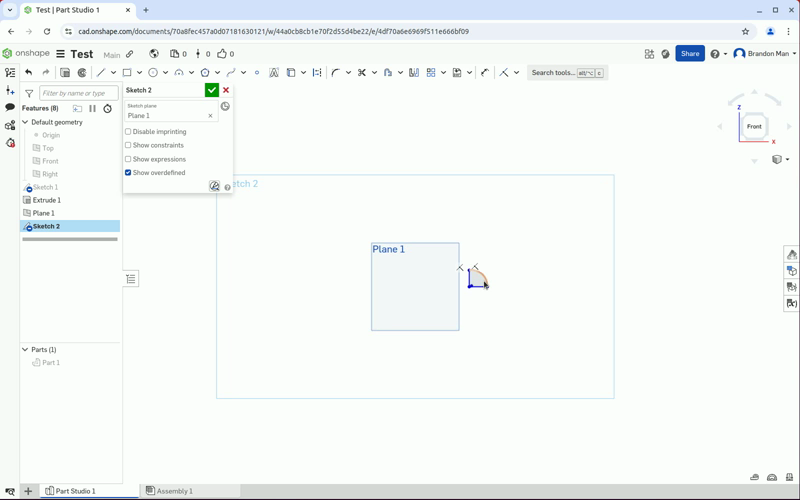
scroll(6)
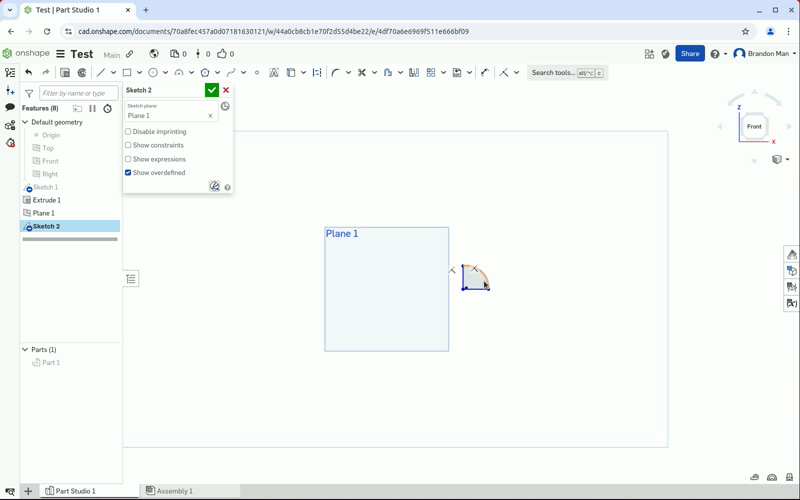
scroll(6)
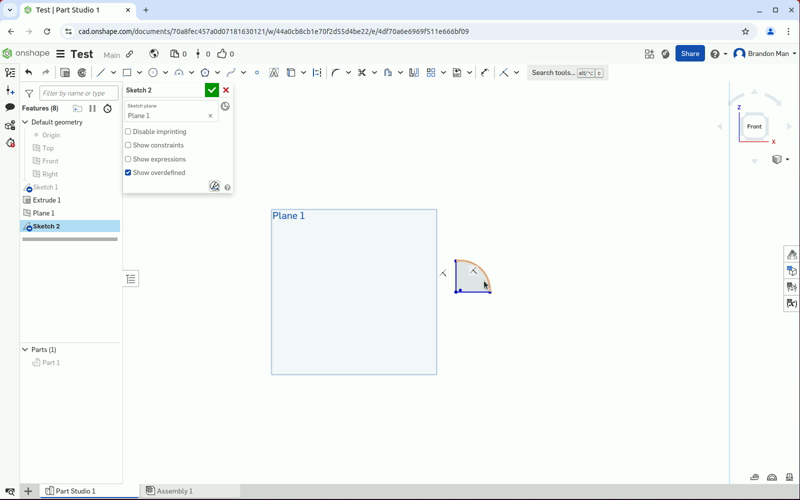
scroll(6)
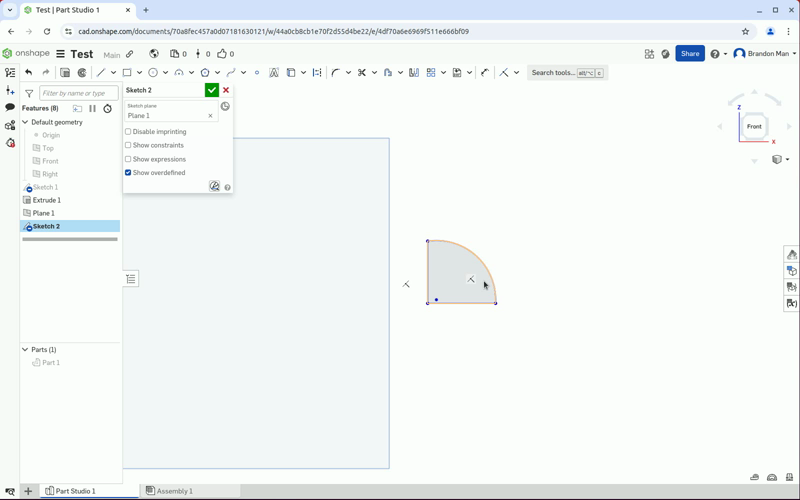
click(484, 280)
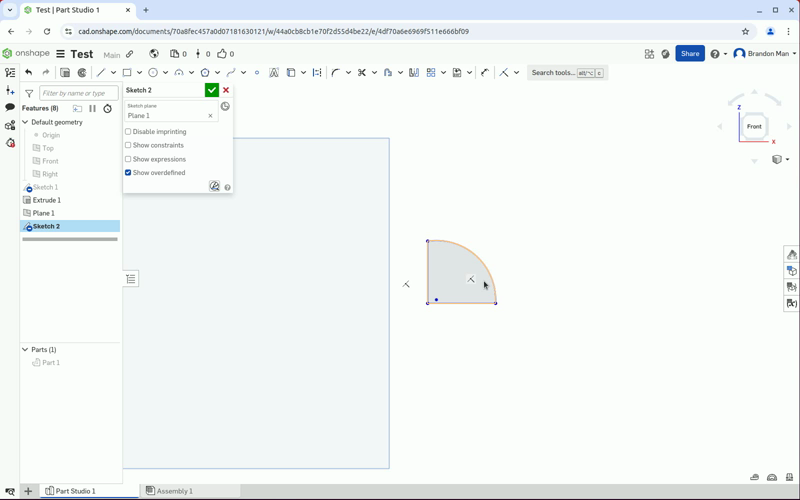
scroll(-6)
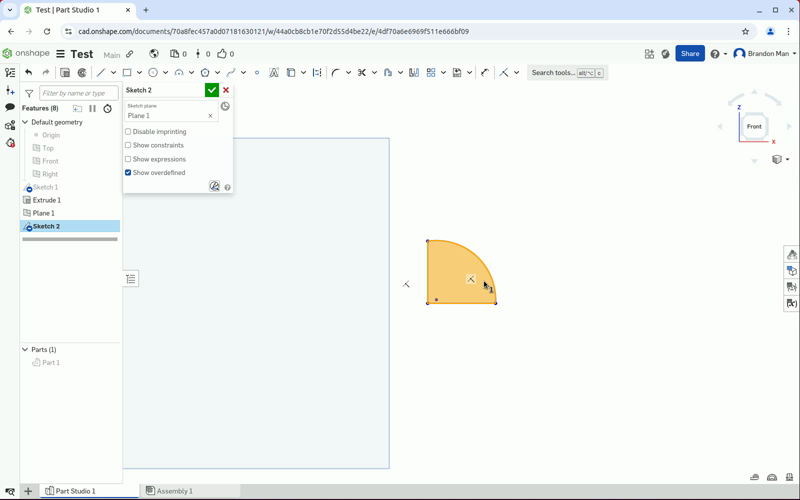
scroll(-6)
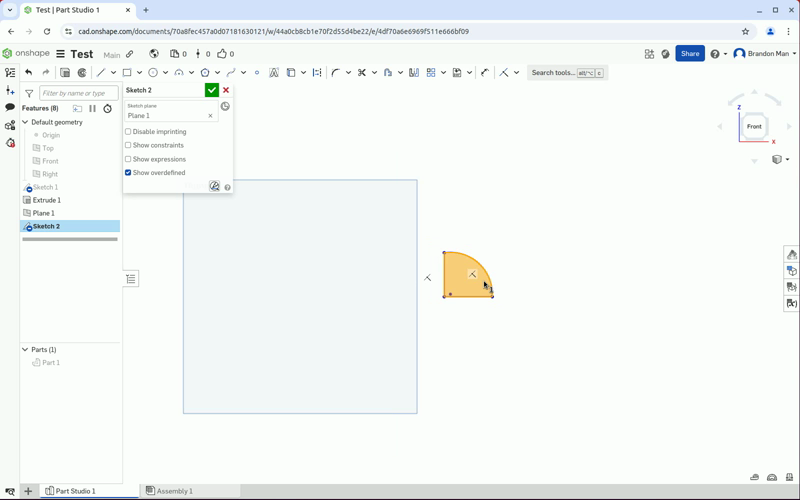
scroll(-6)
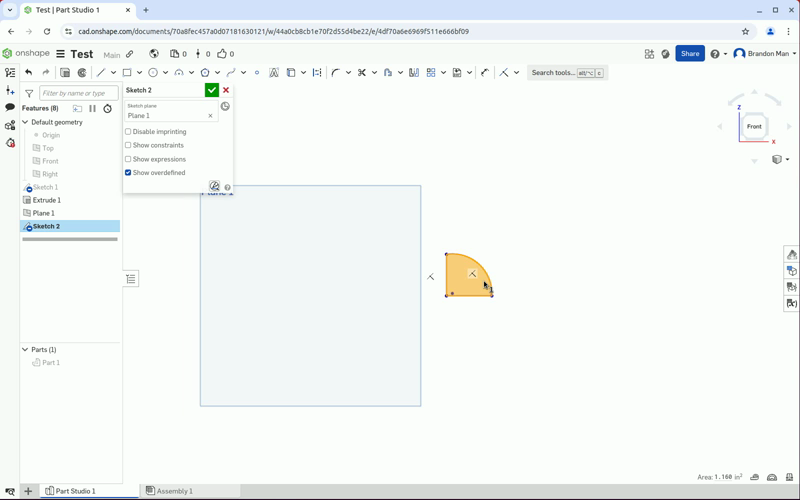
scroll(-6)
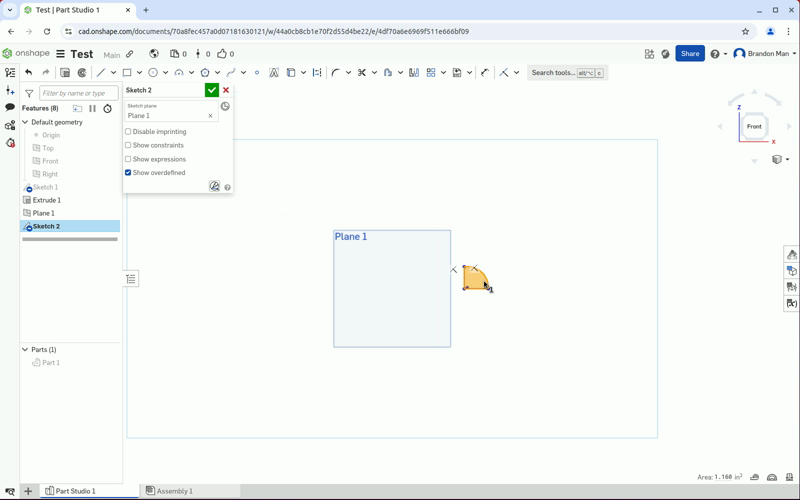
scroll(-6)
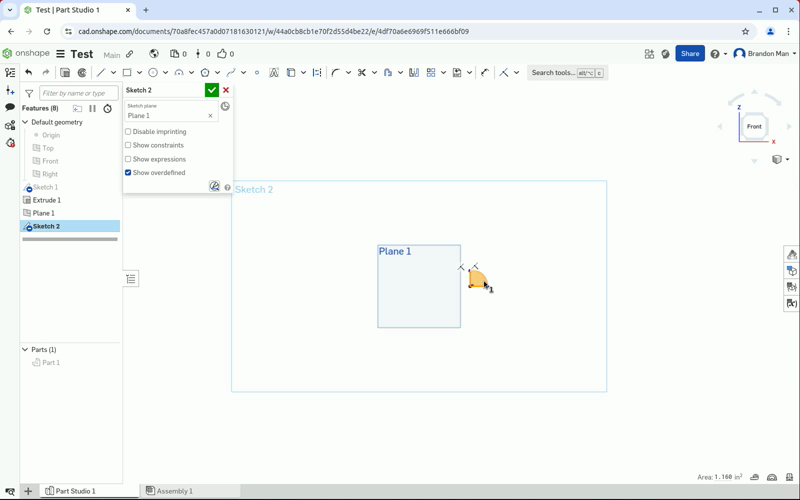
scroll(-6)
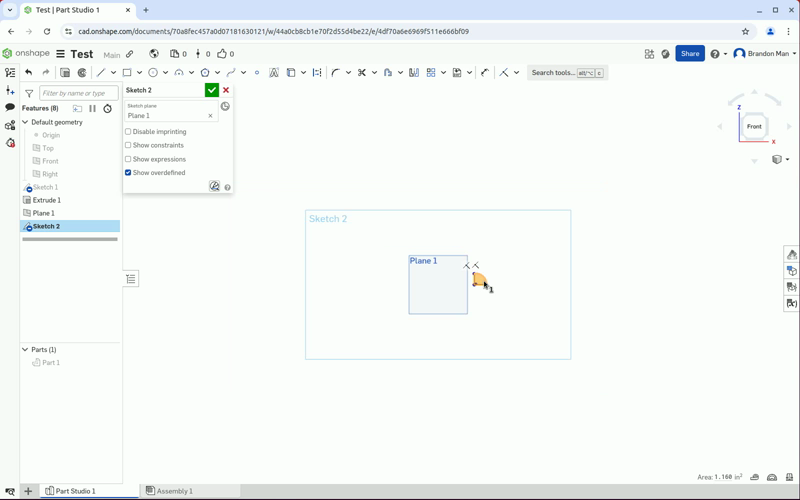
scroll(-6)
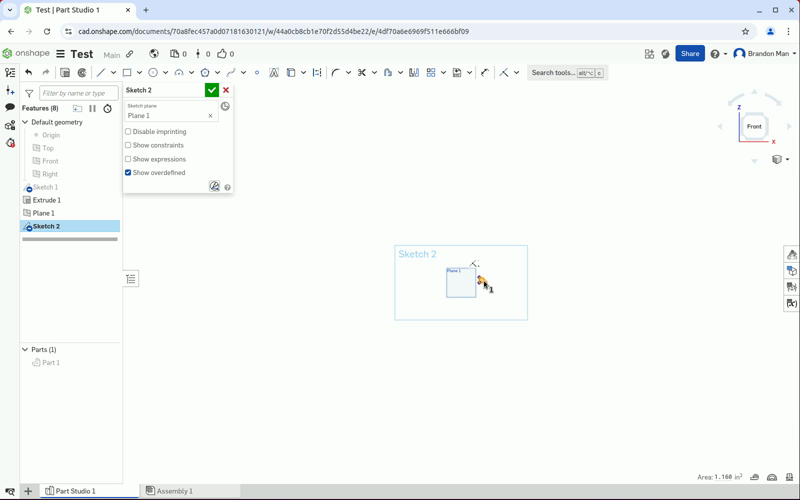
mouse_move(73, 352)
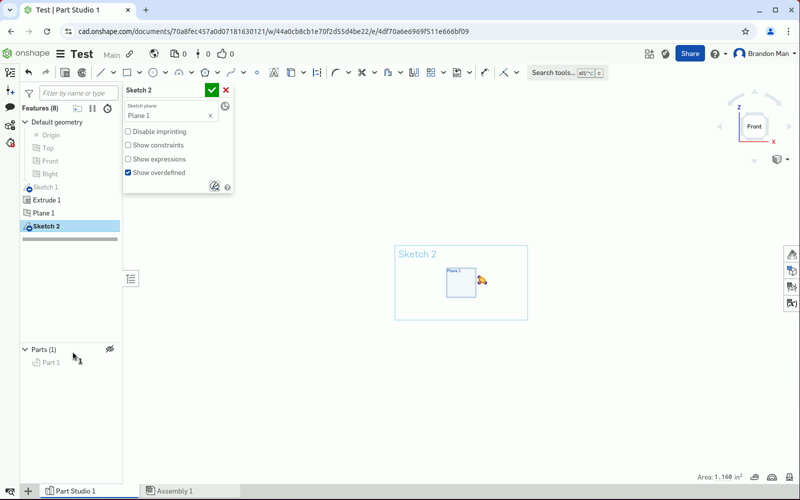
key(shift+y)
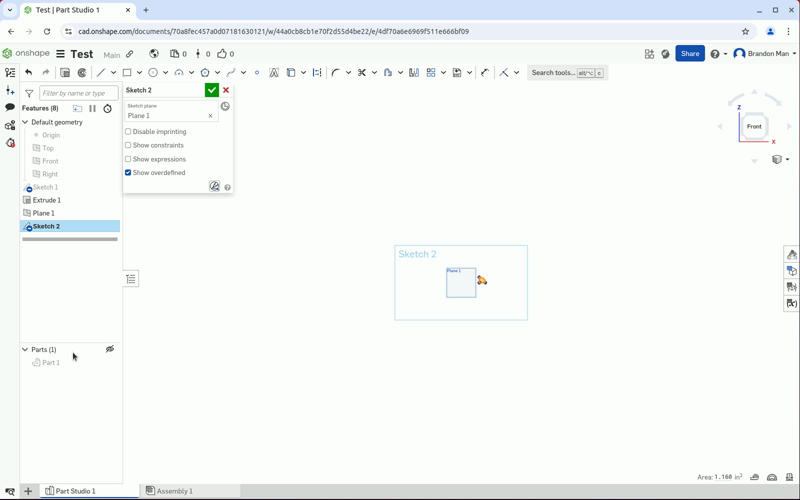
key(shift+e)
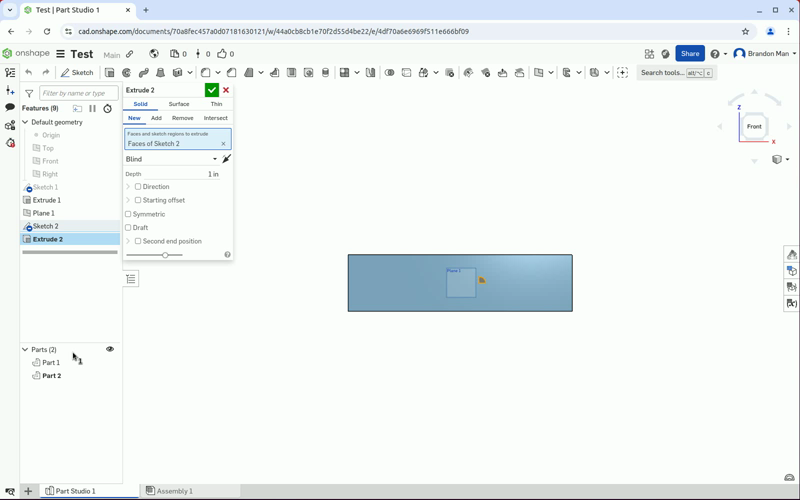
mouse_move(143, 106)
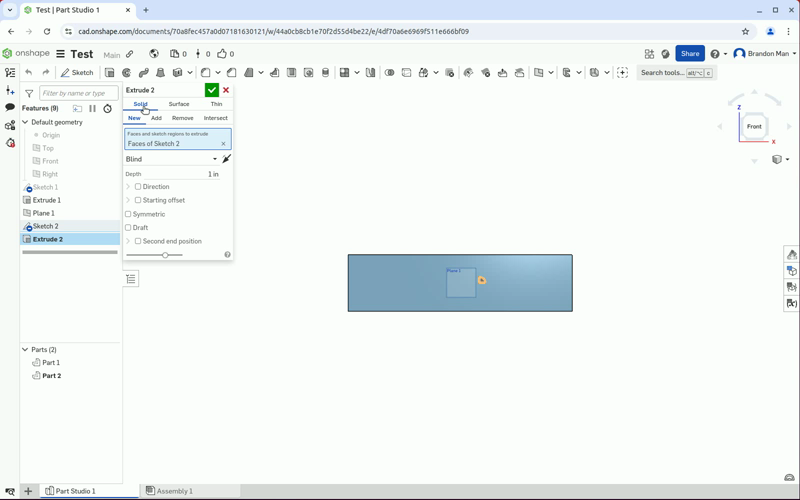
click(143, 106)
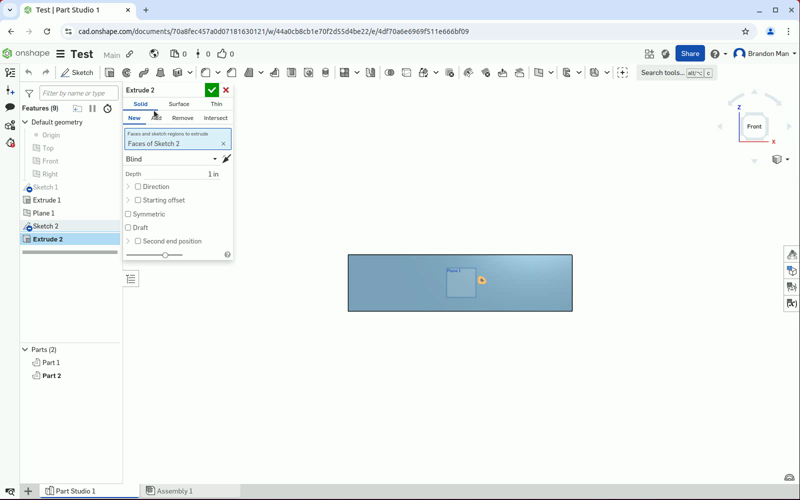
mouse_move(186, 120)
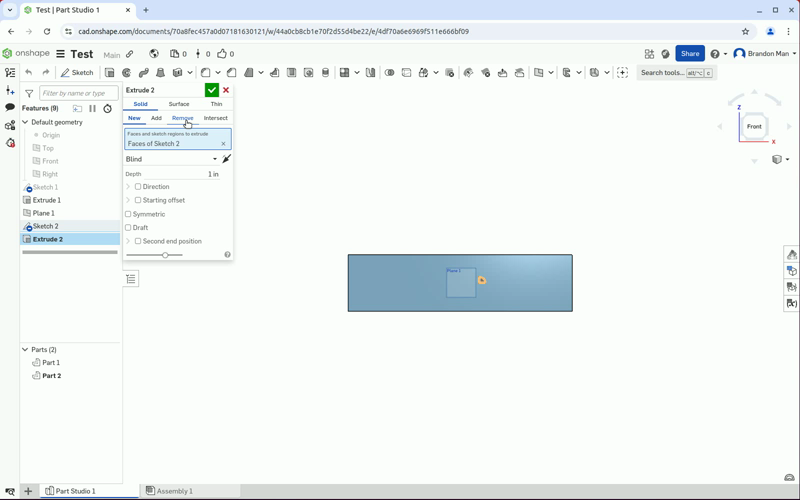
click(186, 120)
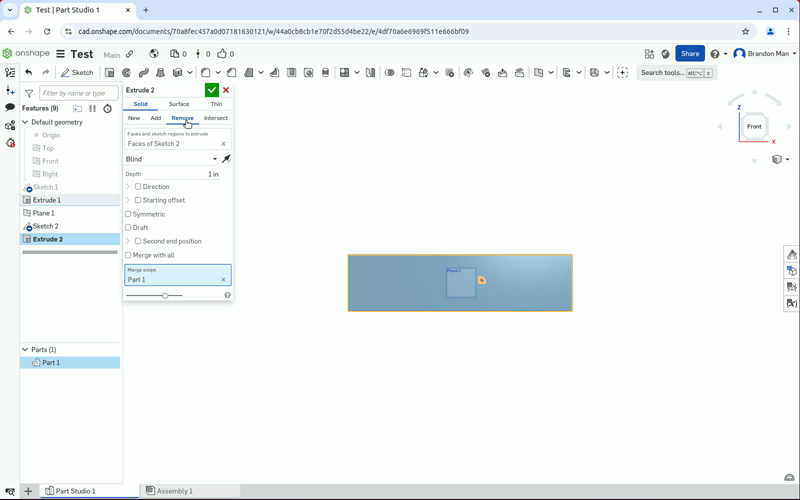
key(tab, 4)
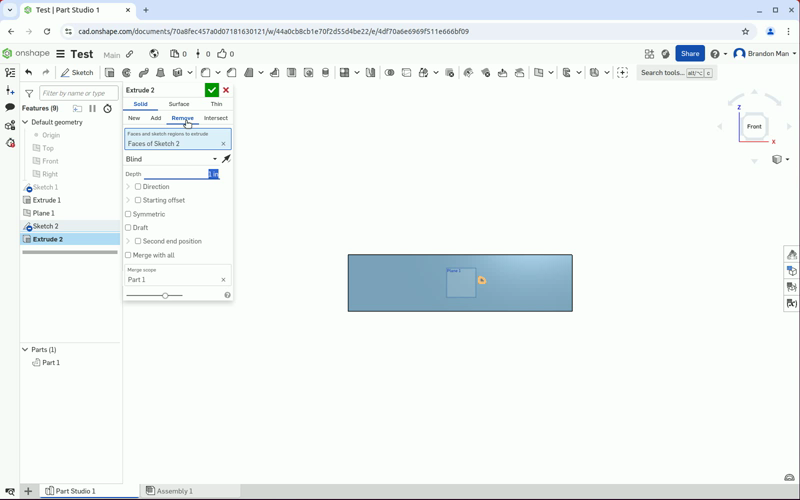
text(3.851)
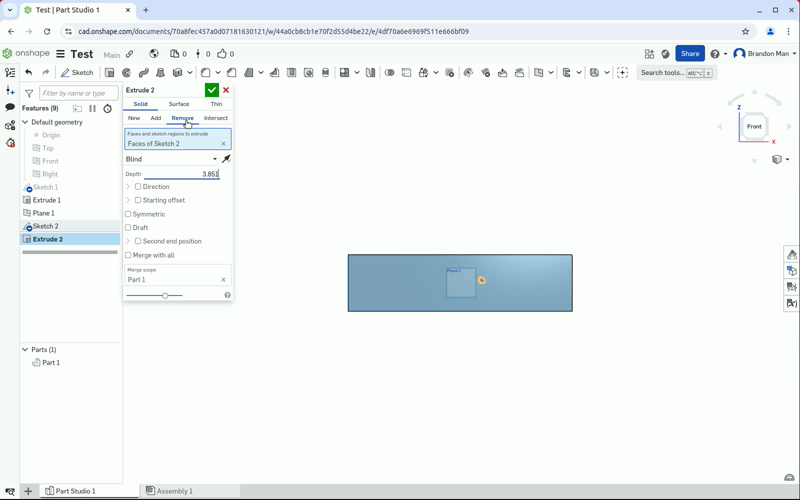
key(tab, 6)
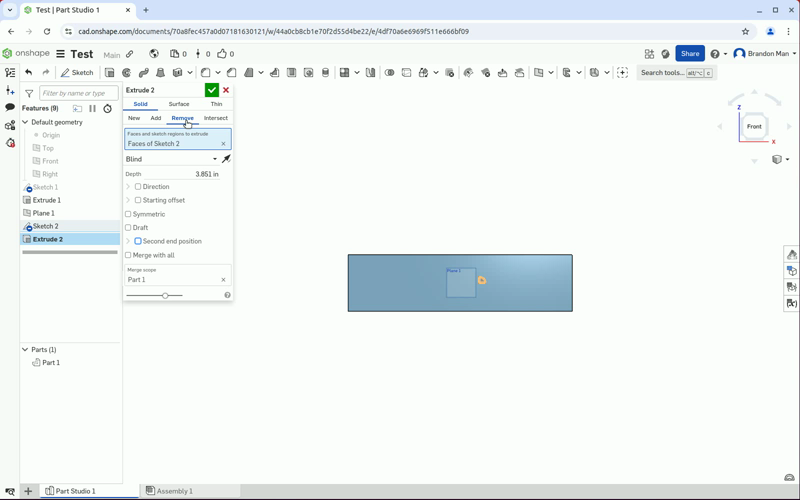
key(space)
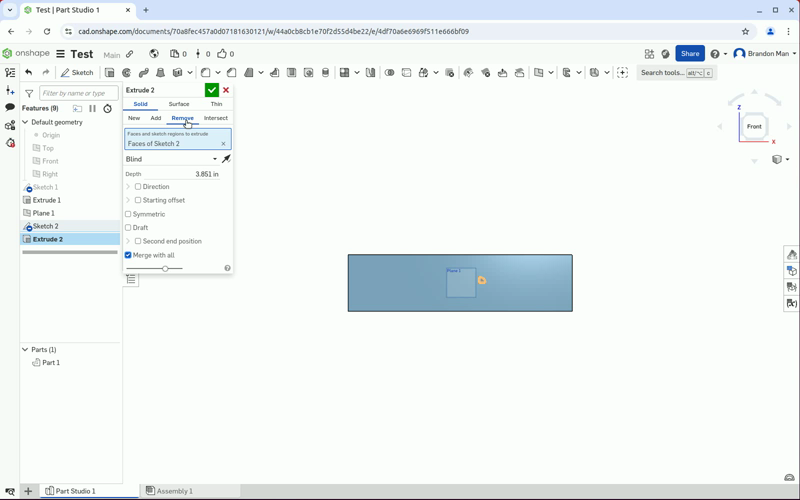
key(enter)
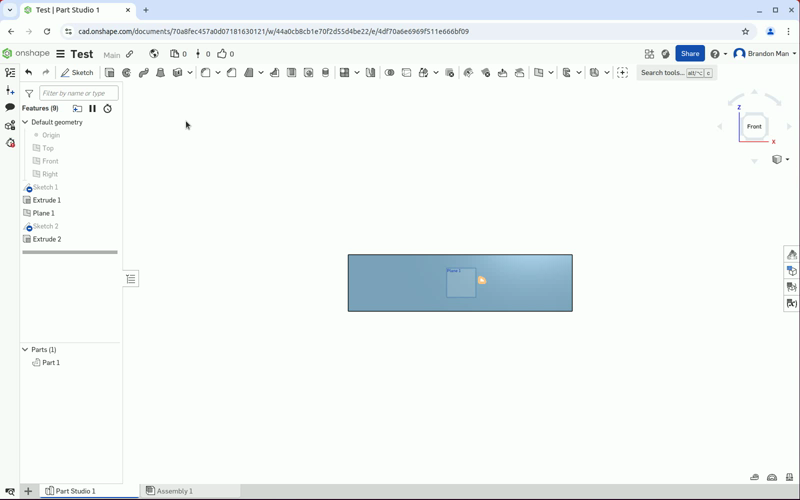
key(shift+h)
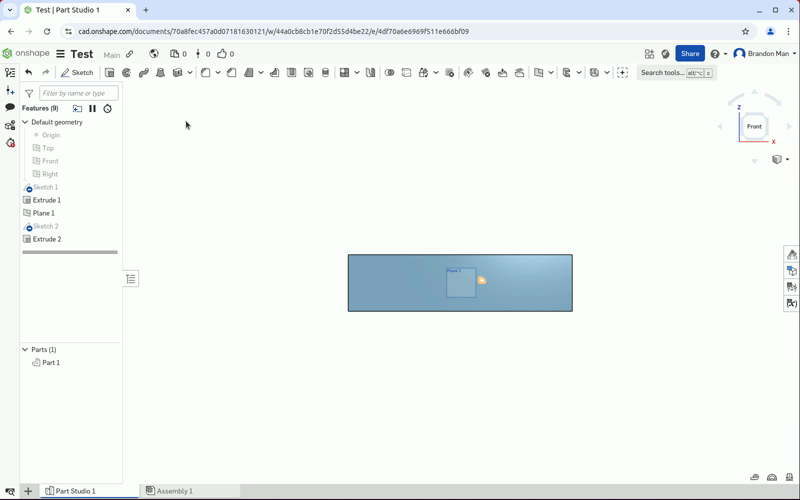
key(shift+h)
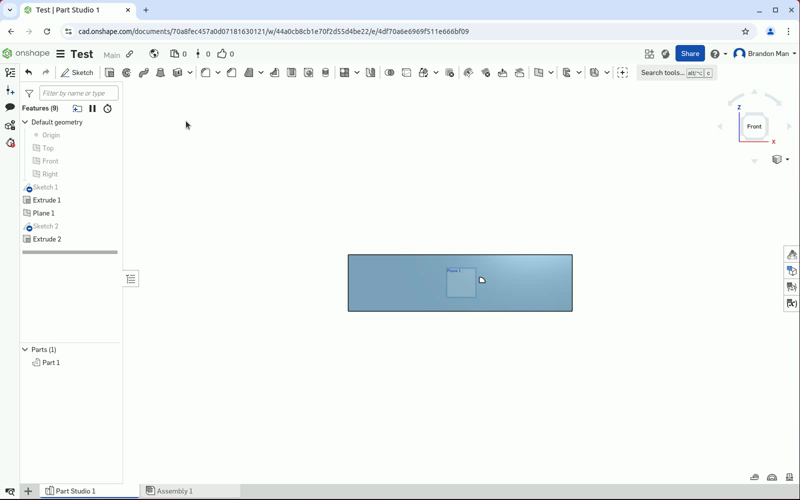
mouse_move(73, 189)
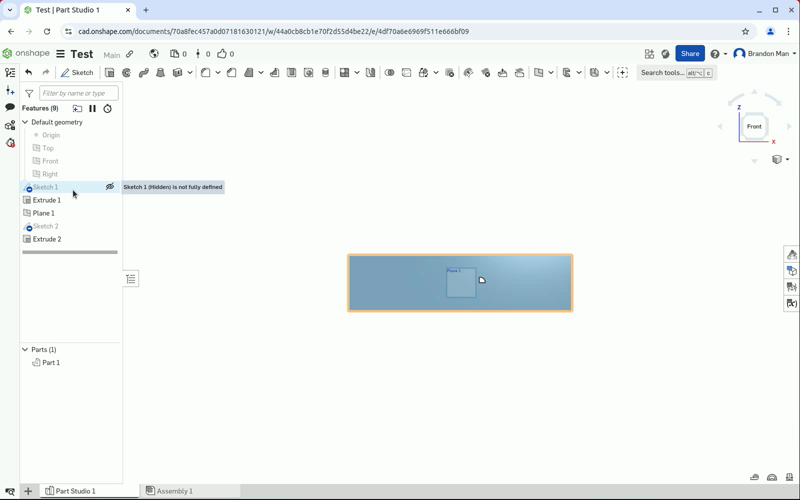
click(73, 189)
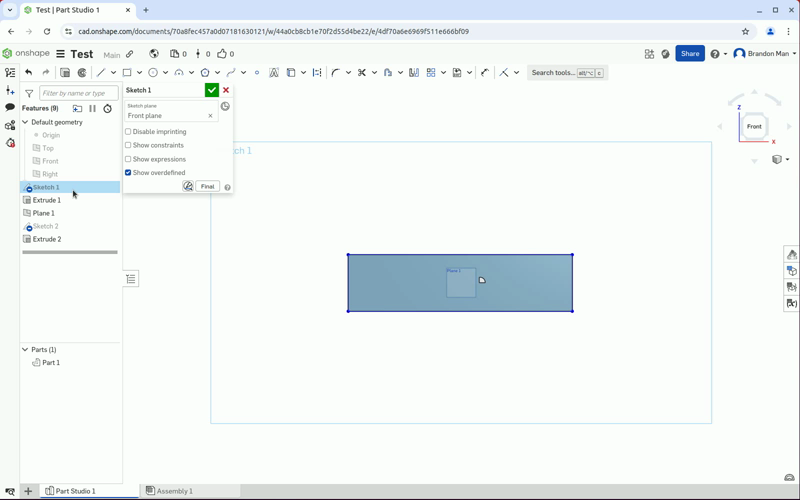
mouse_move(229, 92)
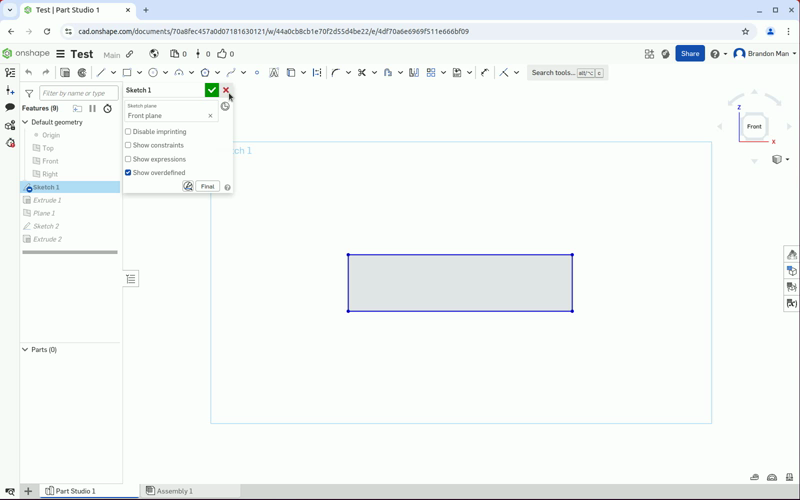
click(229, 92)
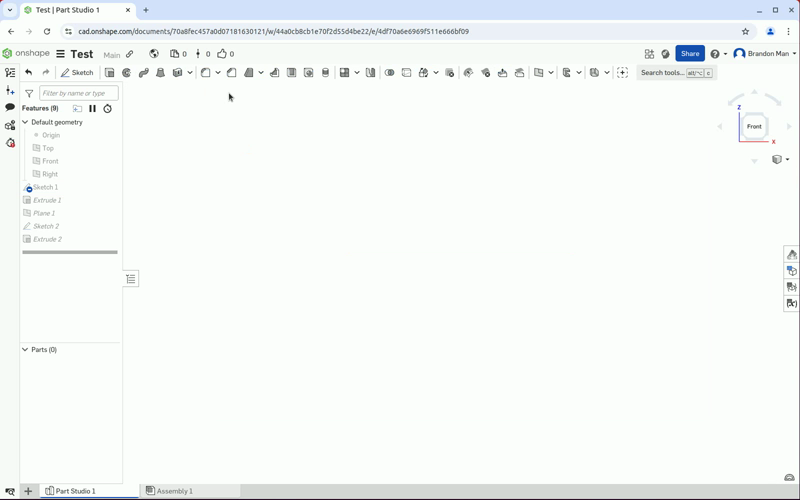
key(shift+s)
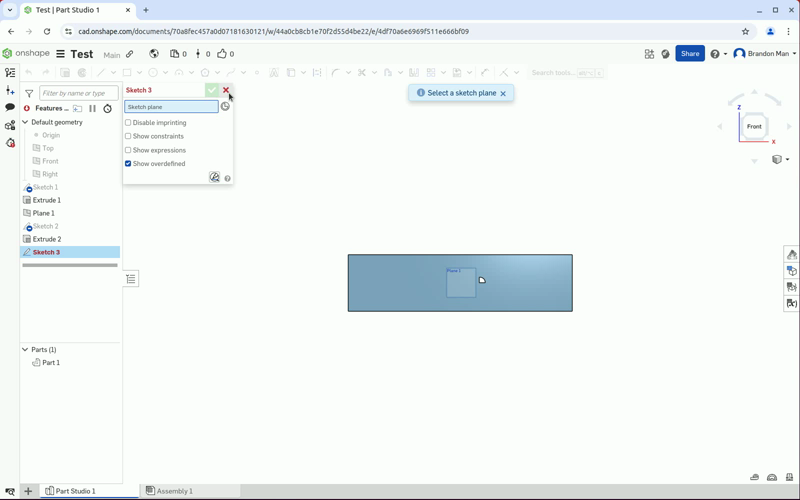
mouse_move(73, 215)
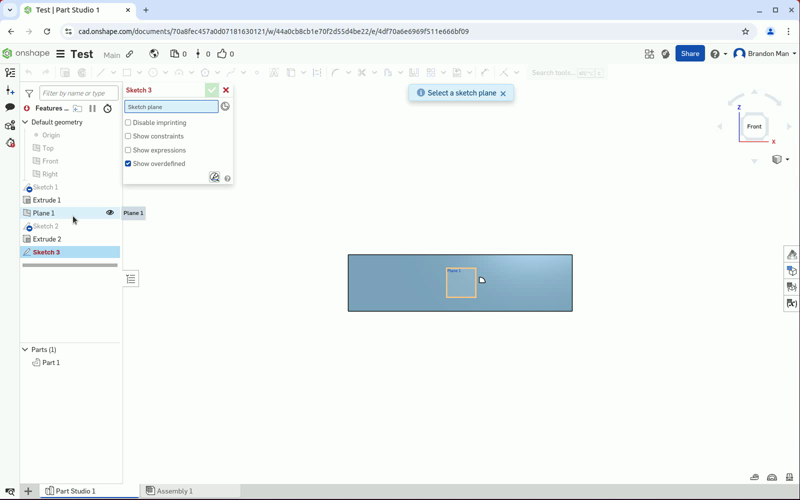
click(73, 215)
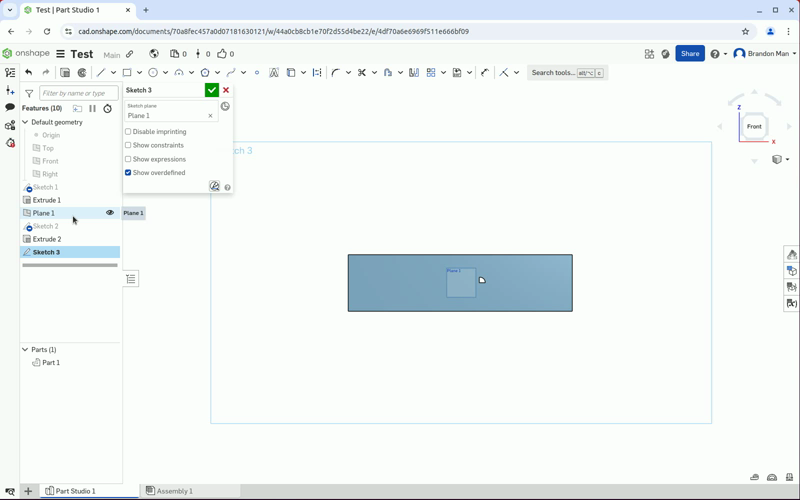
mouse_move(73, 352)
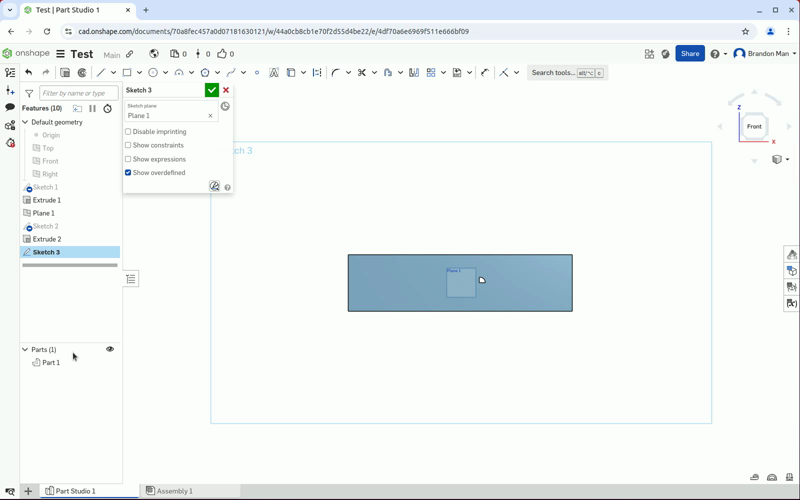
key(y)
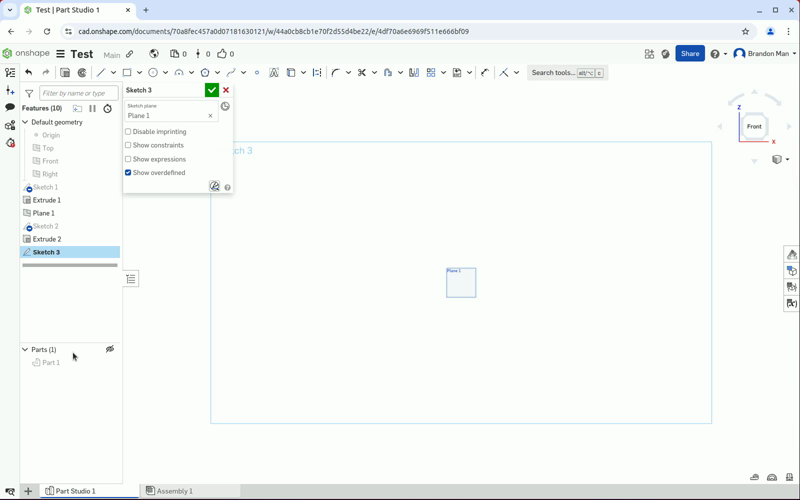
key(l)
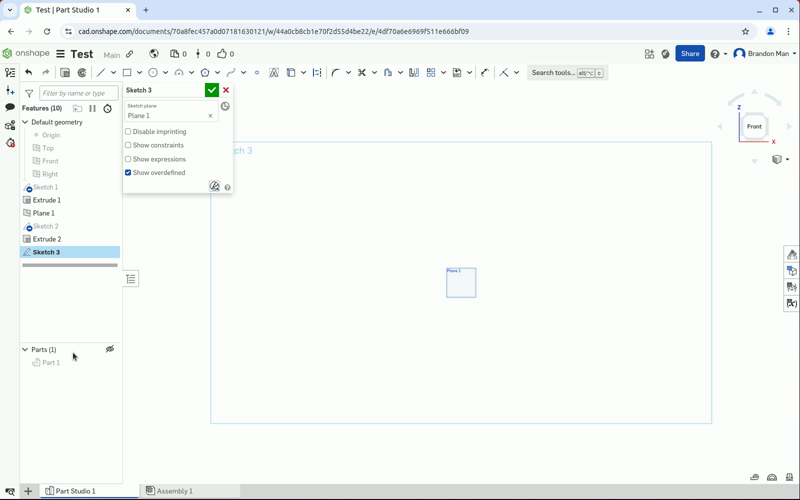
key_down(shift)
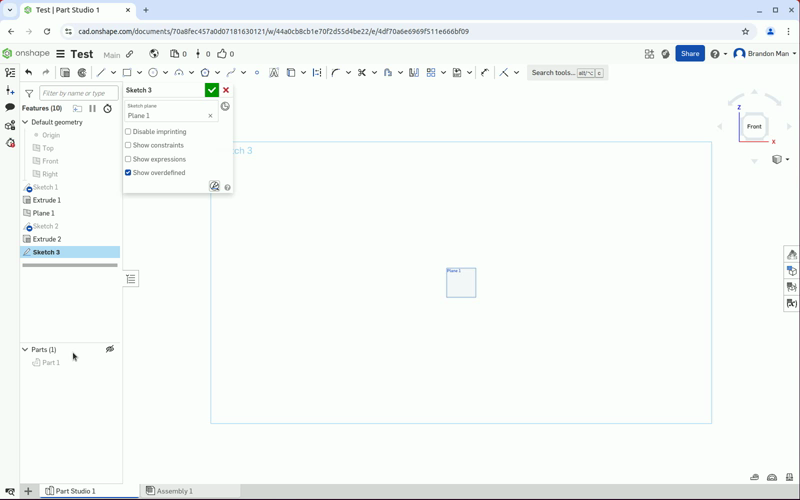
mouse_move(474, 282)
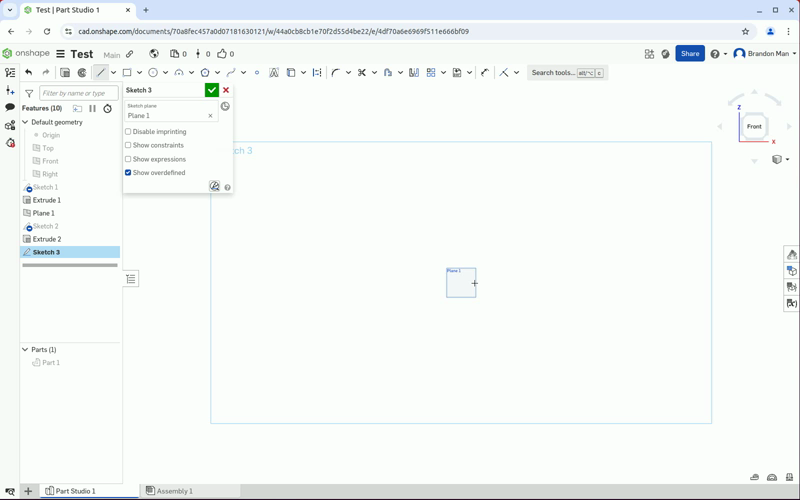
click(474, 282)
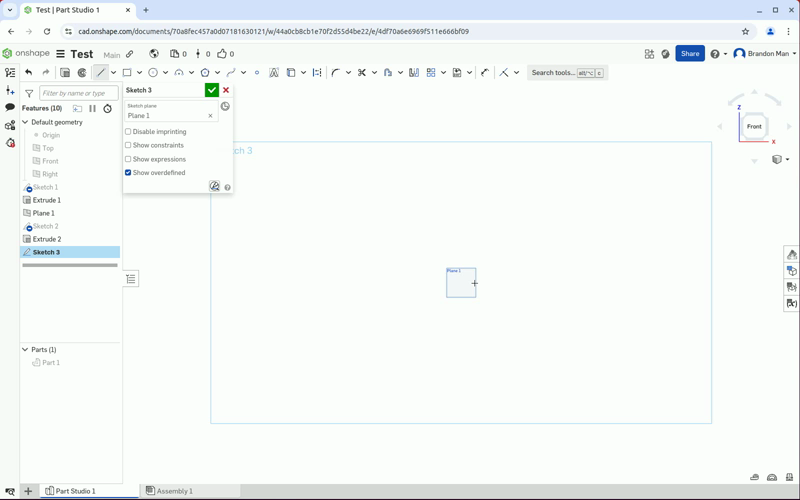
key_up(shift)
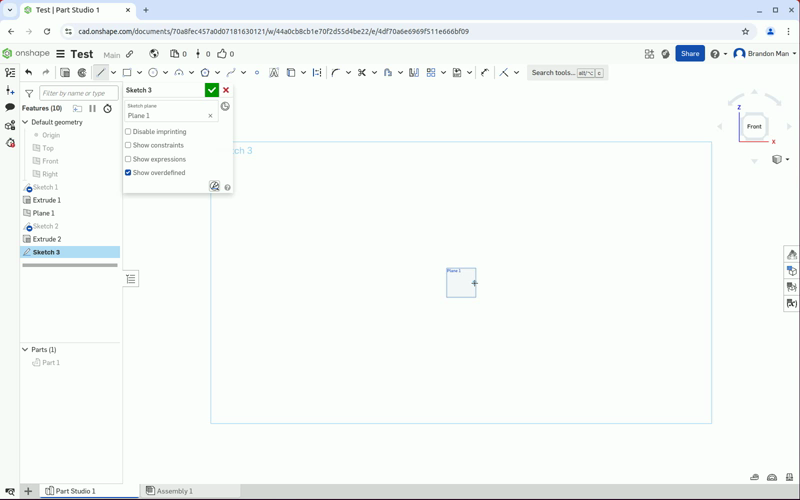
key_down(shift)
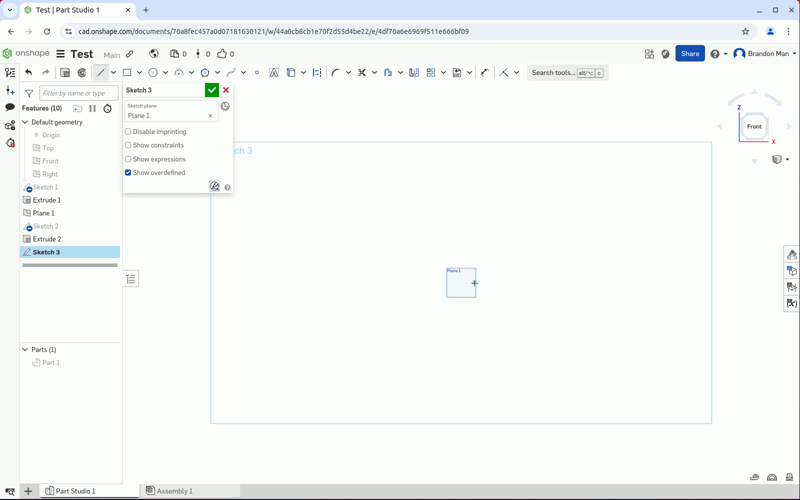
mouse_move(504, 282)
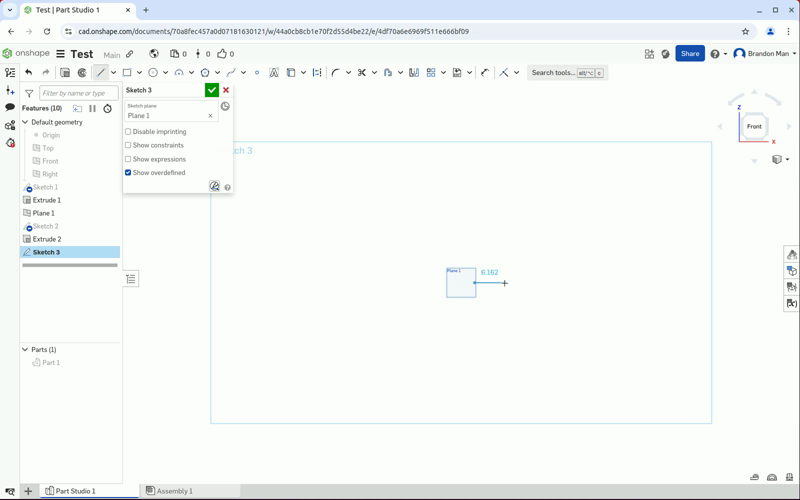
mouse_move(480, 282)
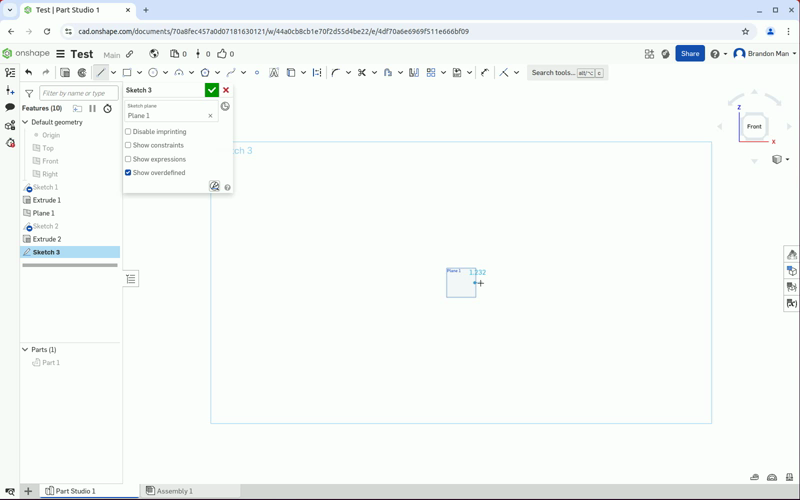
scroll(6)
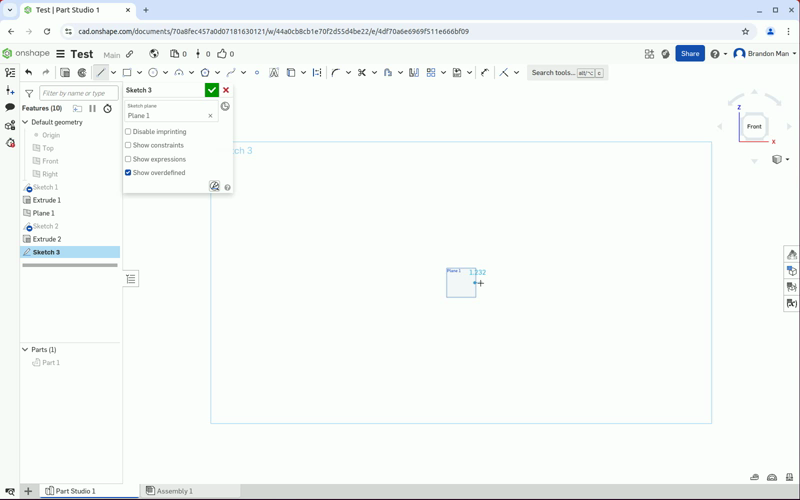
scroll(6)
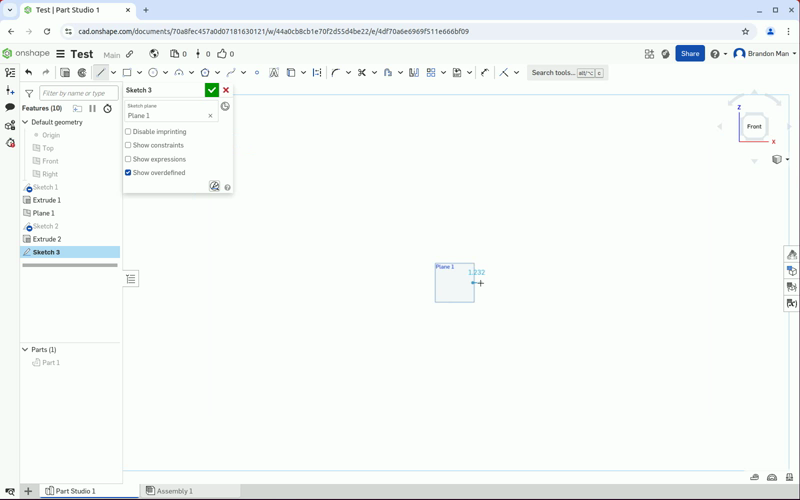
scroll(6)
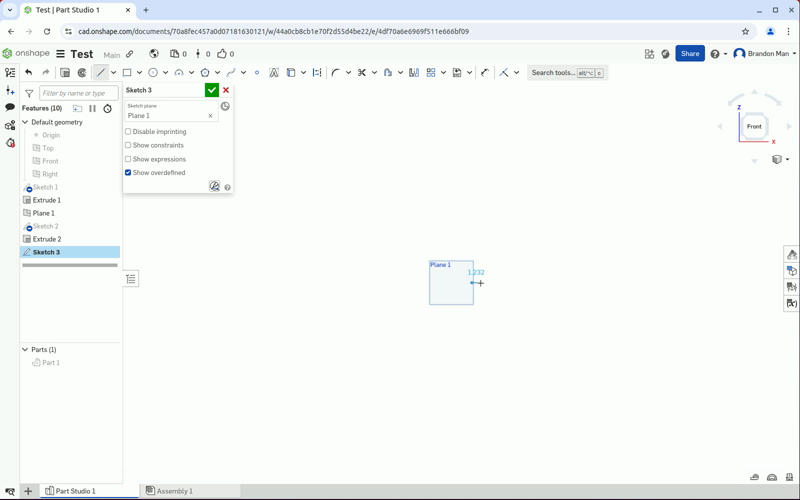
scroll(6)
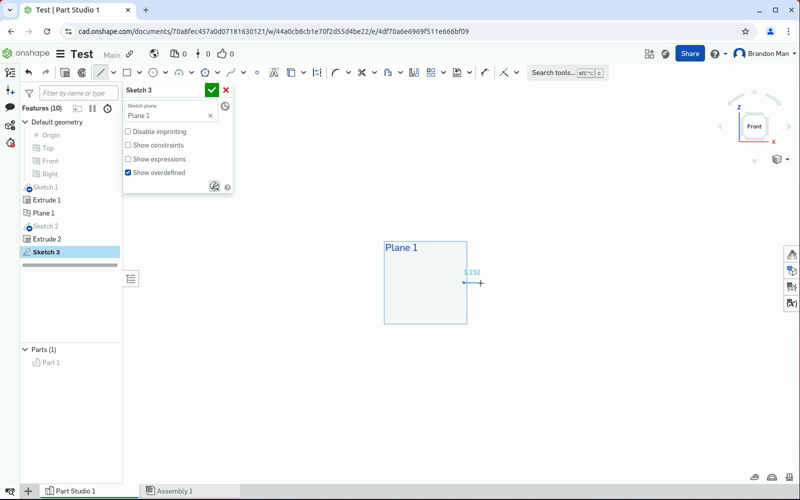
scroll(6)
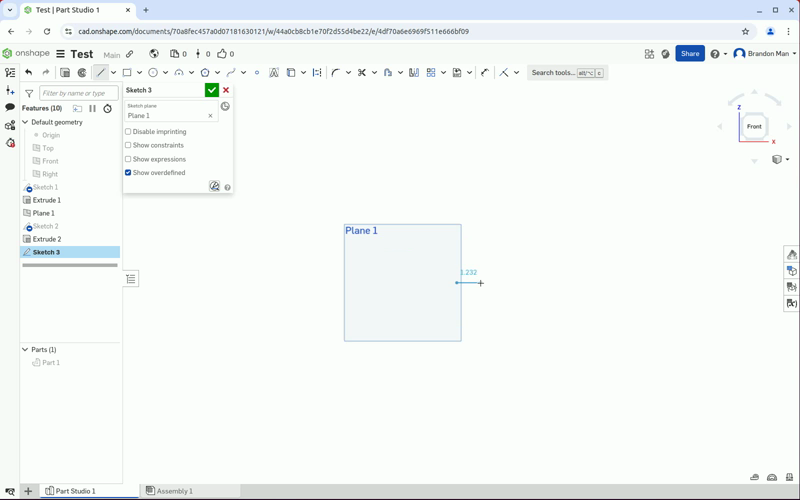
scroll(6)
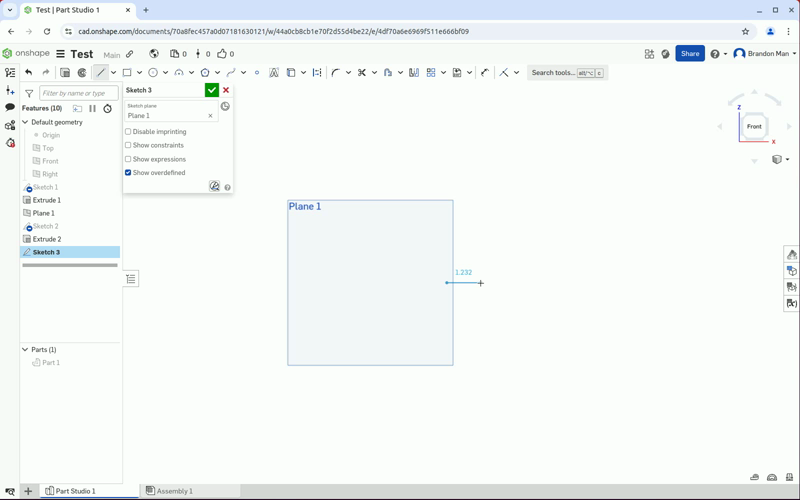
scroll(6)
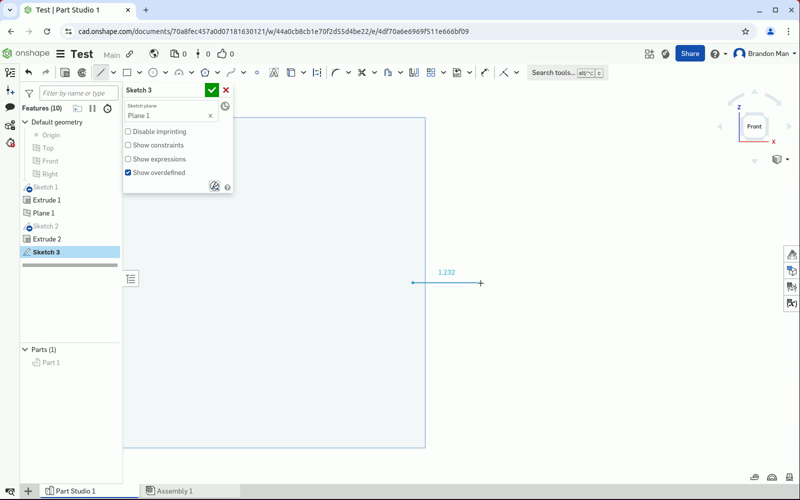
click(480, 282)
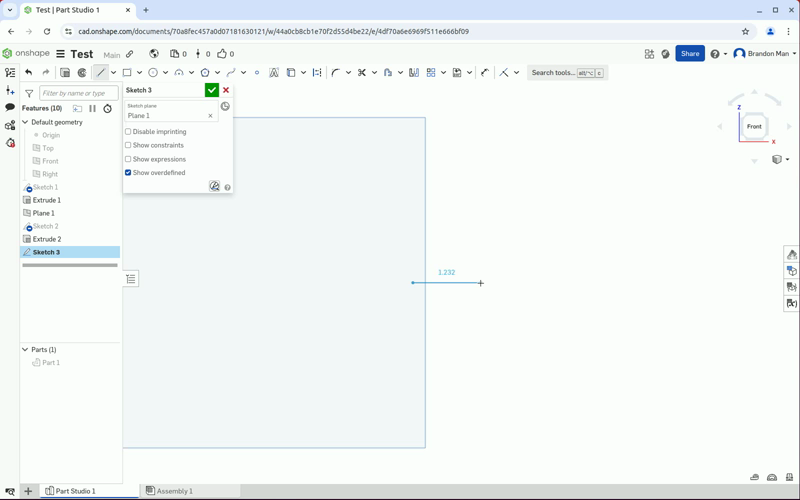
scroll(-6)
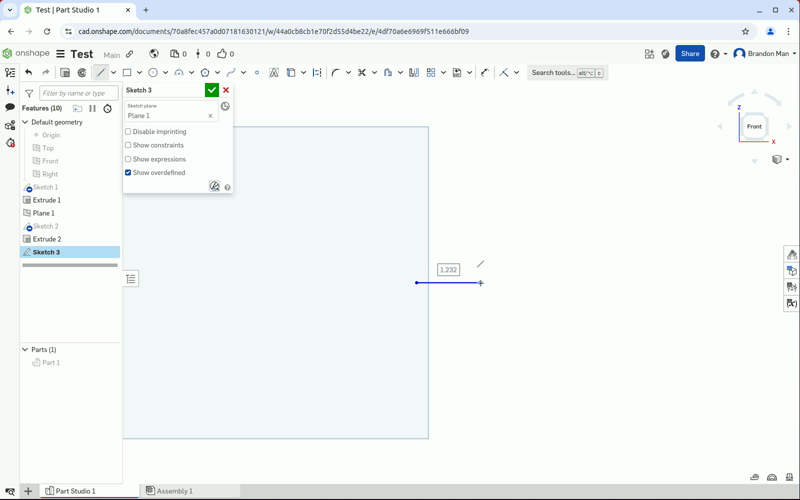
scroll(-6)
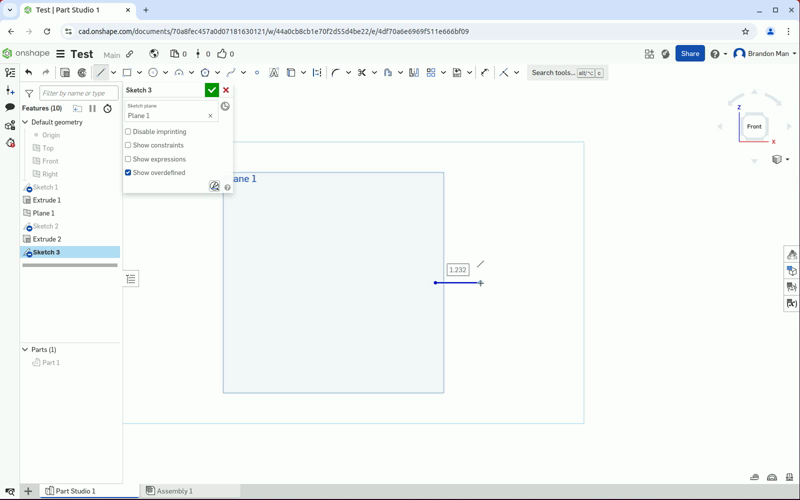
scroll(-6)
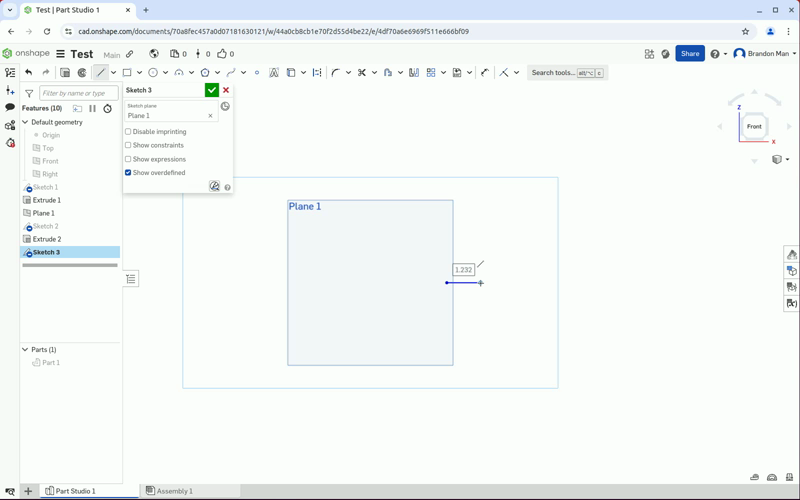
scroll(-6)
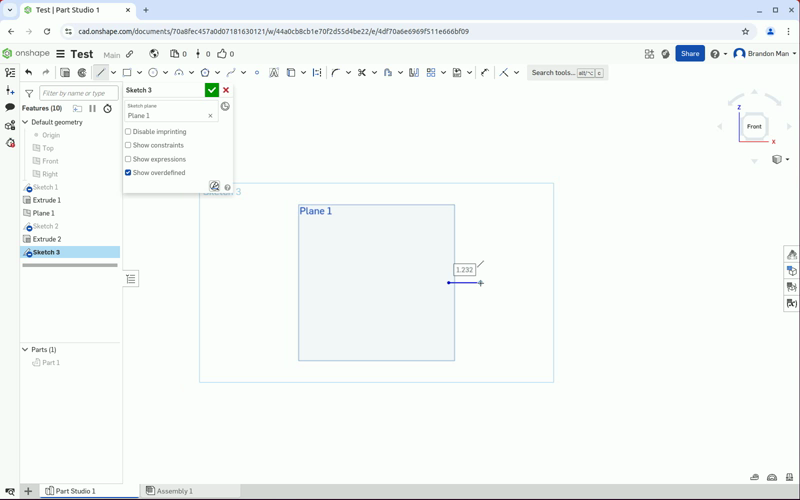
scroll(-6)
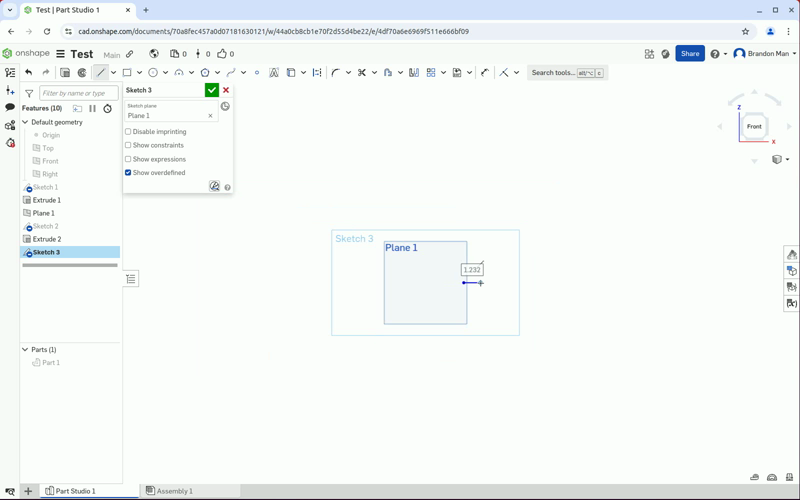
scroll(-6)
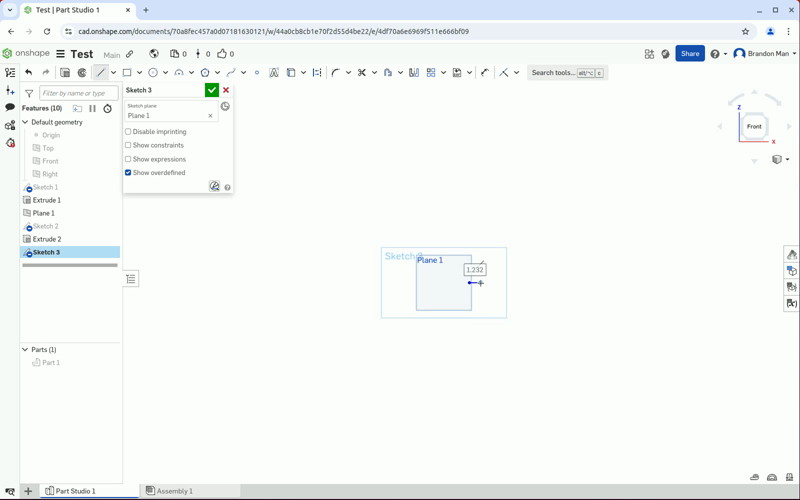
scroll(-6)
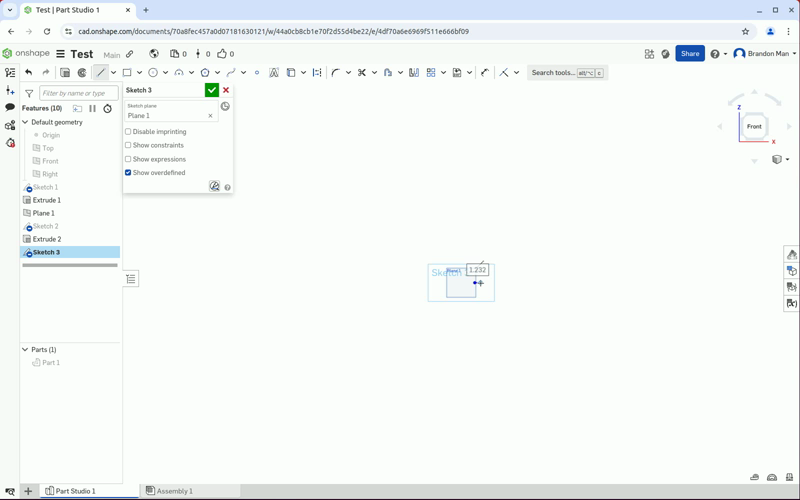
key_up(shift)
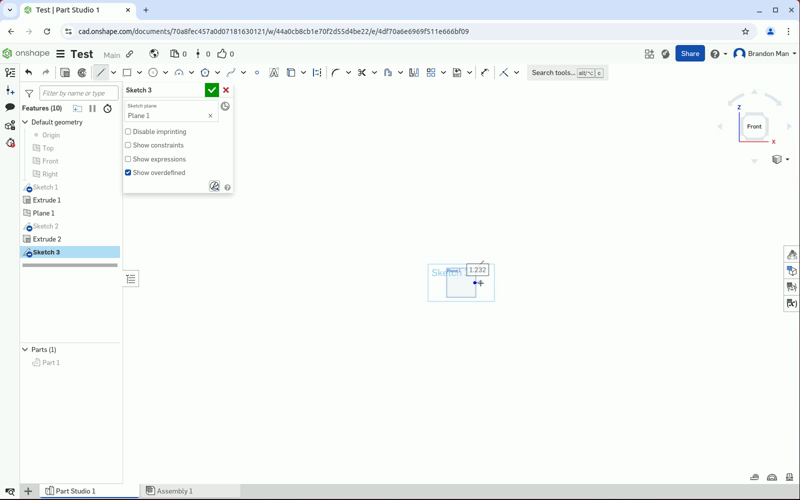
key_down(shift)
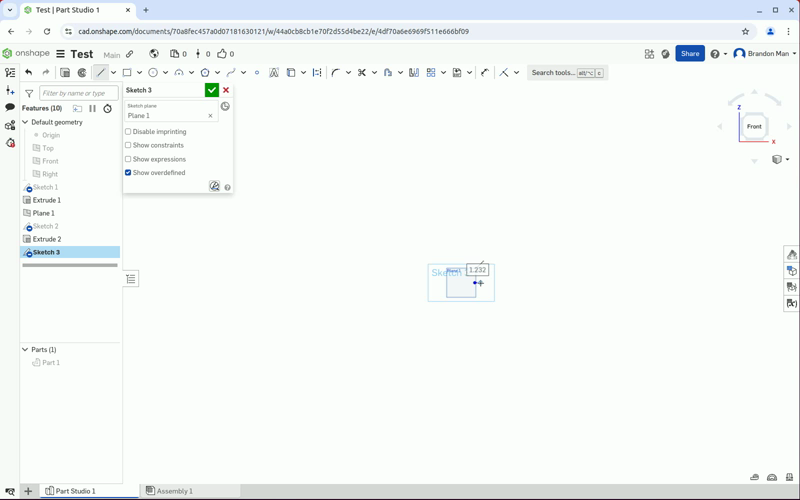
mouse_move(510, 282)
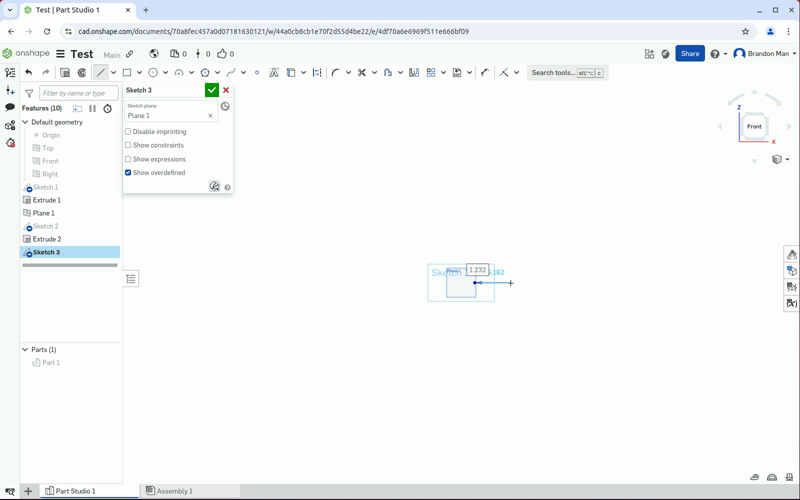
mouse_move(480, 277)
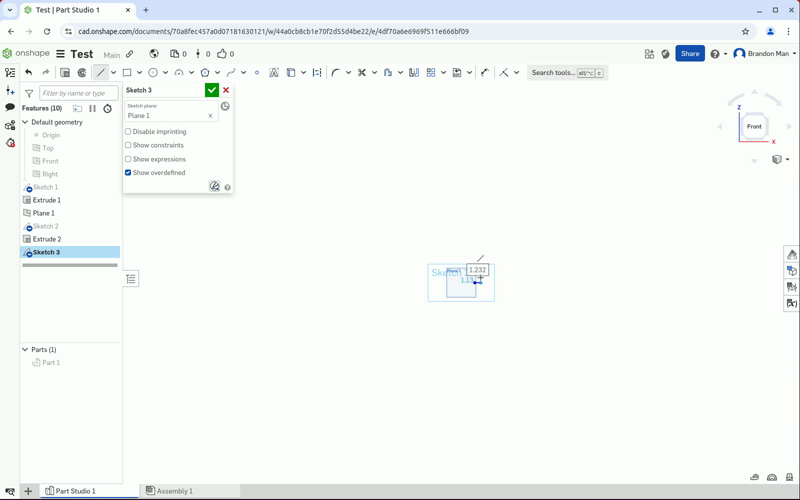
scroll(6)
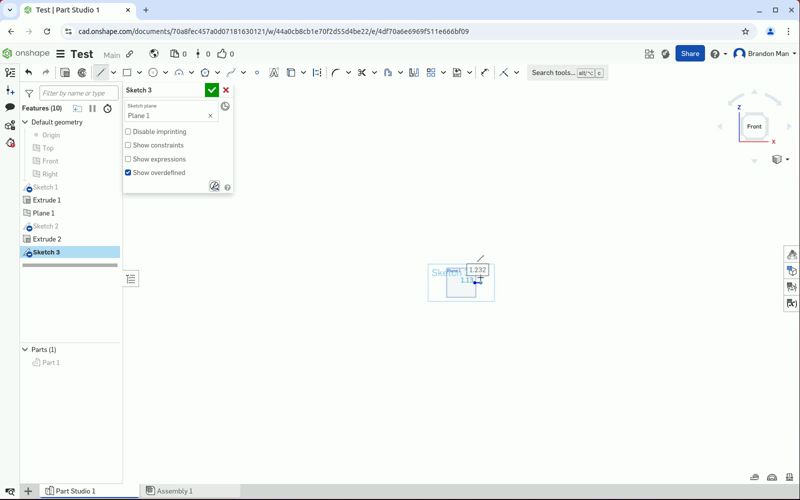
scroll(6)
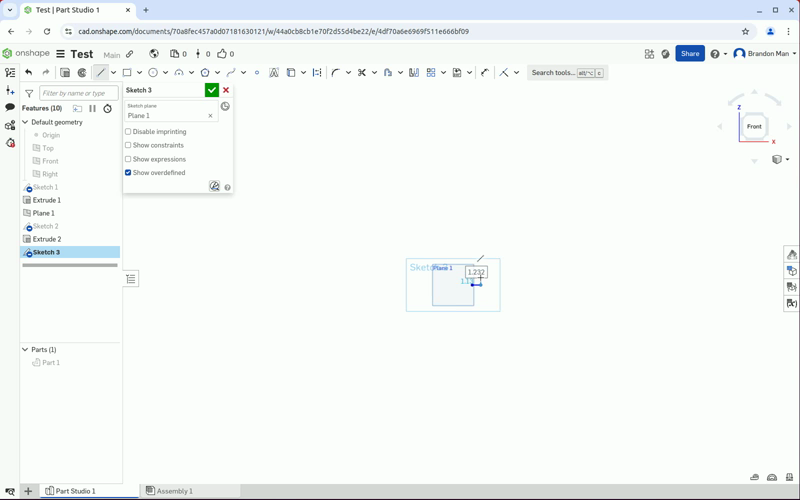
scroll(6)
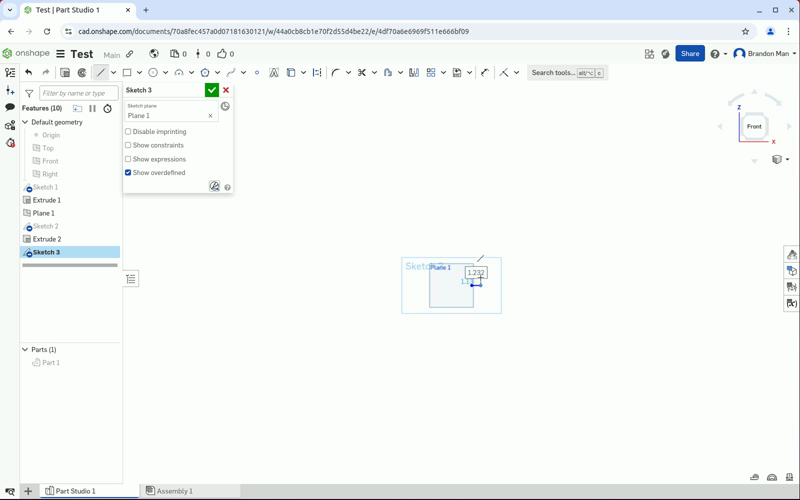
scroll(6)
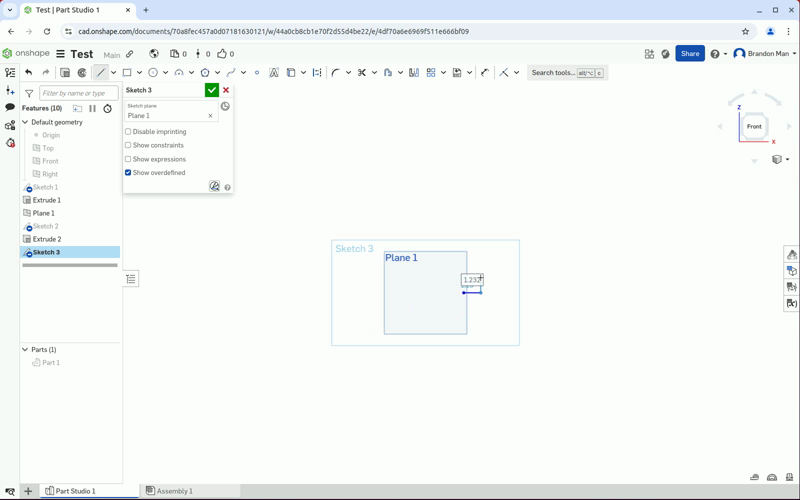
scroll(6)
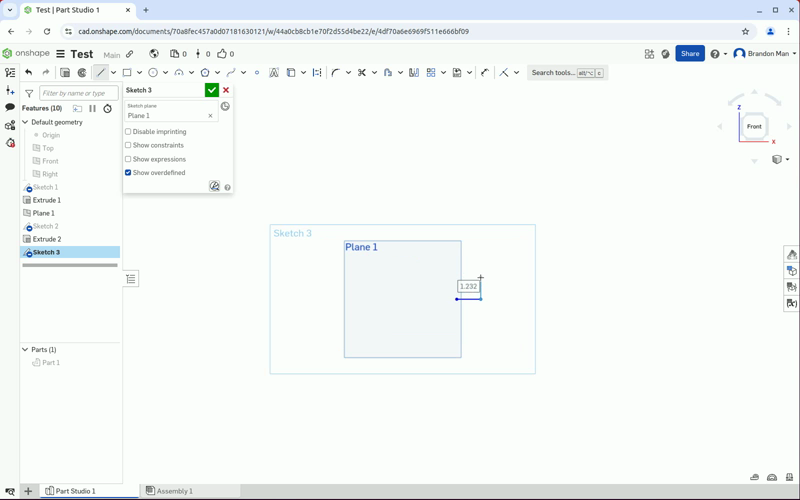
scroll(6)
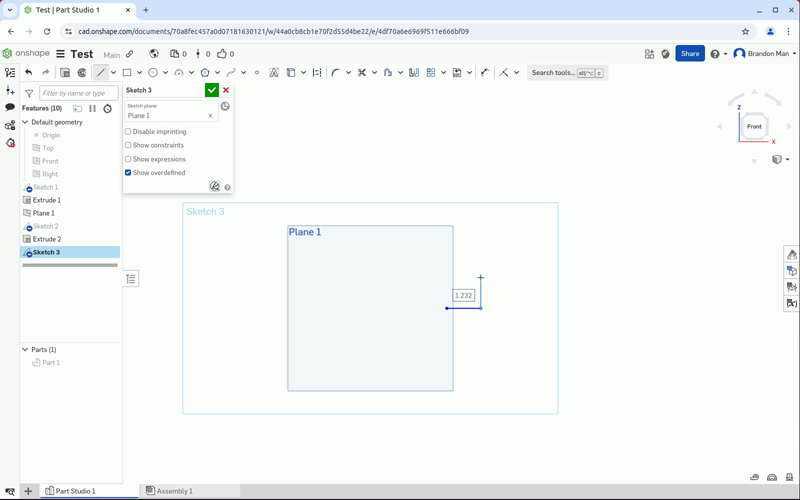
scroll(6)
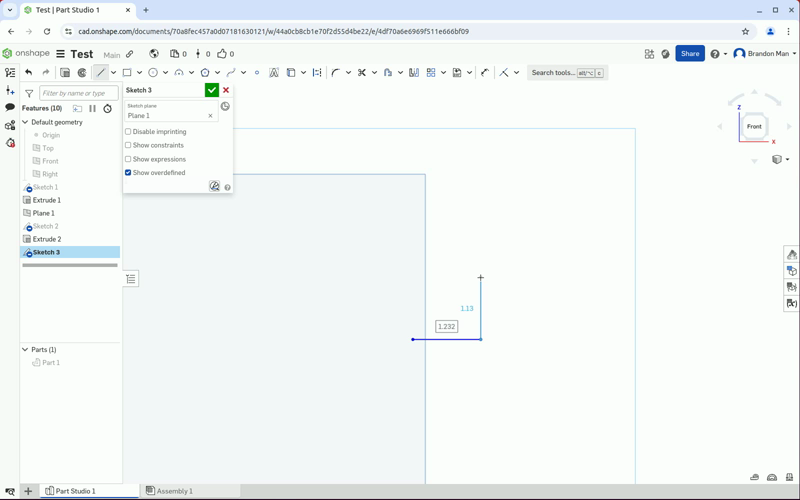
click(480, 277)
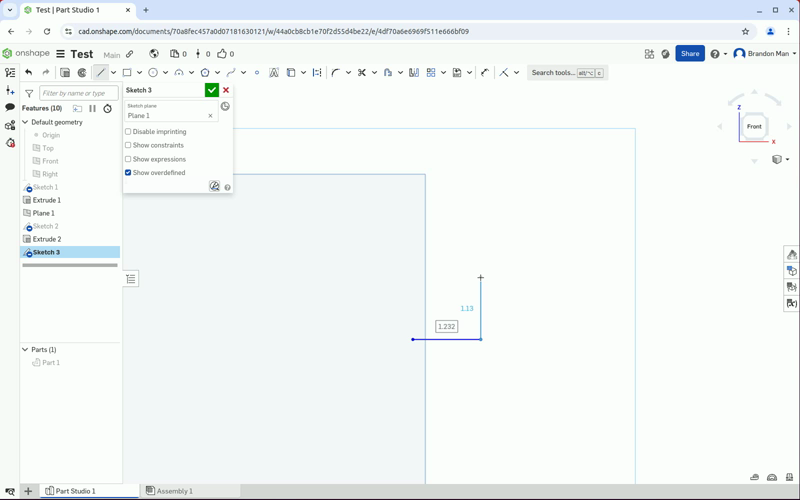
scroll(-6)
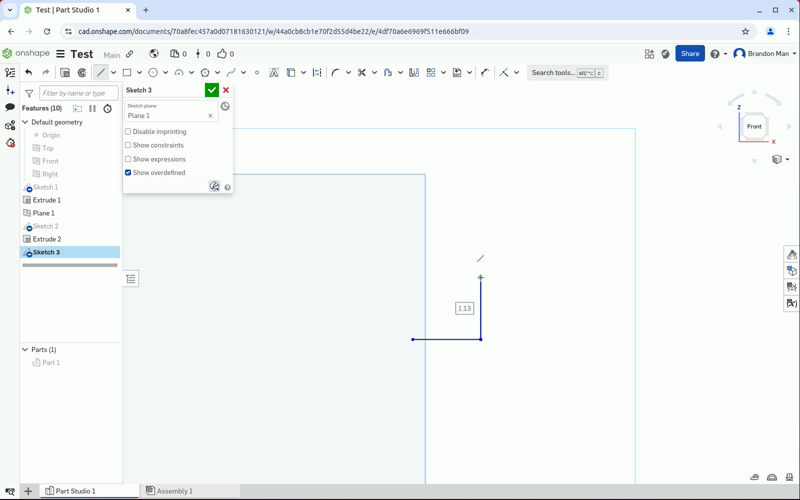
scroll(-6)
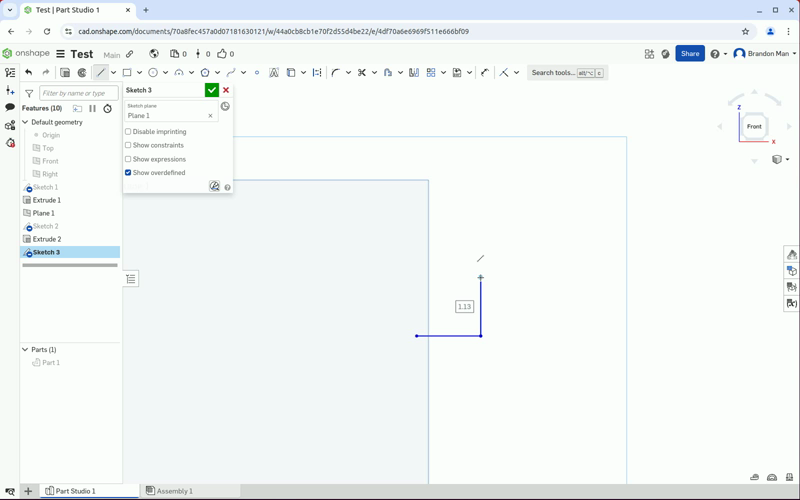
scroll(-6)
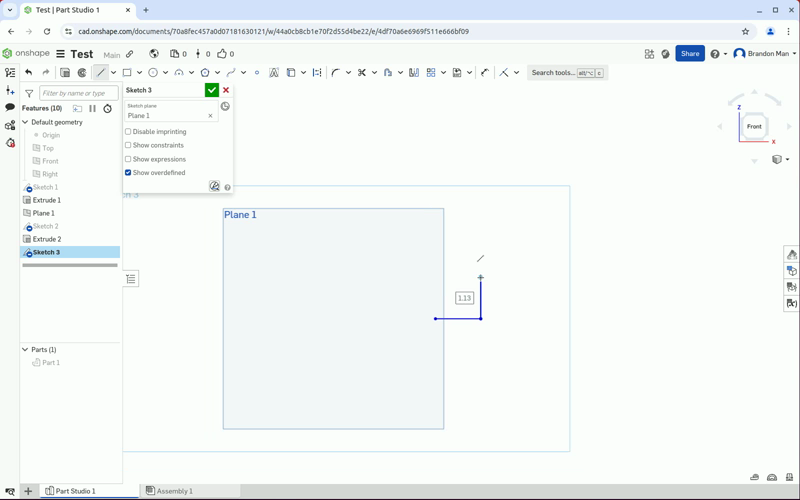
scroll(-6)
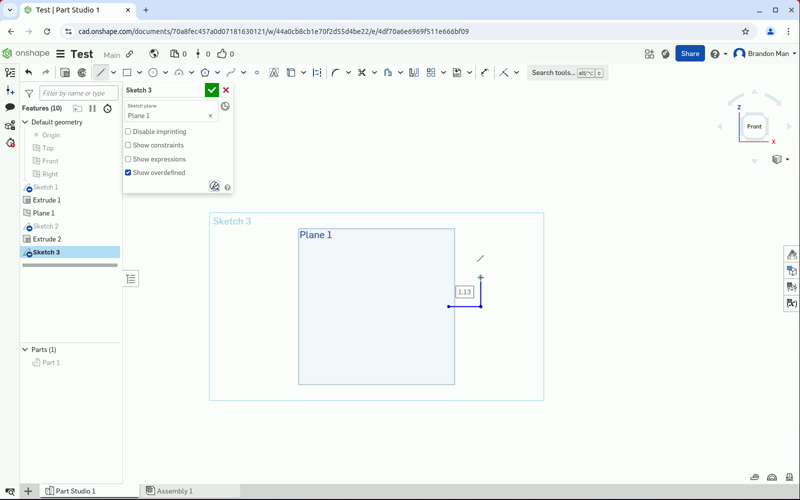
scroll(-6)
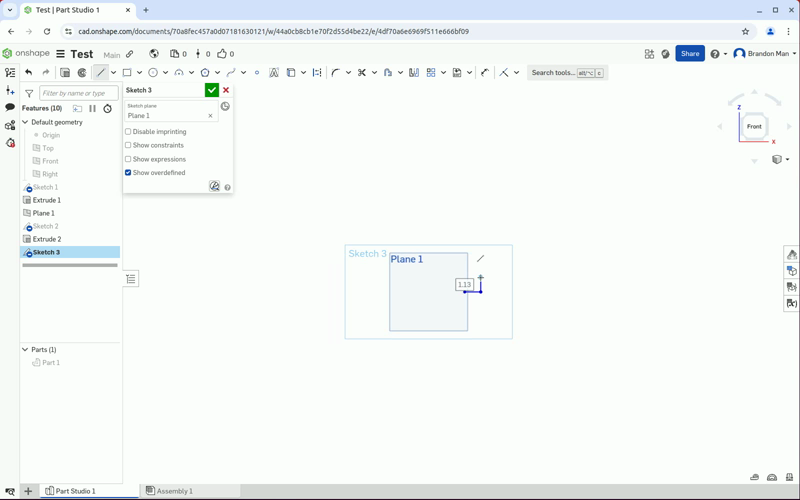
scroll(-6)
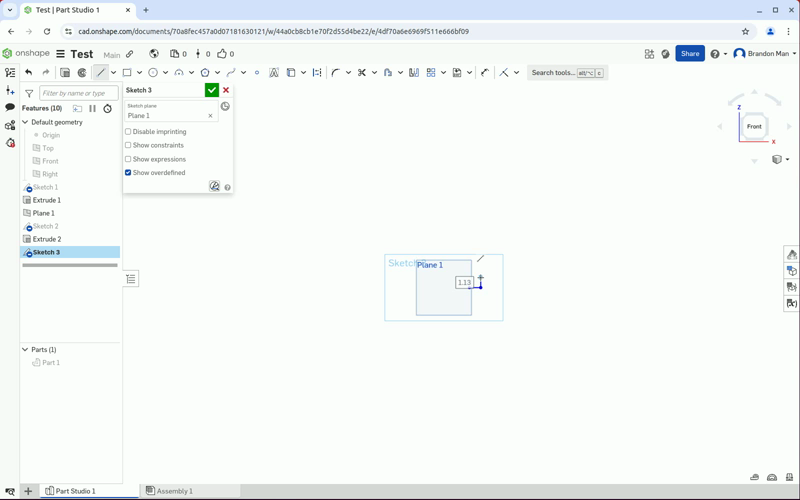
scroll(-6)
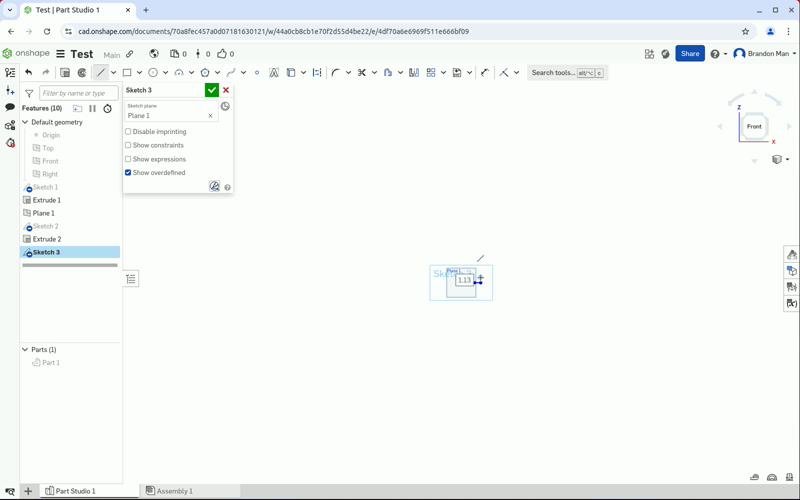
key_up(shift)
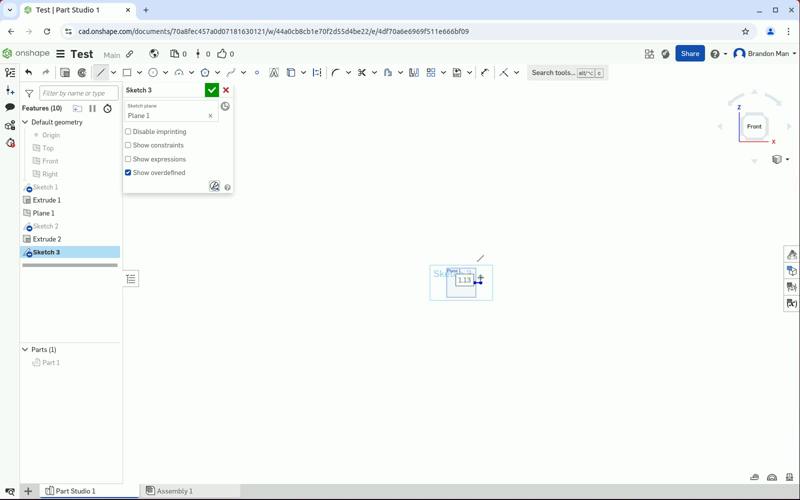
key(esc)
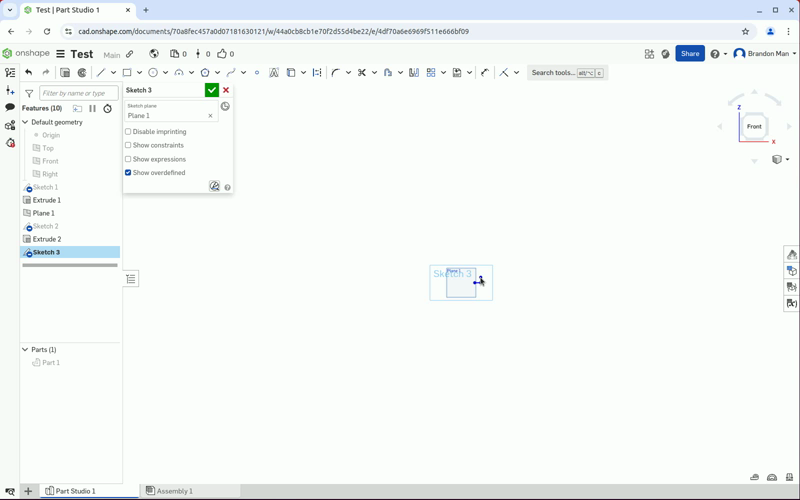
key(a)
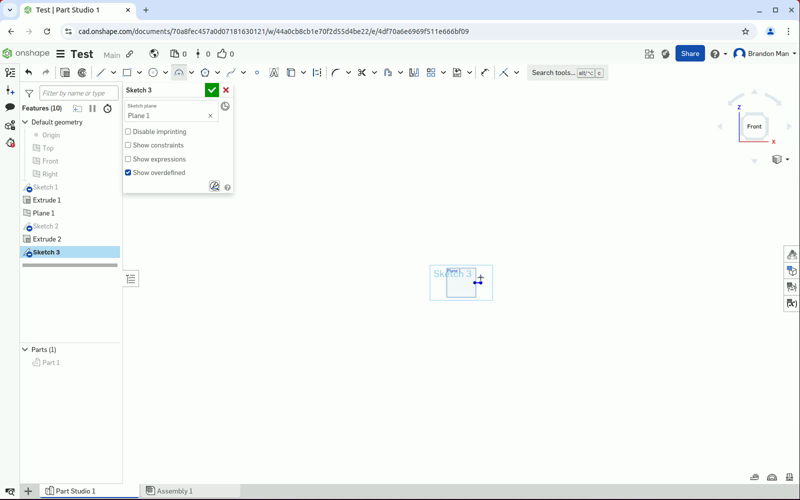
mouse_move(480, 277)
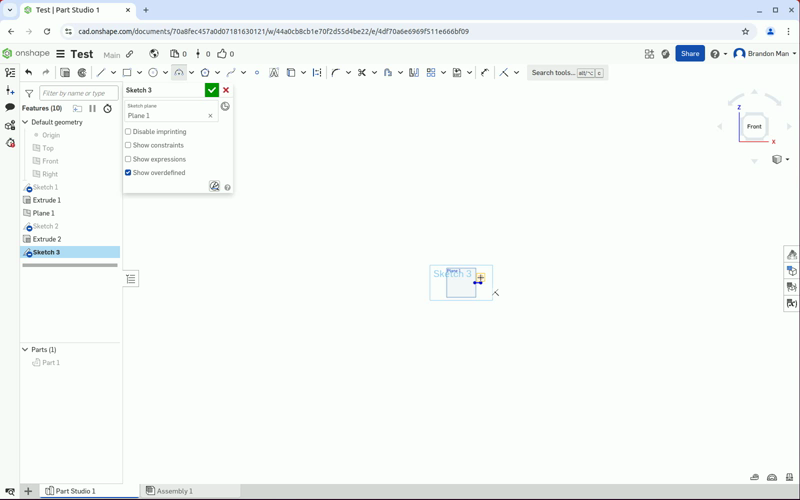
click(480, 277)
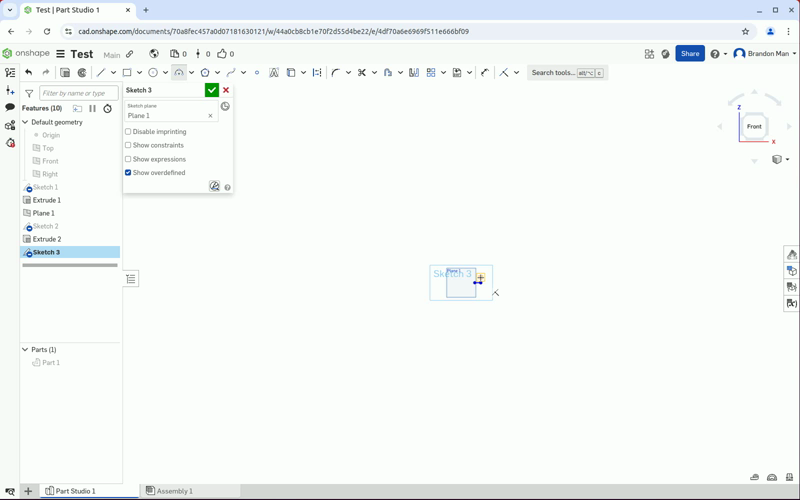
mouse_move(474, 282)
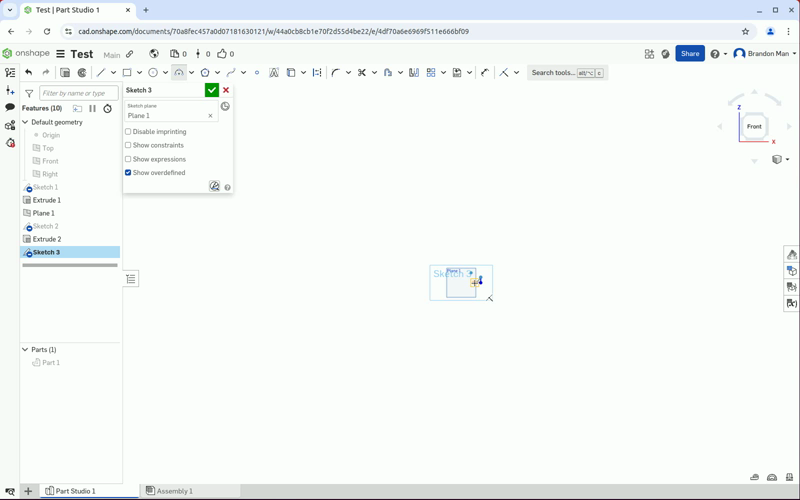
click(474, 282)
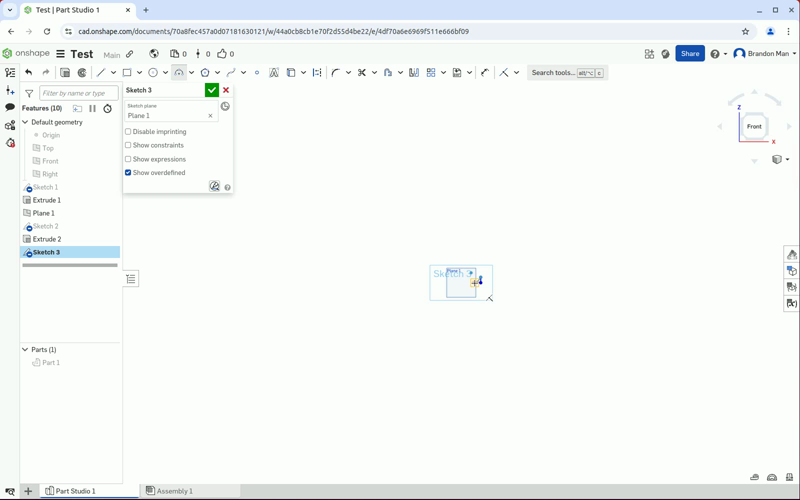
key_down(shift)
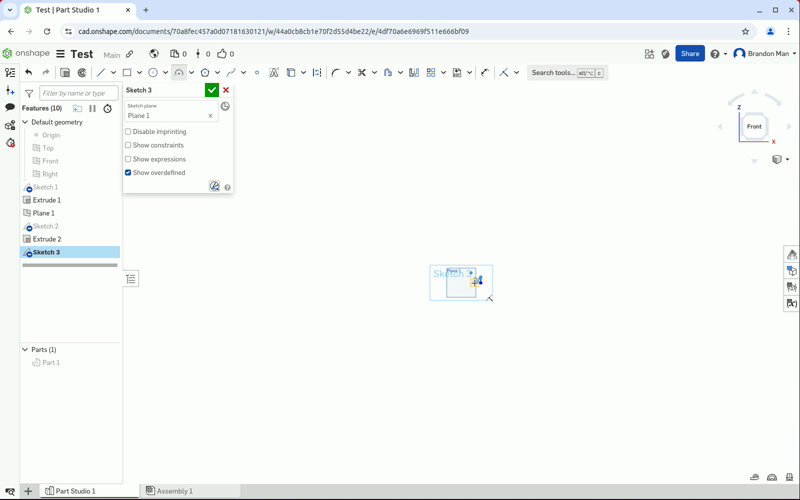
mouse_move(476, 278)
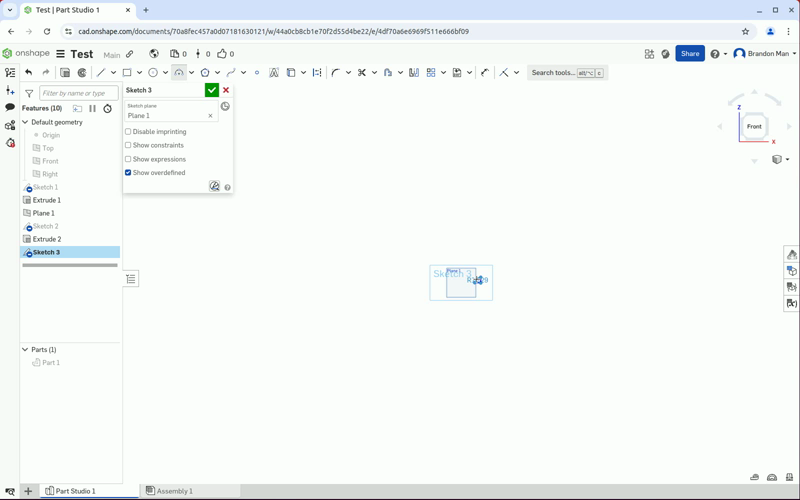
scroll(6)
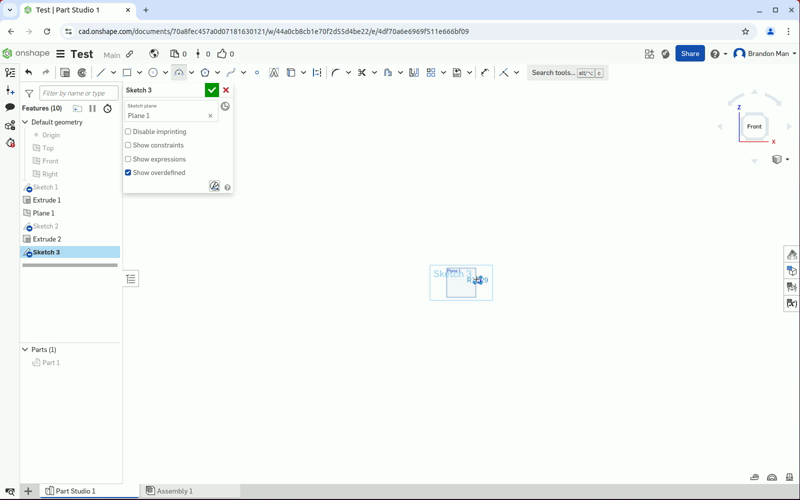
scroll(6)
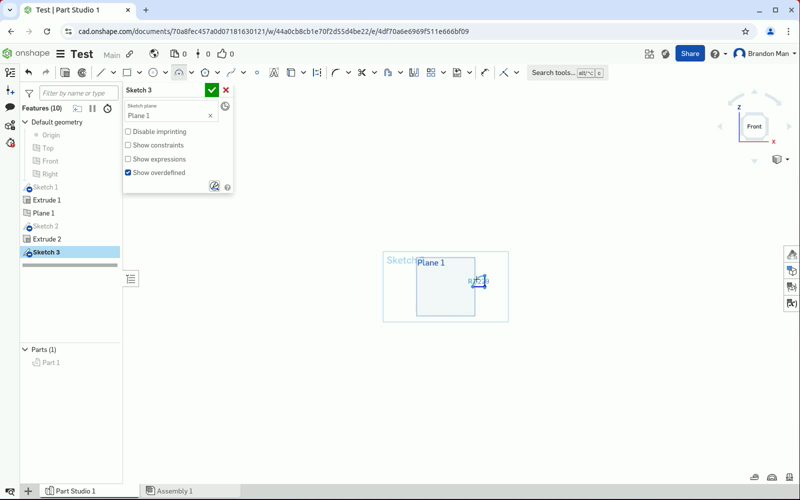
scroll(6)
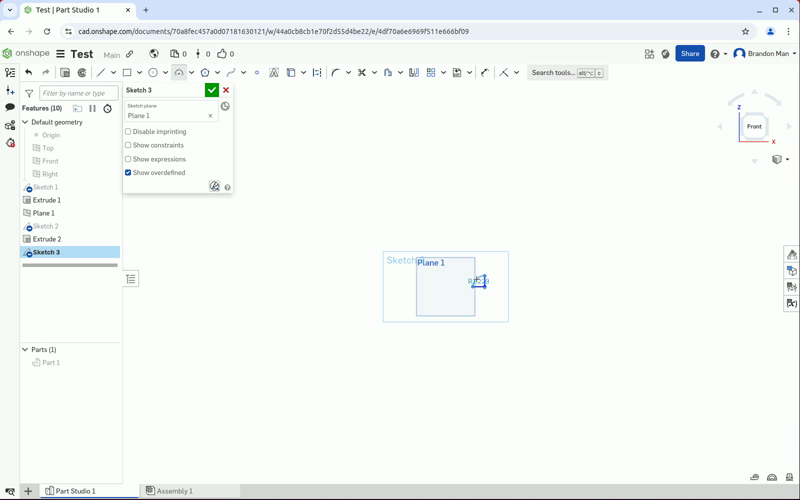
scroll(6)
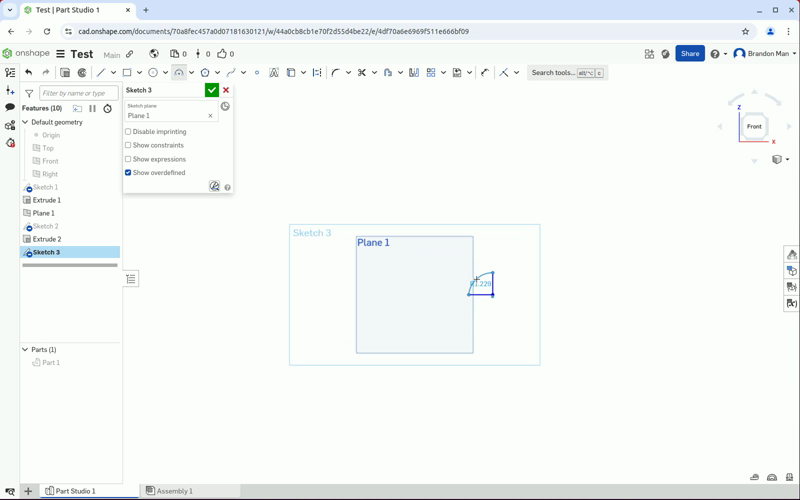
scroll(6)
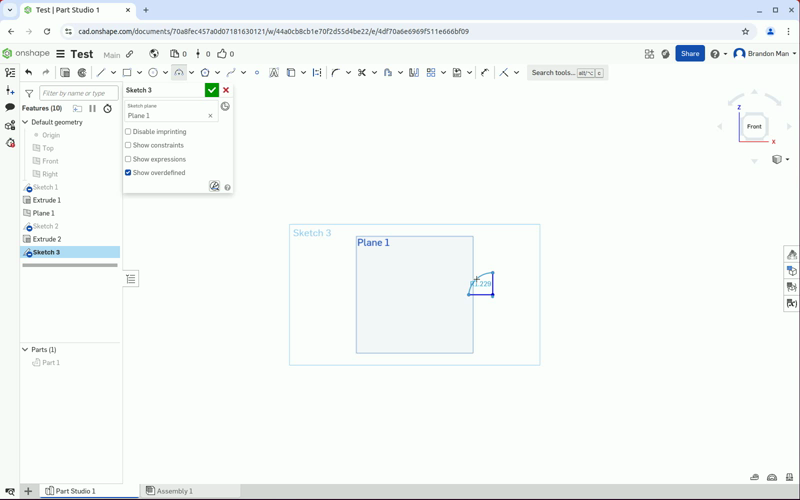
scroll(6)
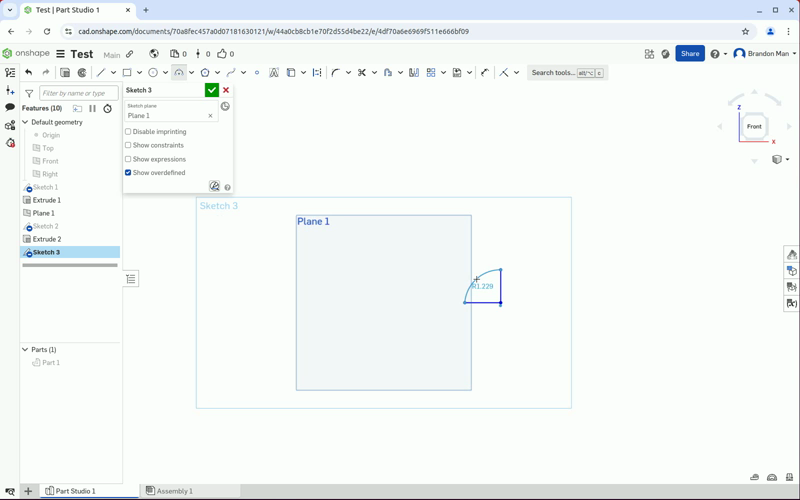
scroll(6)
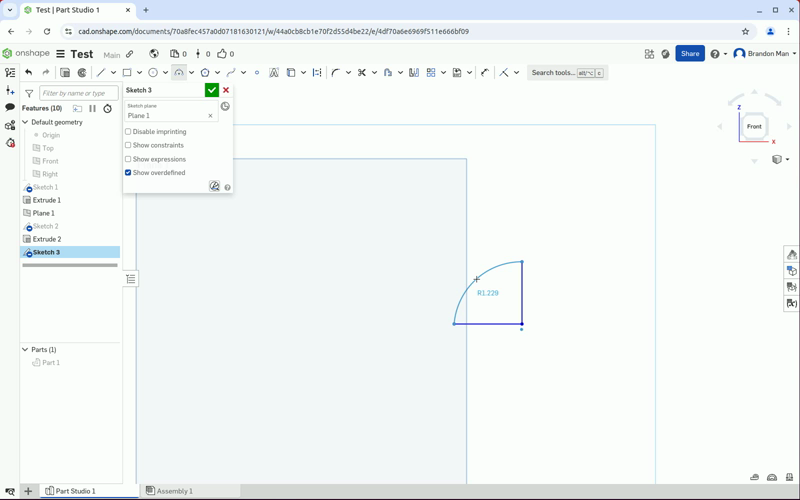
click(476, 278)
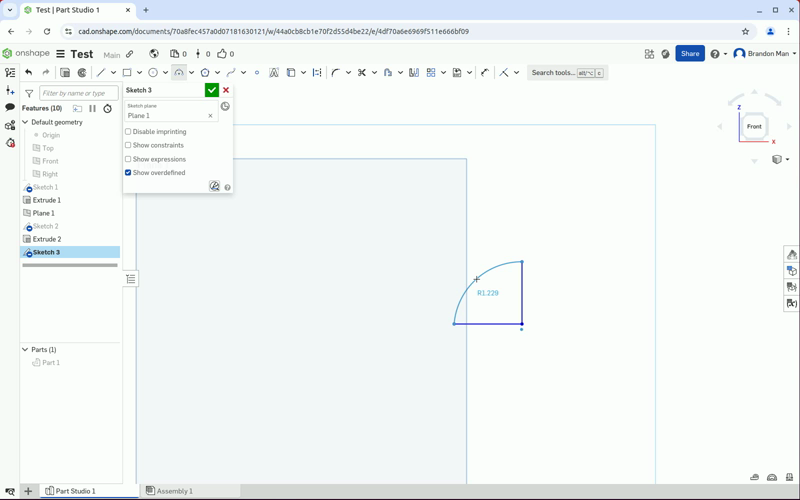
scroll(-6)
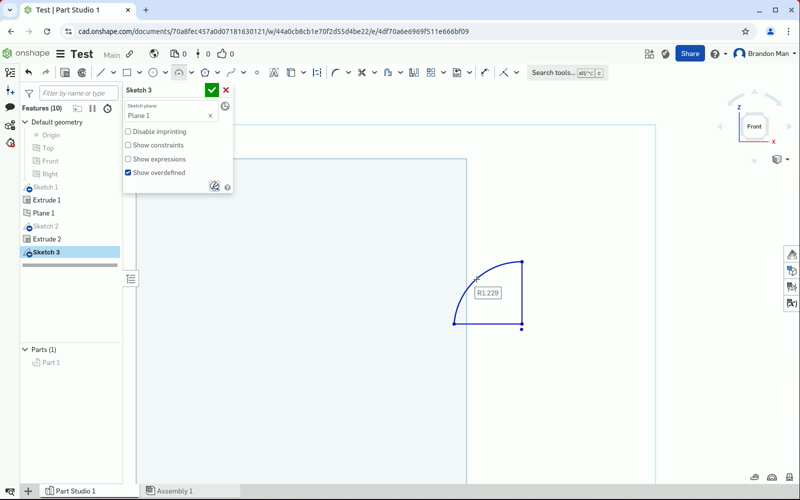
scroll(-6)
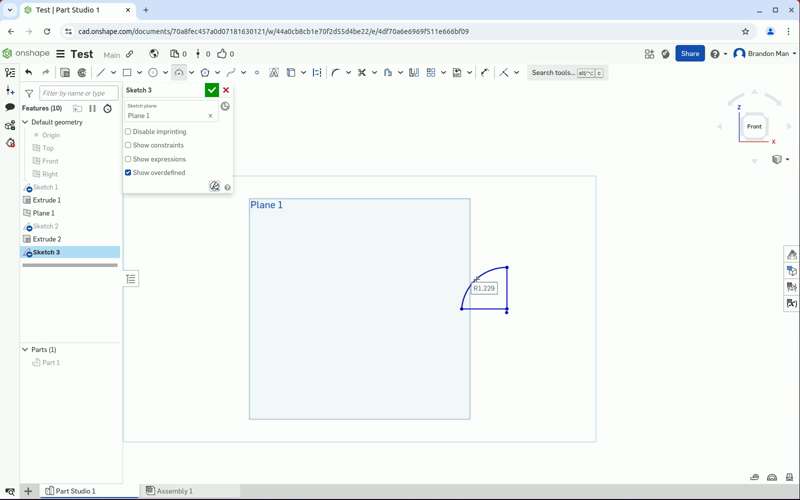
scroll(-6)
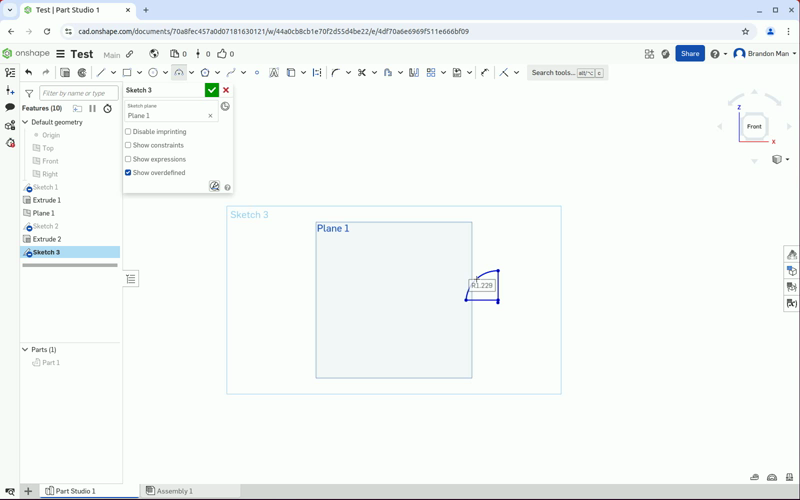
scroll(-6)
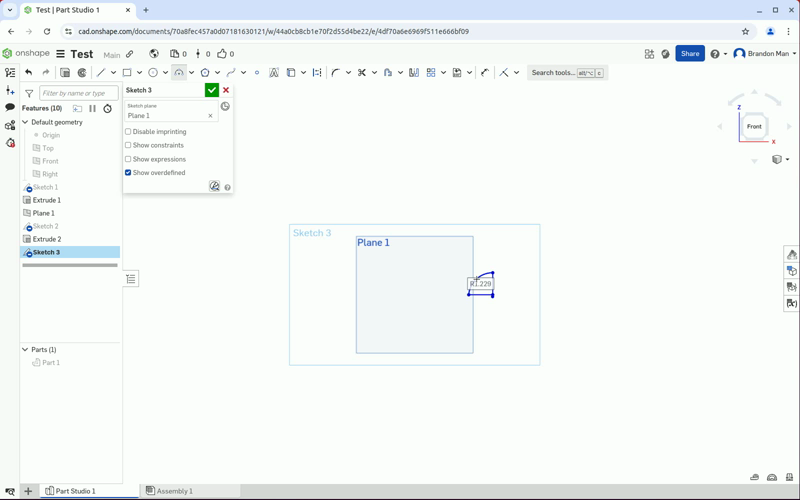
scroll(-6)
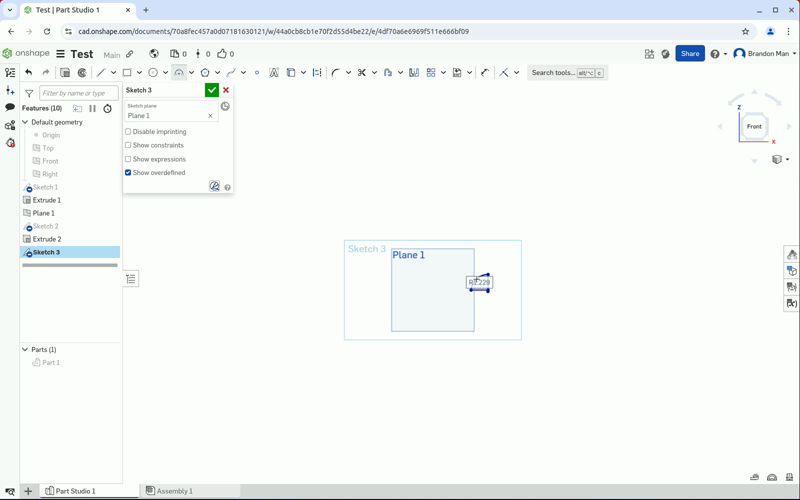
scroll(-6)
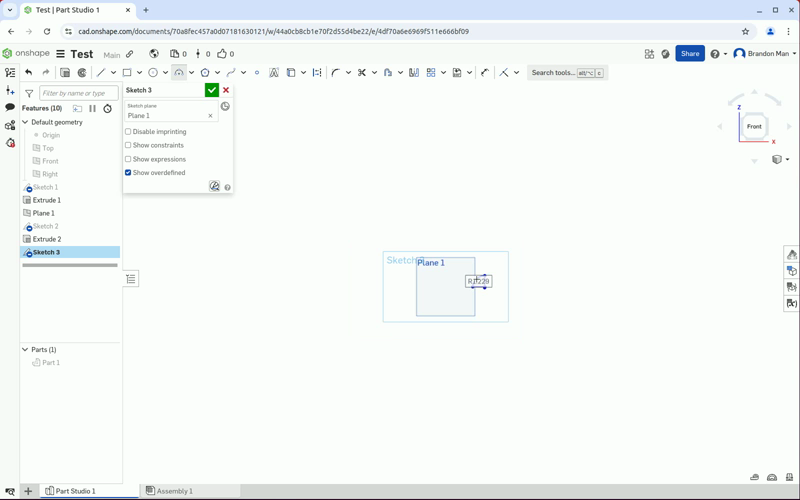
scroll(-6)
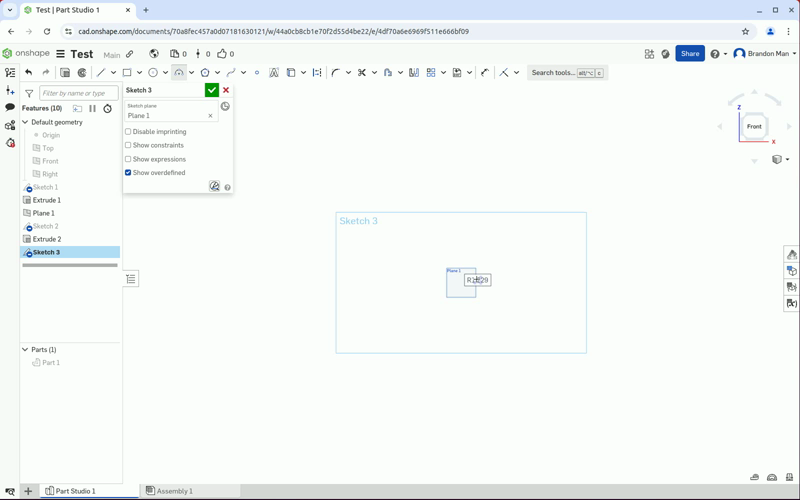
key_up(shift)
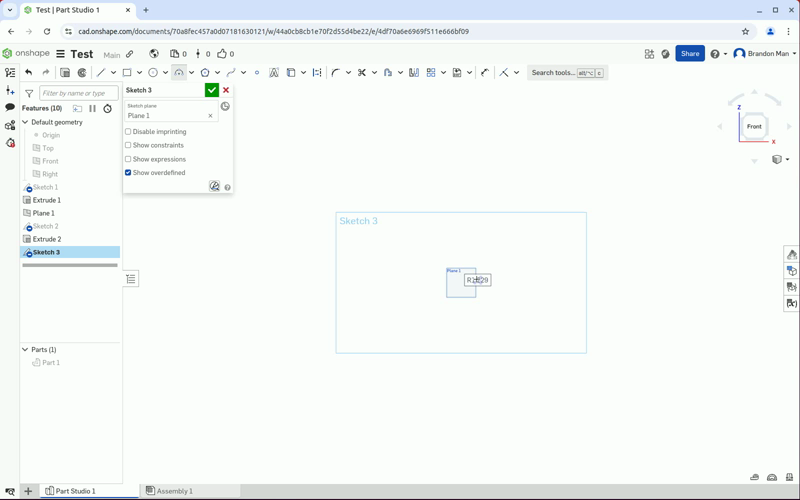
key(esc)
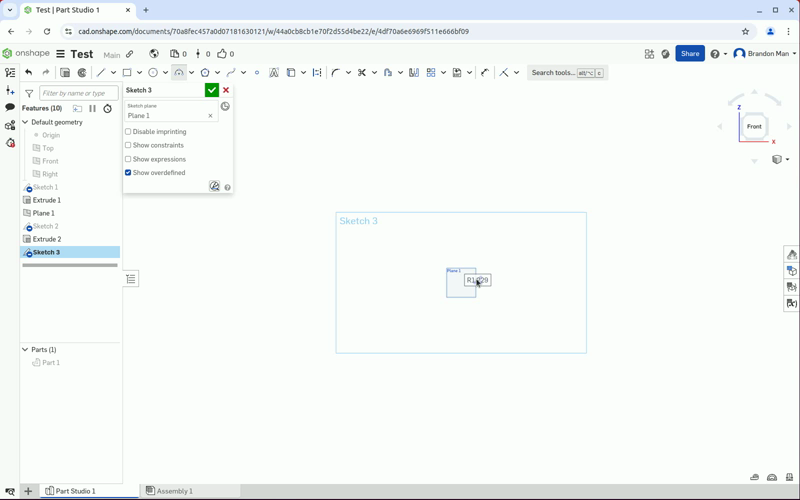
mouse_move(479, 282)
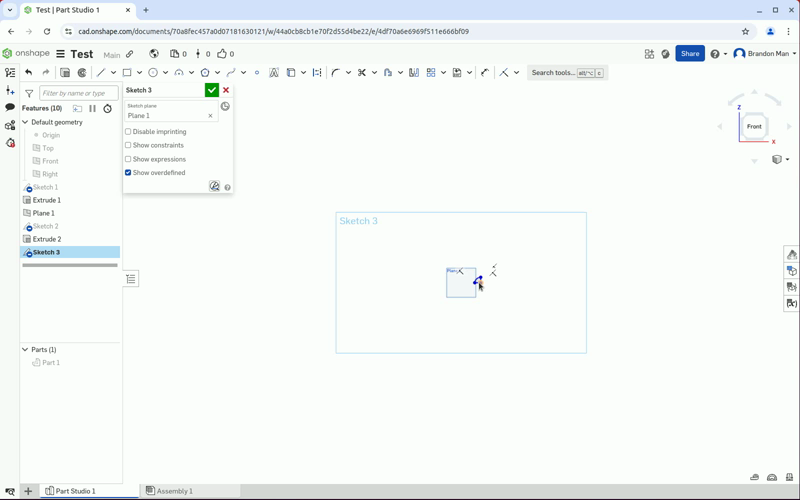
scroll(6)
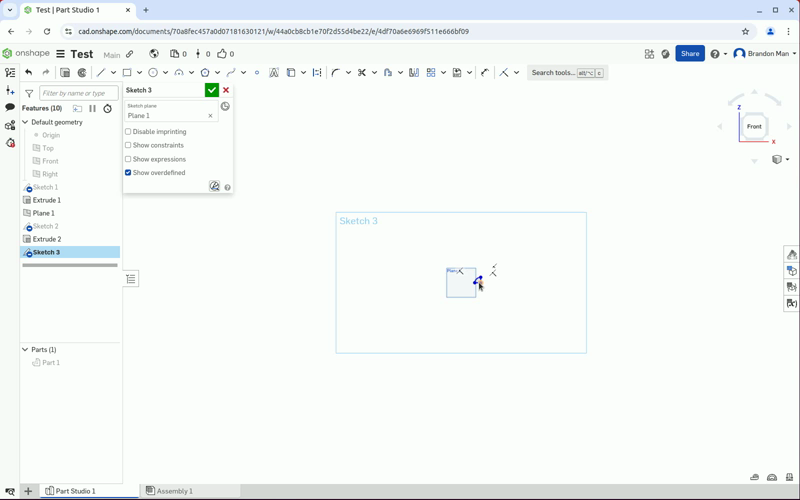
scroll(6)
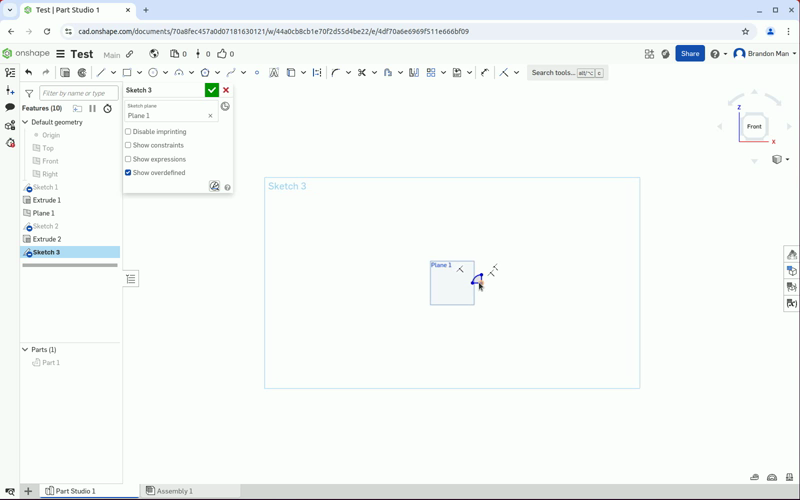
scroll(6)
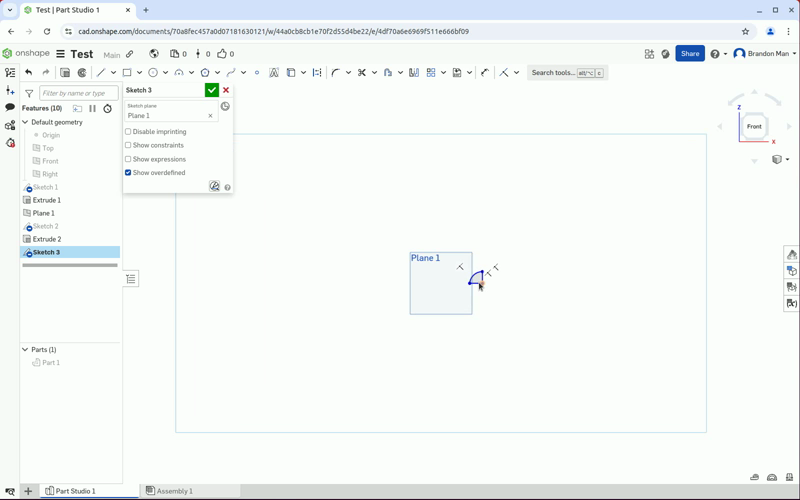
scroll(6)
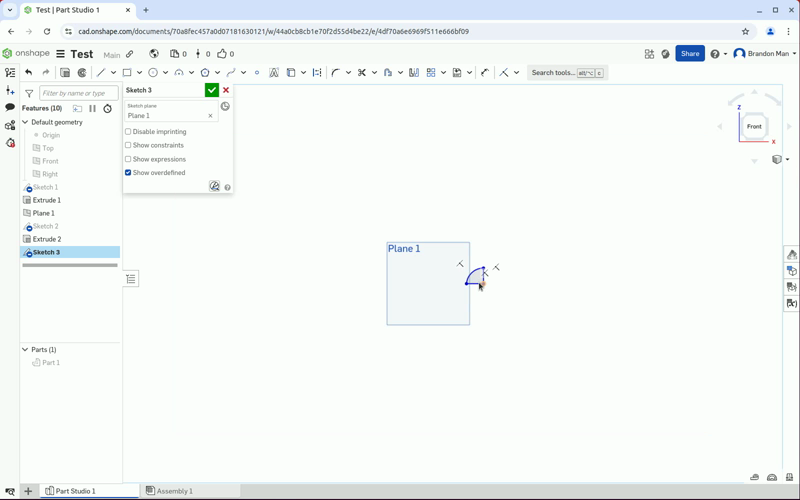
scroll(6)
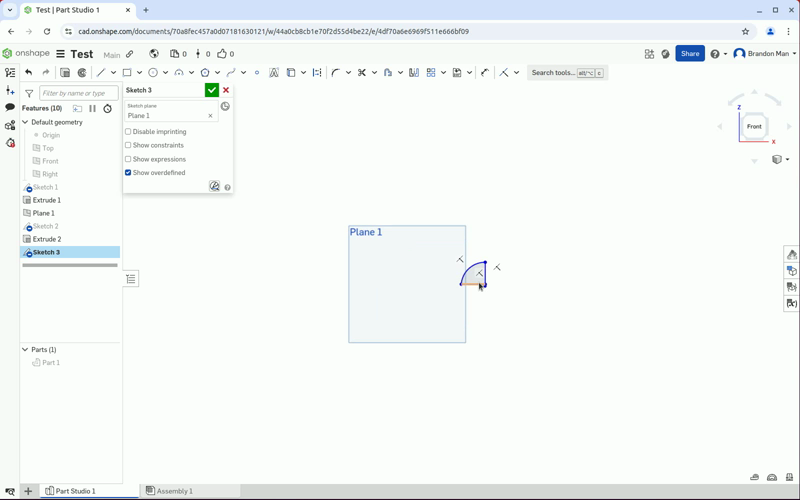
scroll(6)
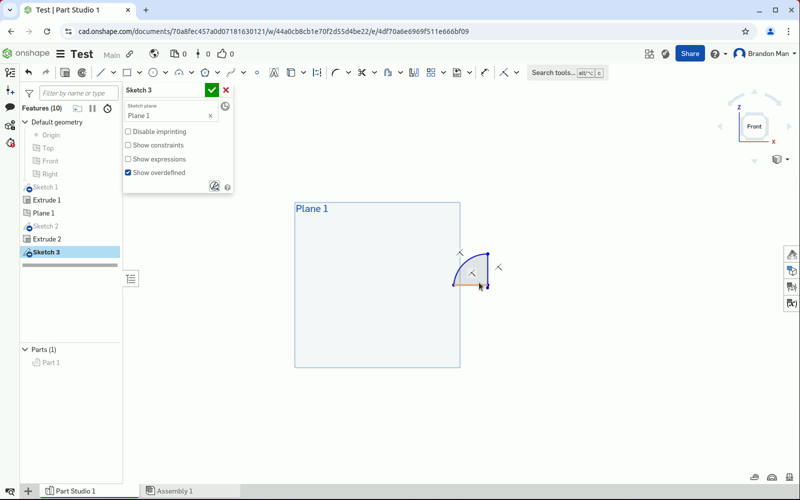
scroll(6)
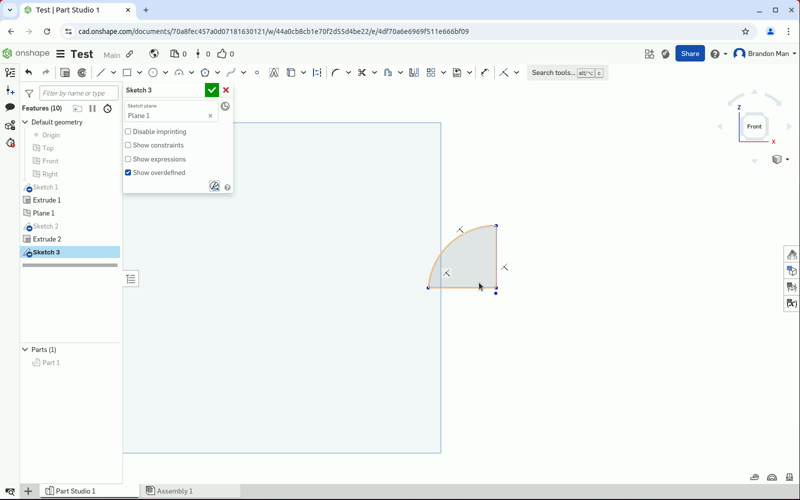
click(479, 282)
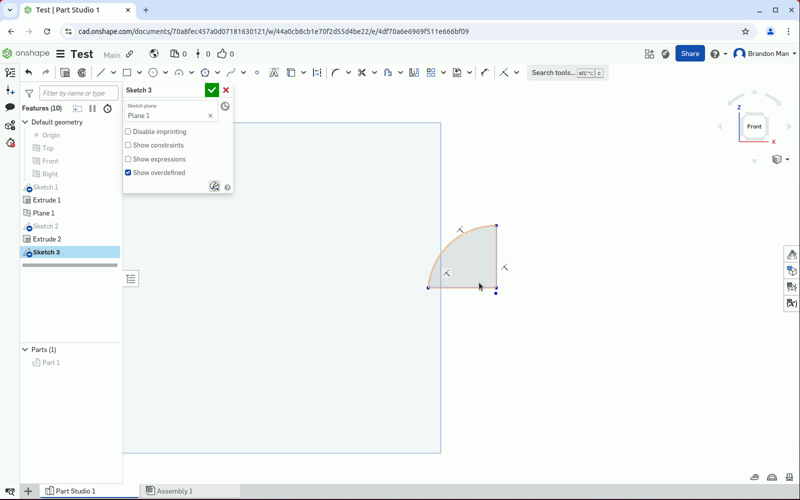
scroll(-6)
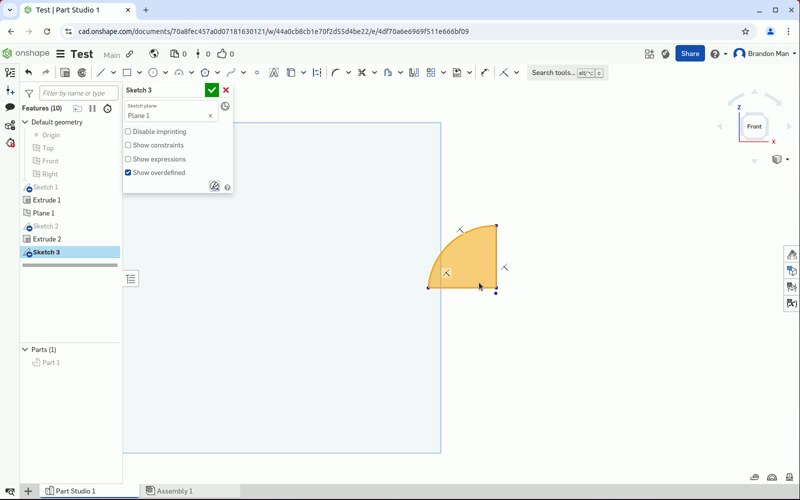
scroll(-6)
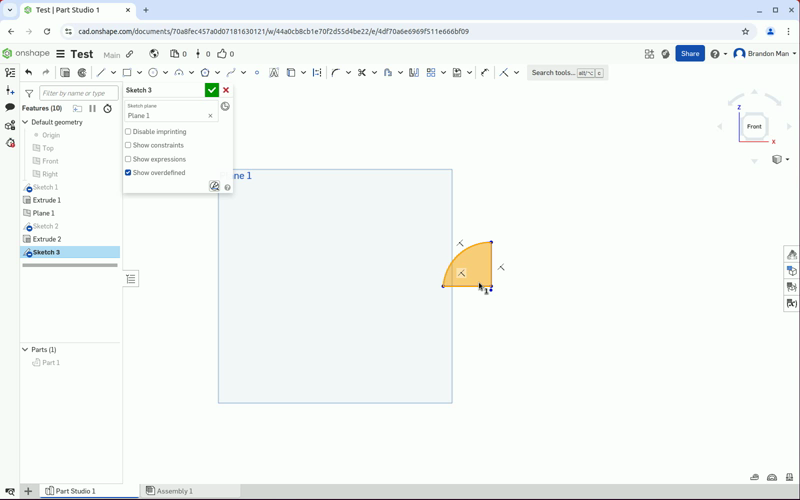
scroll(-6)
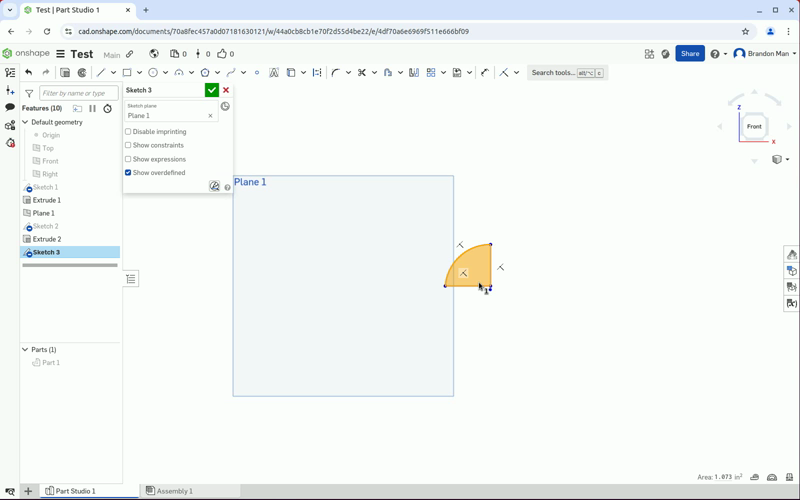
scroll(-6)
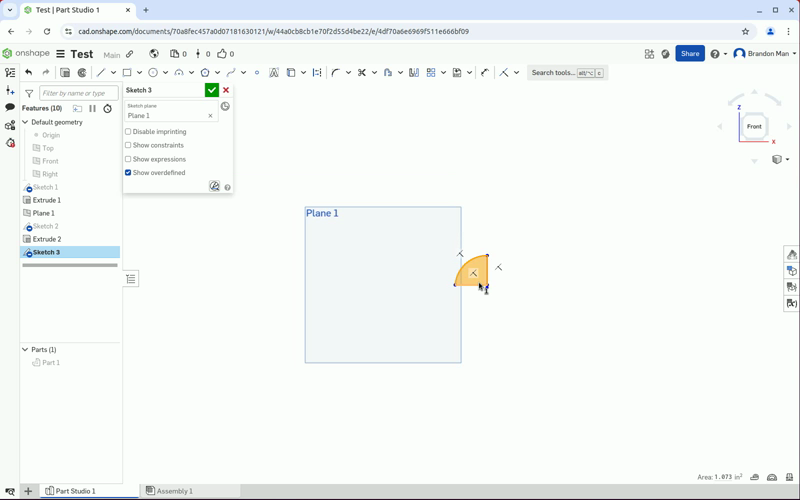
scroll(-6)
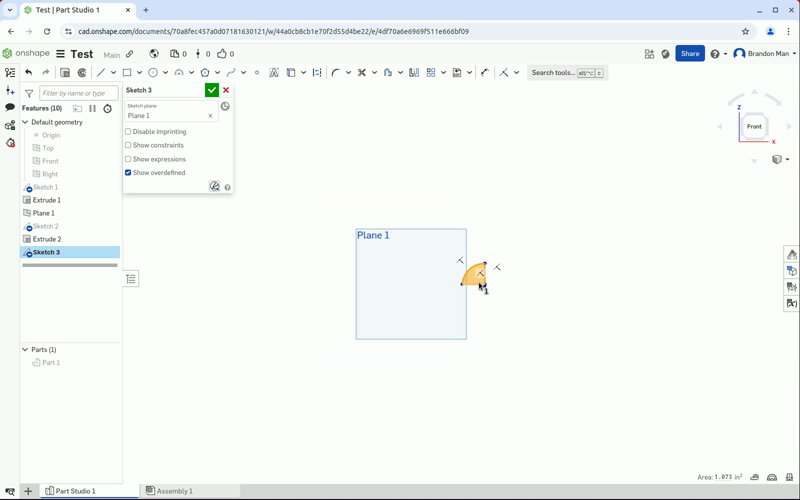
scroll(-6)
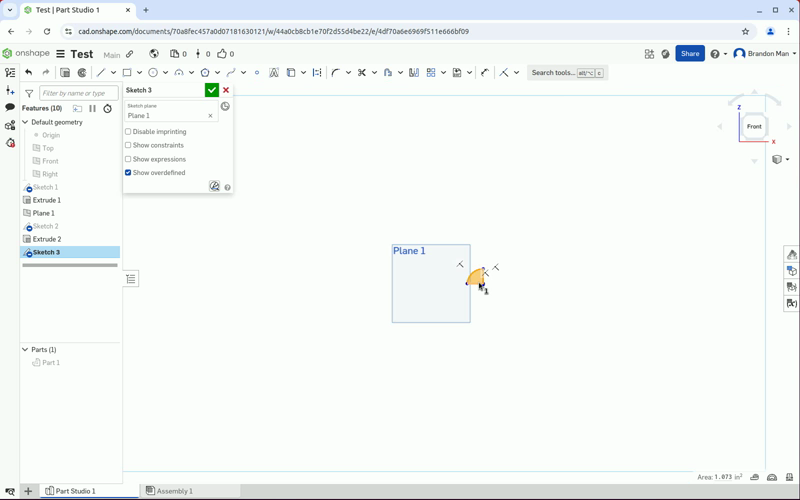
scroll(-6)
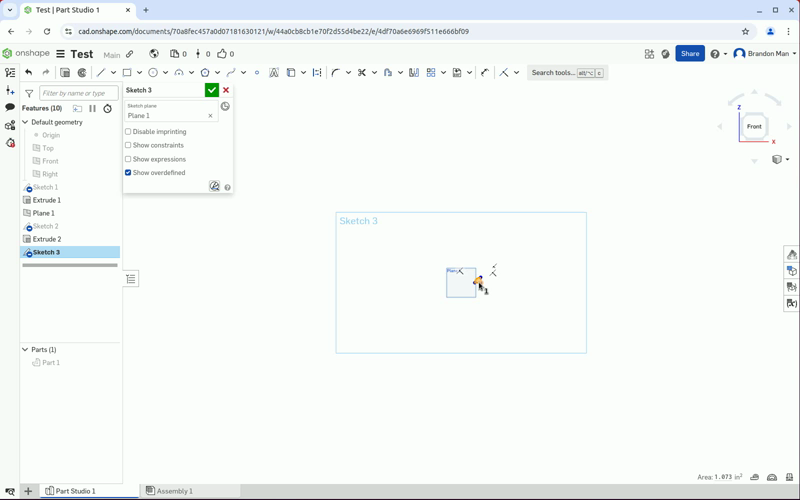
mouse_move(73, 352)
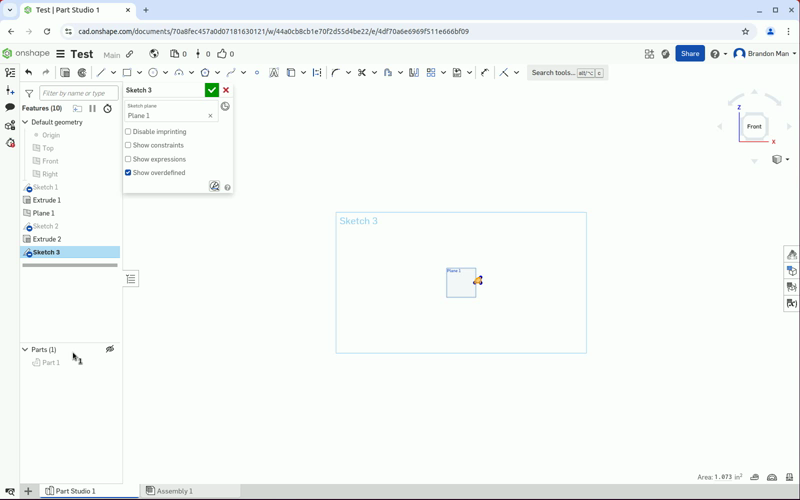
key(shift+y)
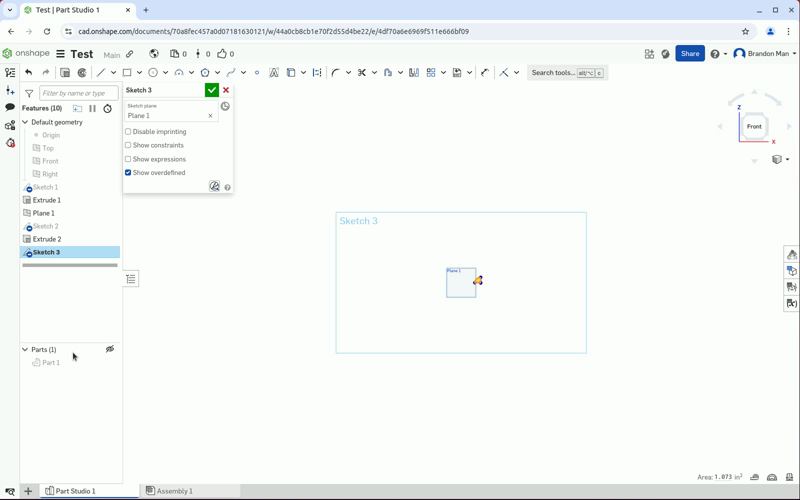
key(shift+e)
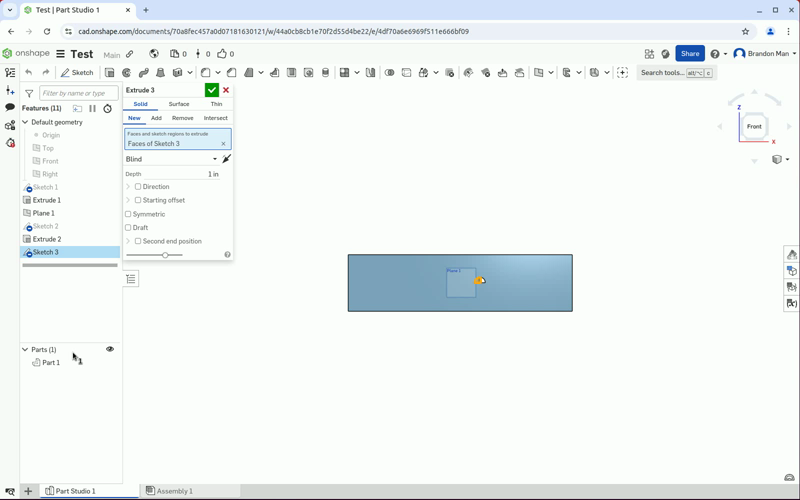
mouse_move(143, 106)
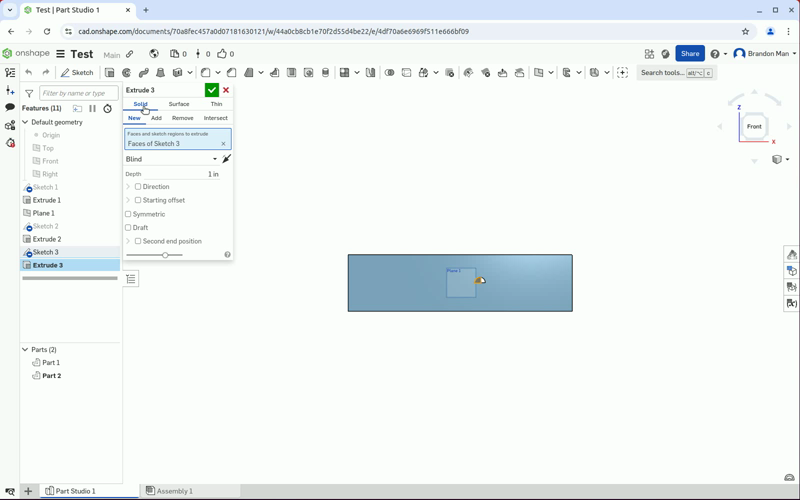
click(143, 106)
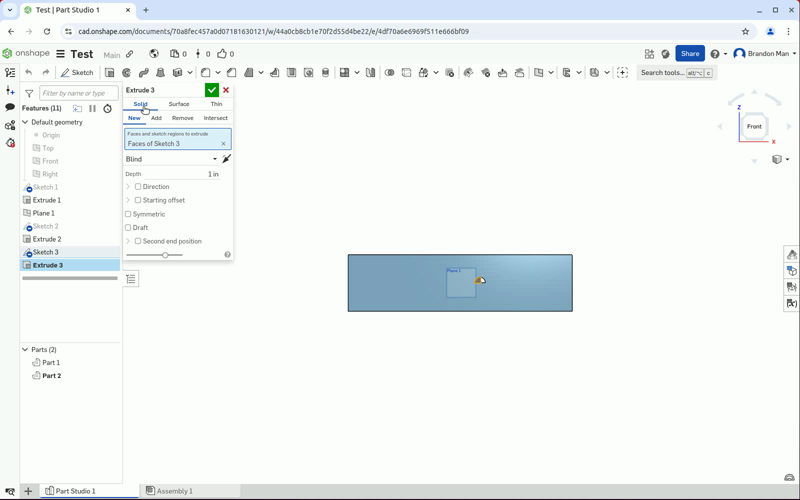
mouse_move(186, 120)
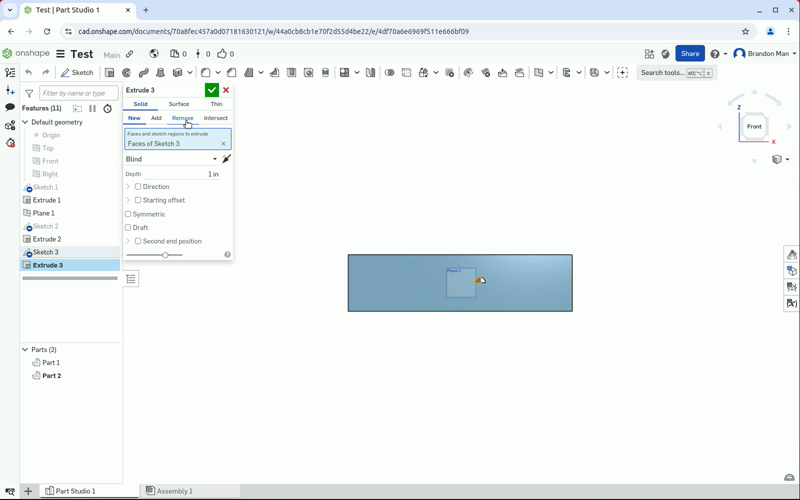
click(186, 120)
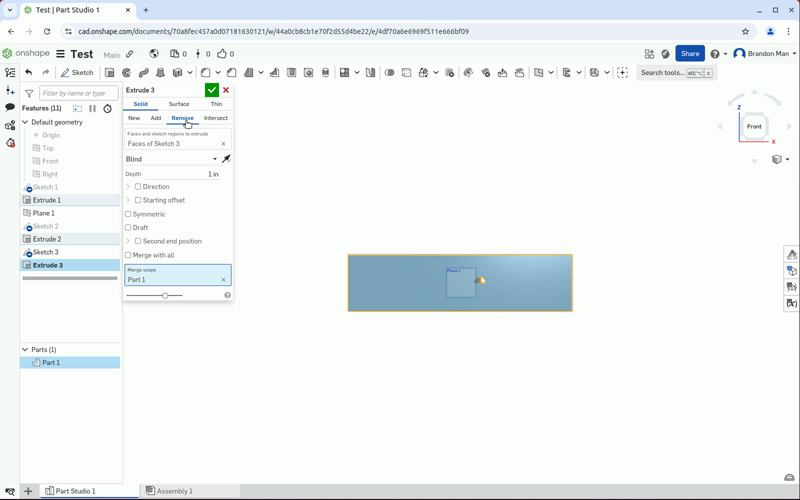
key(tab, 4)
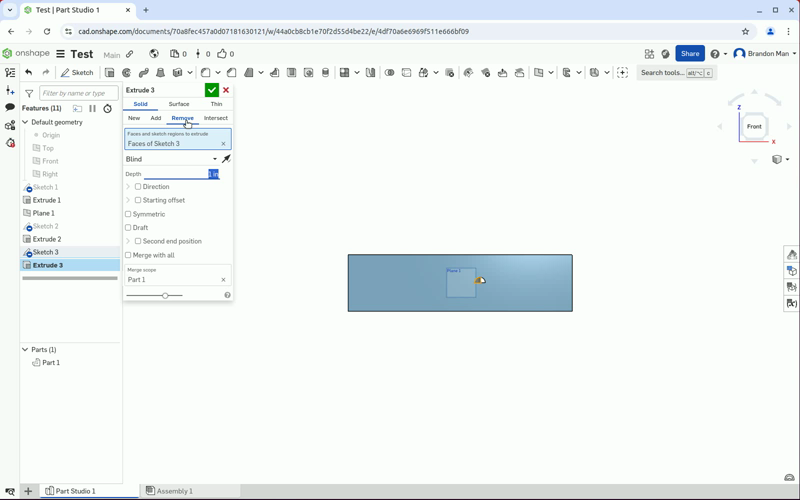
text(3.851)
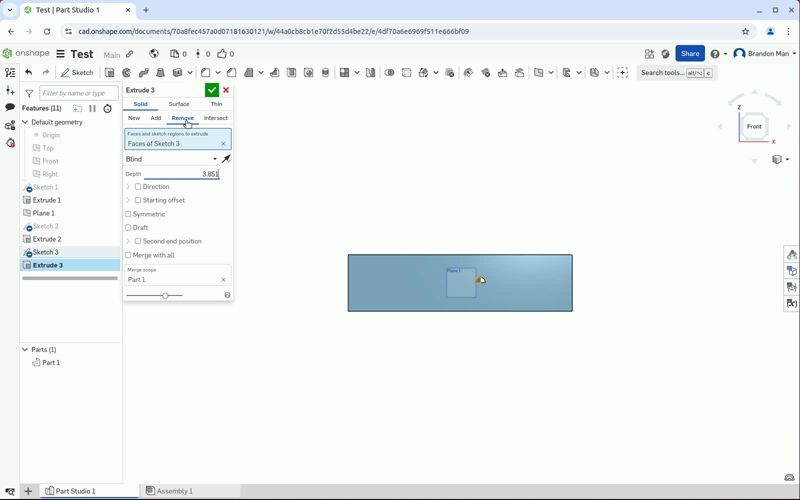
key(tab, 6)
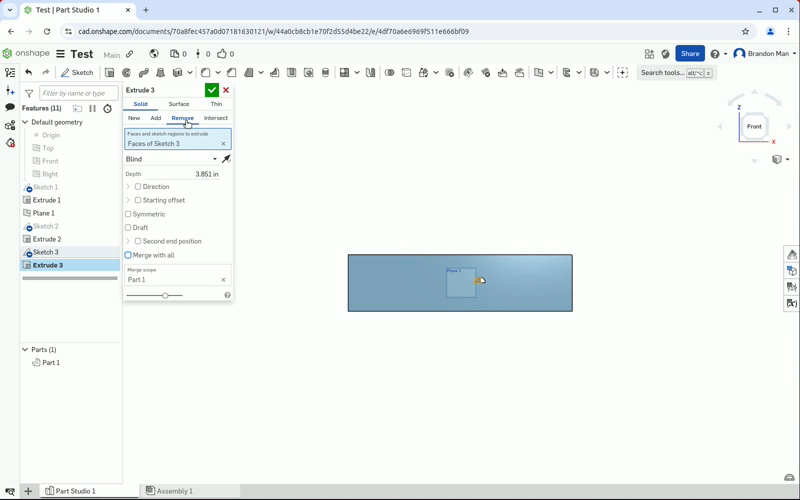
key(space)
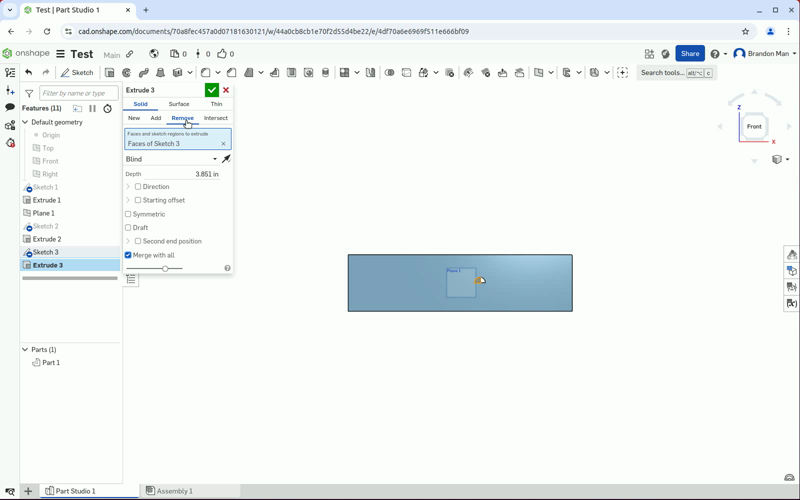
key(enter)
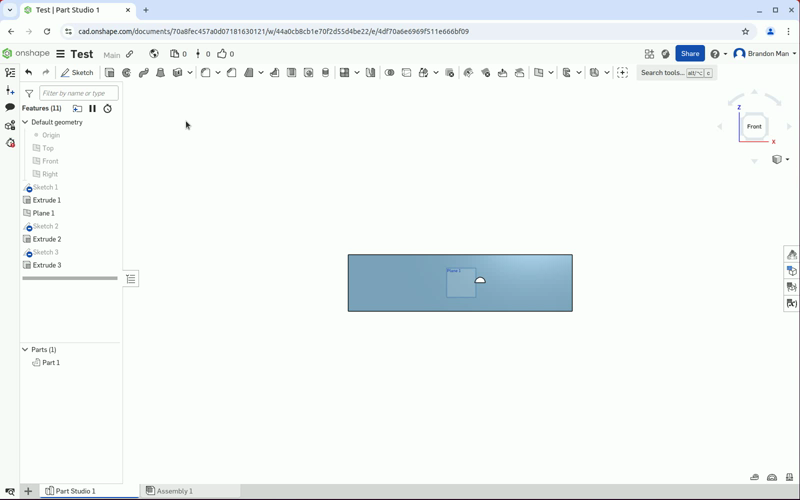
key(shift+h)
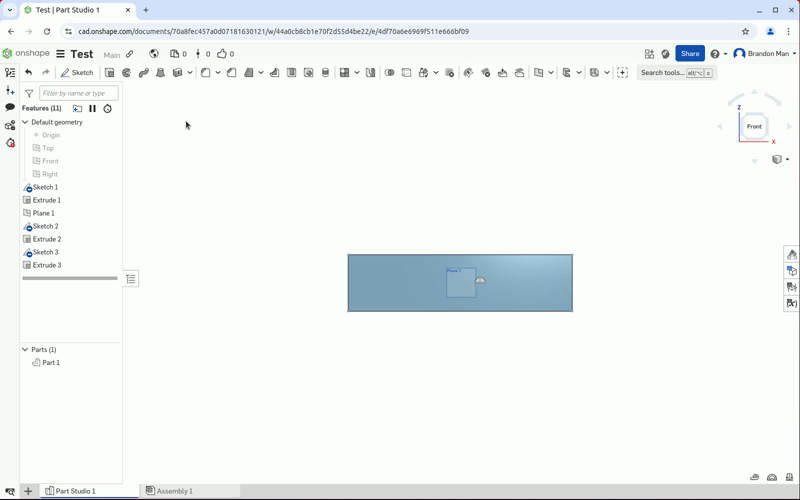
key(shift+h)
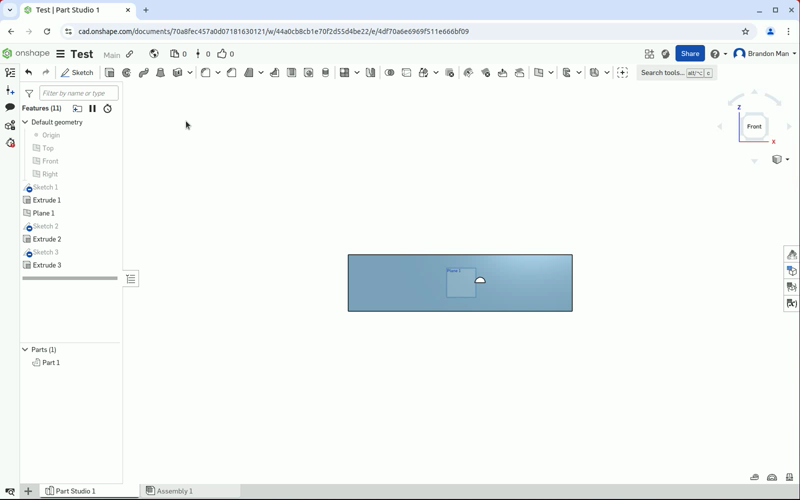
mouse_move(73, 189)
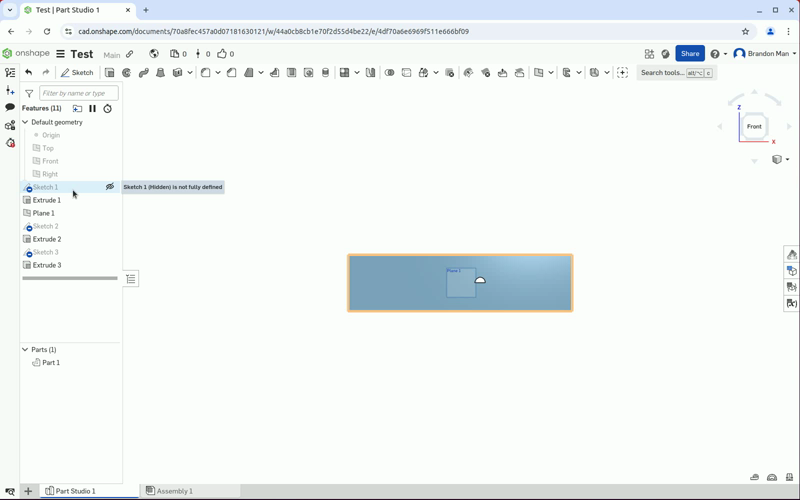
click(73, 189)
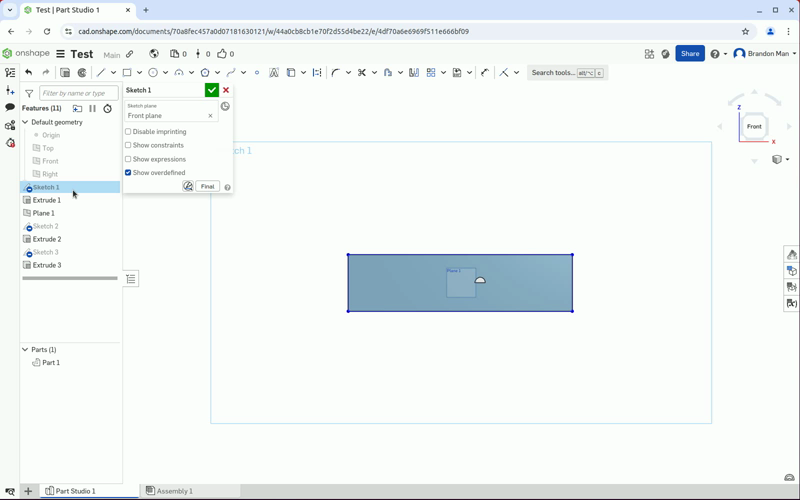
mouse_move(229, 92)
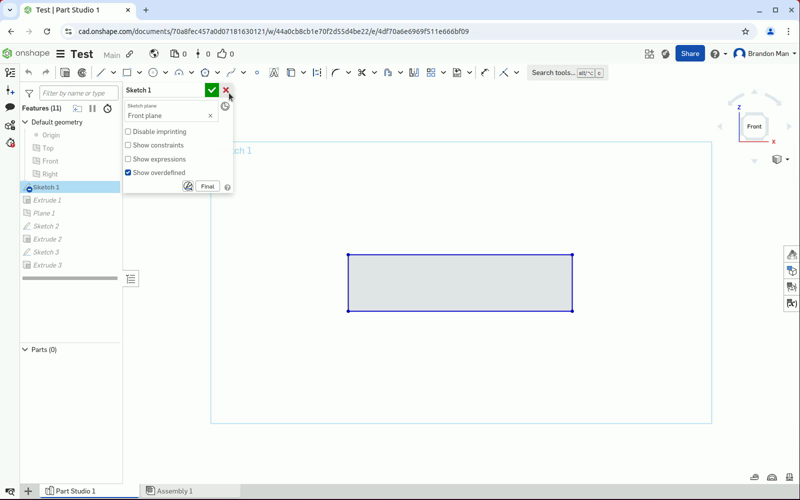
click(229, 92)
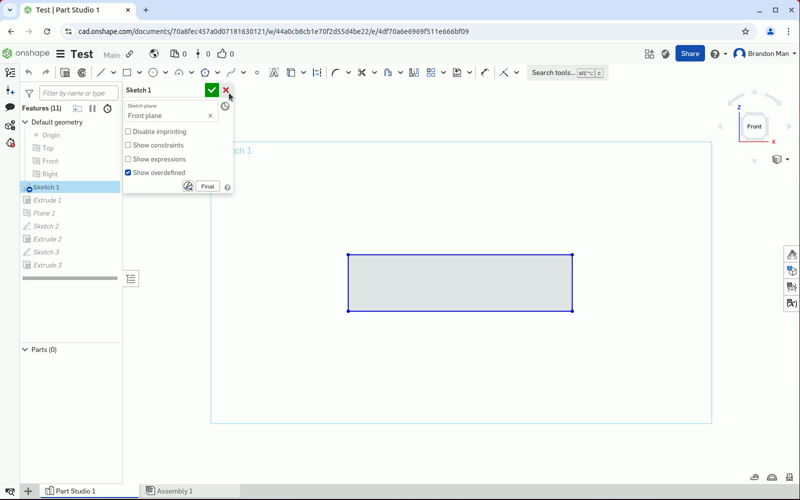
key(shift+s)
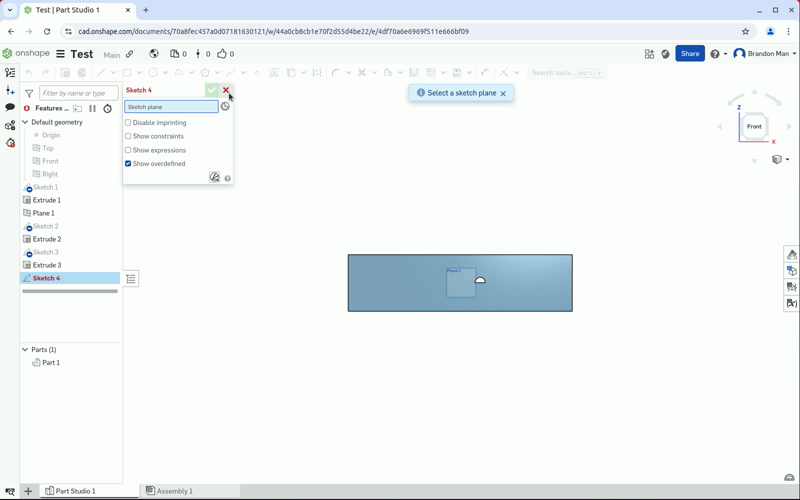
mouse_move(73, 215)
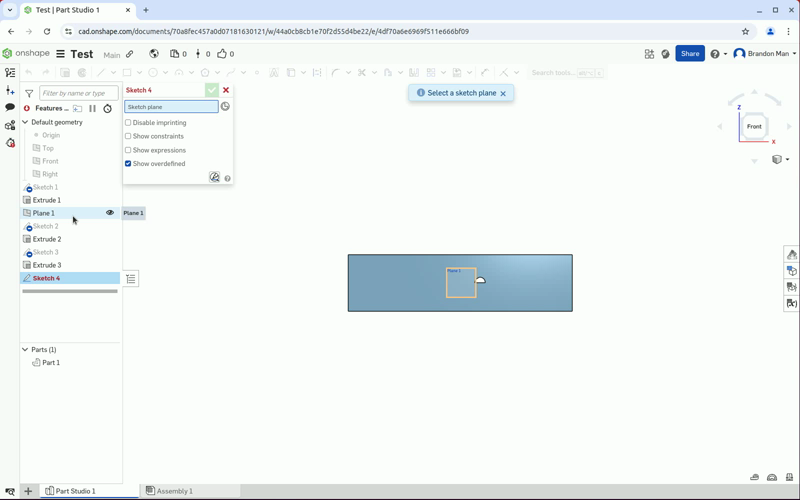
click(73, 215)
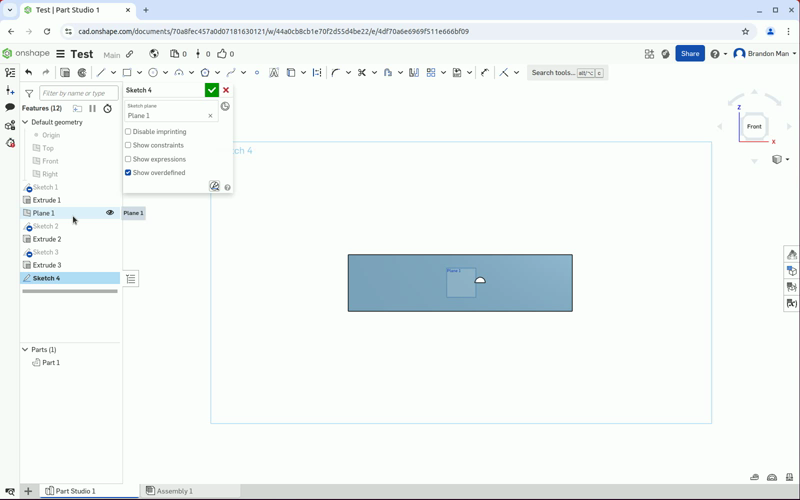
mouse_move(73, 352)
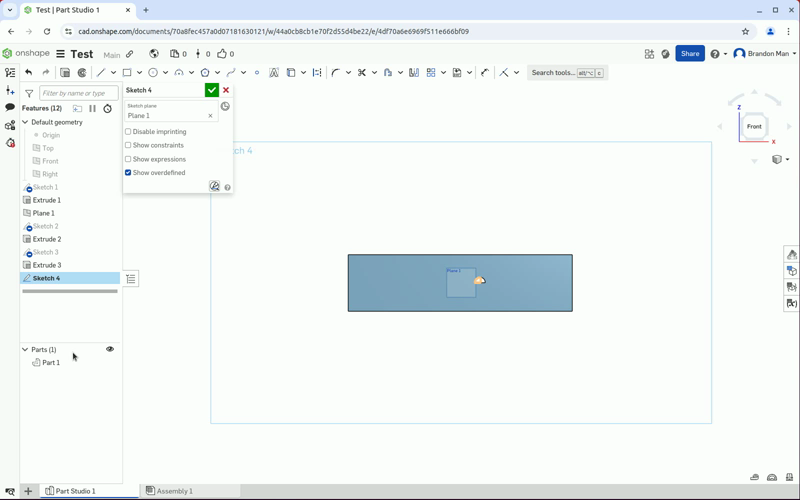
key(y)
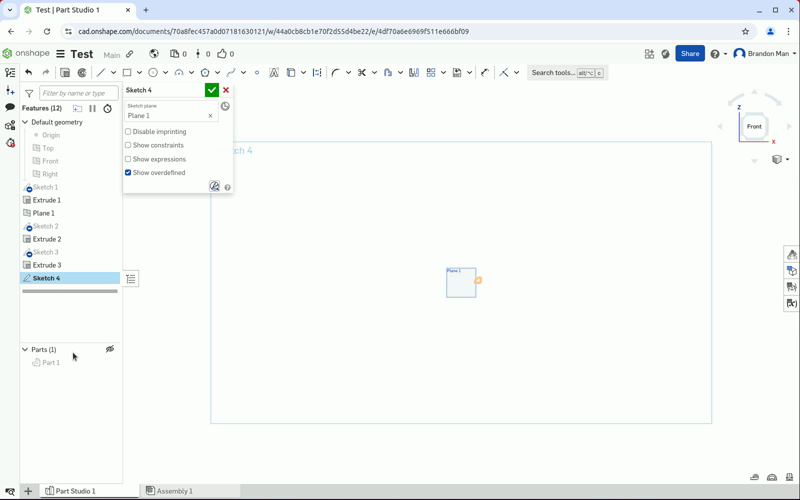
key(a)
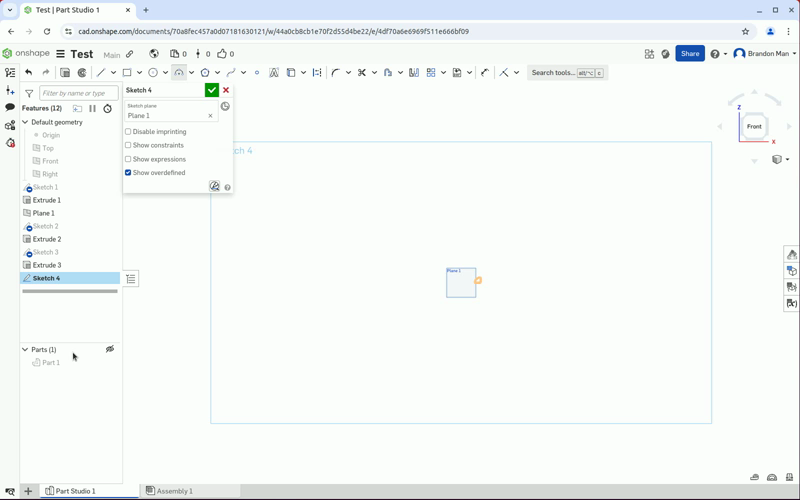
key_down(shift)
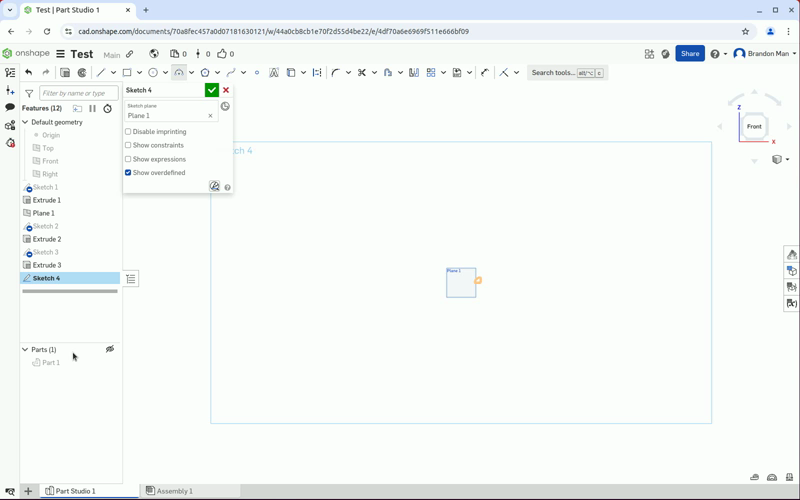
mouse_move(474, 282)
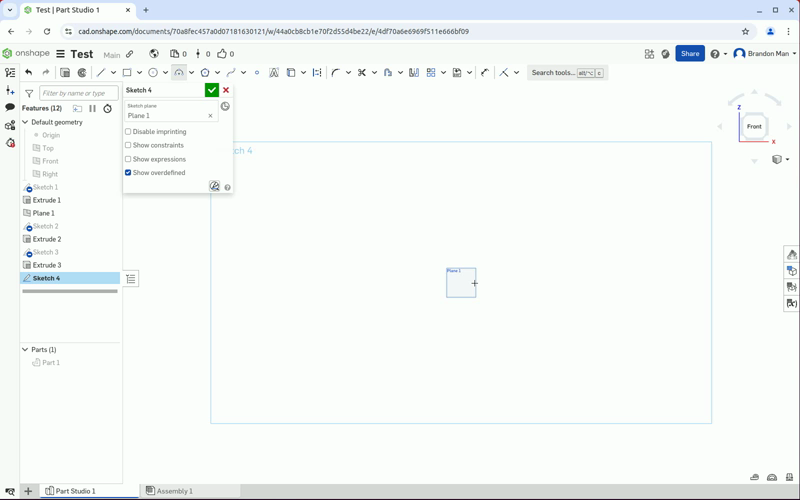
click(474, 282)
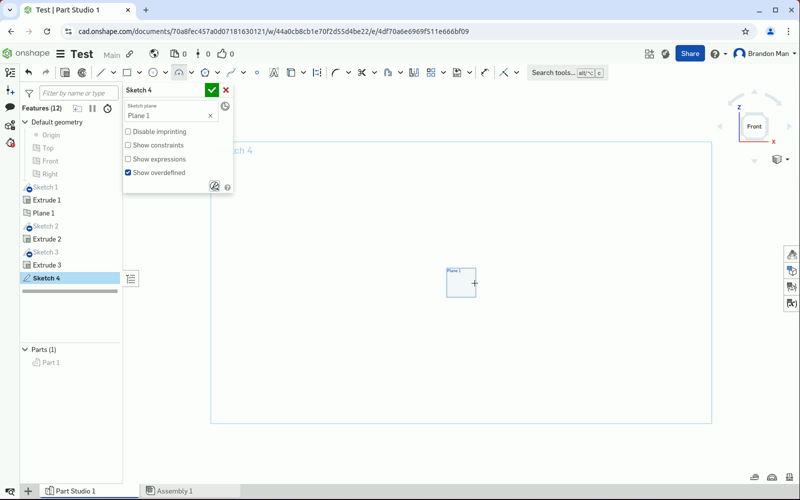
key_up(shift)
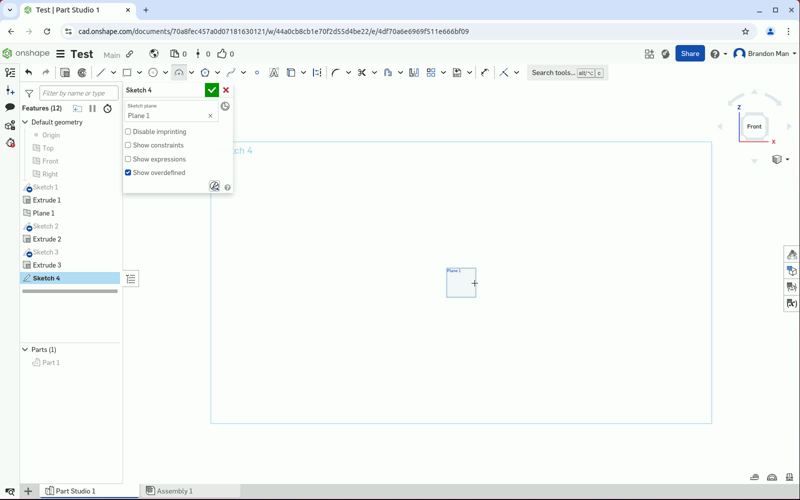
key_down(shift)
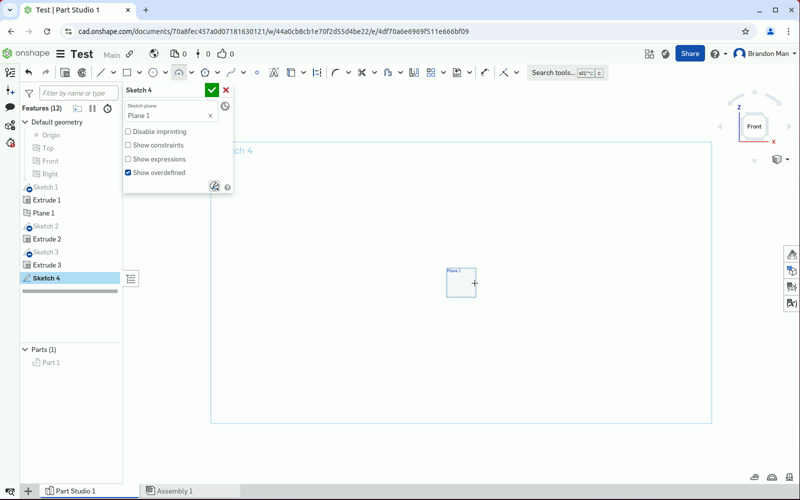
mouse_move(480, 288)
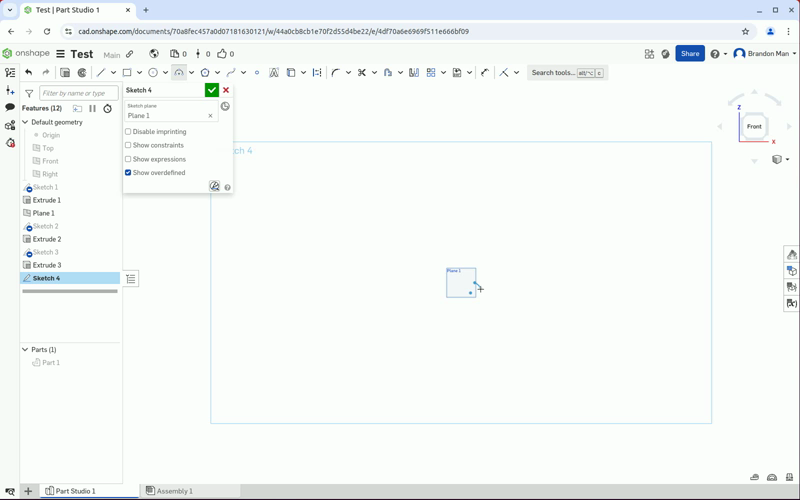
click(480, 288)
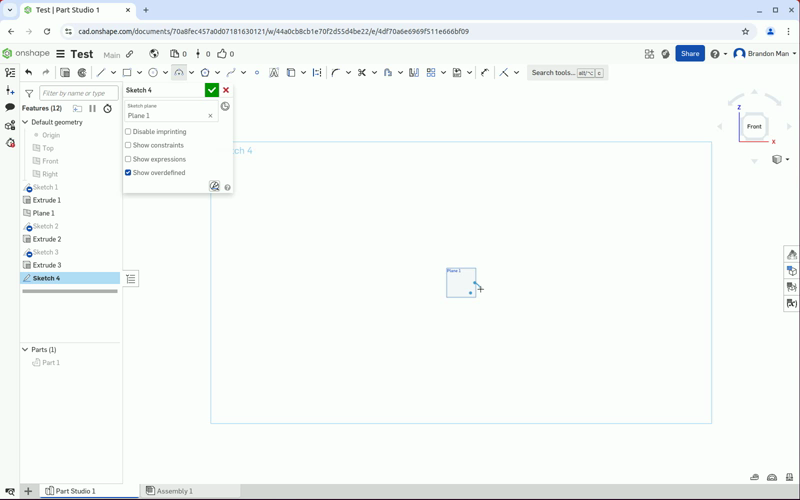
mouse_move(476, 287)
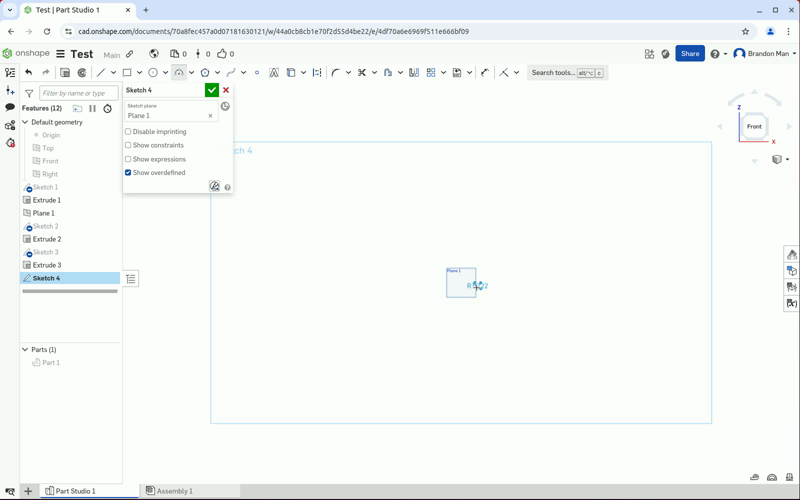
click(476, 287)
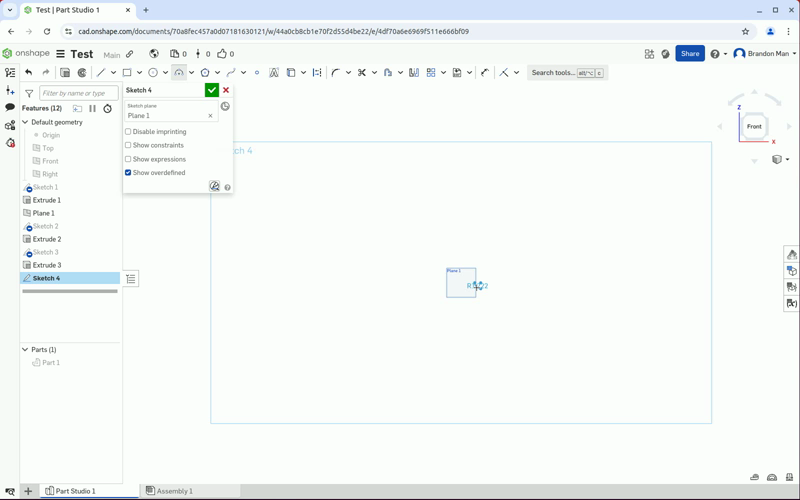
key_up(shift)
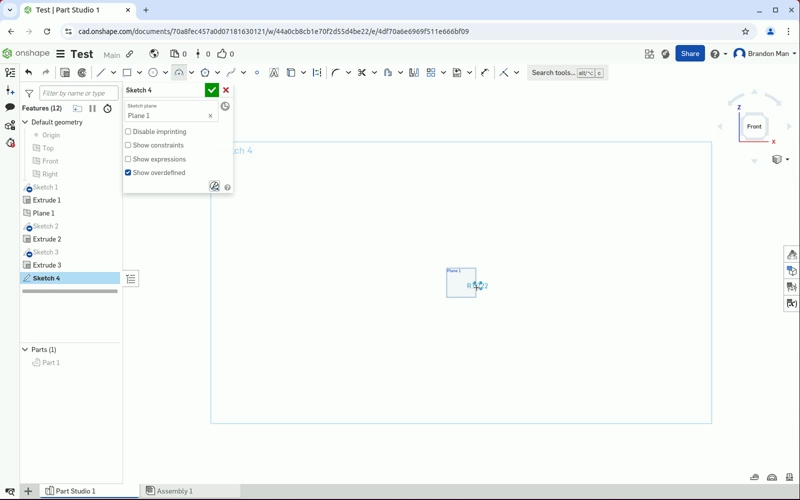
key(esc)
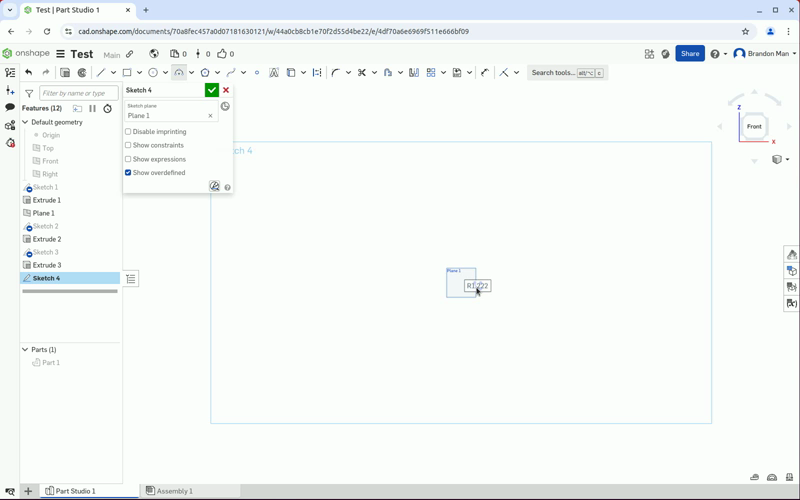
key(l)
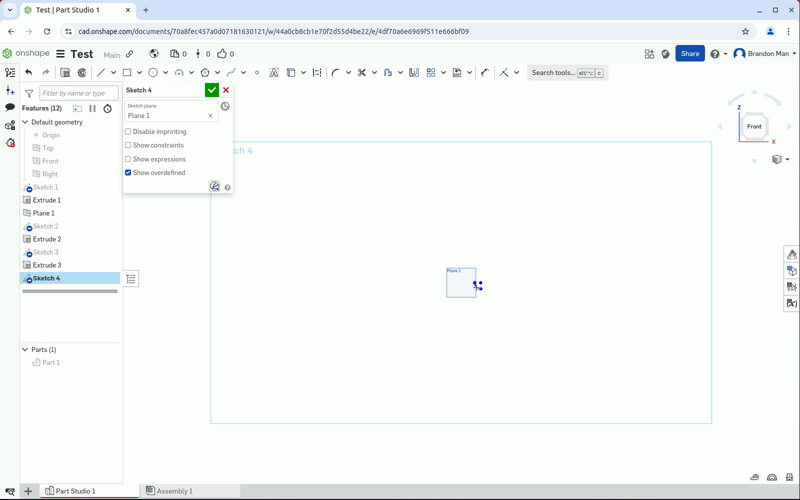
mouse_move(480, 288)
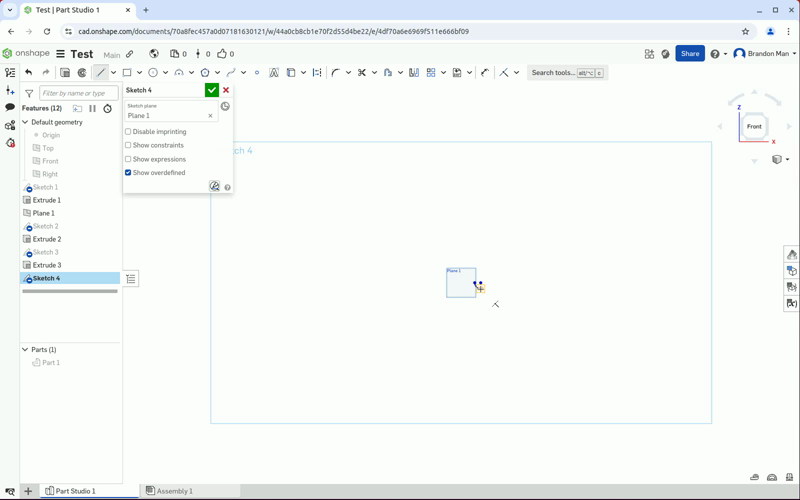
scroll(6)
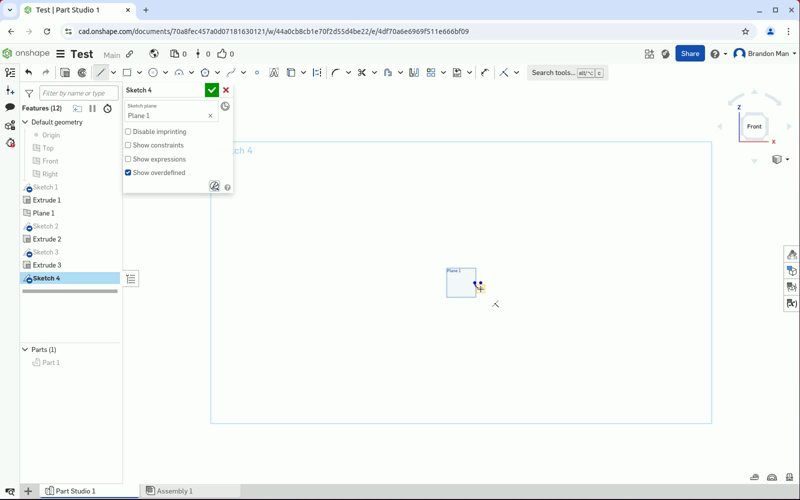
scroll(6)
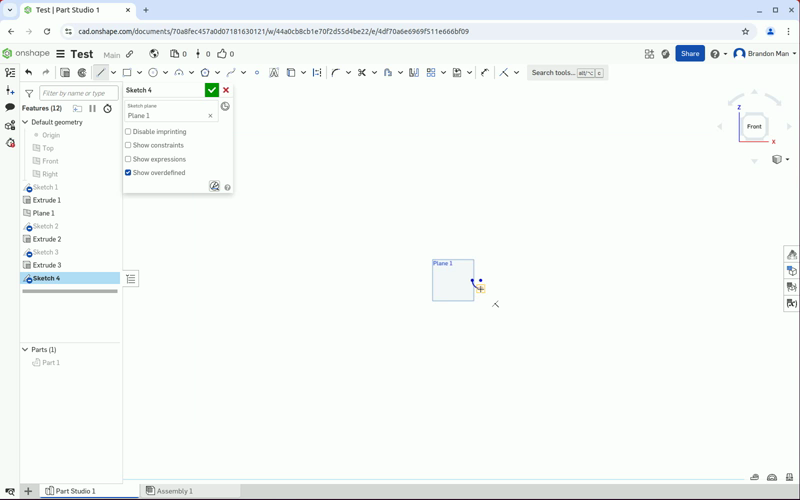
scroll(6)
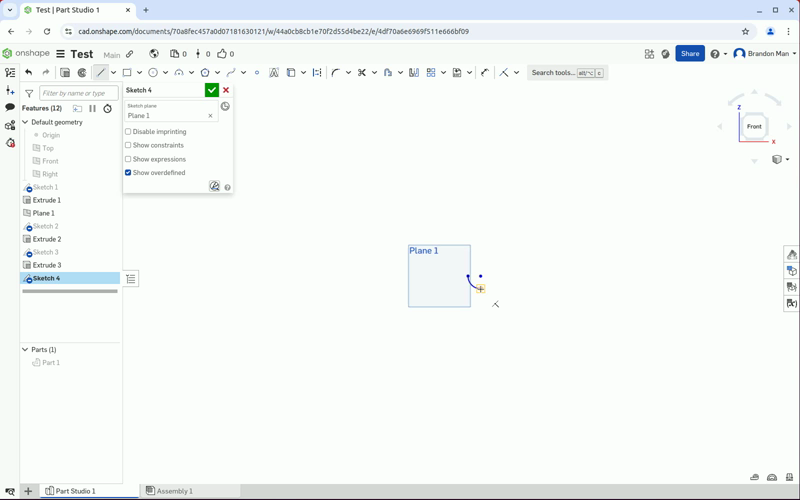
scroll(6)
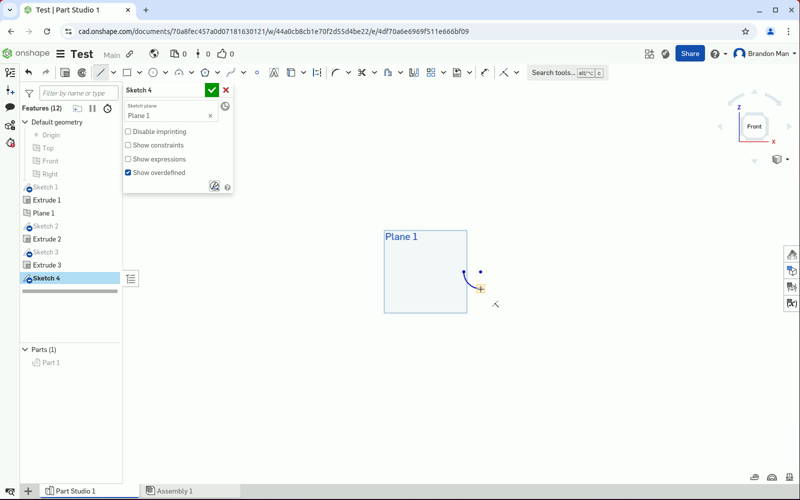
scroll(6)
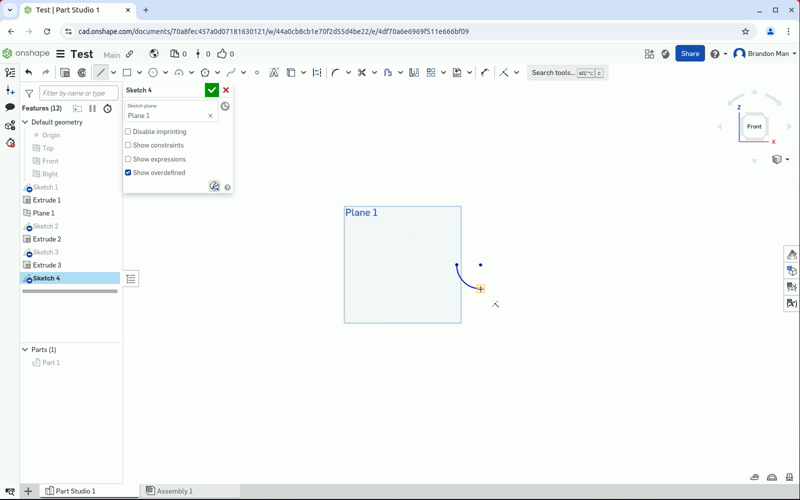
scroll(6)
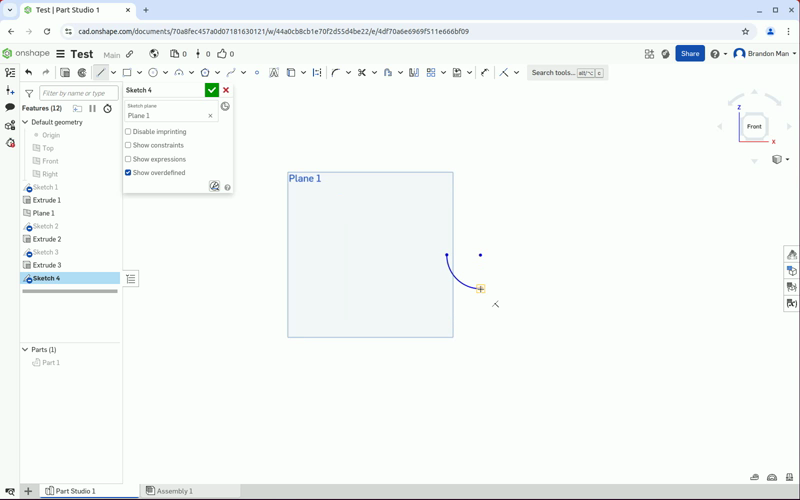
scroll(6)
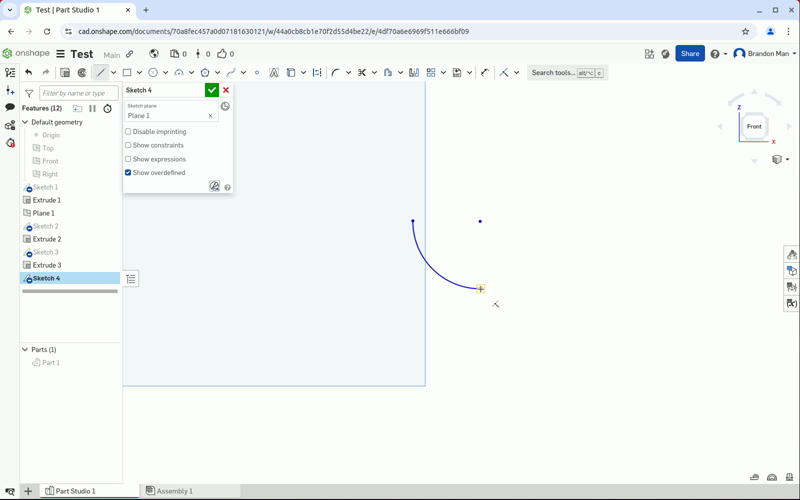
click(480, 288)
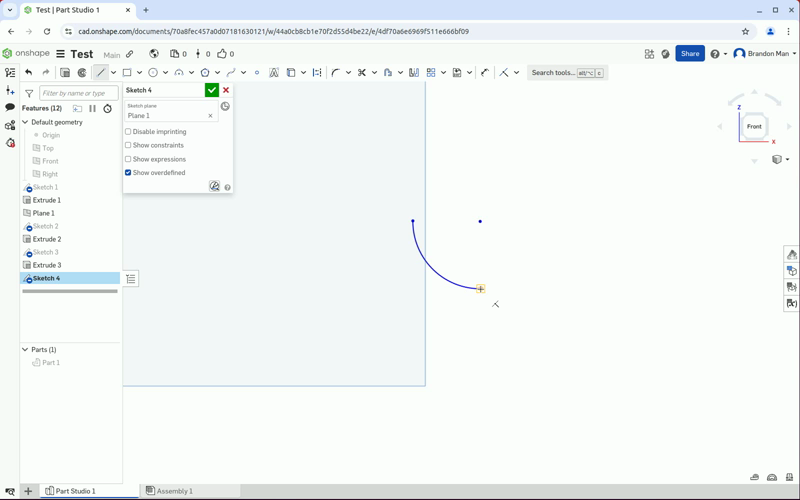
scroll(-6)
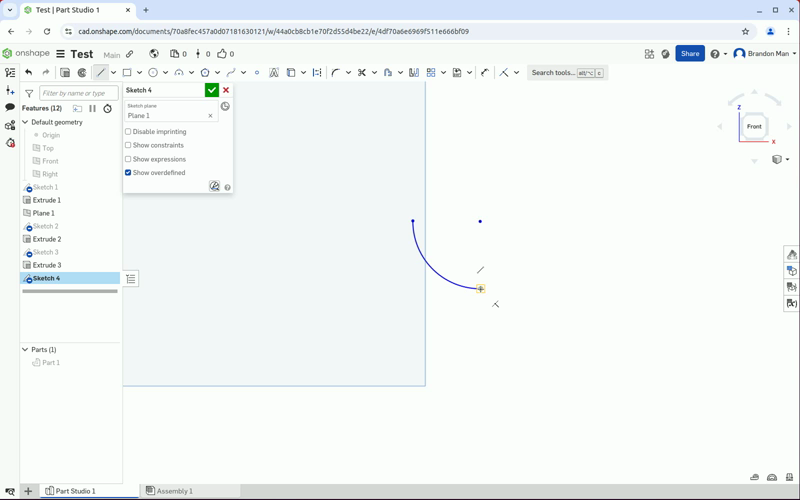
scroll(-6)
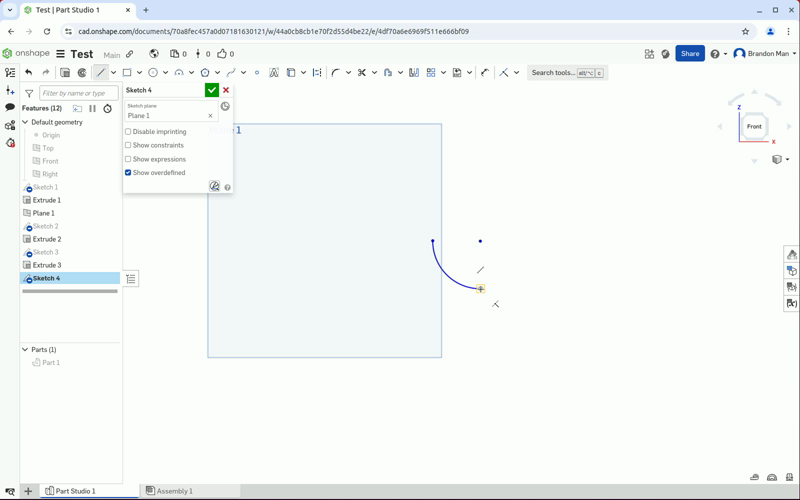
scroll(-6)
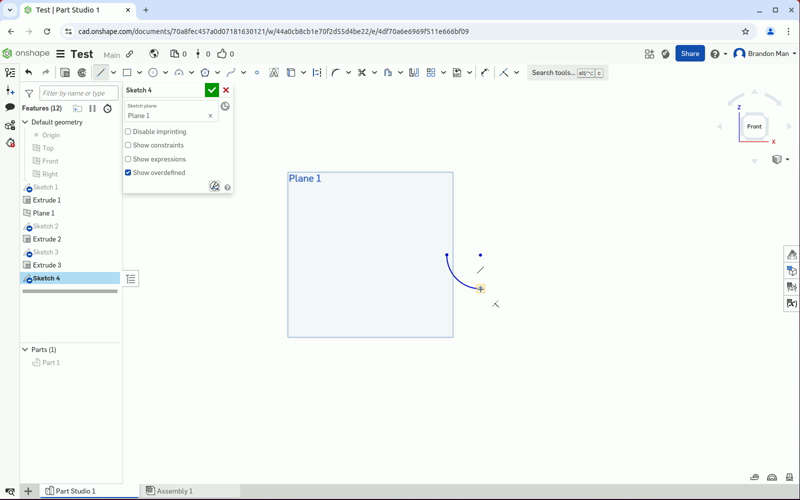
scroll(-6)
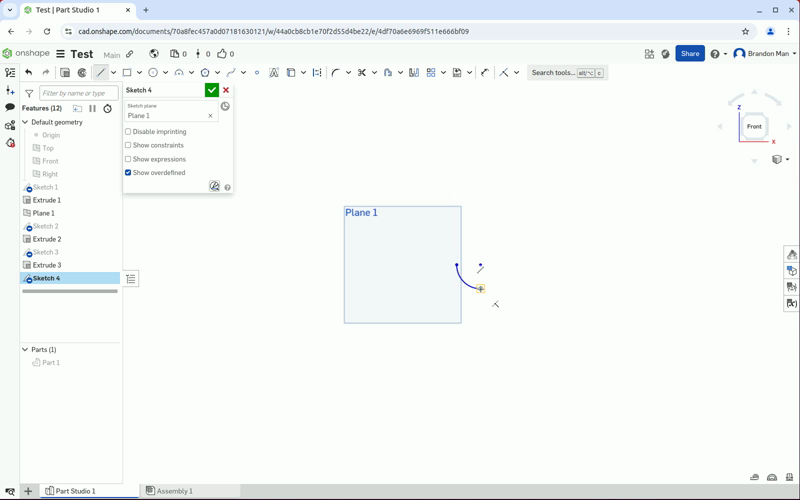
scroll(-6)
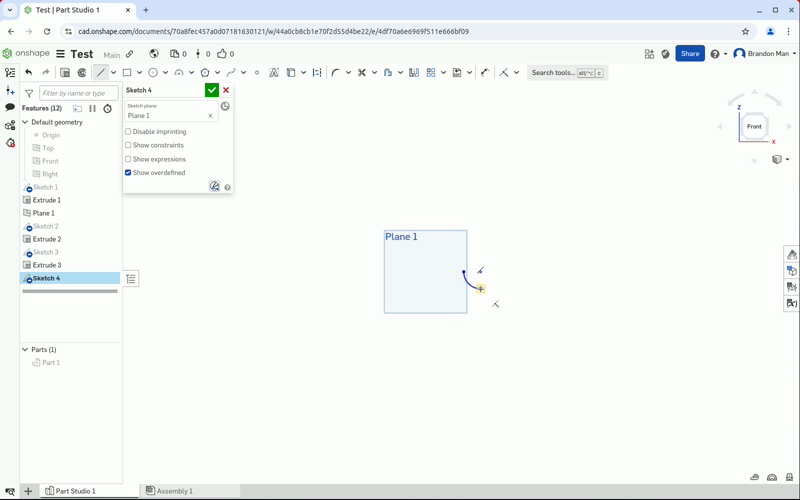
scroll(-6)
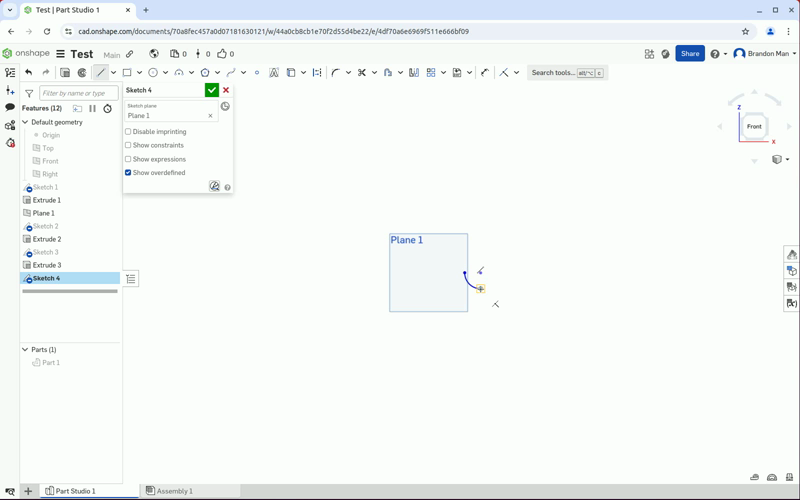
scroll(-6)
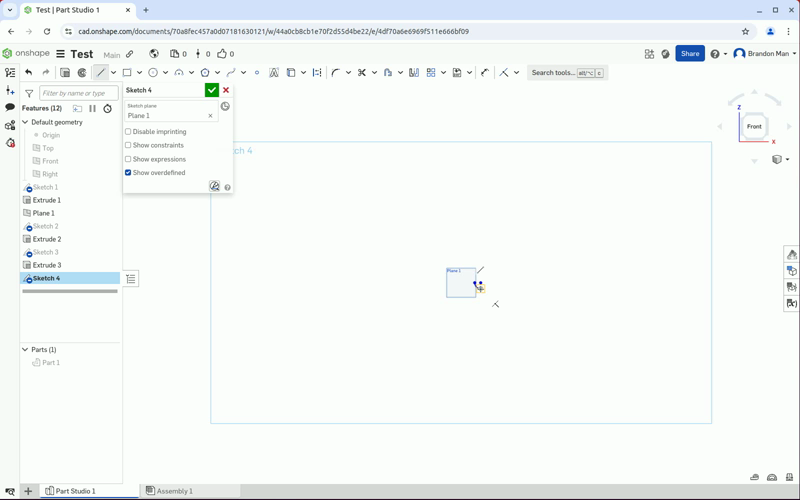
key_down(shift)
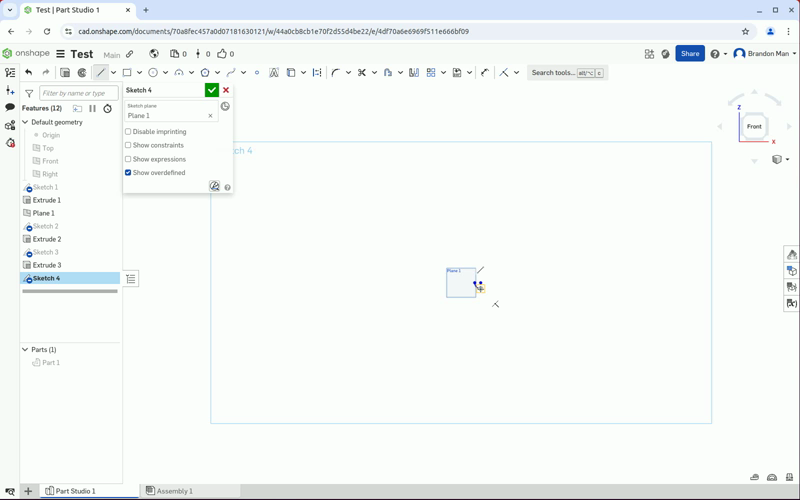
mouse_move(510, 288)
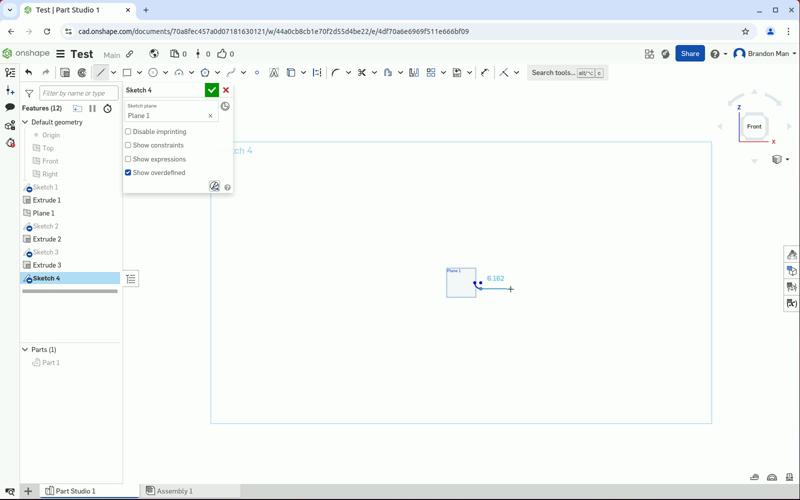
mouse_move(480, 282)
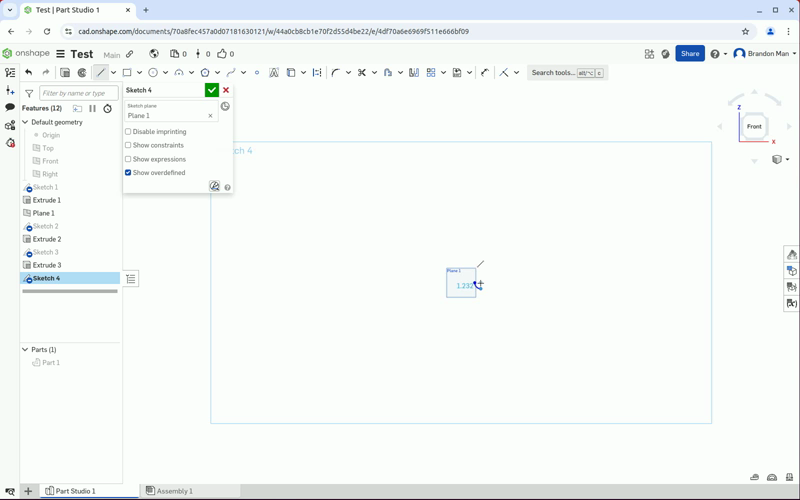
scroll(6)
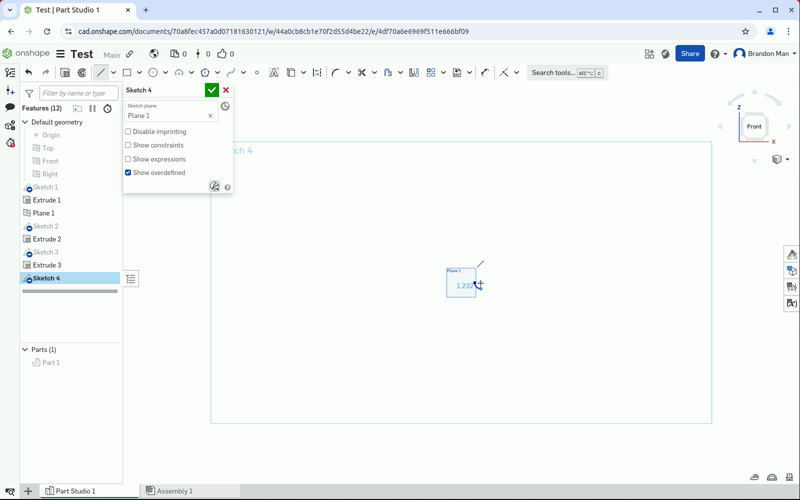
scroll(6)
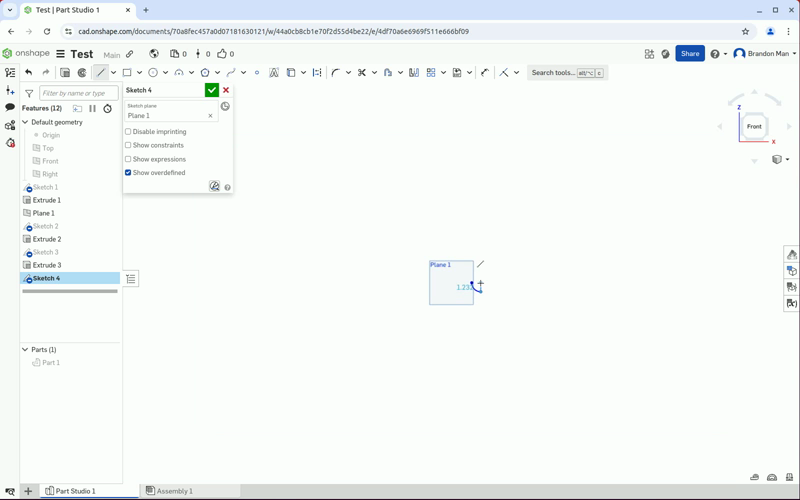
scroll(6)
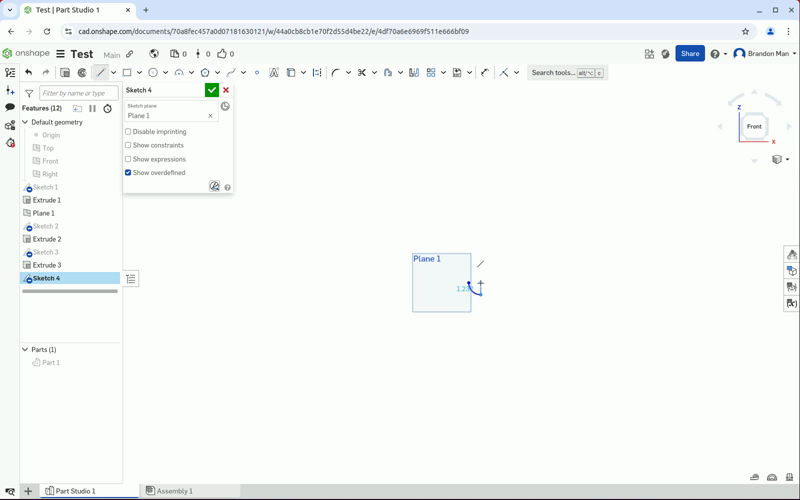
scroll(6)
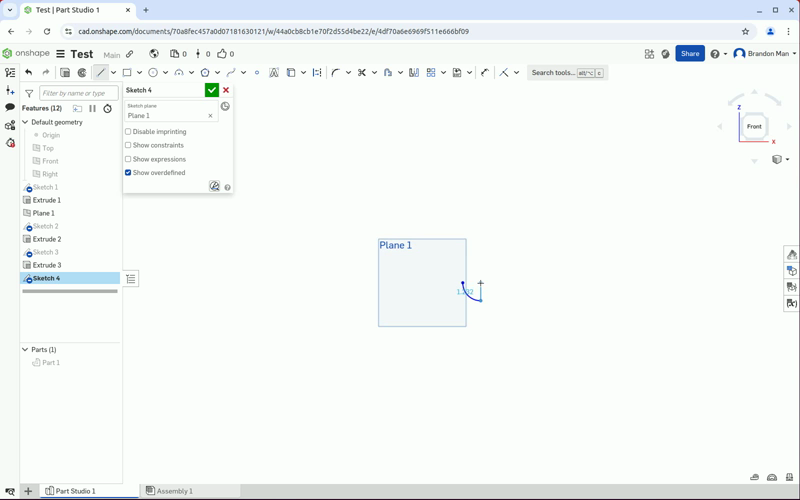
scroll(6)
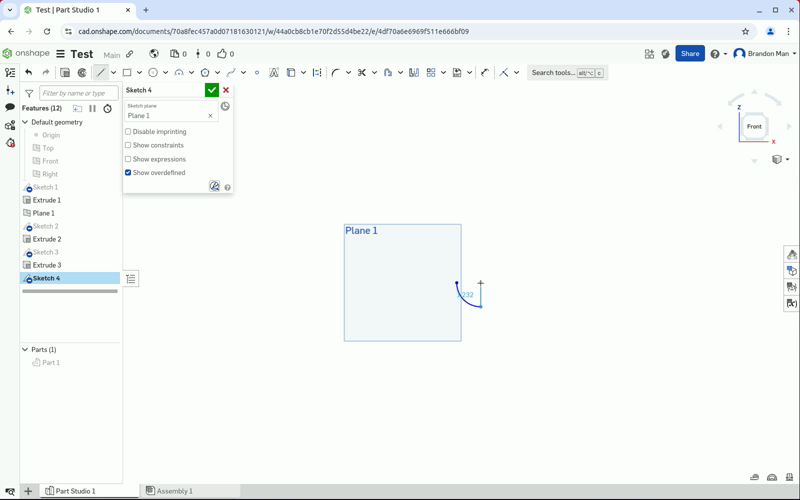
scroll(6)
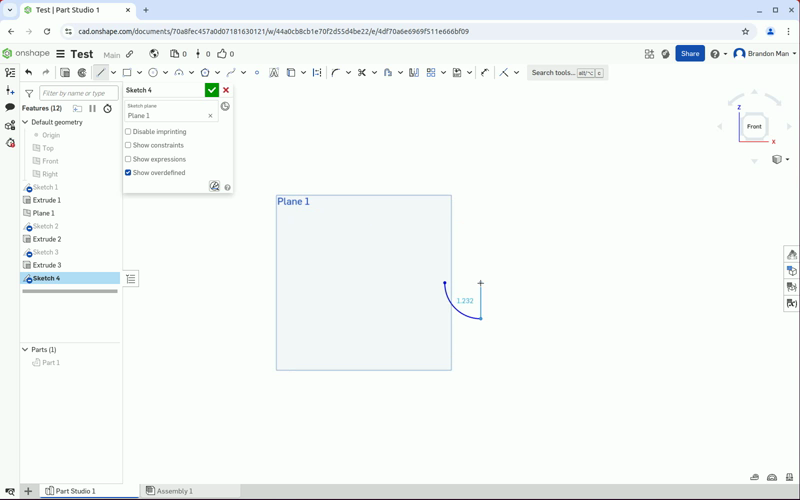
scroll(6)
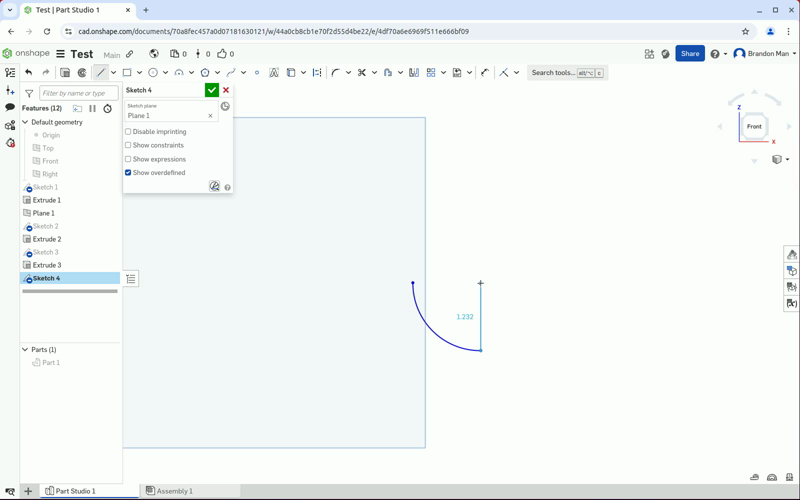
click(480, 282)
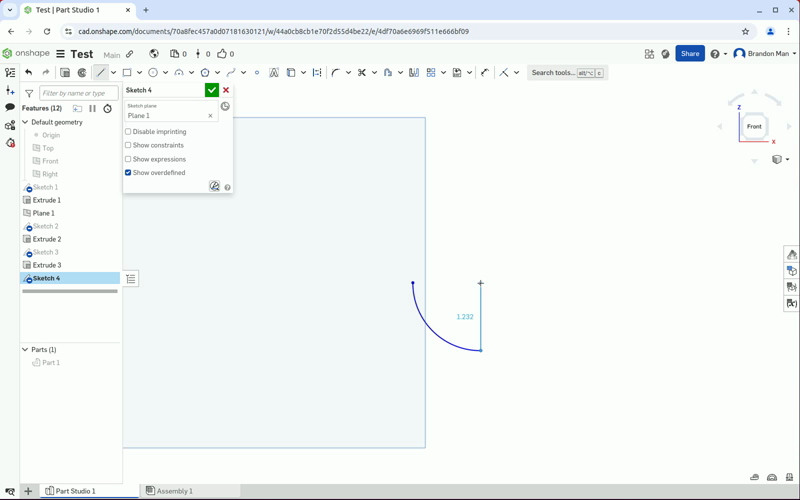
scroll(-6)
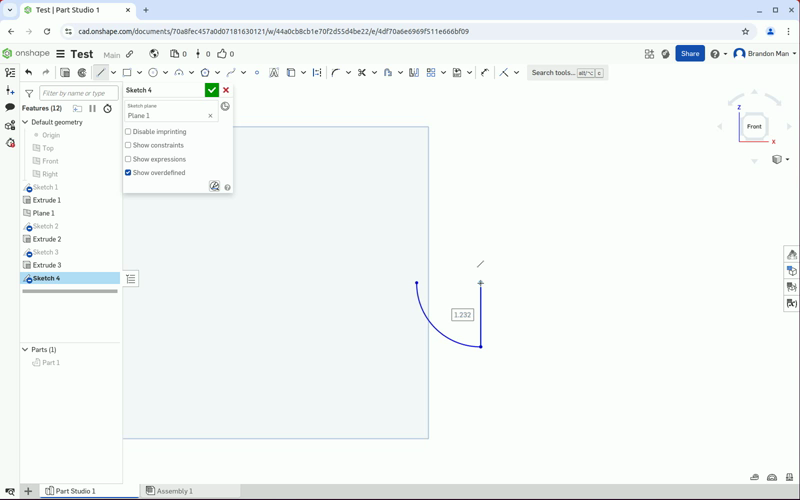
scroll(-6)
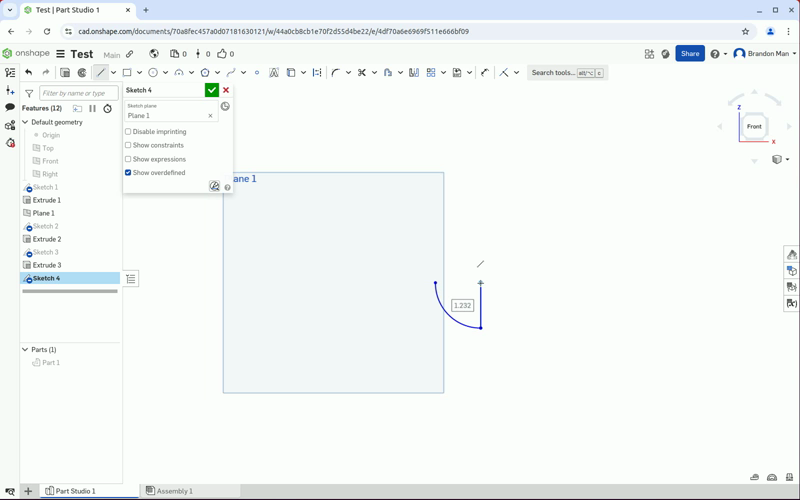
scroll(-6)
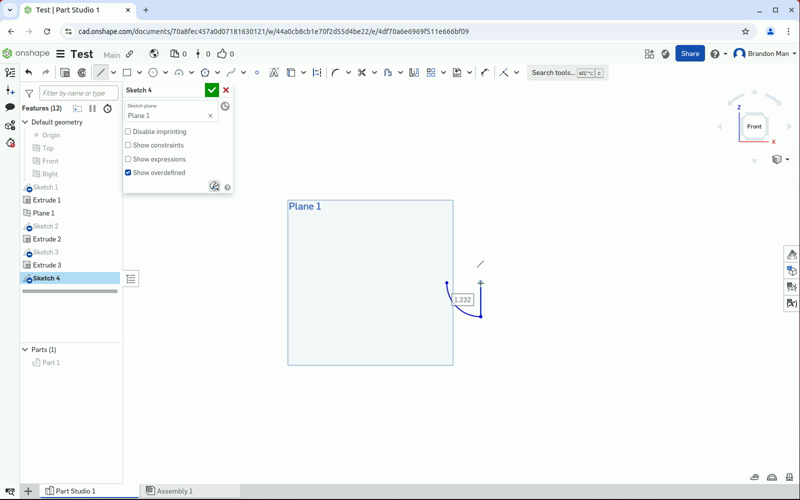
scroll(-6)
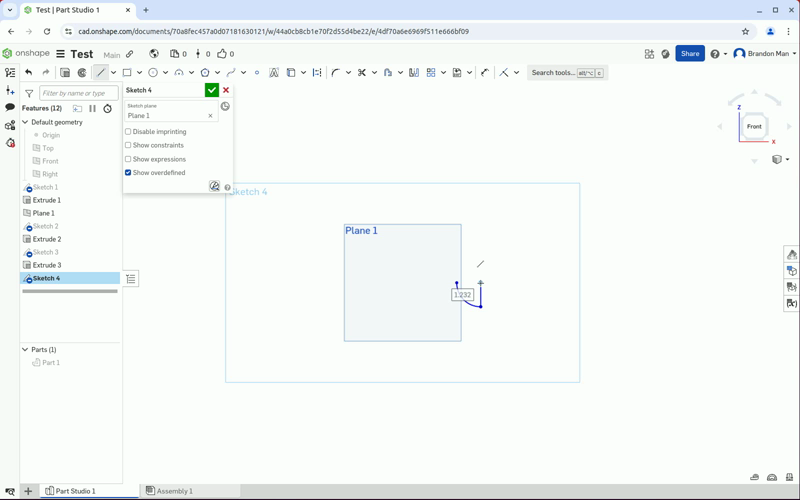
scroll(-6)
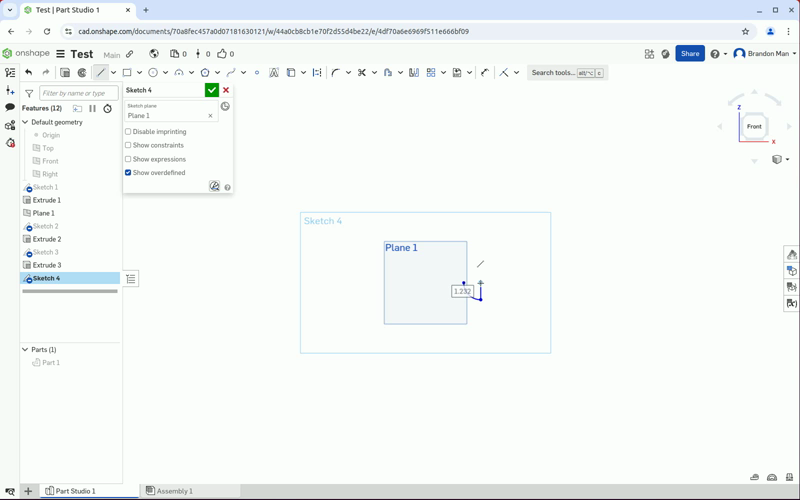
scroll(-6)
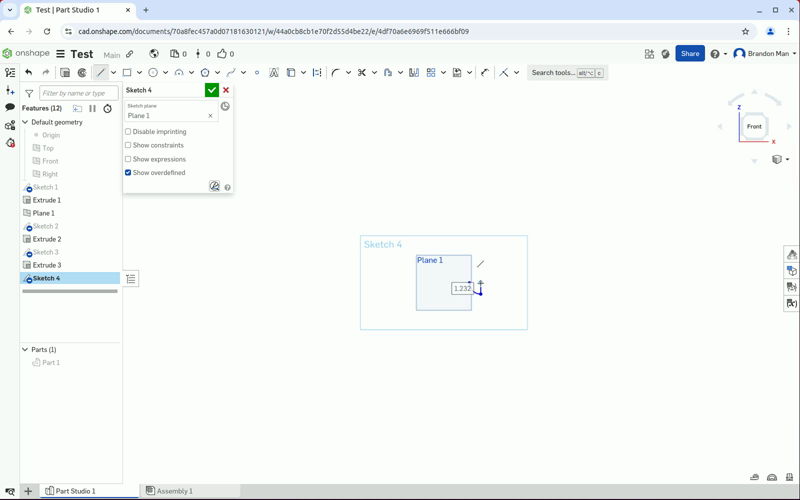
scroll(-6)
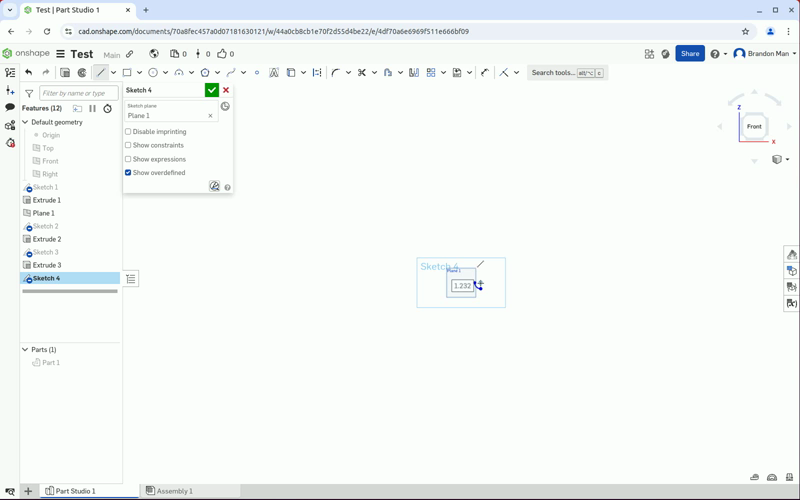
key_up(shift)
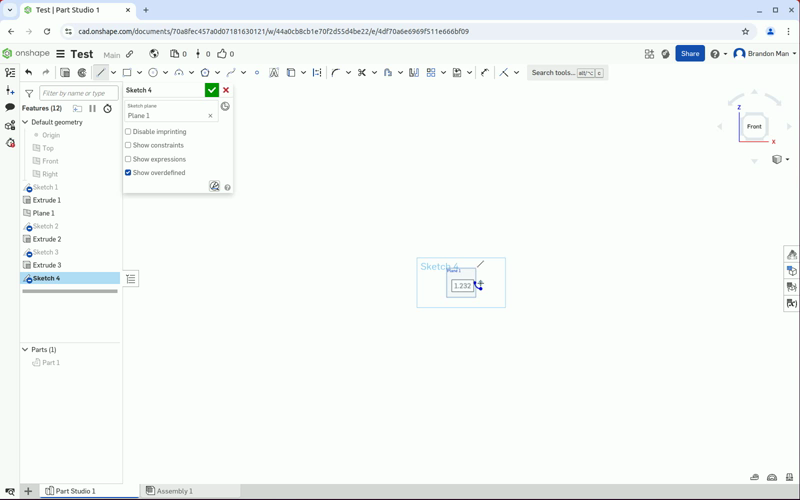
mouse_move(510, 282)
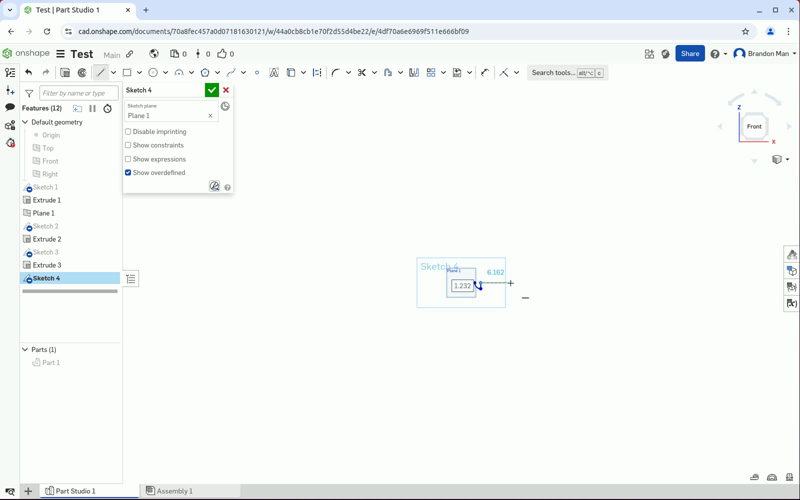
key_down(shift)
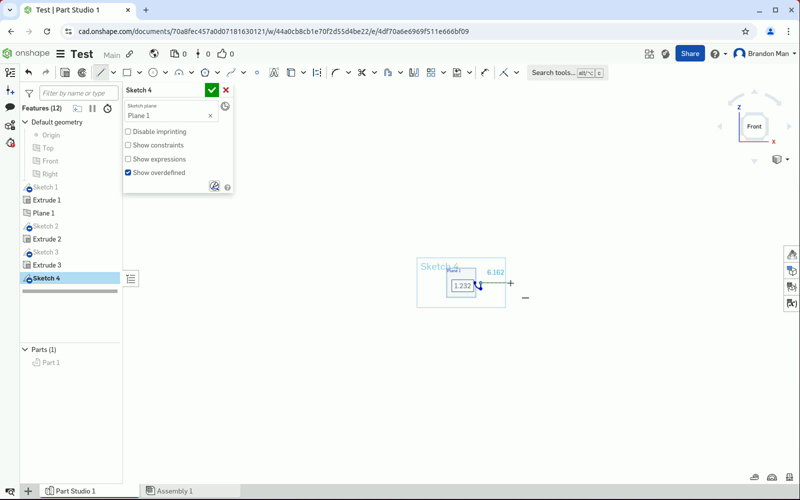
mouse_move(474, 282)
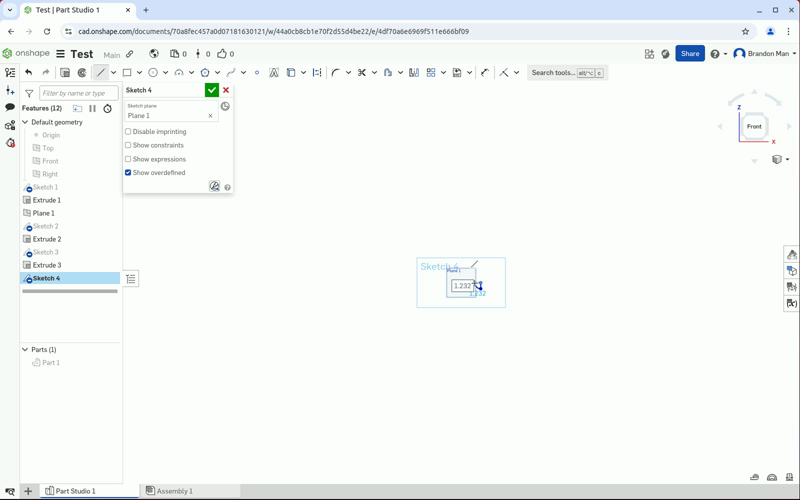
scroll(6)
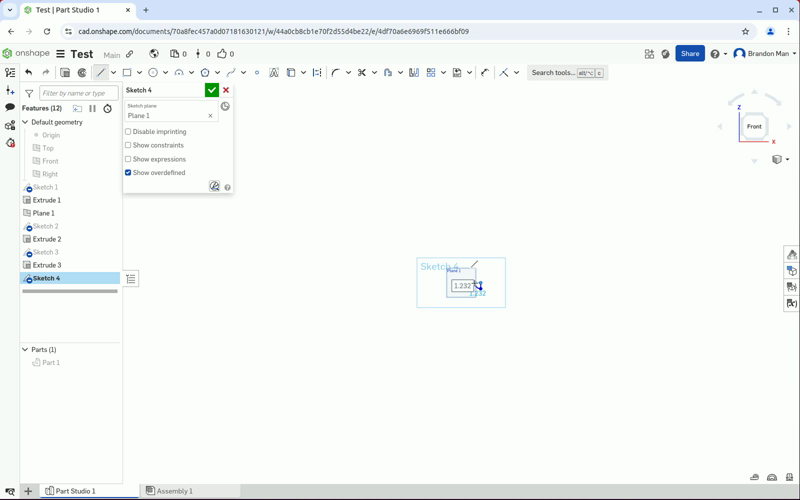
scroll(6)
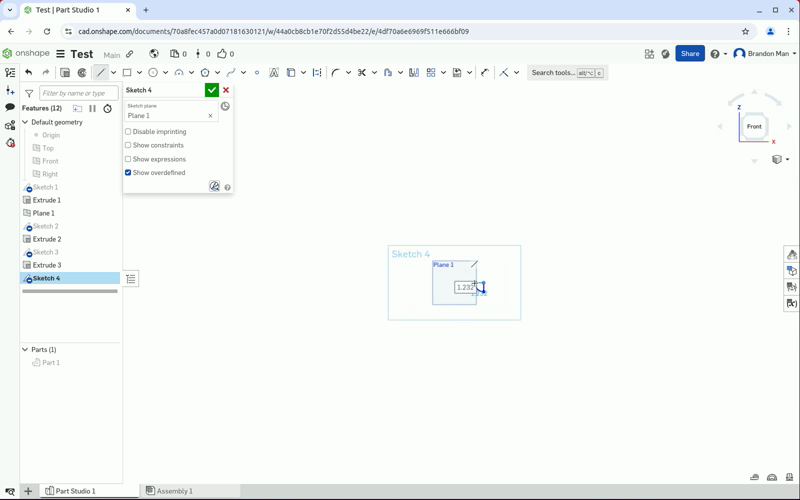
scroll(6)
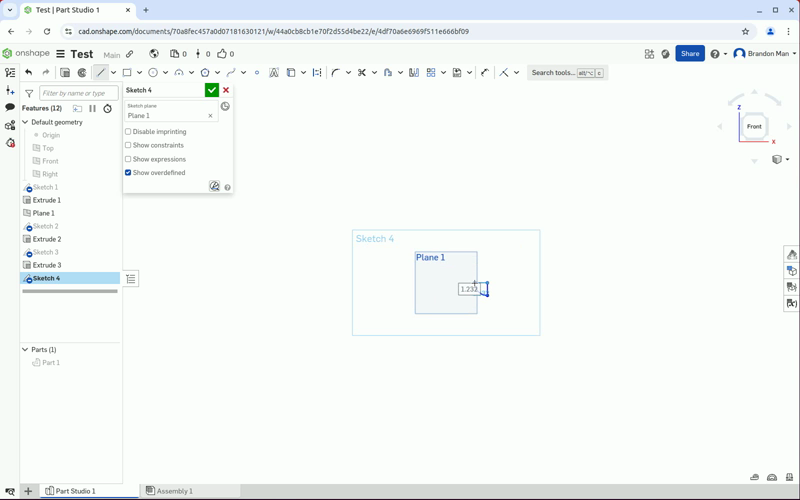
scroll(6)
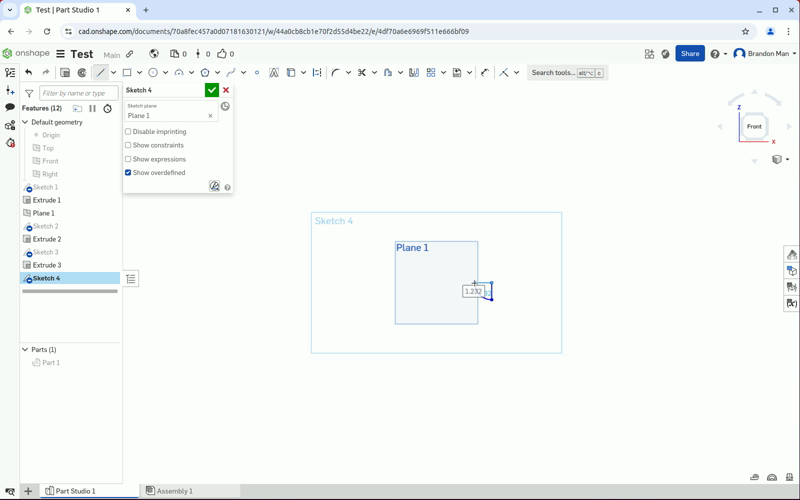
scroll(6)
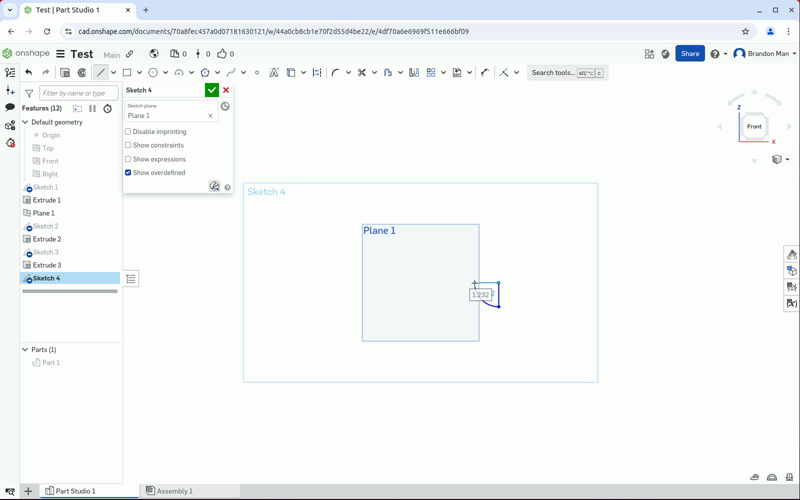
scroll(6)
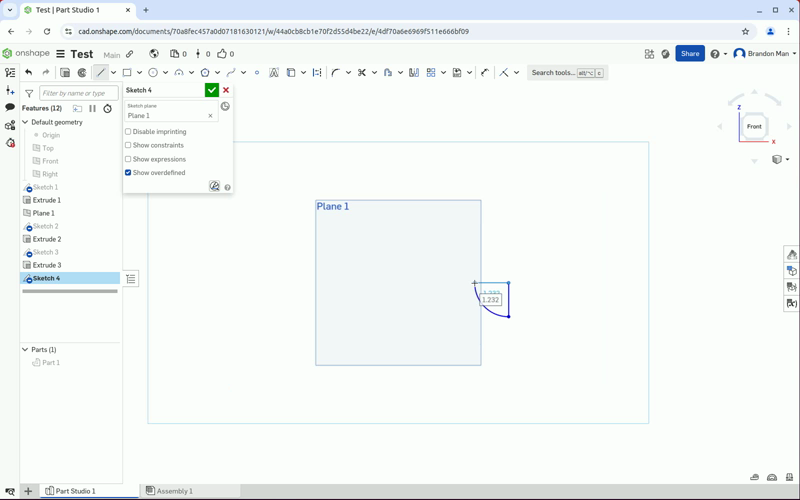
scroll(6)
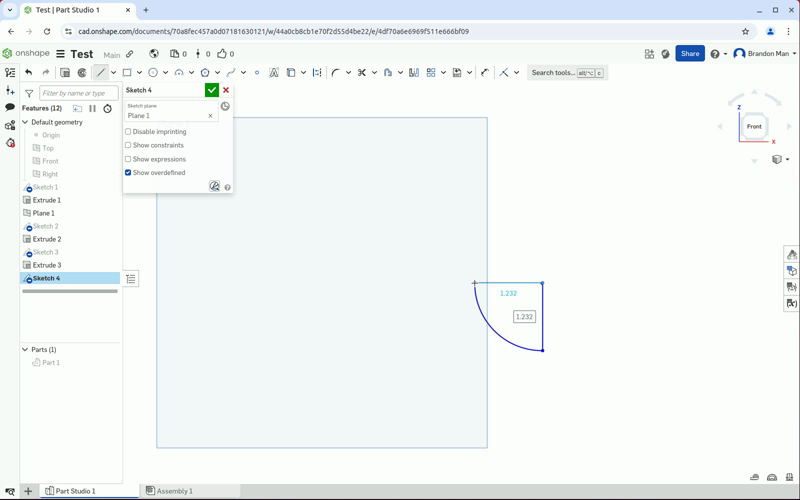
key_up(shift)
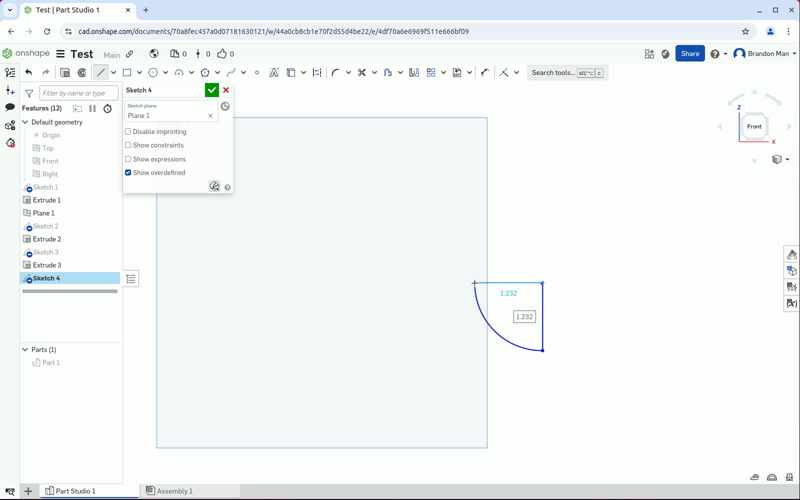
click(474, 282)
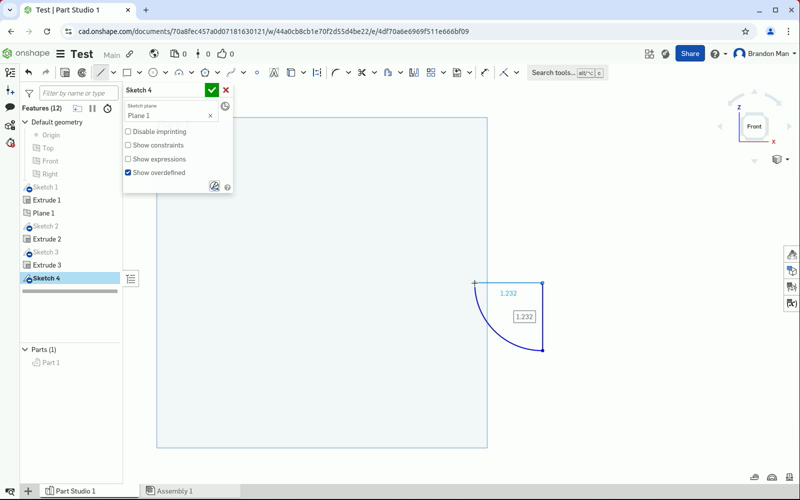
scroll(-6)
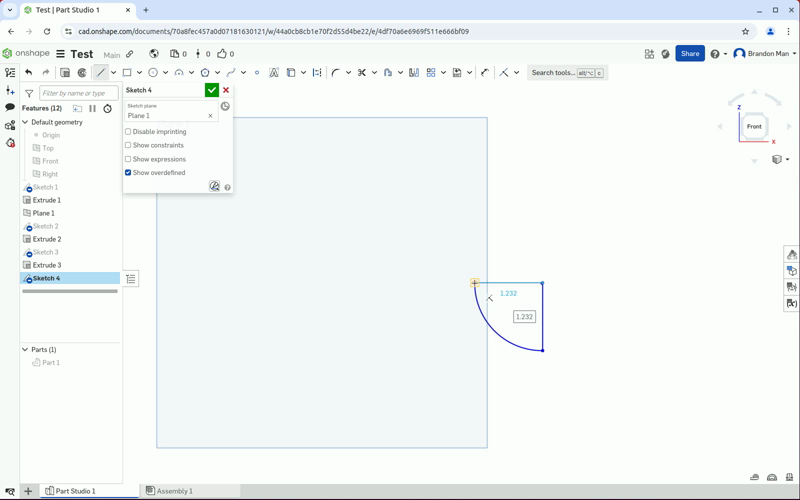
scroll(-6)
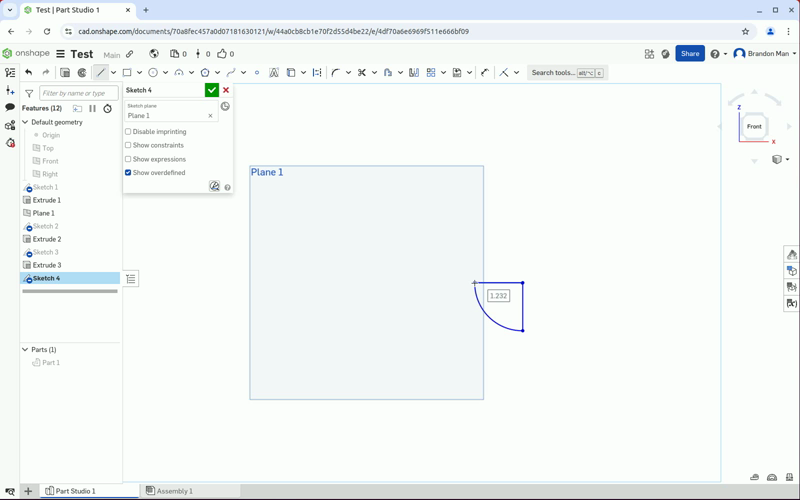
scroll(-6)
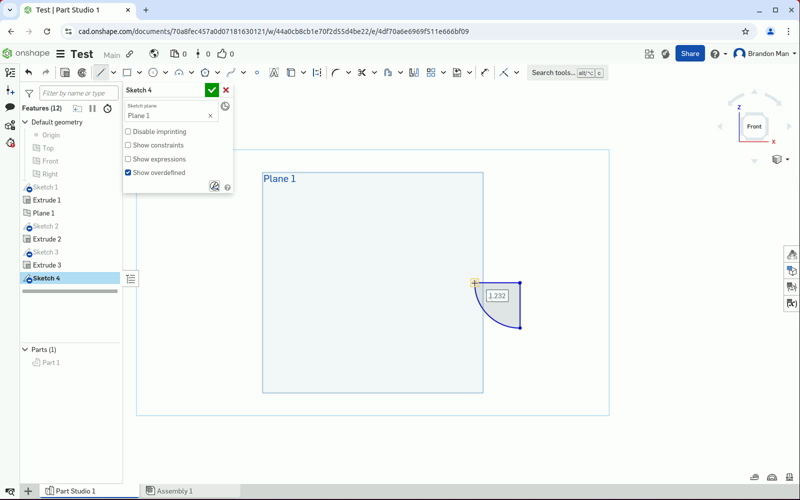
scroll(-6)
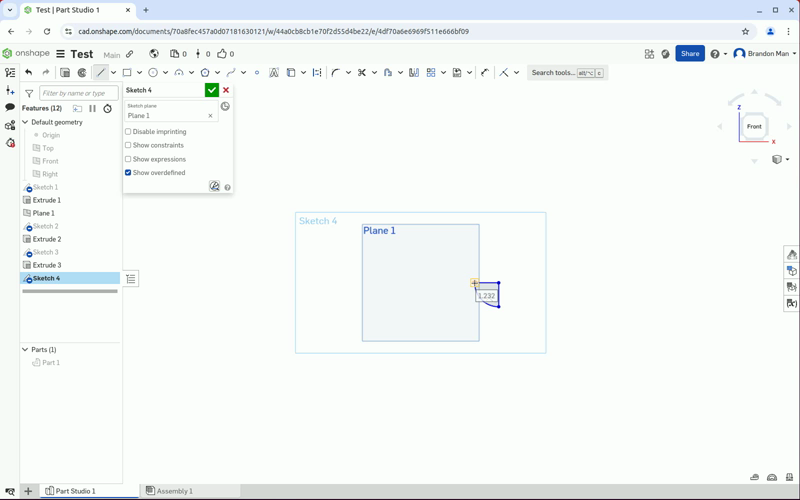
scroll(-6)
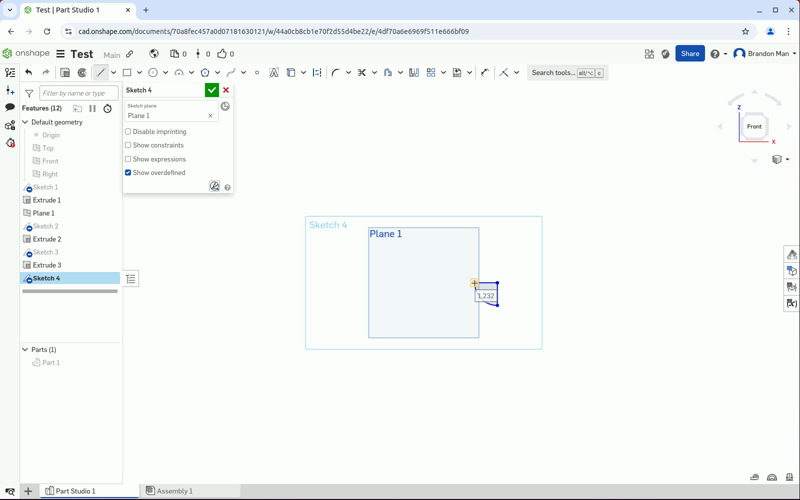
scroll(-6)
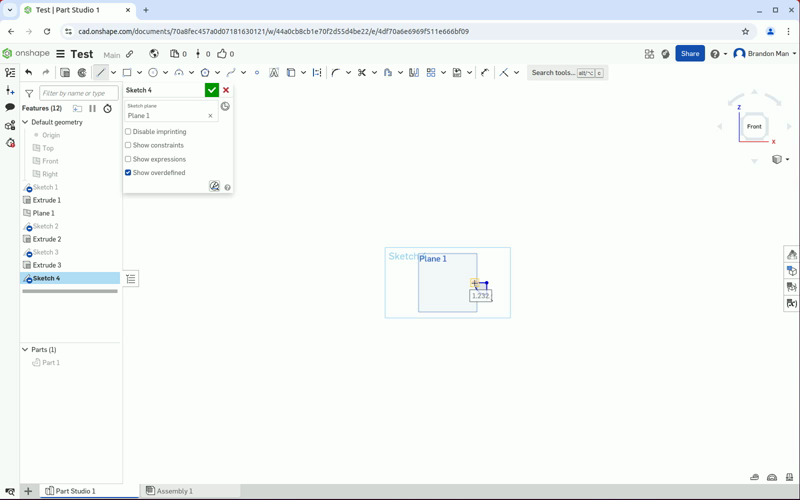
scroll(-6)
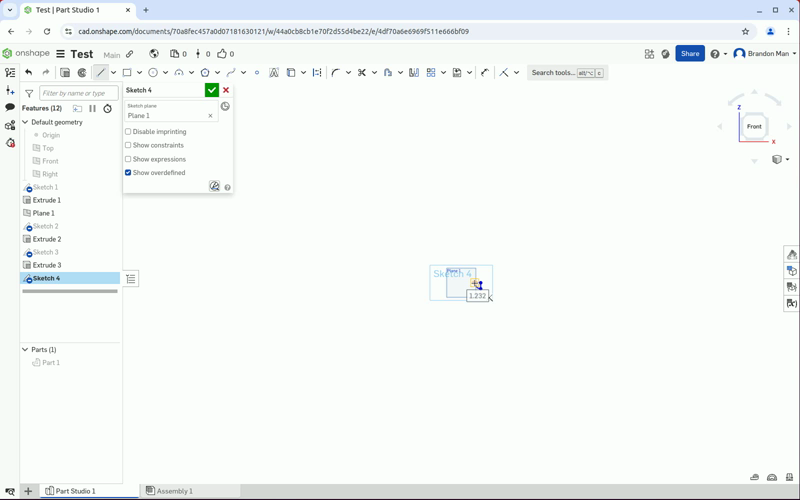
key(esc)
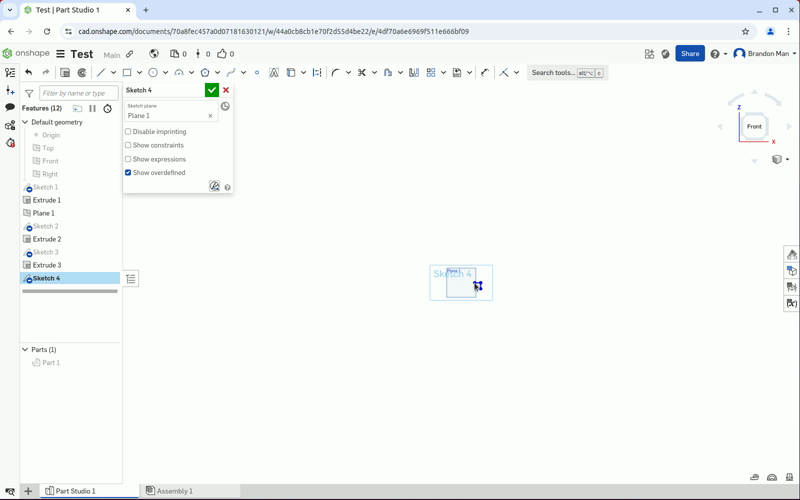
mouse_move(476, 285)
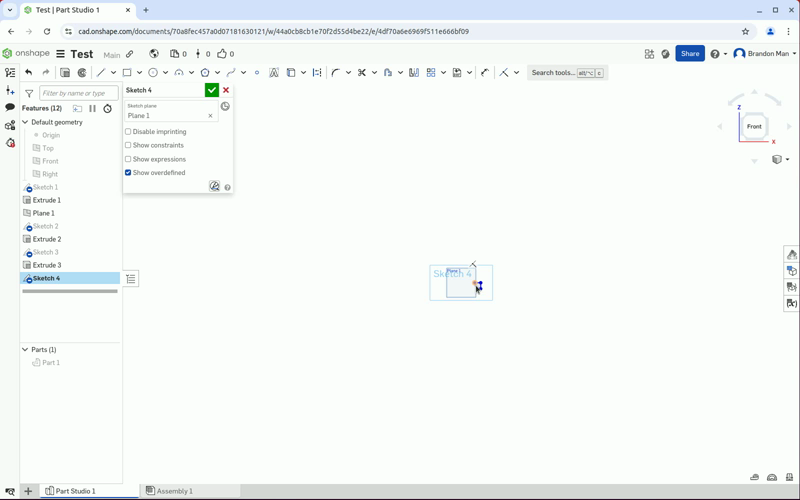
scroll(6)
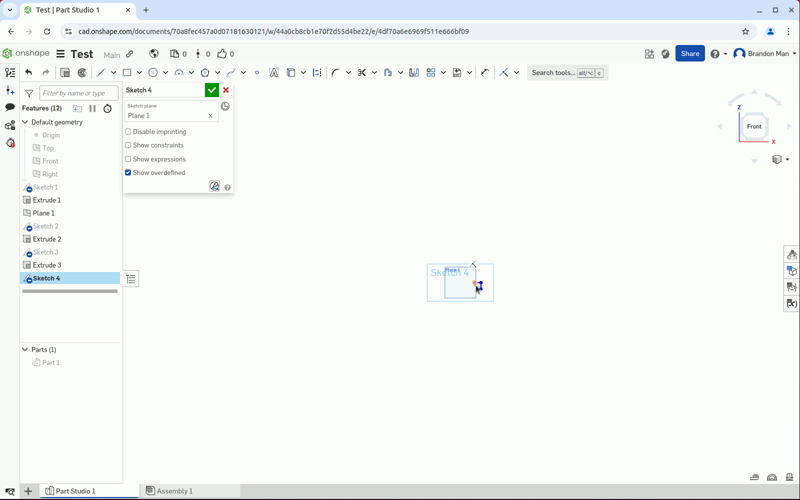
scroll(6)
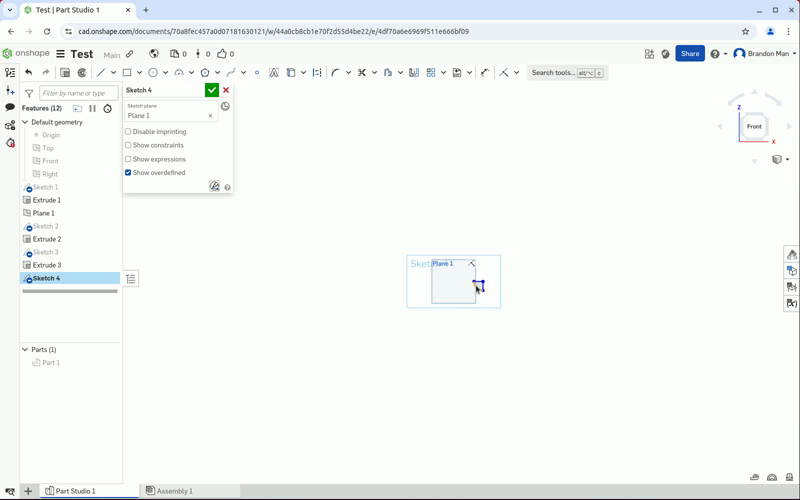
scroll(6)
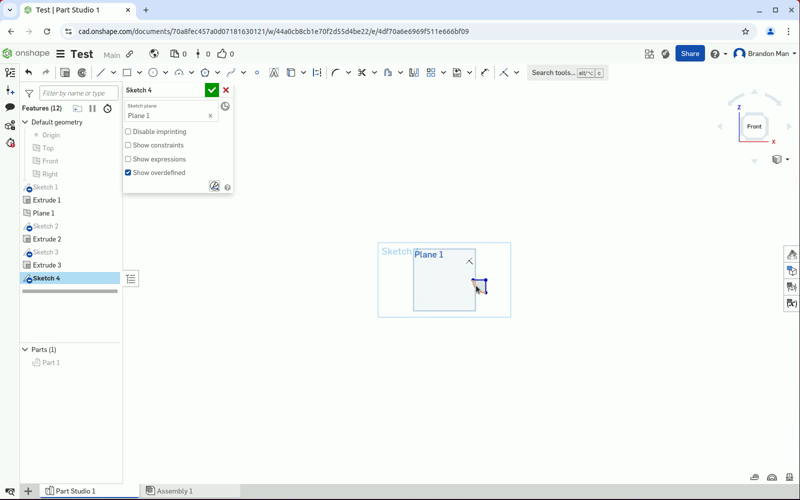
scroll(6)
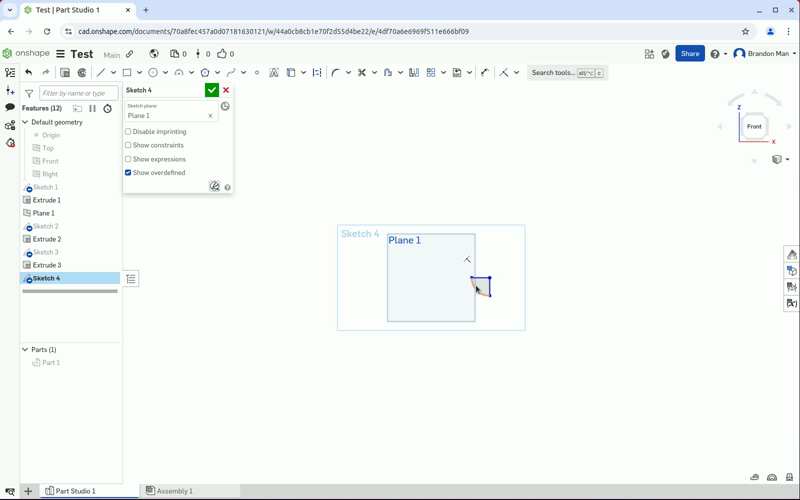
scroll(6)
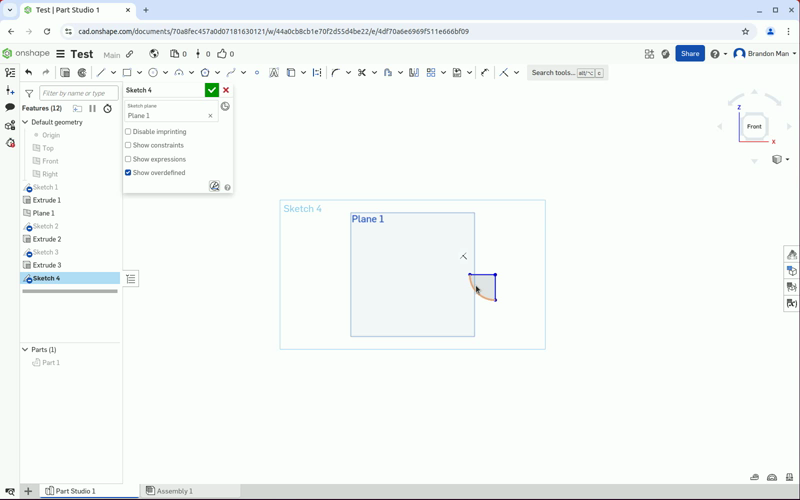
scroll(6)
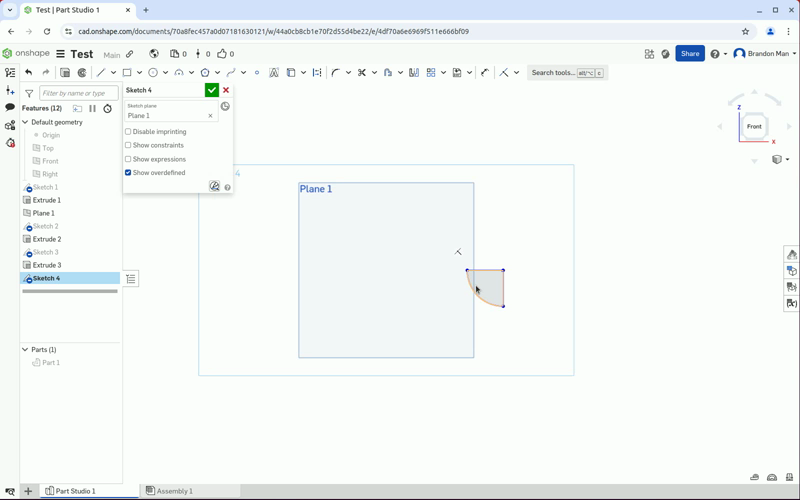
scroll(6)
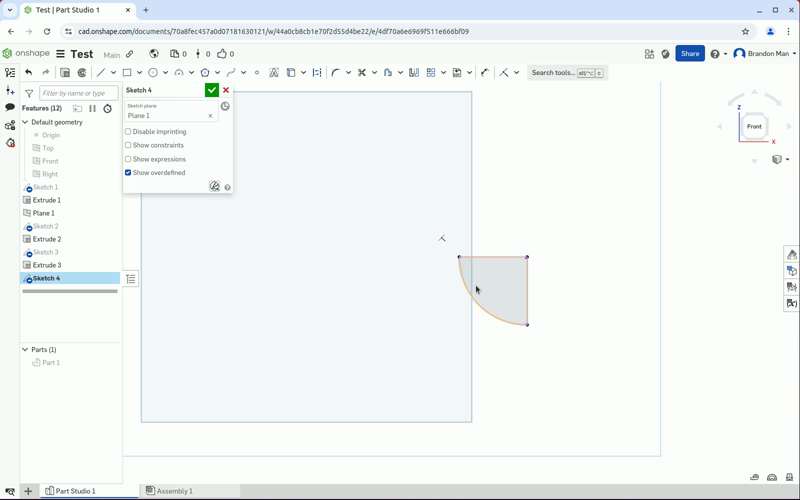
click(476, 285)
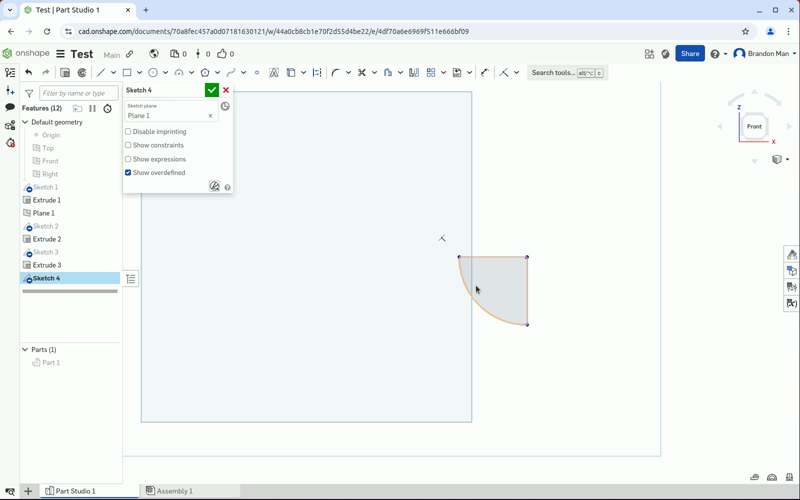
scroll(-6)
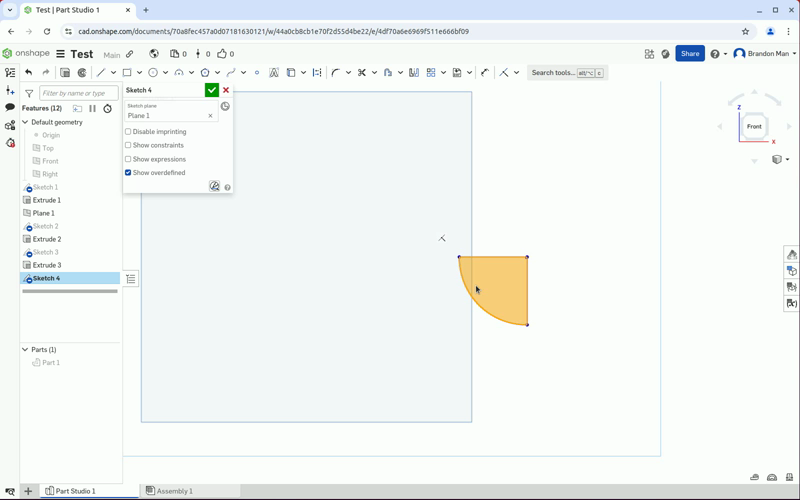
scroll(-6)
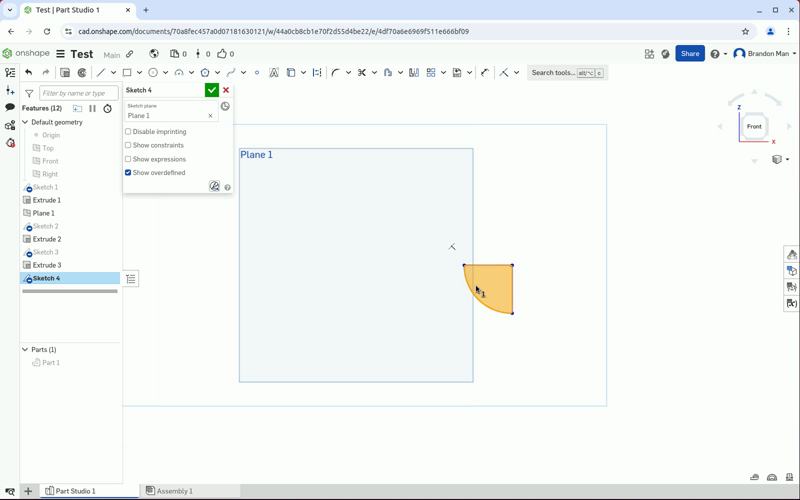
scroll(-6)
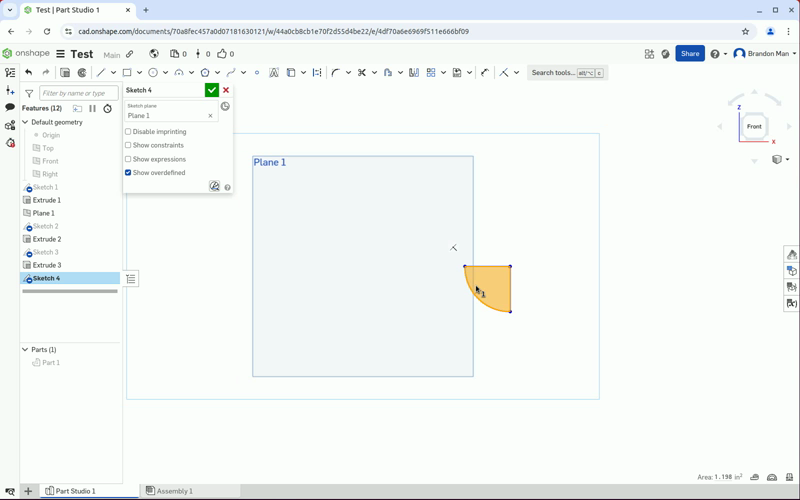
scroll(-6)
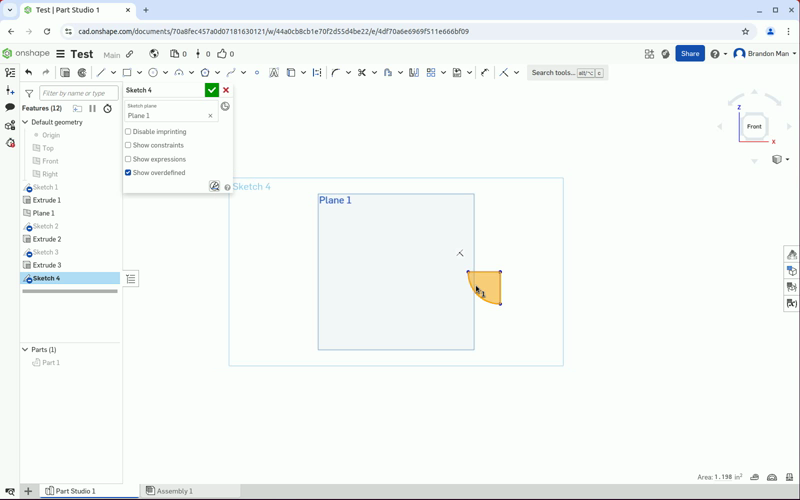
scroll(-6)
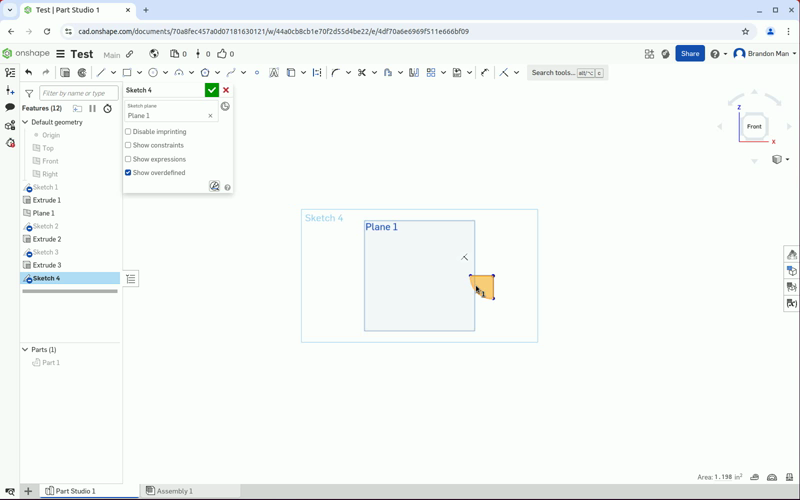
scroll(-6)
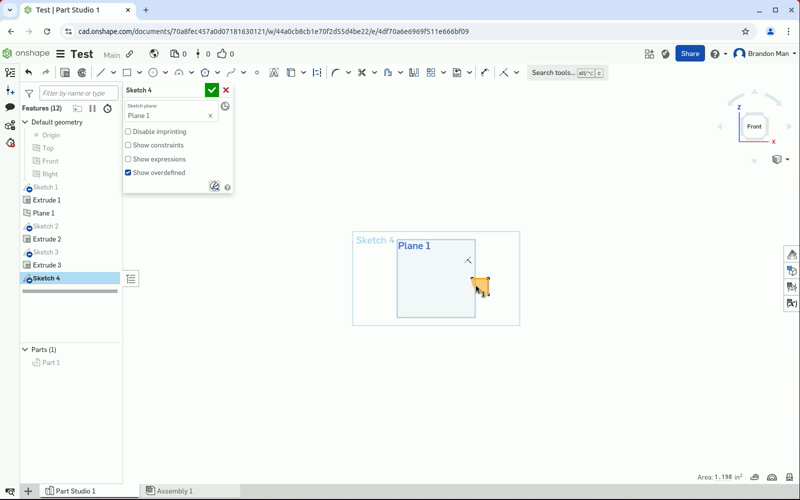
scroll(-6)
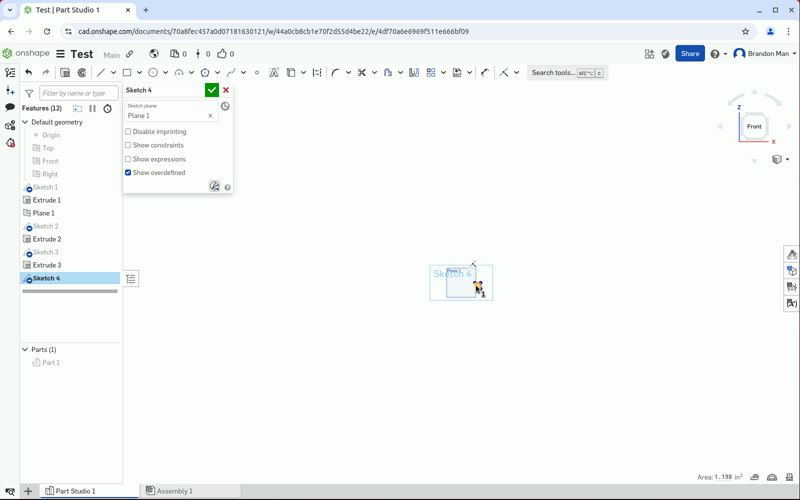
mouse_move(73, 352)
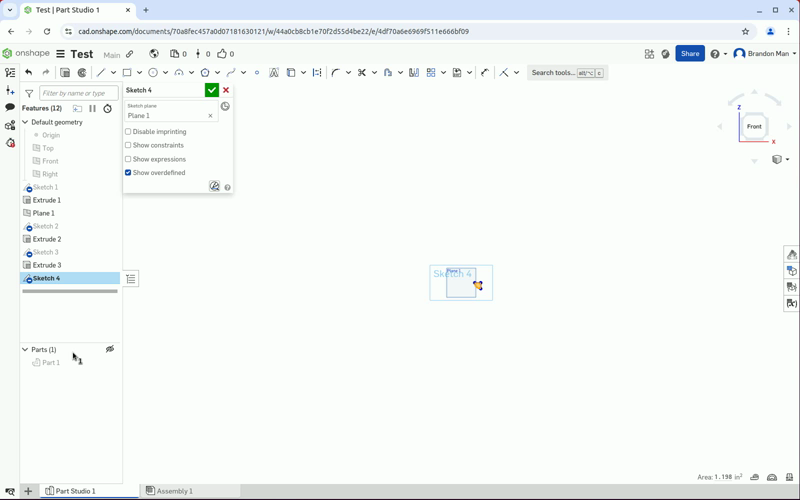
key(shift+y)
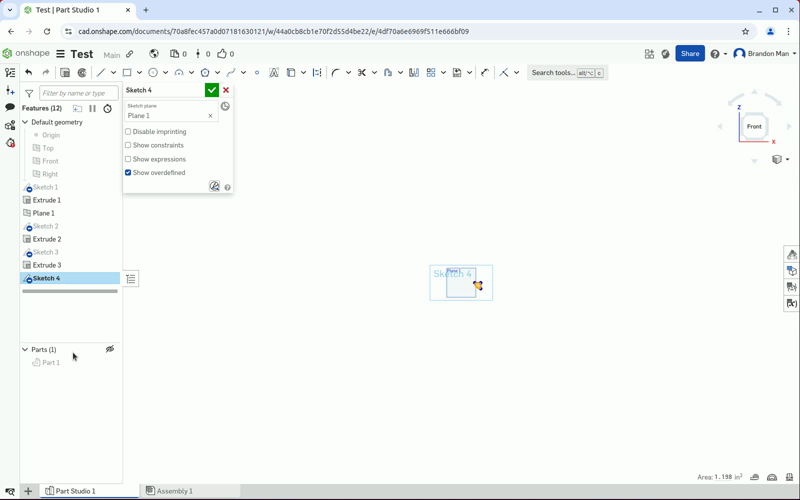
key(shift+e)
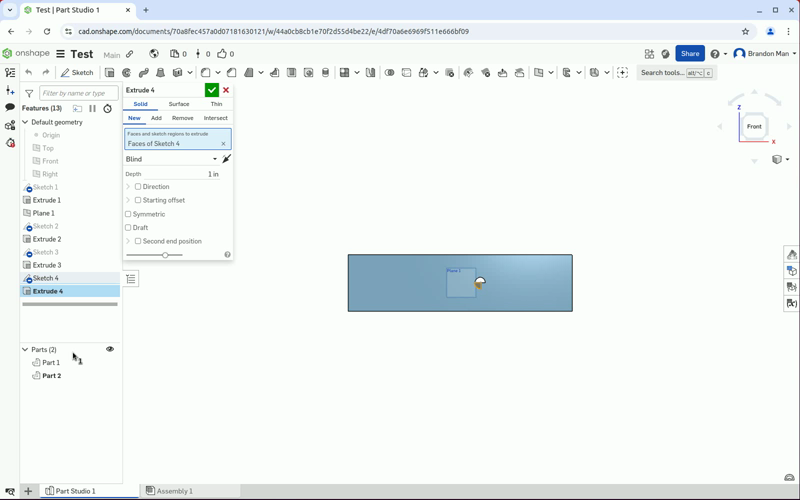
mouse_move(143, 106)
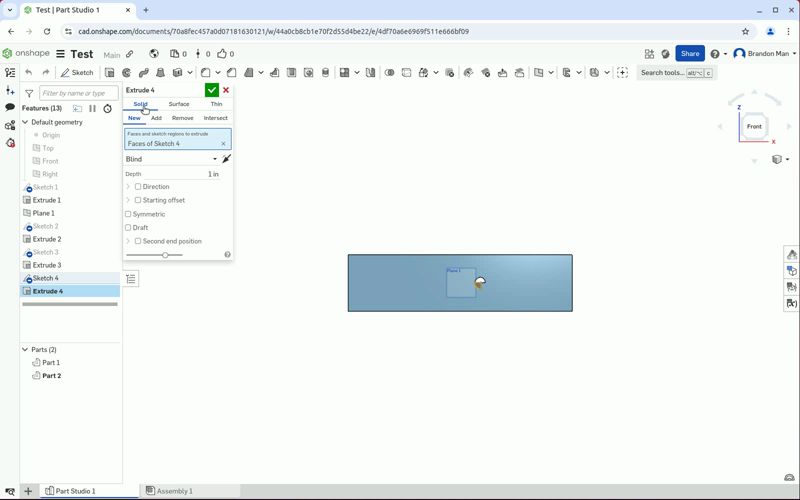
click(143, 106)
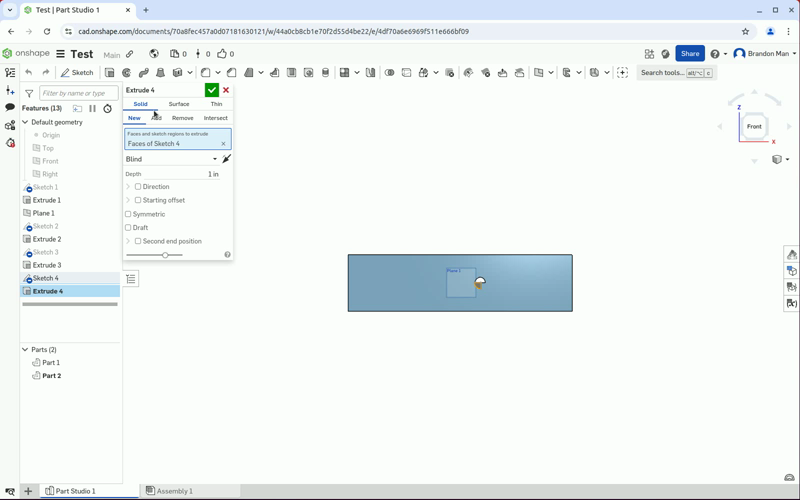
mouse_move(186, 120)
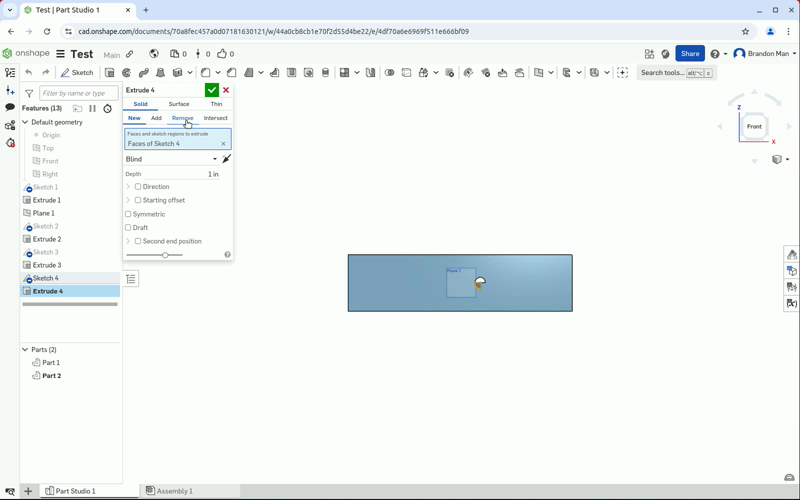
click(186, 120)
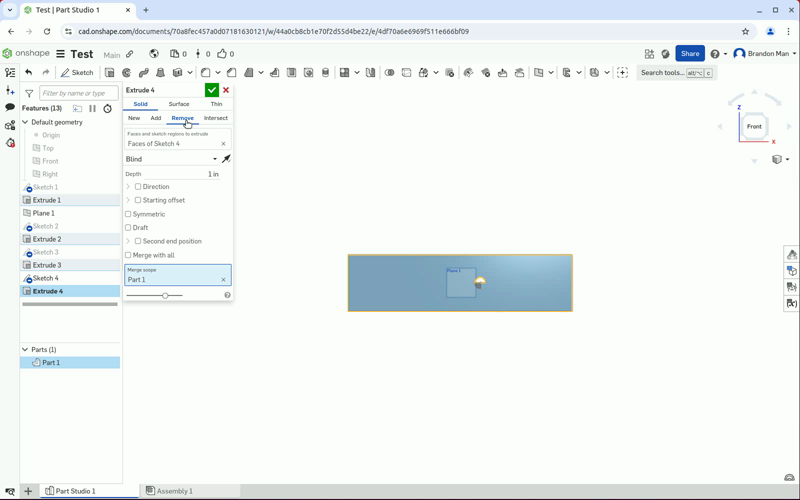
key(tab, 4)
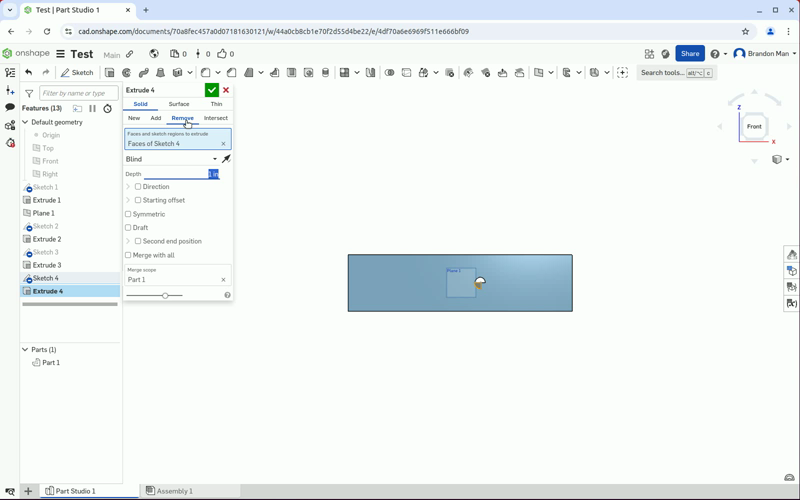
text(3.851)
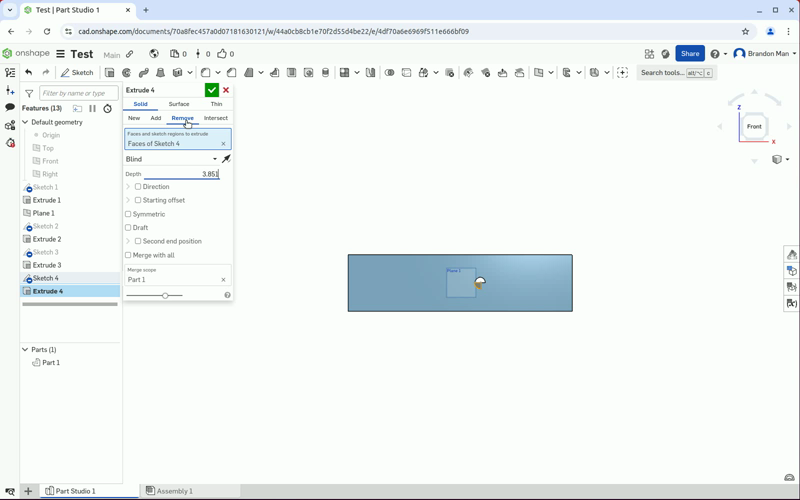
key(tab, 6)
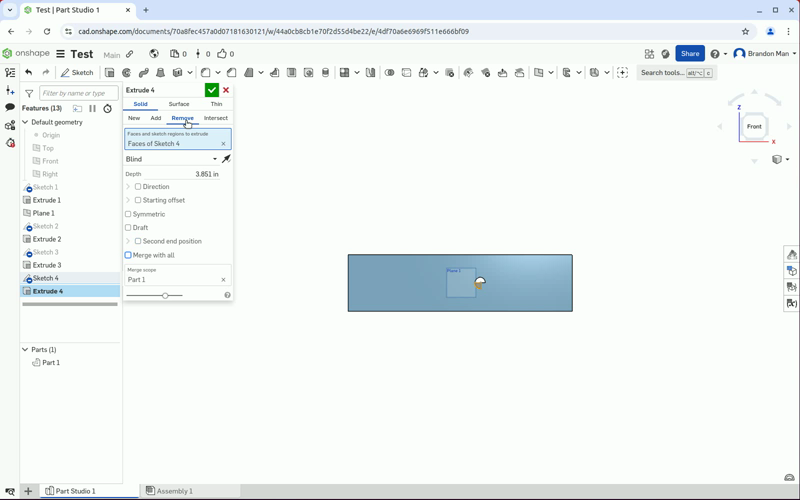
key(space)
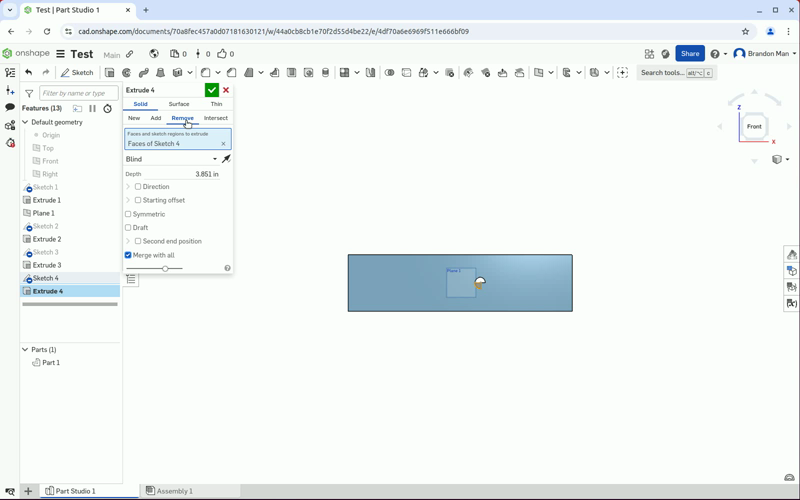
key(enter)
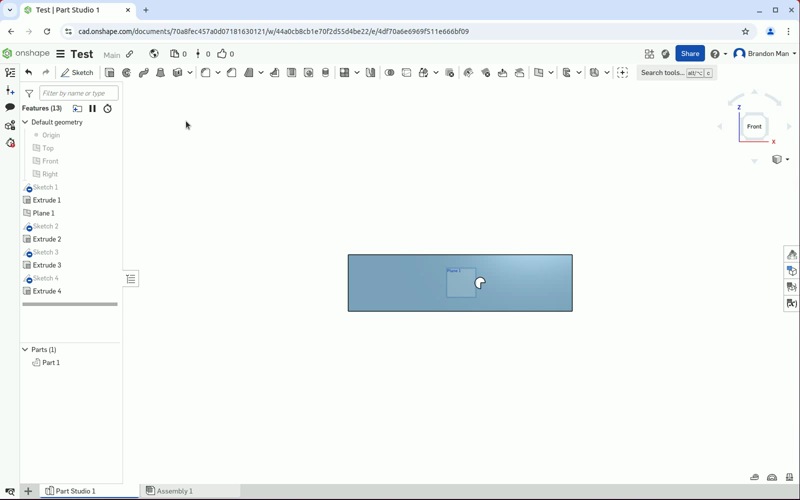
key(shift+h)
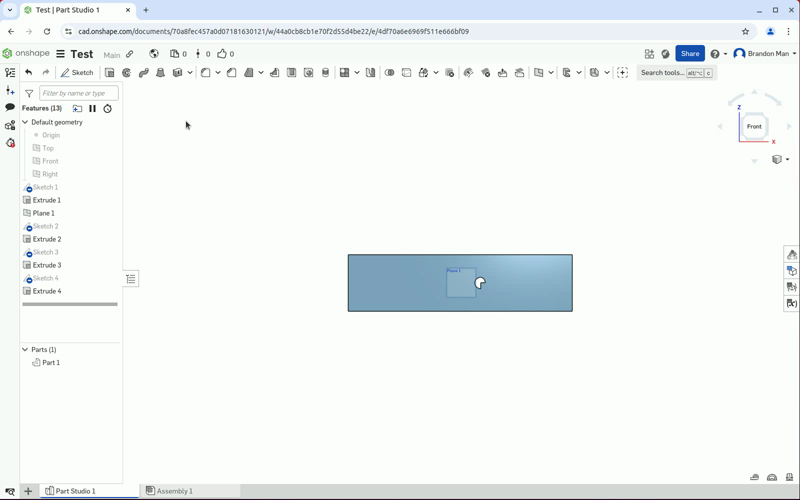
key(shift+h)
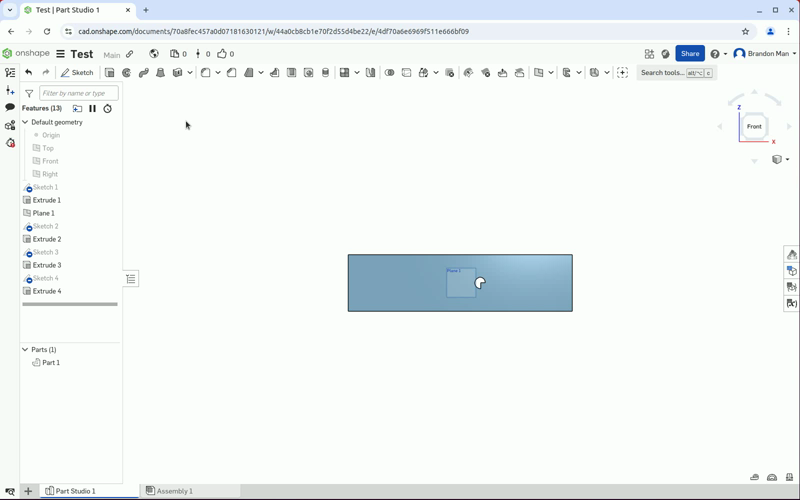
mouse_move(73, 189)
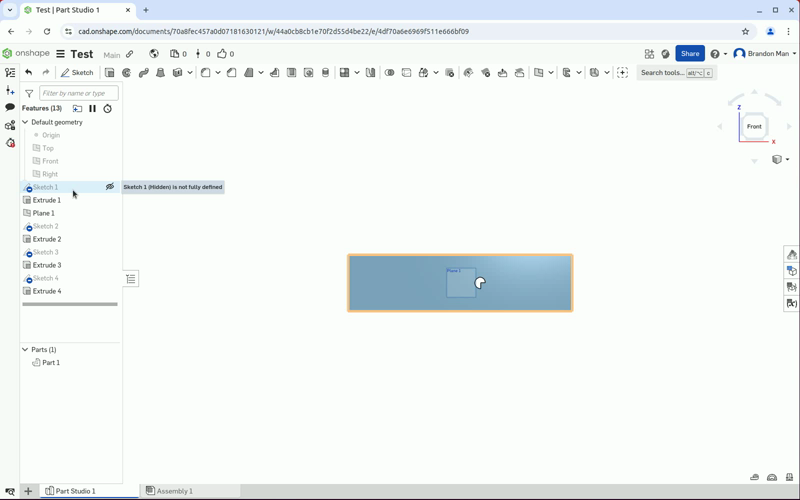
click(73, 189)
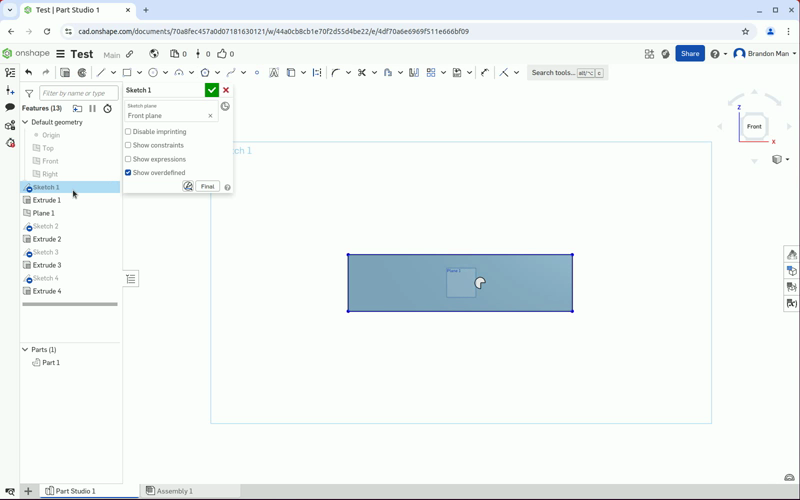
mouse_move(229, 92)
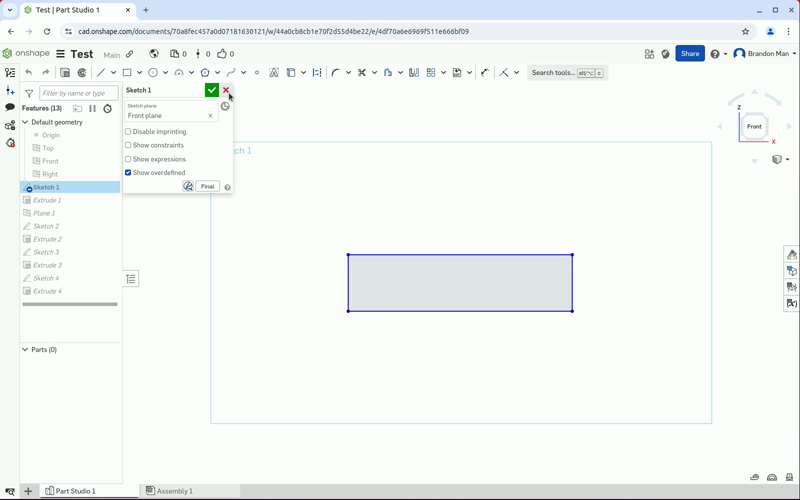
click(229, 92)
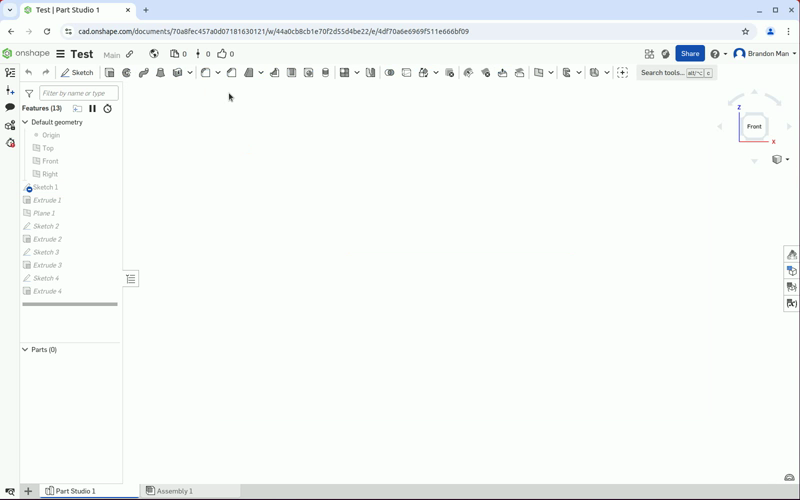
key(shift+s)
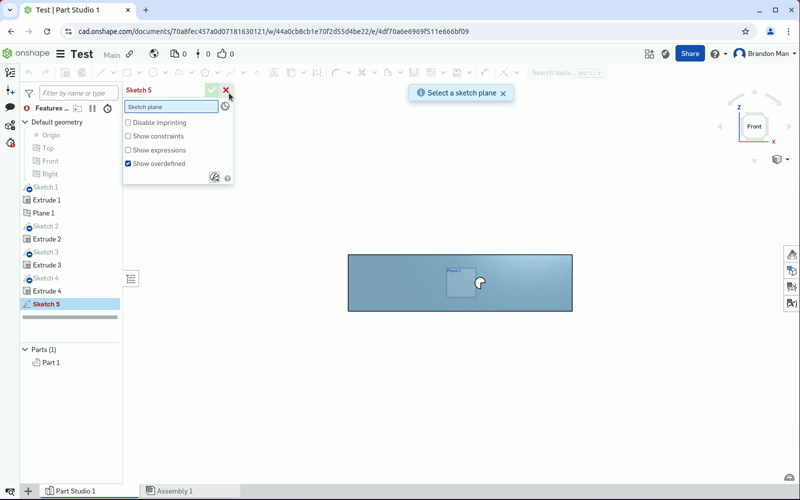
mouse_move(73, 215)
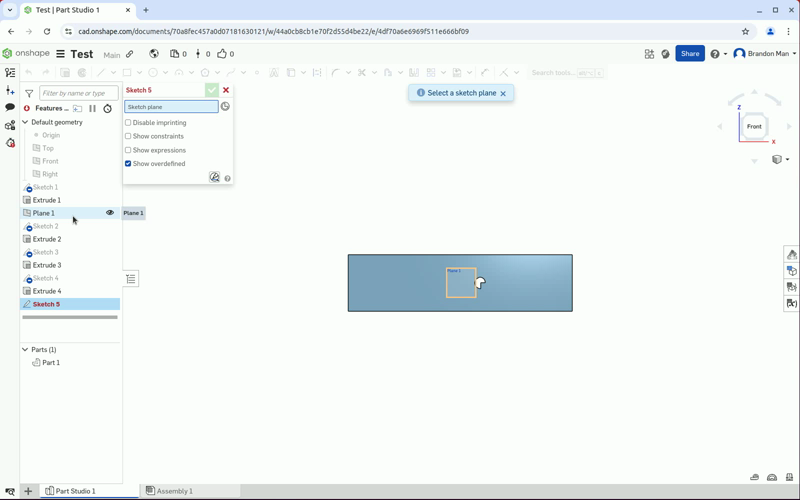
click(73, 215)
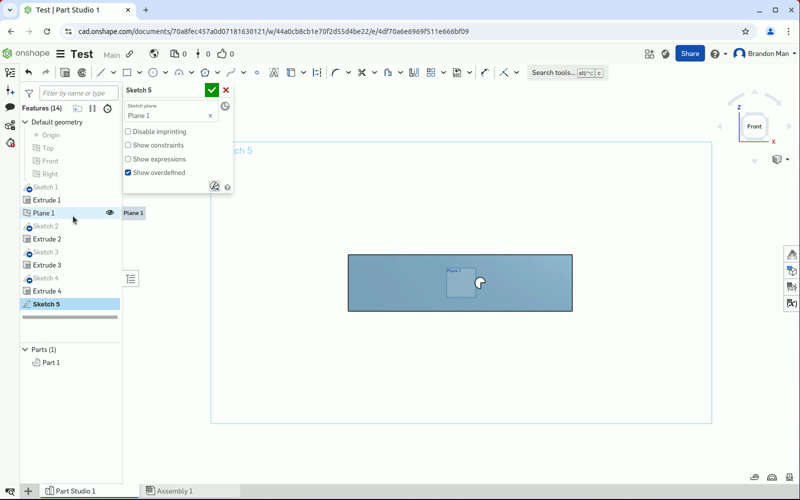
mouse_move(73, 352)
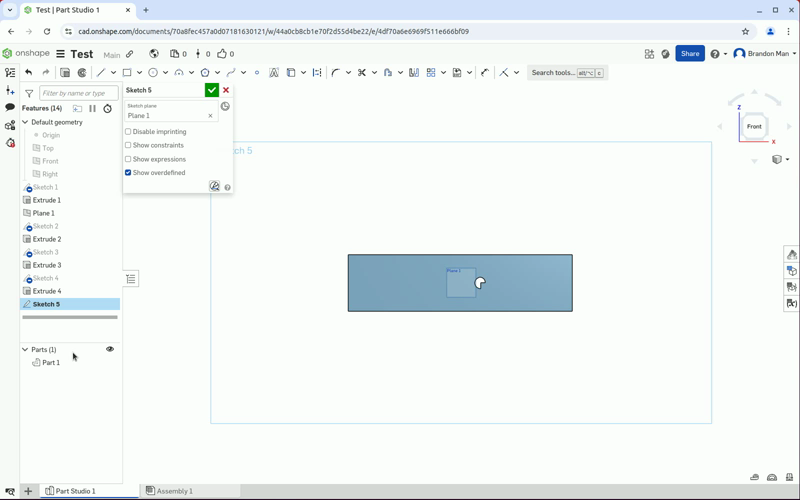
key(y)
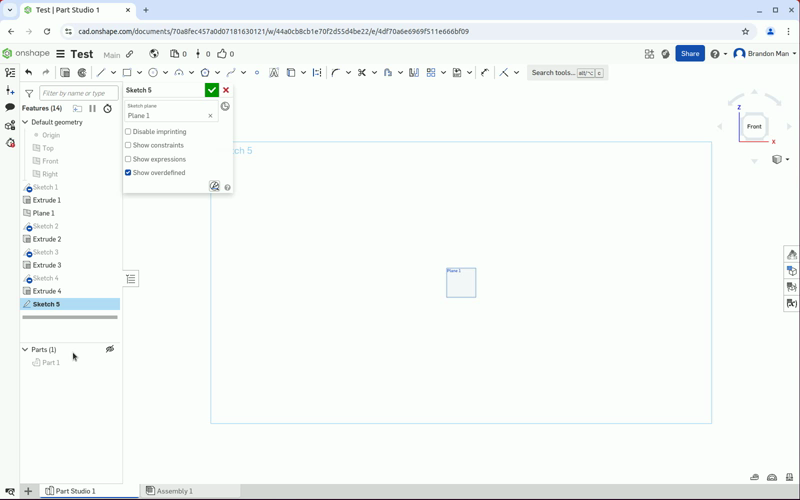
key(a)
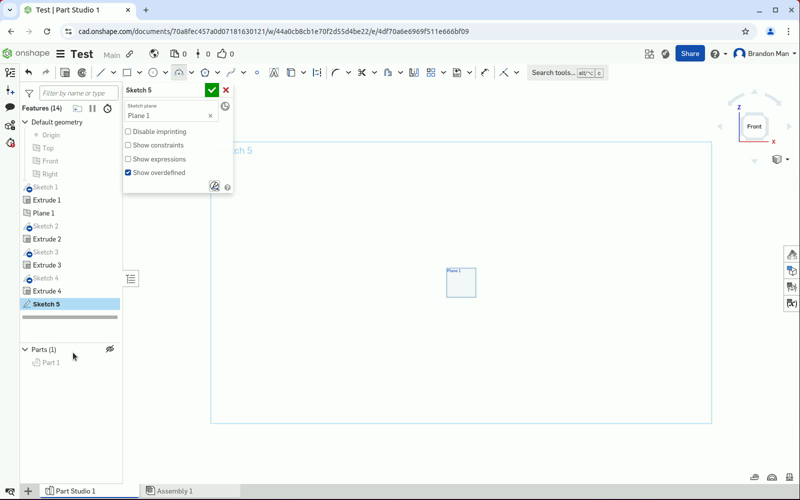
key_down(shift)
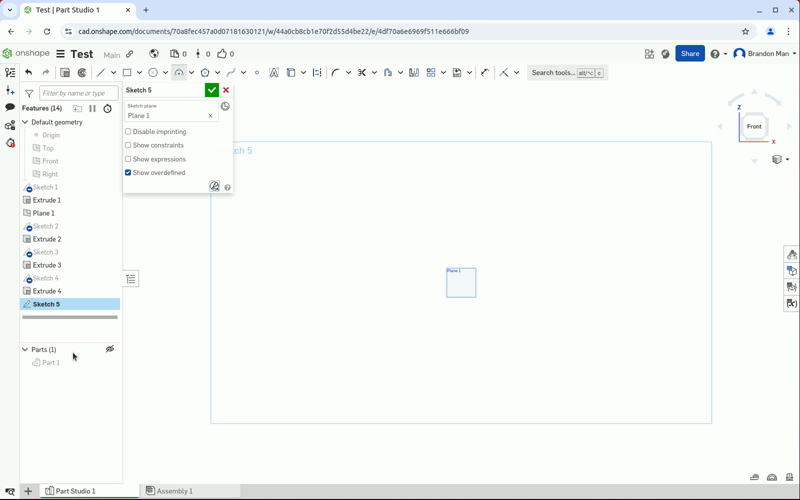
mouse_move(479, 287)
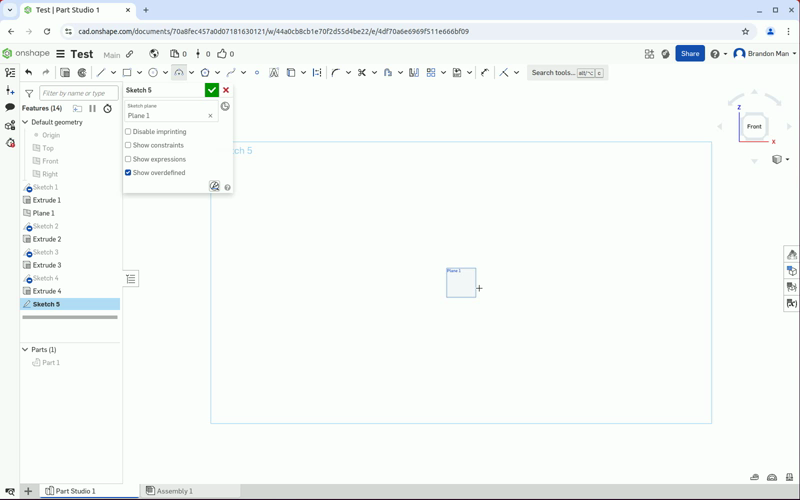
click(479, 287)
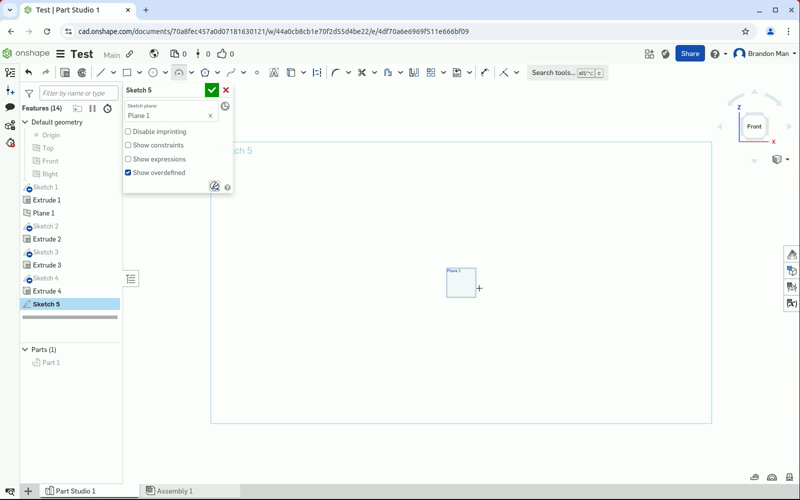
key_up(shift)
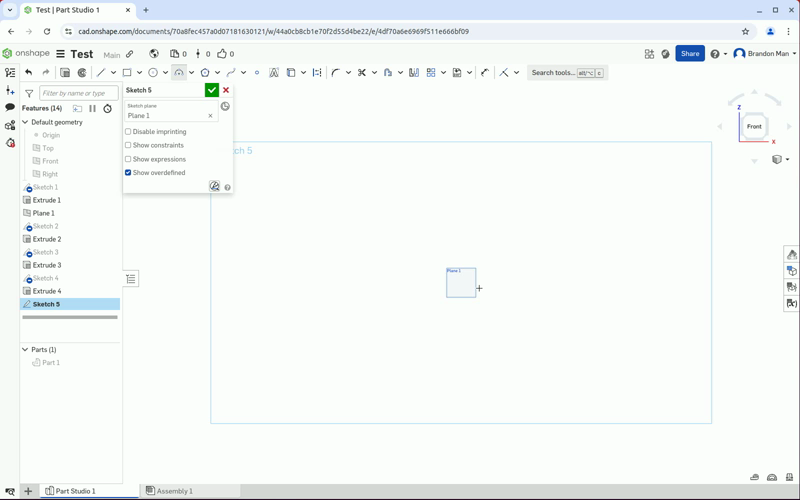
key_down(shift)
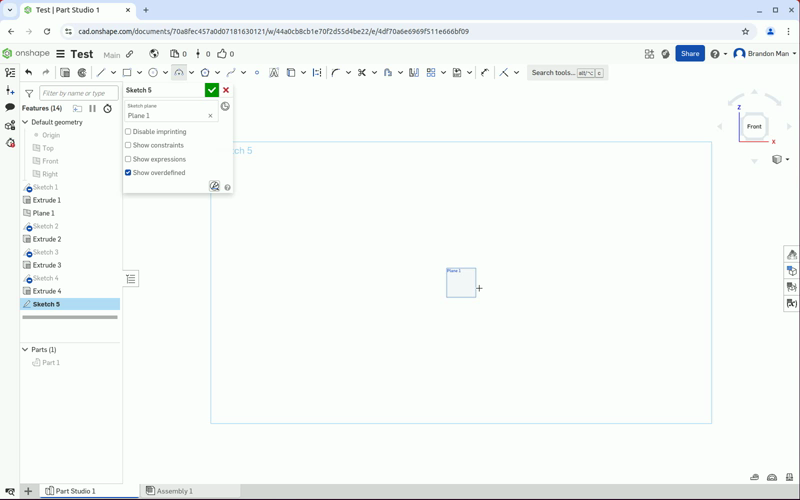
mouse_move(485, 281)
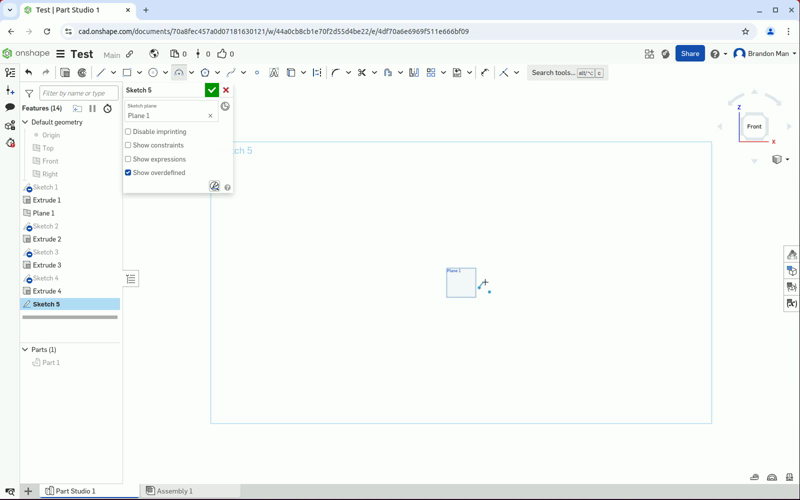
click(485, 281)
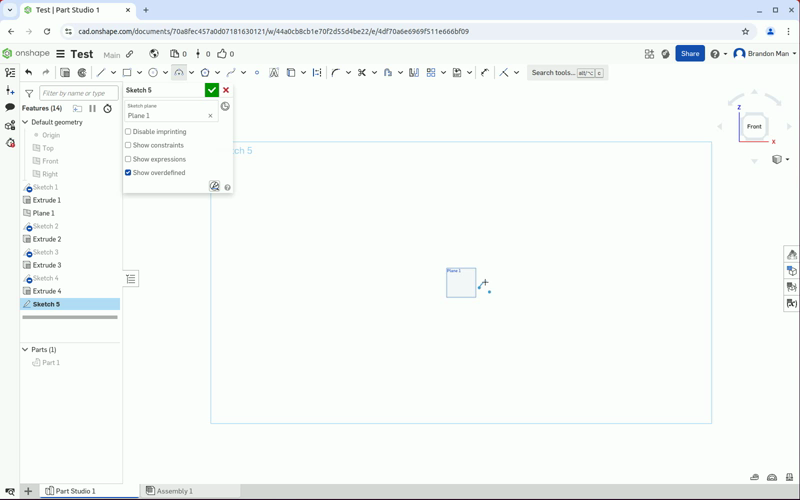
mouse_move(483, 285)
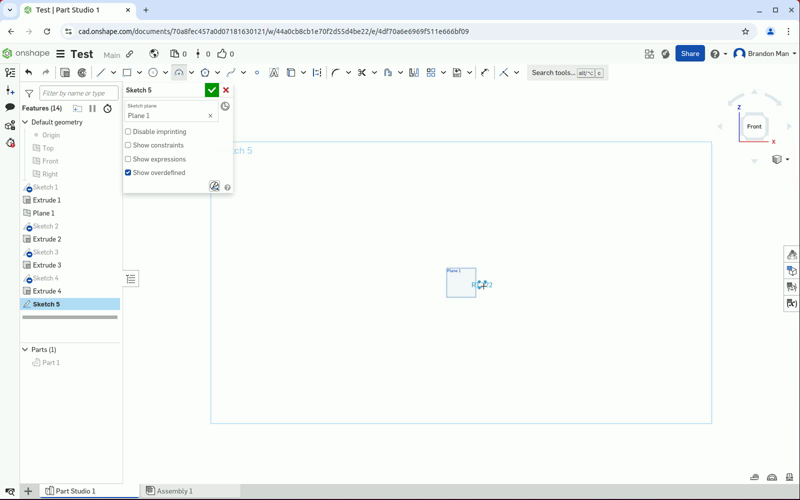
click(483, 285)
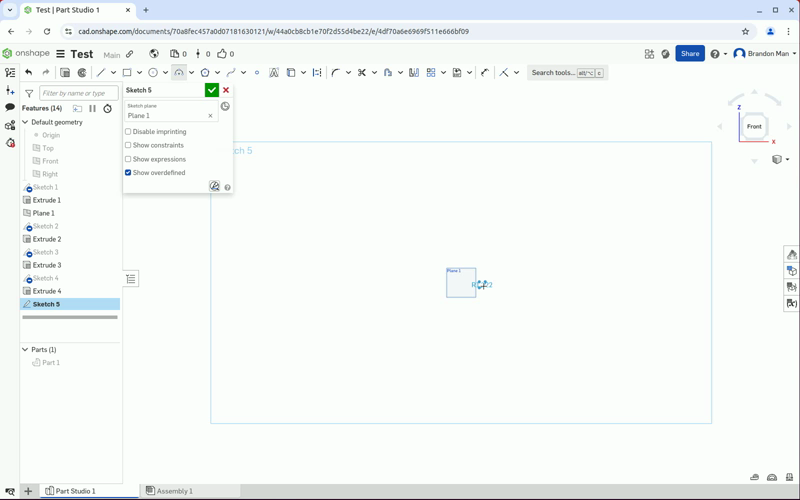
key_up(shift)
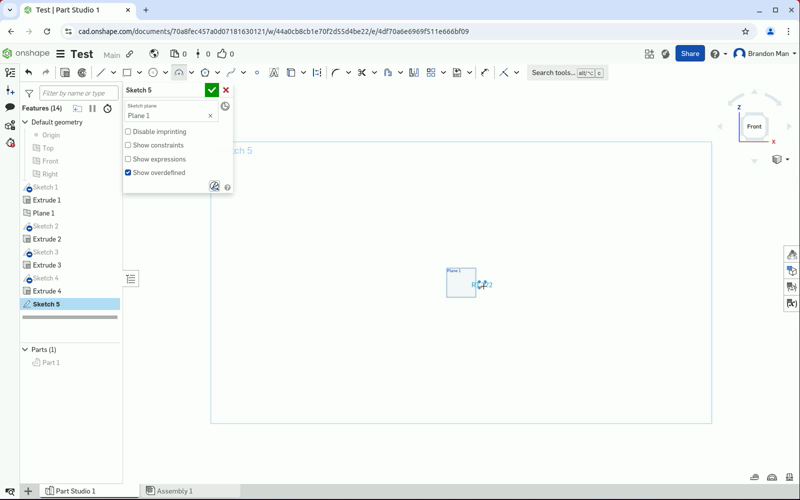
key(esc)
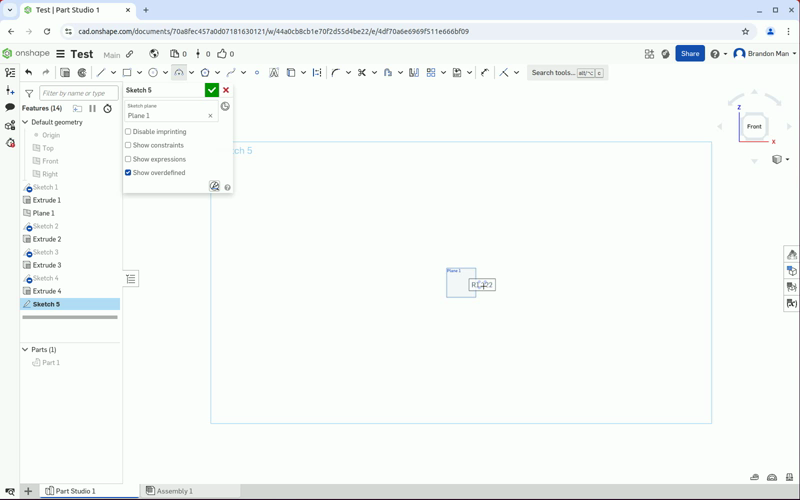
key(l)
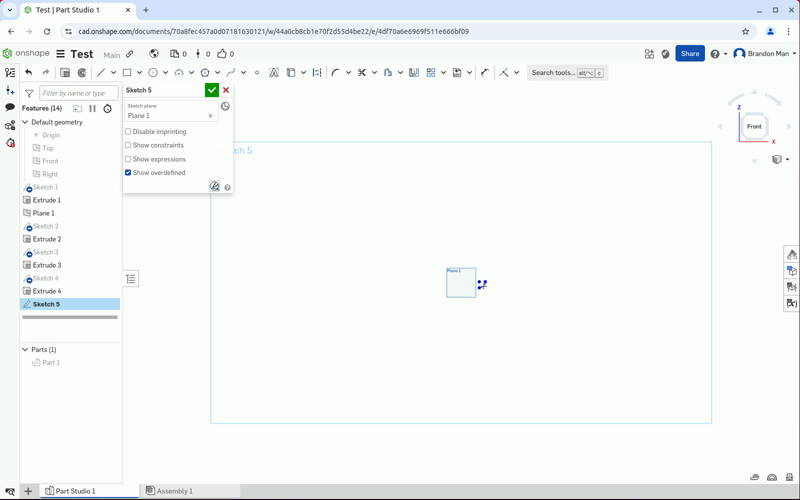
mouse_move(485, 281)
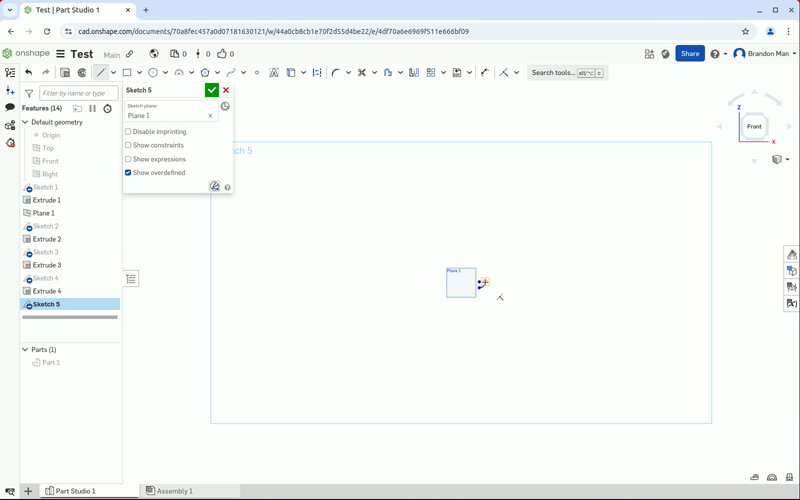
click(485, 281)
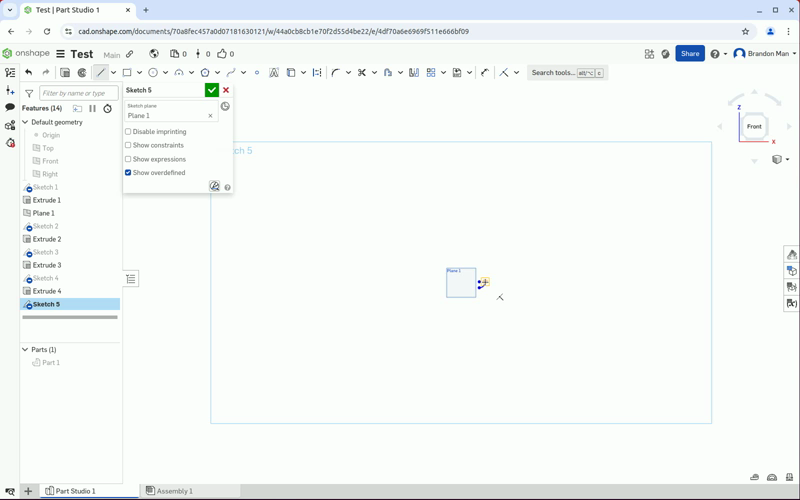
key_down(shift)
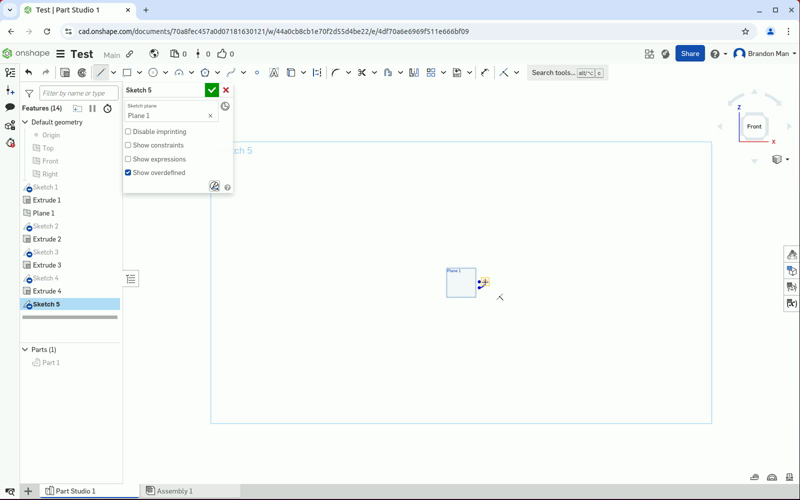
mouse_move(515, 281)
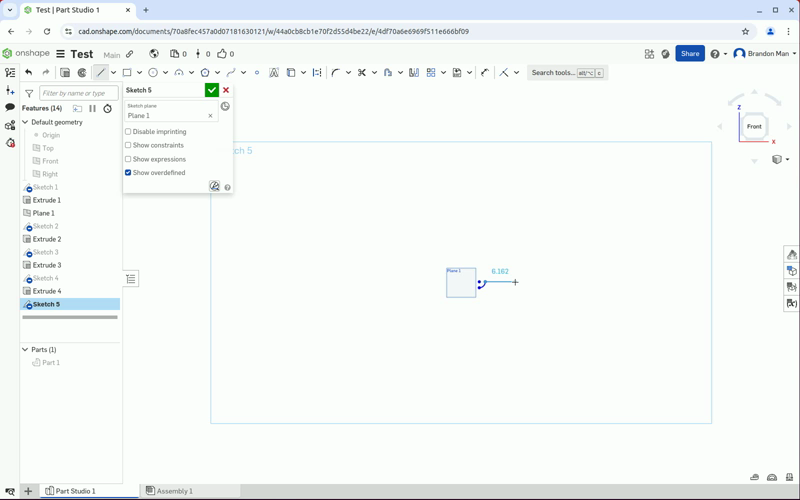
mouse_move(479, 281)
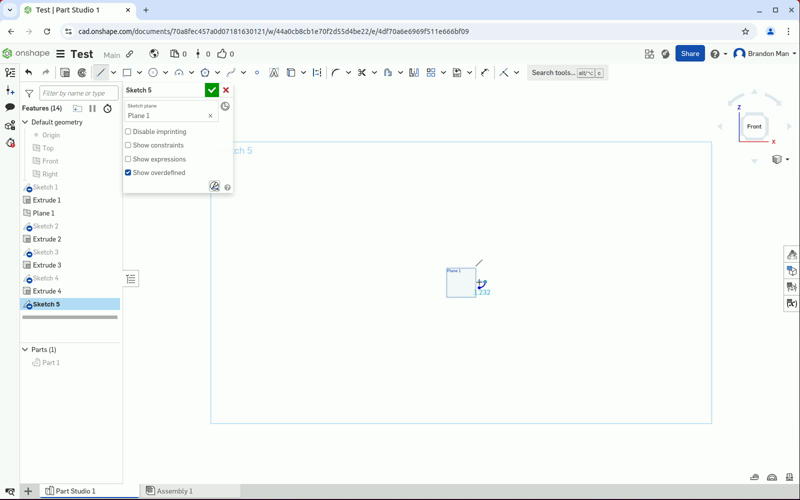
scroll(6)
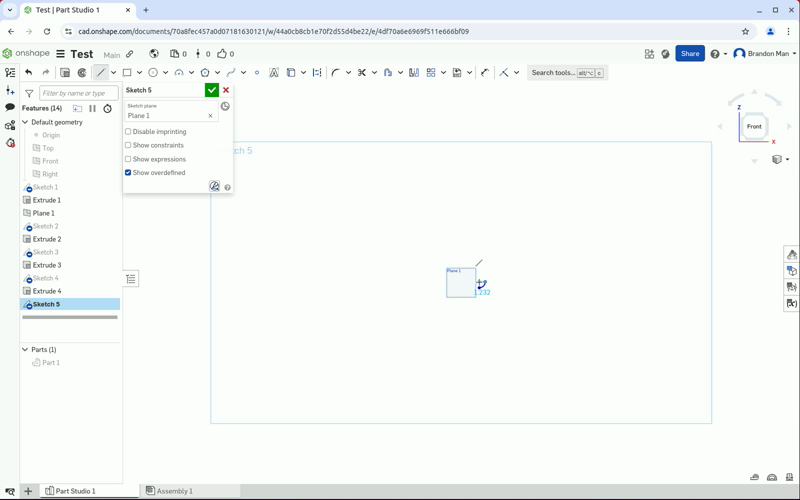
scroll(6)
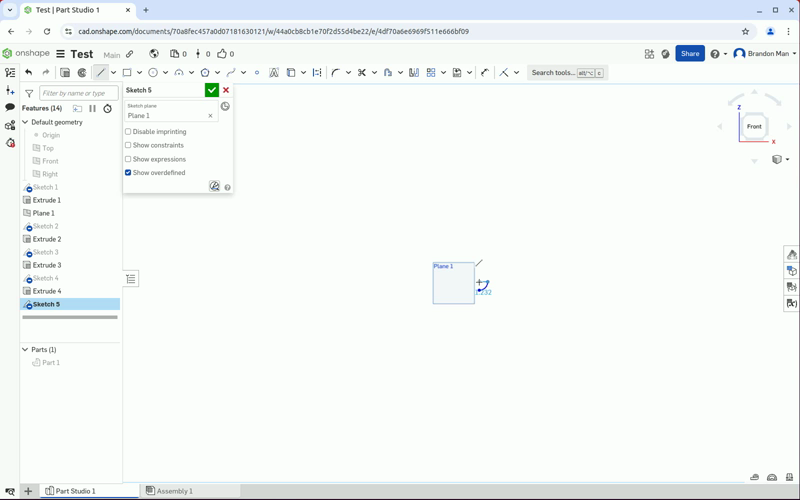
scroll(6)
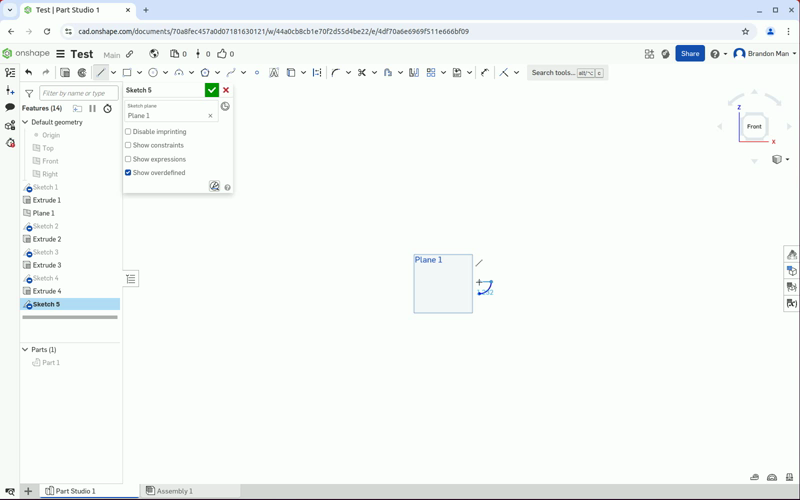
scroll(6)
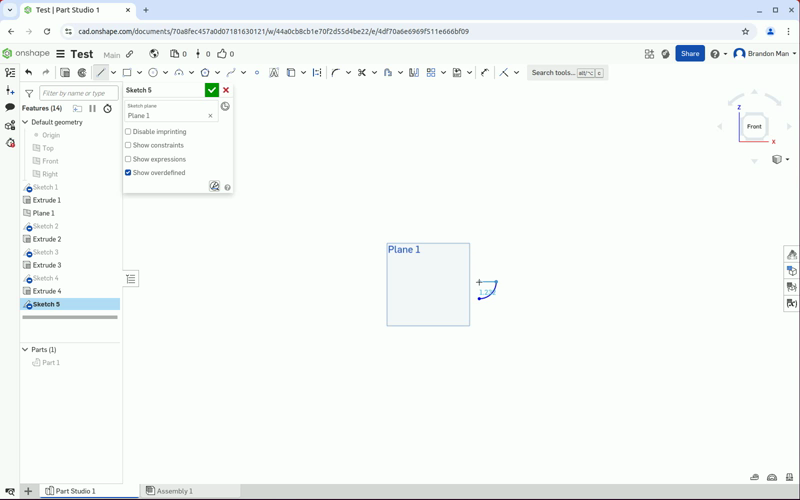
scroll(6)
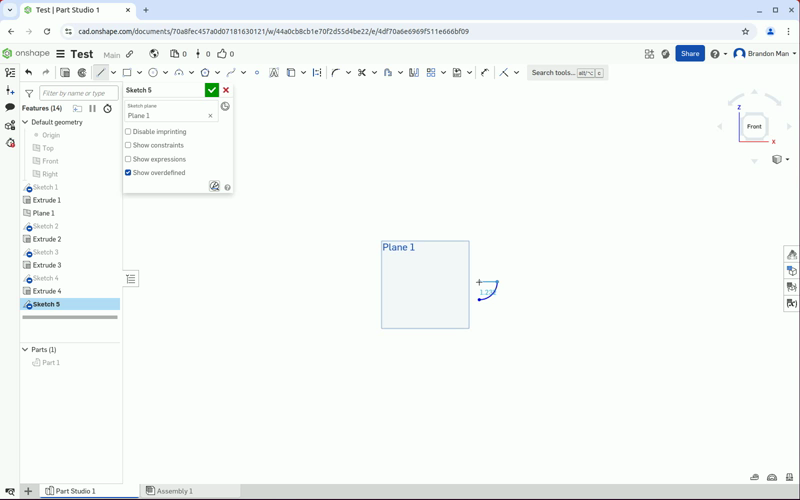
scroll(6)
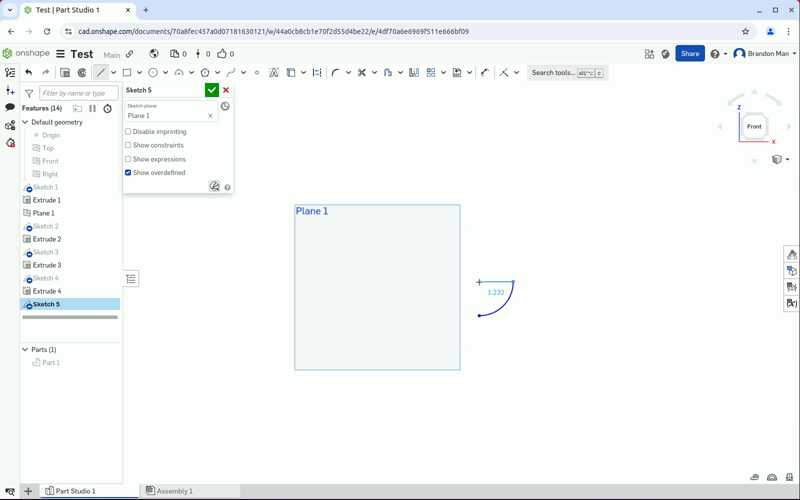
scroll(6)
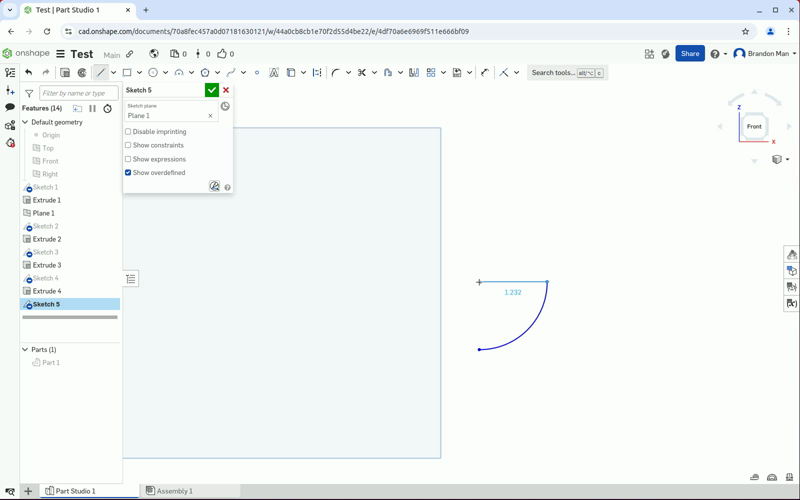
click(479, 281)
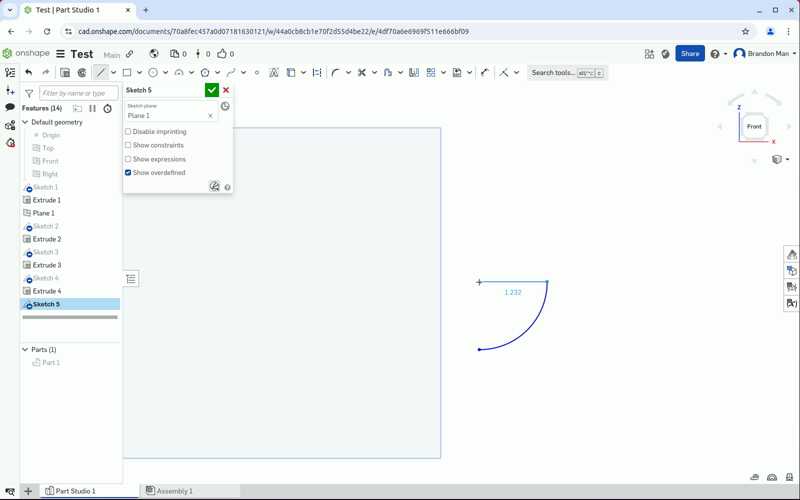
scroll(-6)
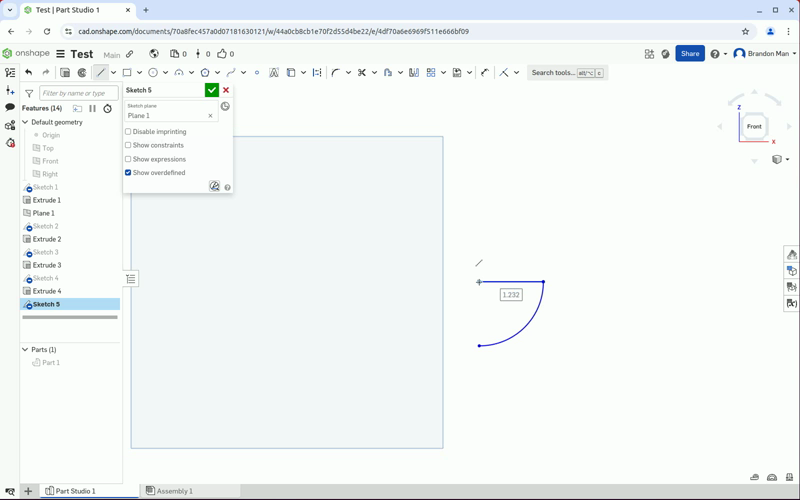
scroll(-6)
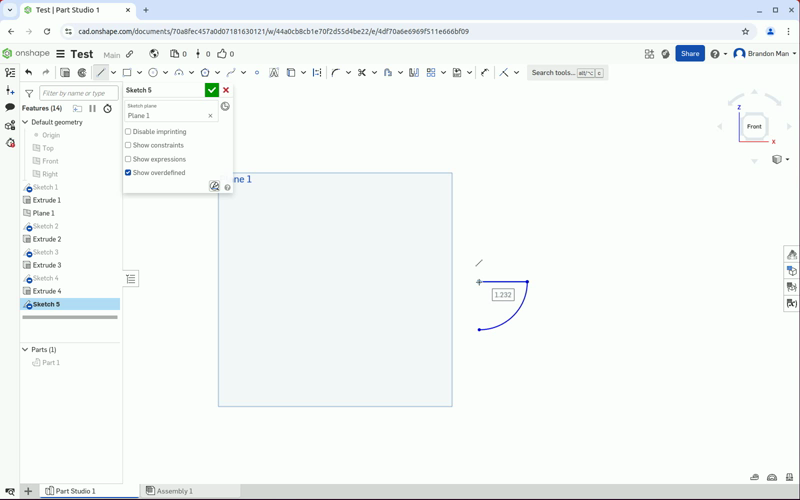
scroll(-6)
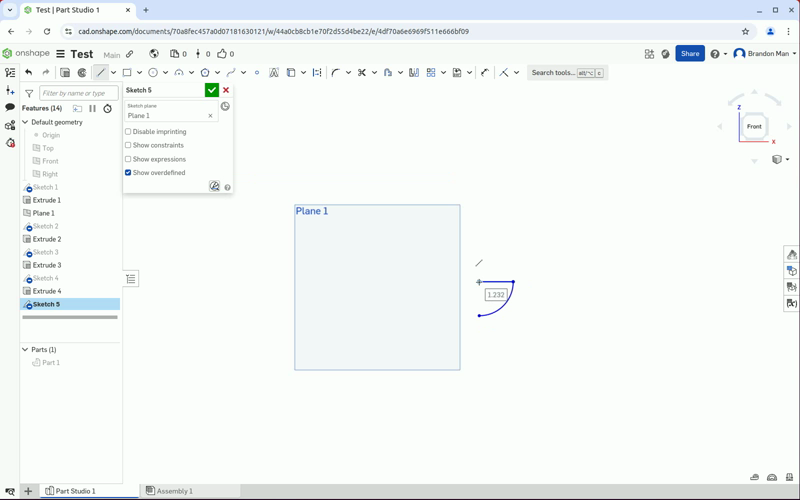
scroll(-6)
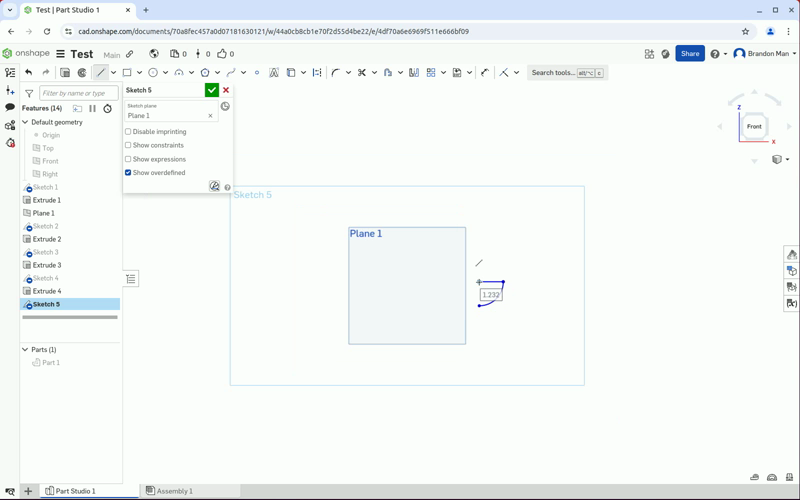
scroll(-6)
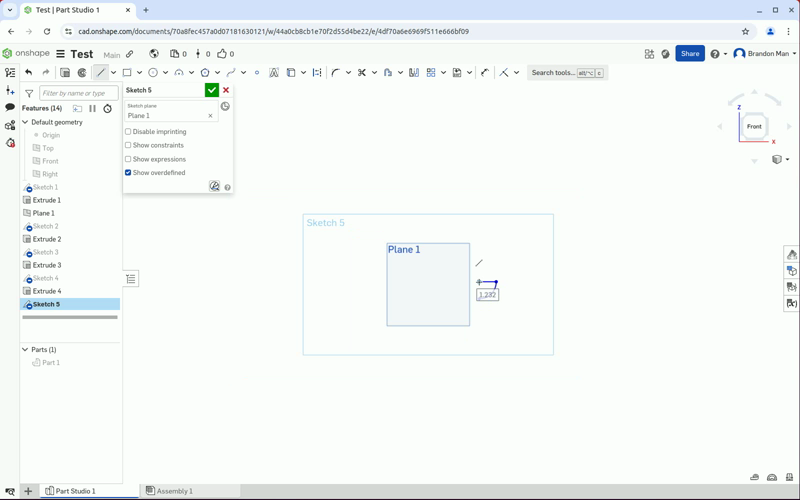
scroll(-6)
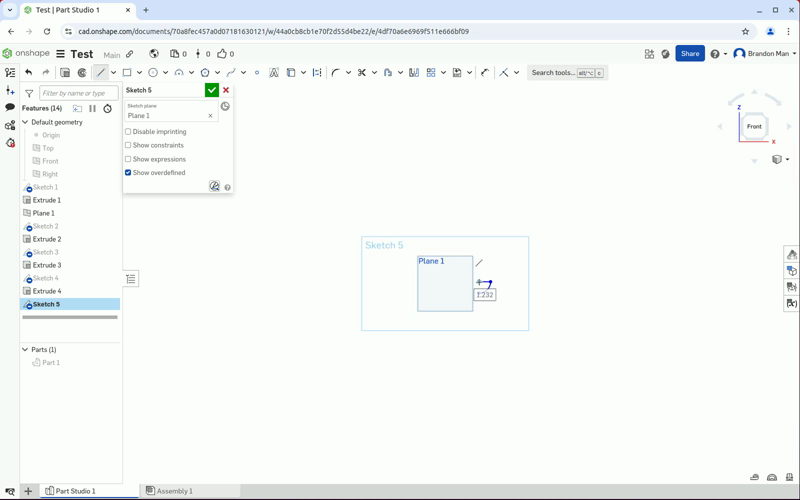
scroll(-6)
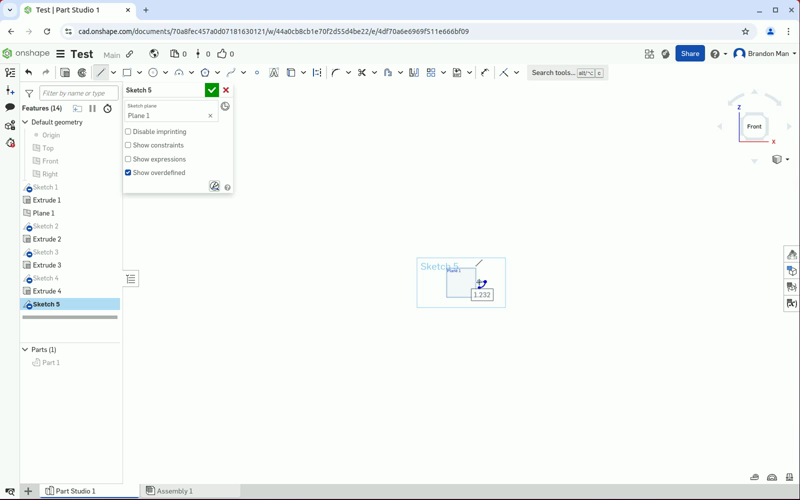
key_up(shift)
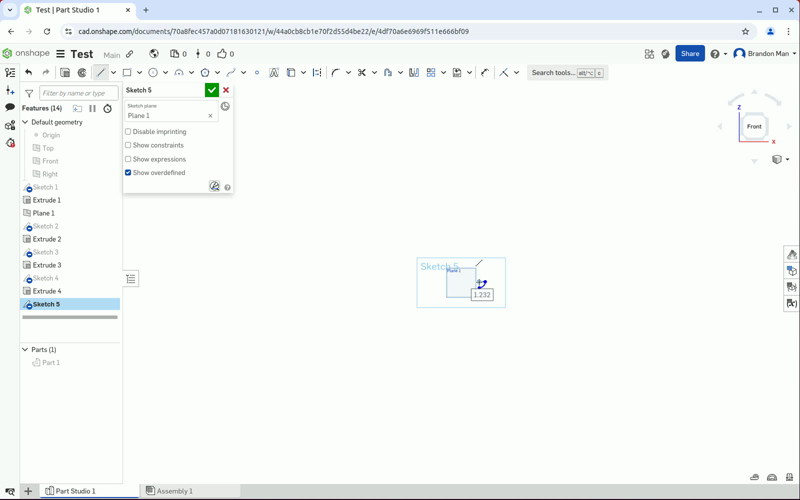
mouse_move(509, 281)
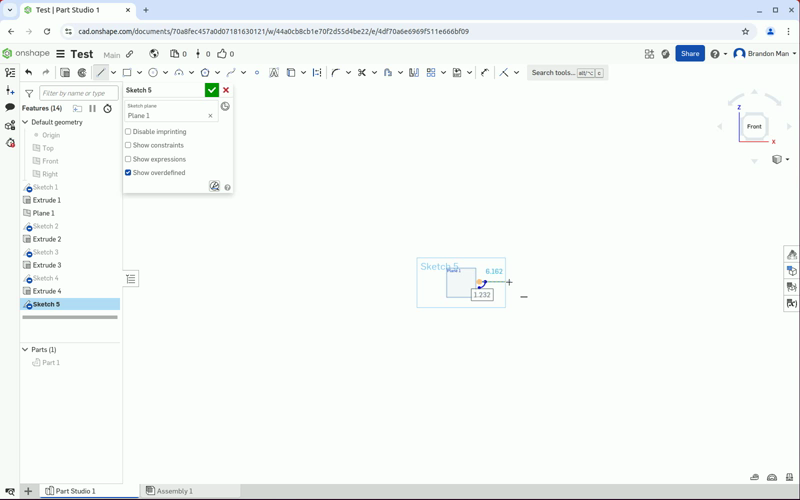
key_down(shift)
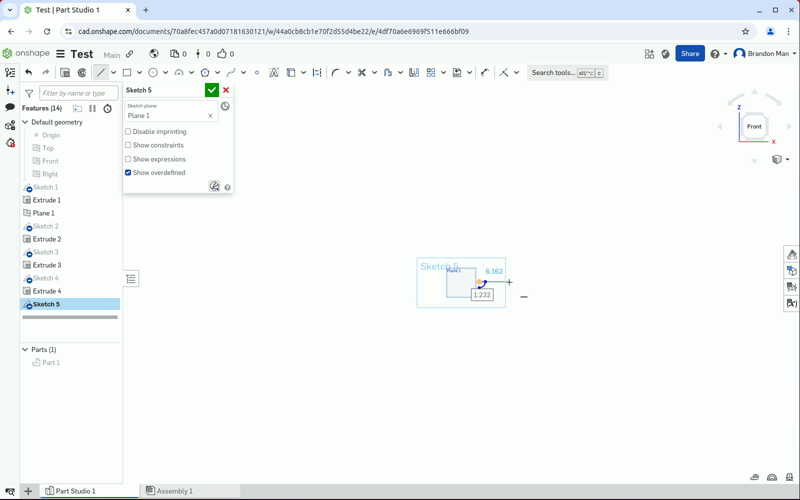
mouse_move(479, 287)
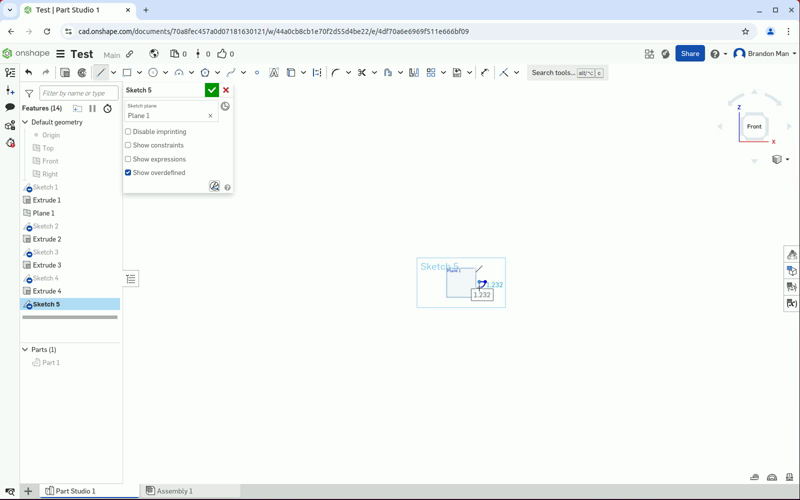
scroll(6)
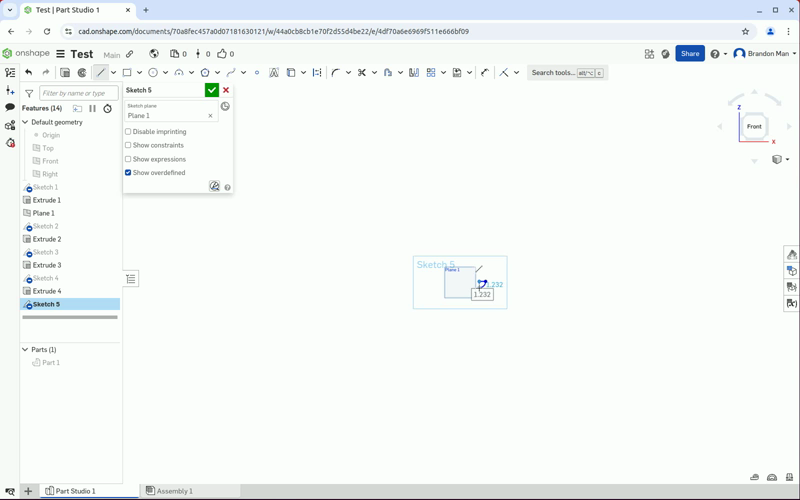
scroll(6)
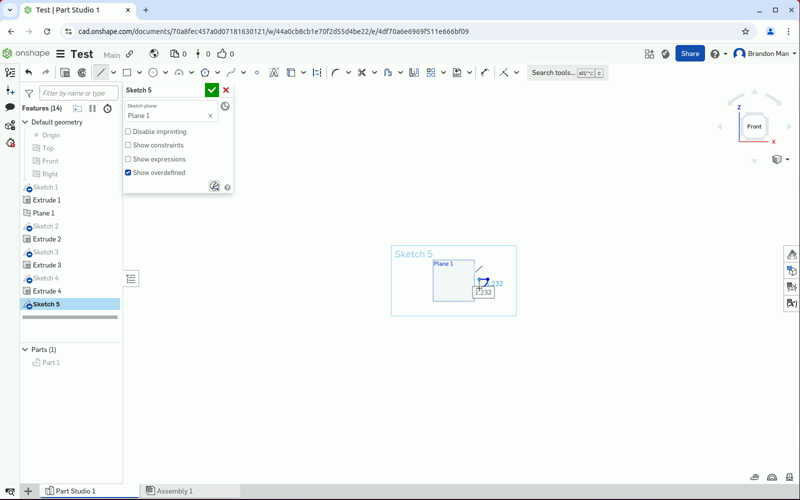
scroll(6)
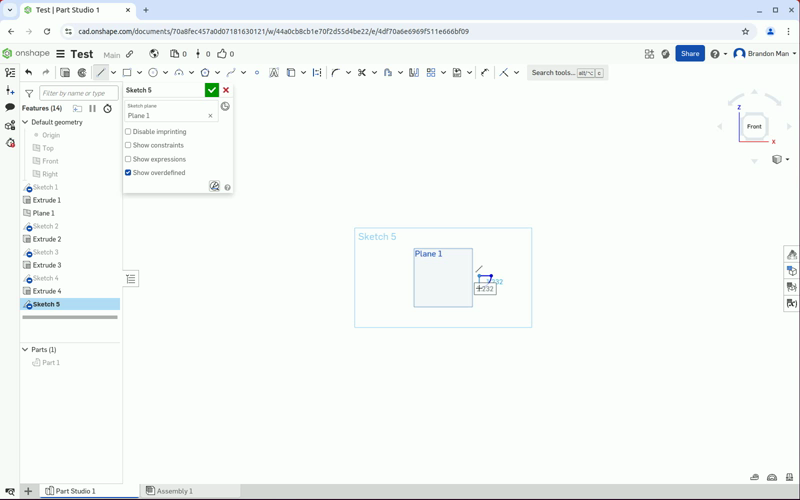
scroll(6)
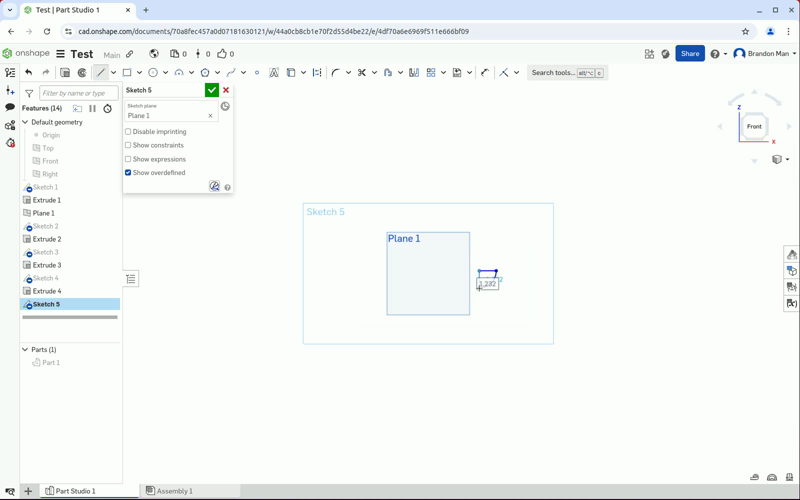
scroll(6)
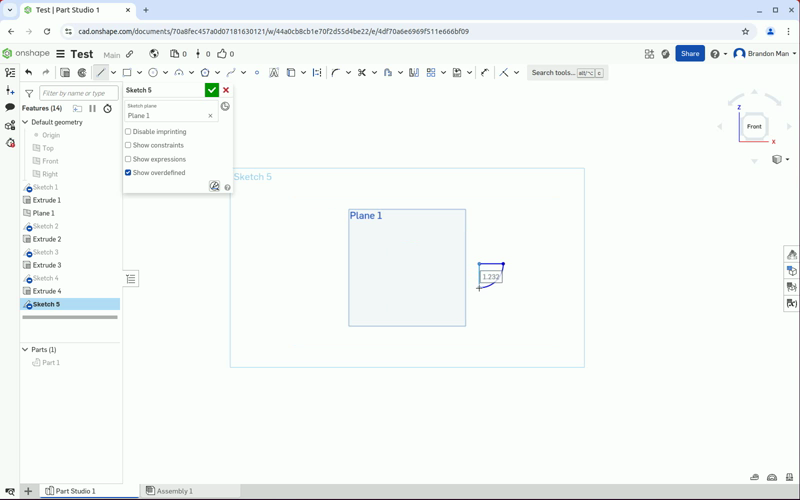
scroll(6)
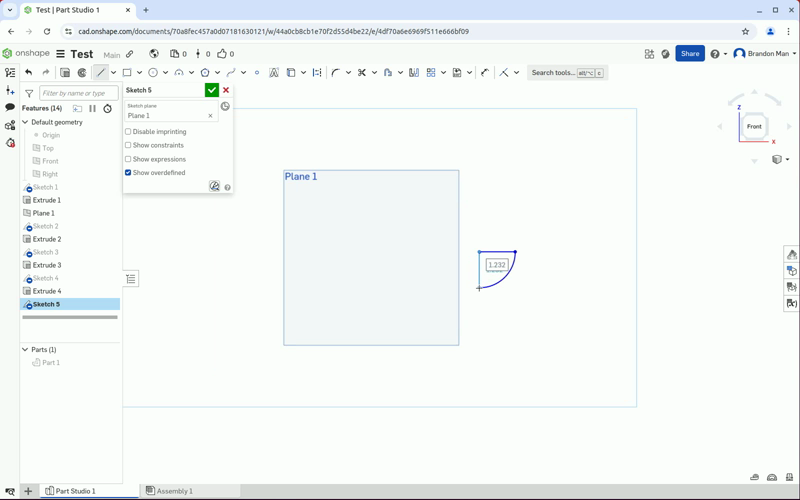
scroll(6)
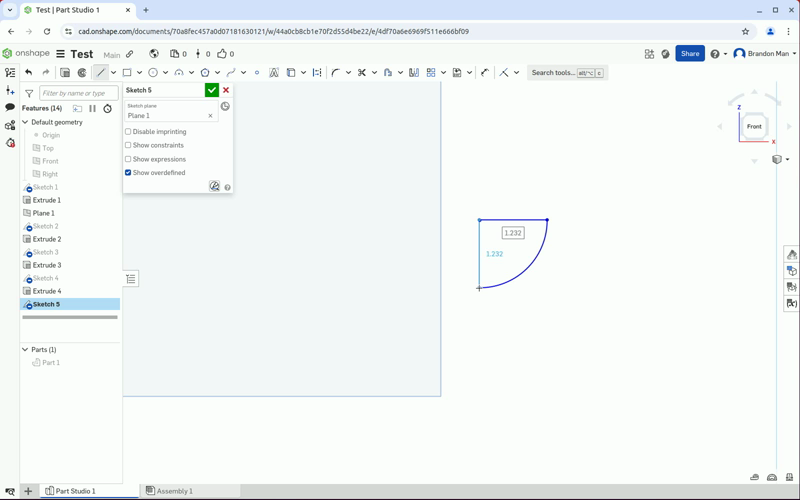
key_up(shift)
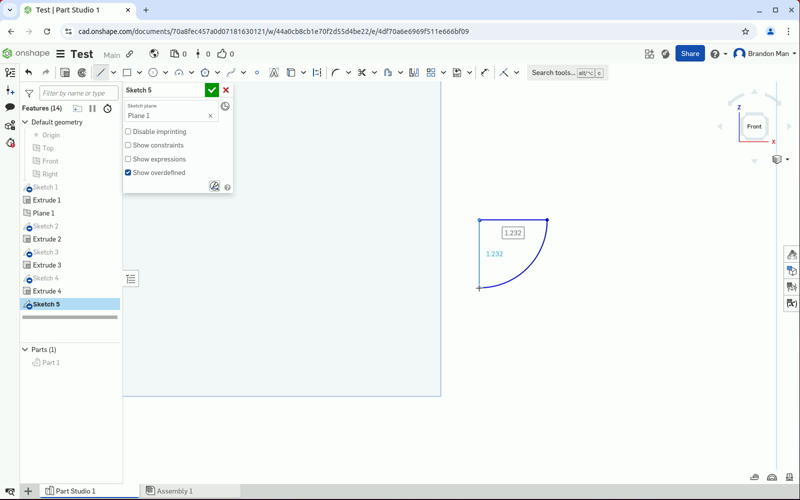
click(479, 287)
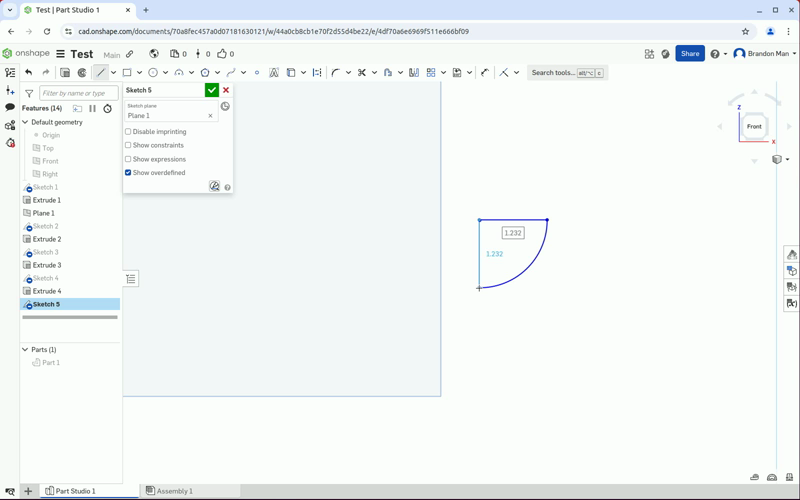
scroll(-6)
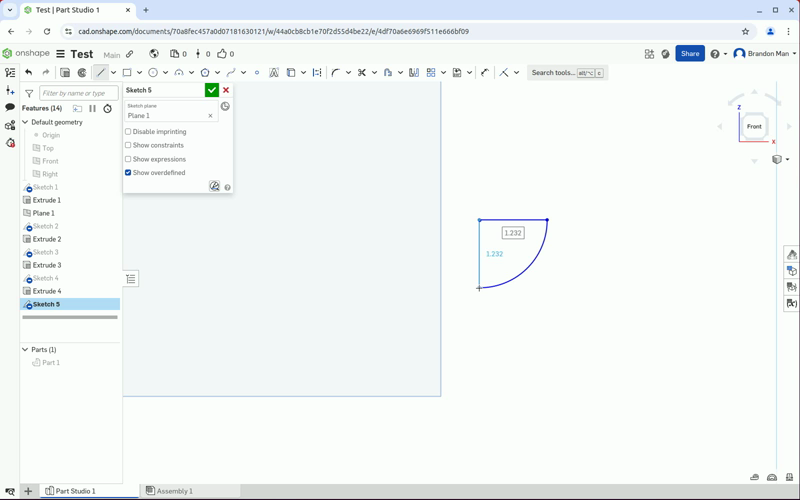
scroll(-6)
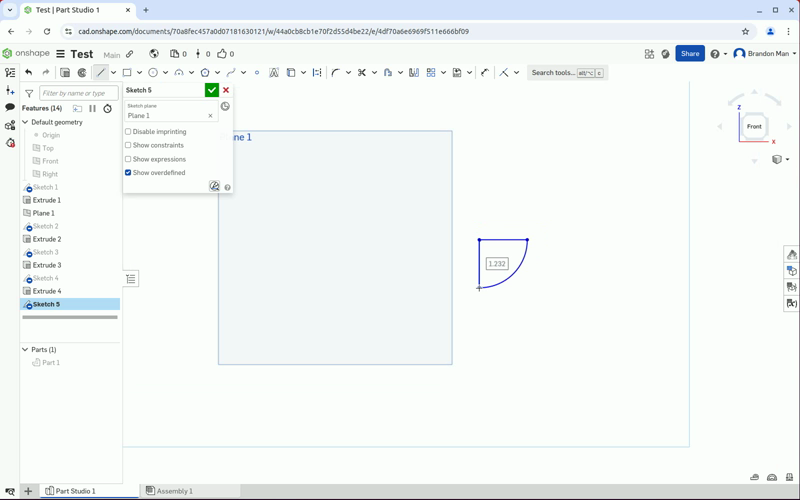
scroll(-6)
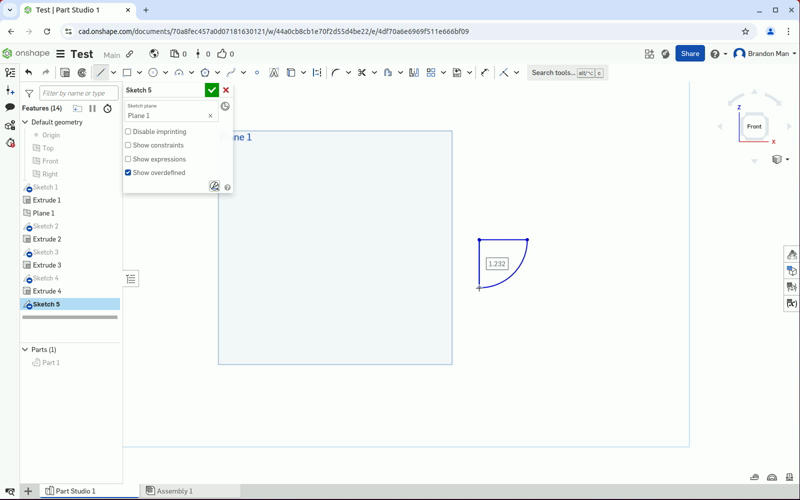
scroll(-6)
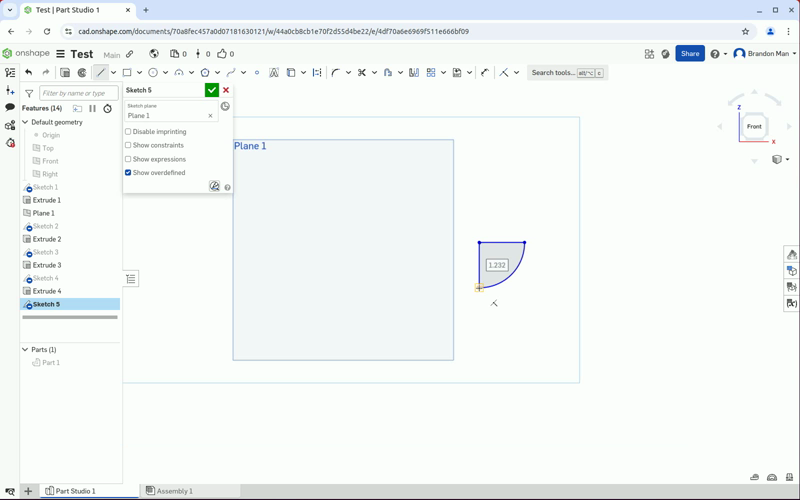
scroll(-6)
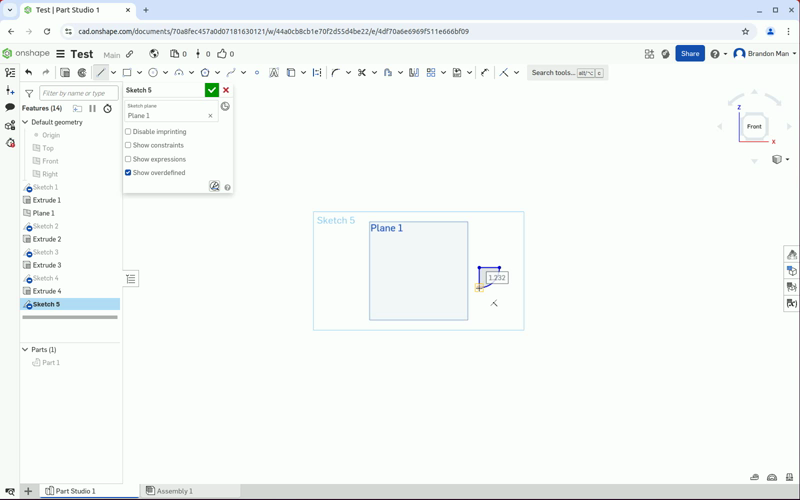
scroll(-6)
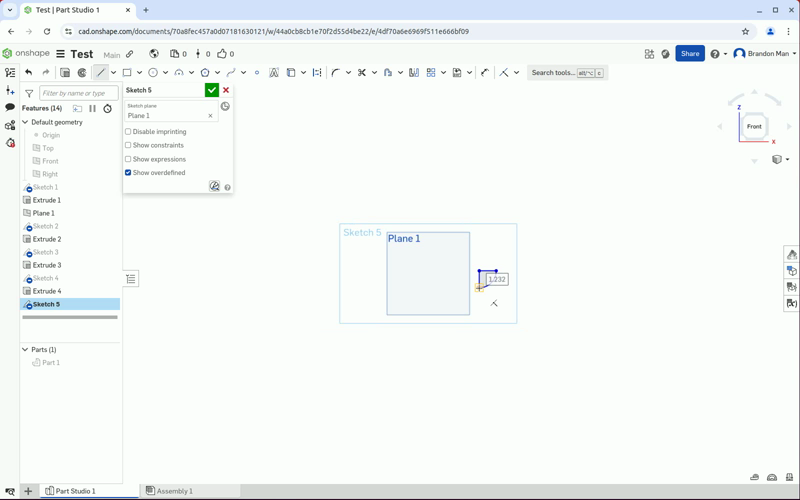
scroll(-6)
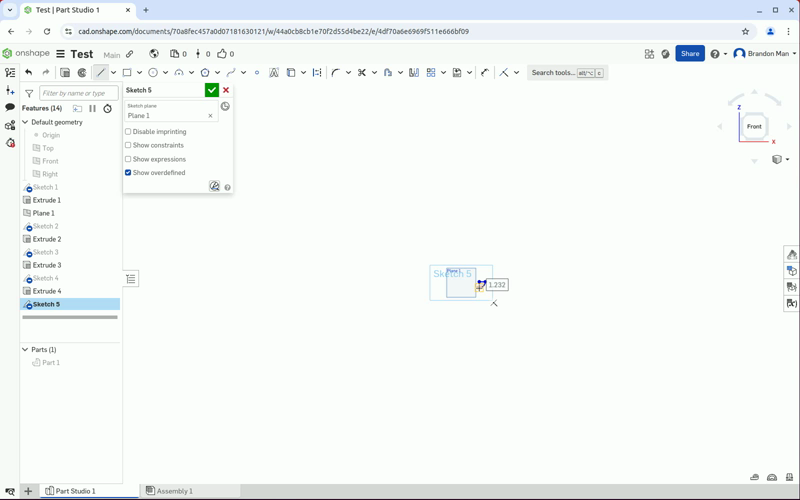
key(esc)
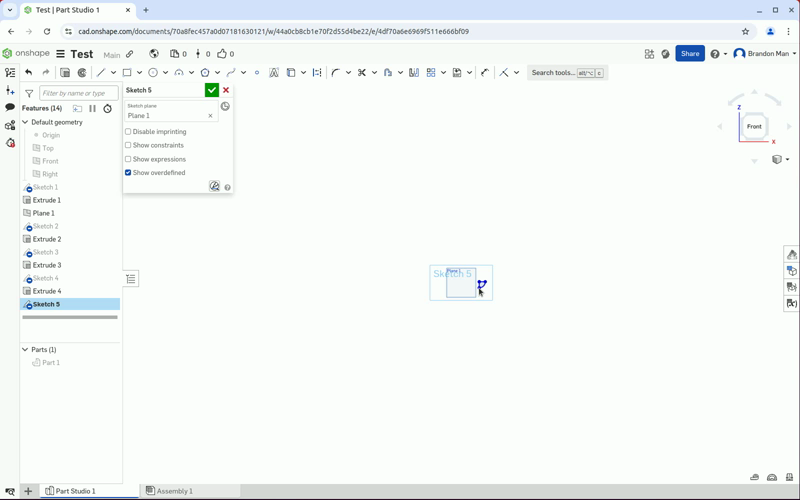
mouse_move(481, 283)
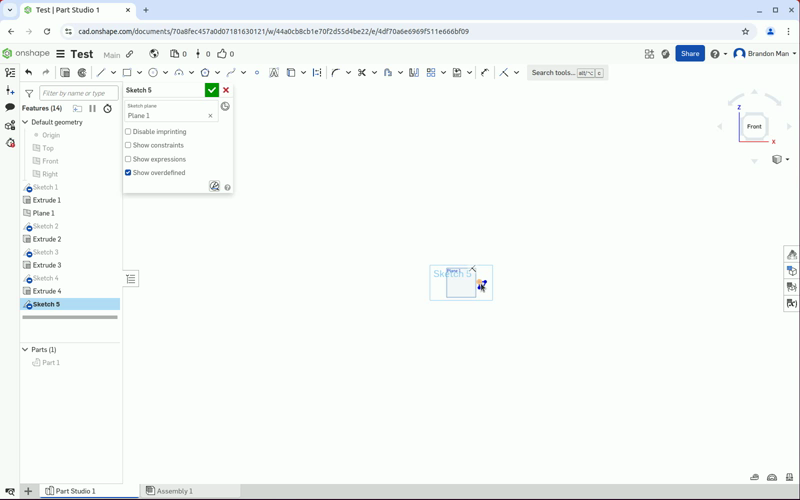
scroll(6)
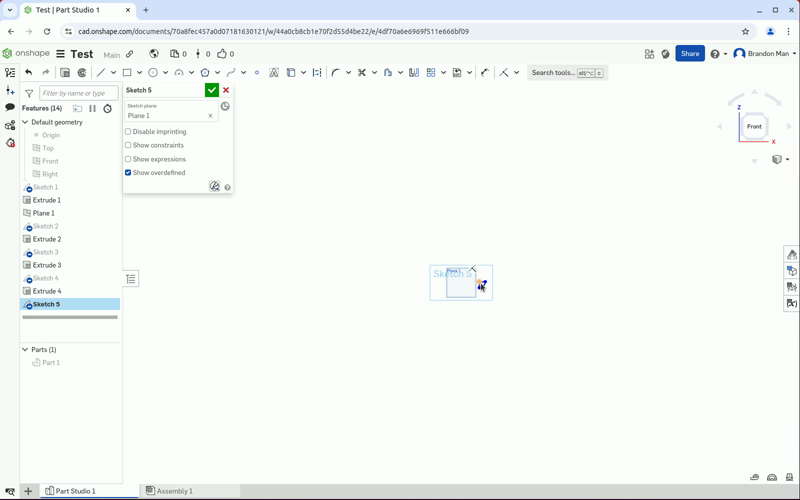
scroll(6)
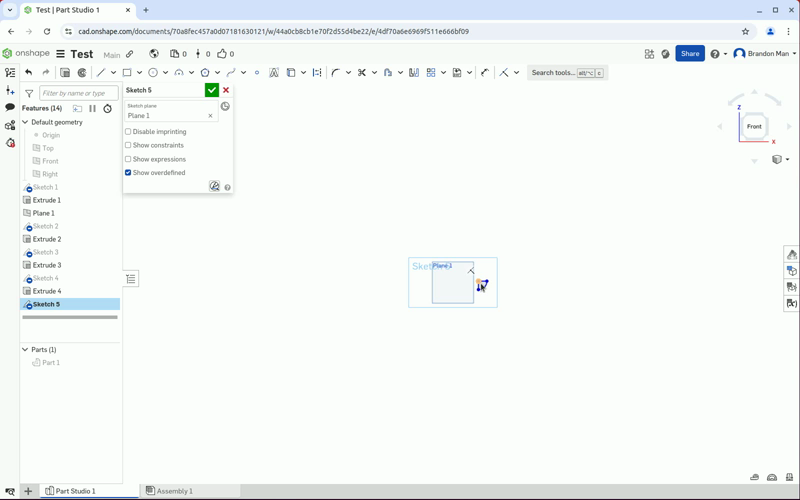
scroll(6)
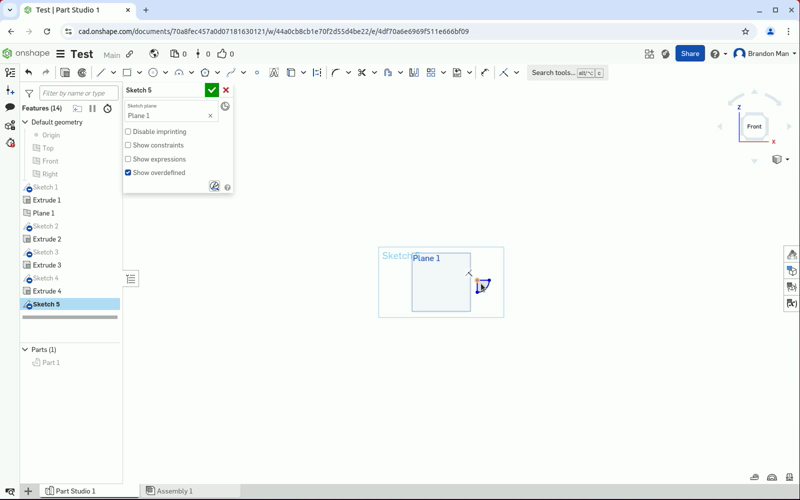
scroll(6)
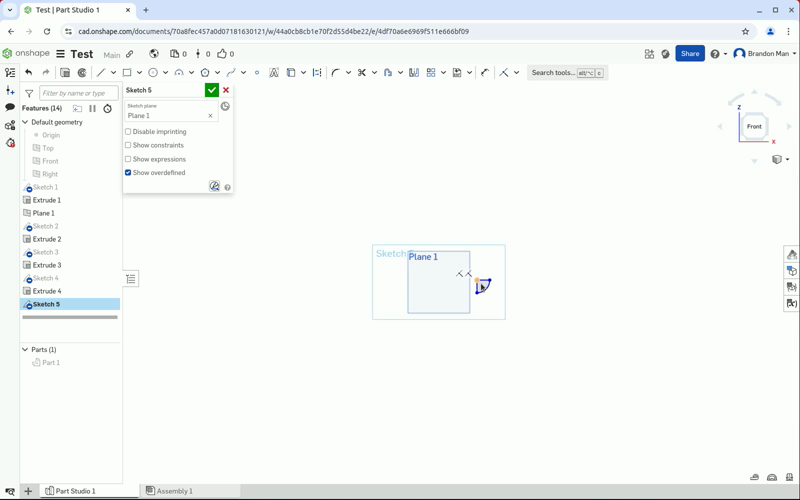
scroll(6)
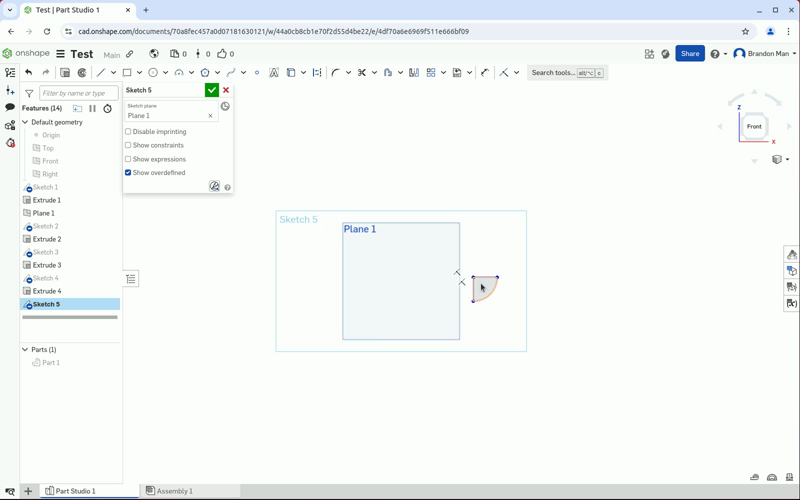
scroll(6)
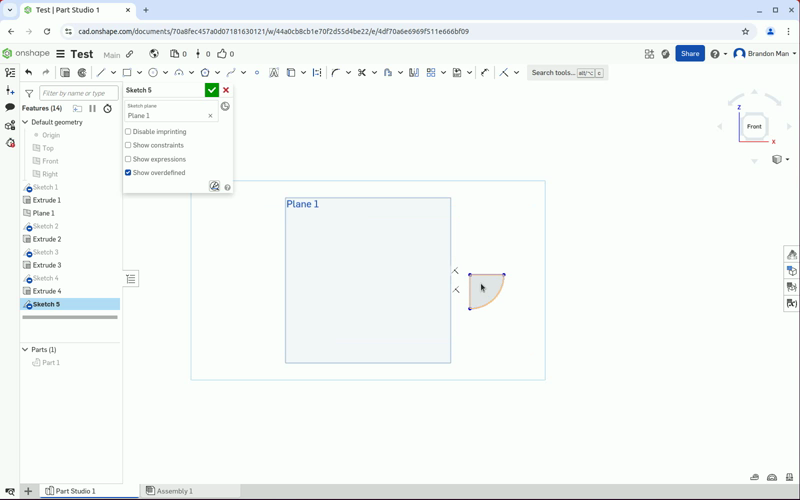
scroll(6)
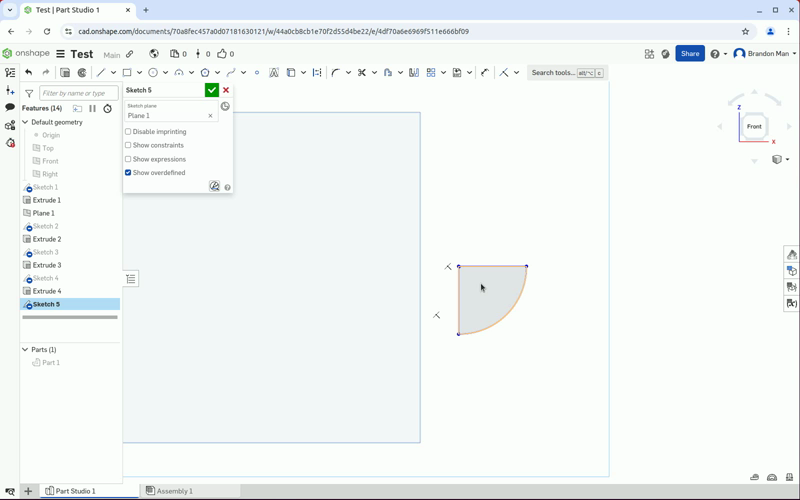
click(481, 283)
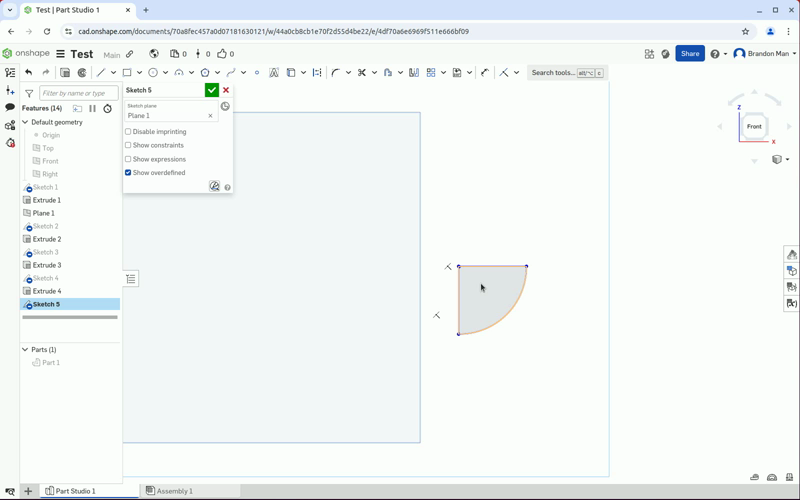
scroll(-6)
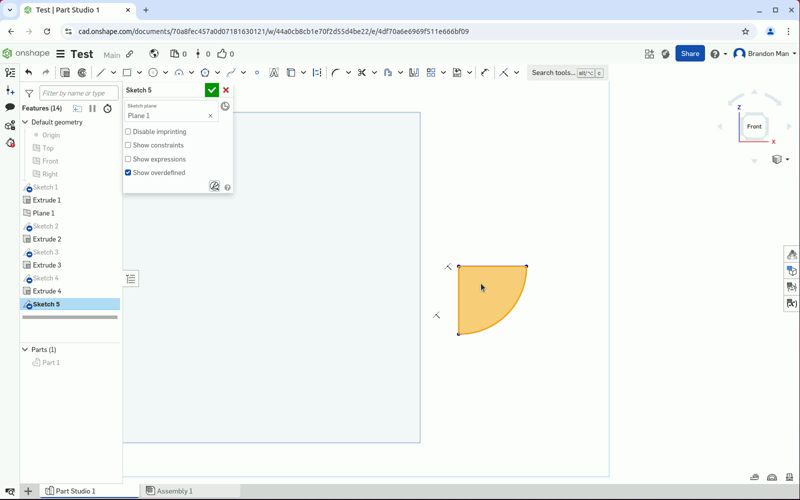
scroll(-6)
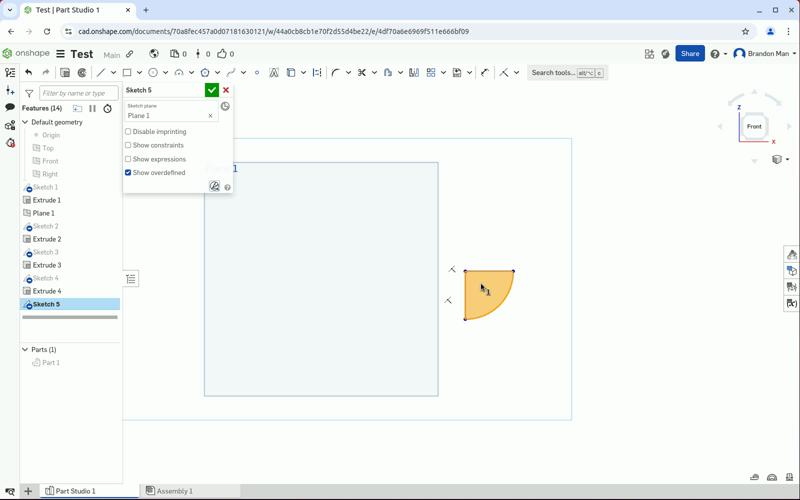
scroll(-6)
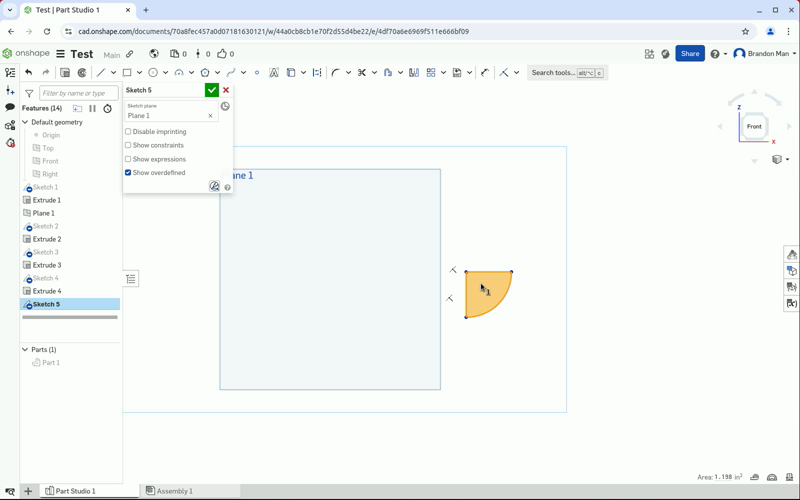
scroll(-6)
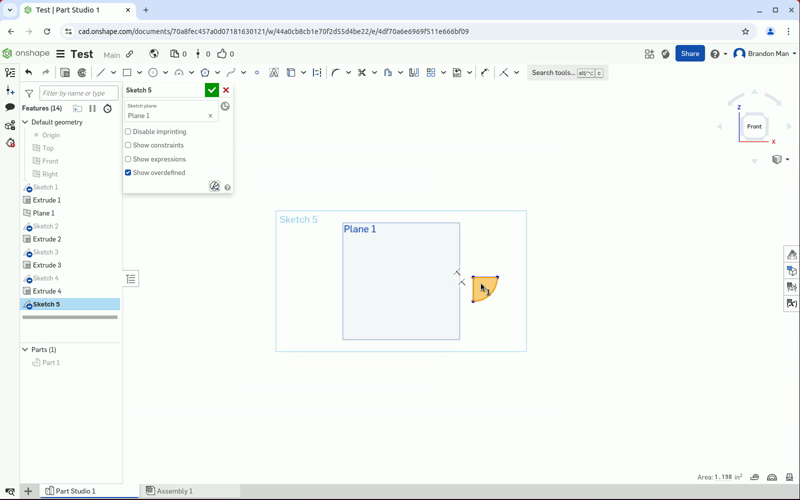
scroll(-6)
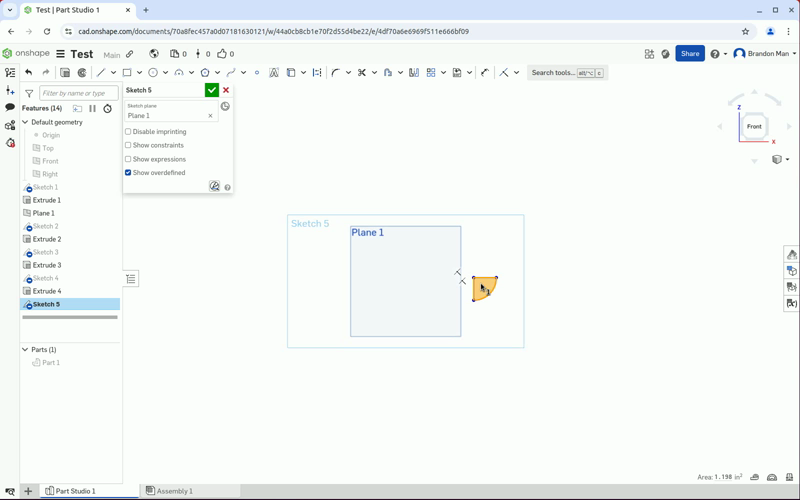
scroll(-6)
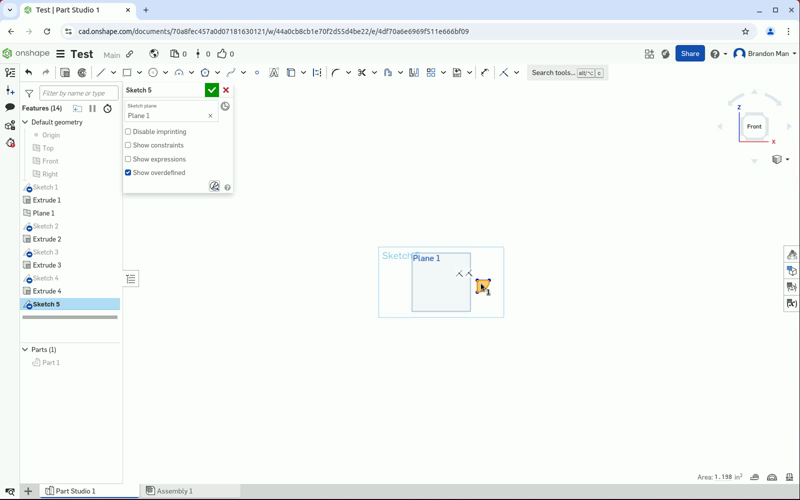
scroll(-6)
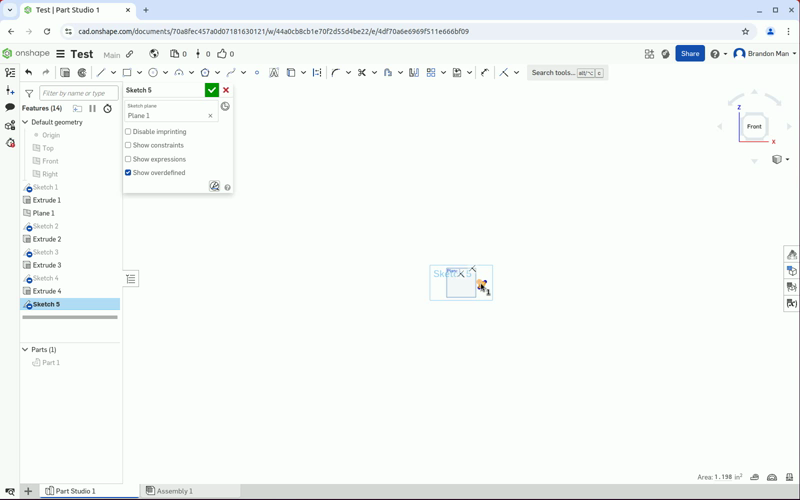
mouse_move(73, 352)
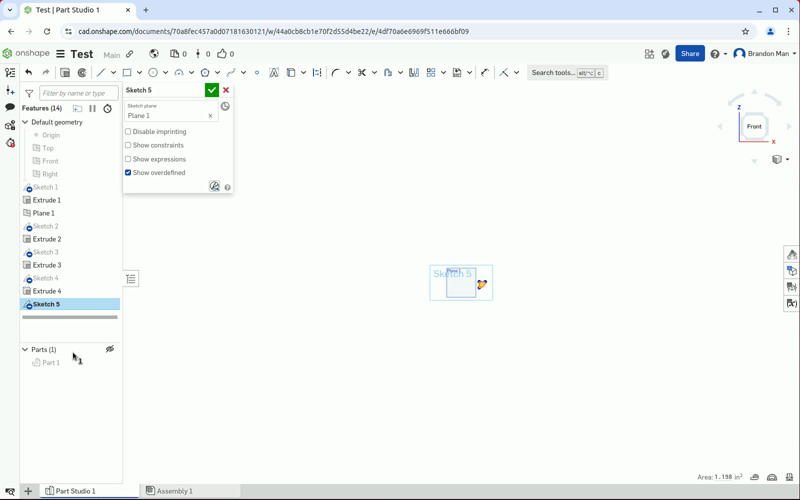
key(shift+y)
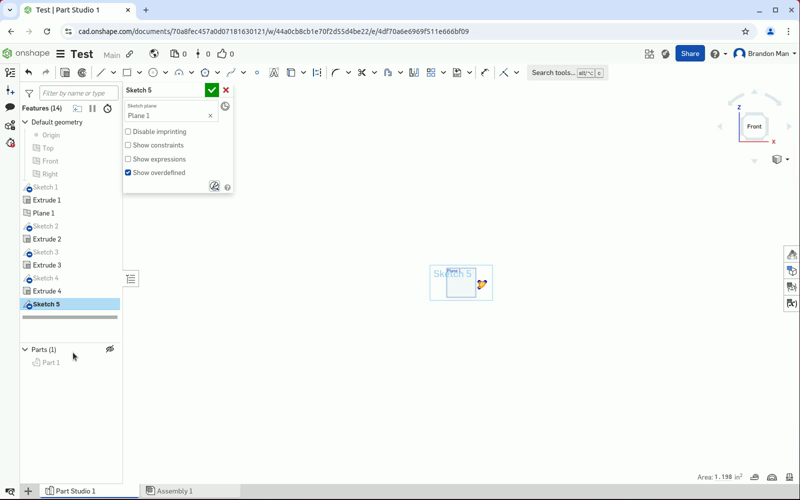
key(shift+e)
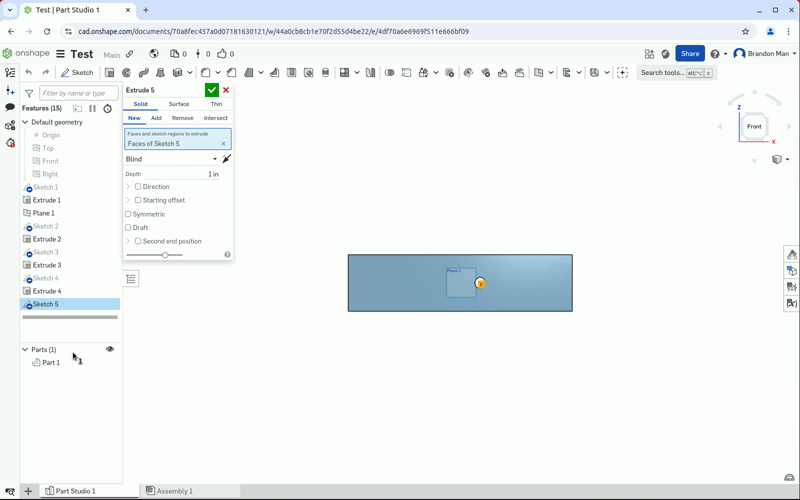
mouse_move(143, 106)
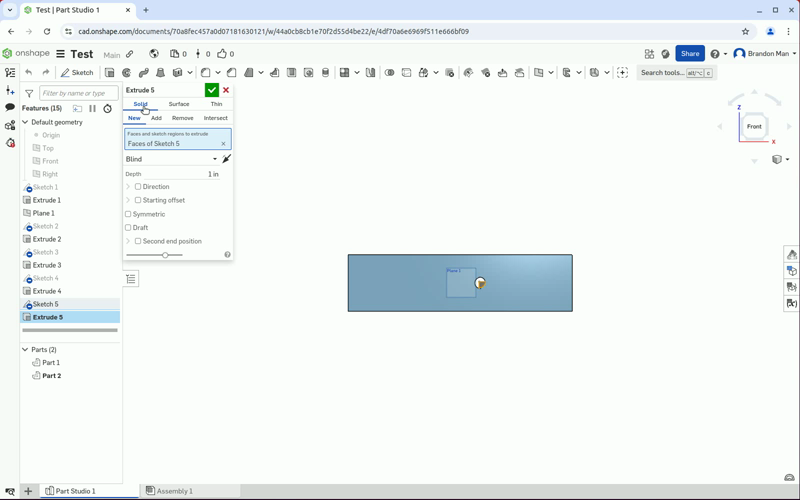
click(143, 106)
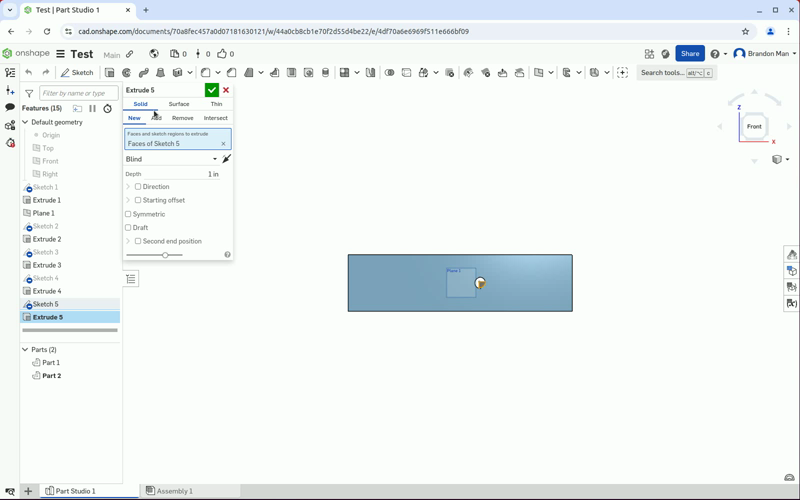
mouse_move(186, 120)
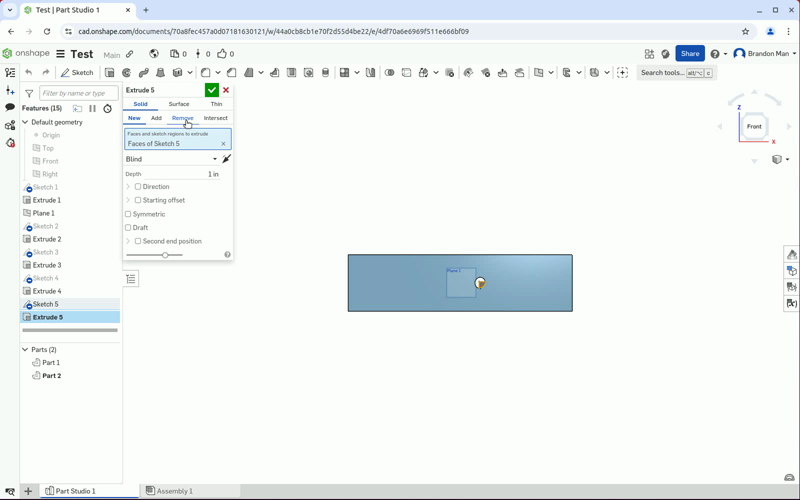
click(186, 120)
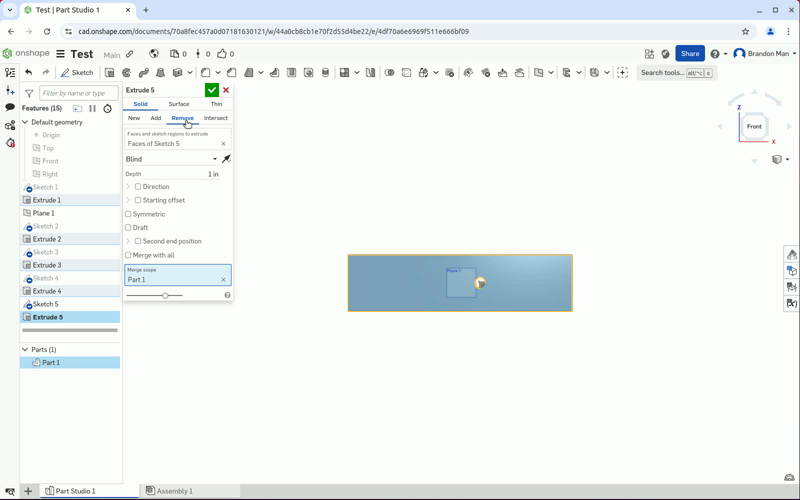
key(tab, 4)
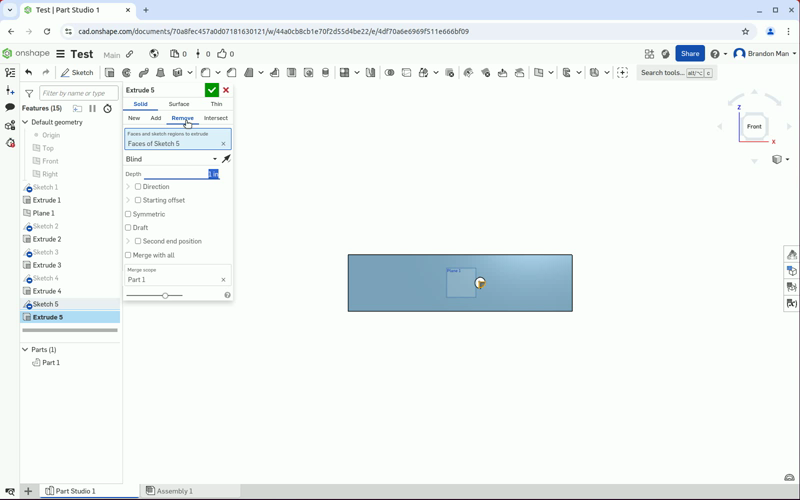
text(3.851)
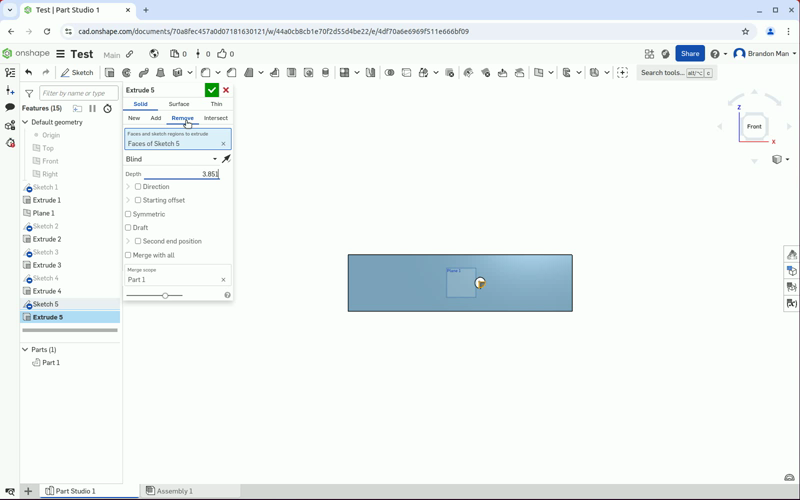
key(tab, 6)
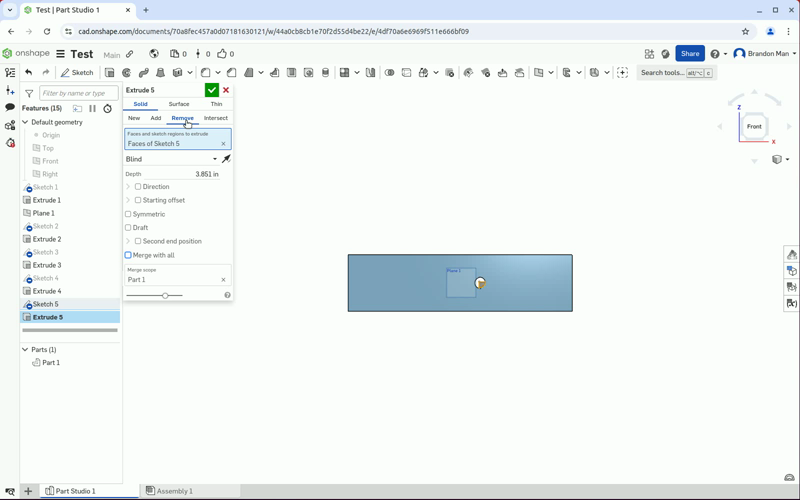
key(space)
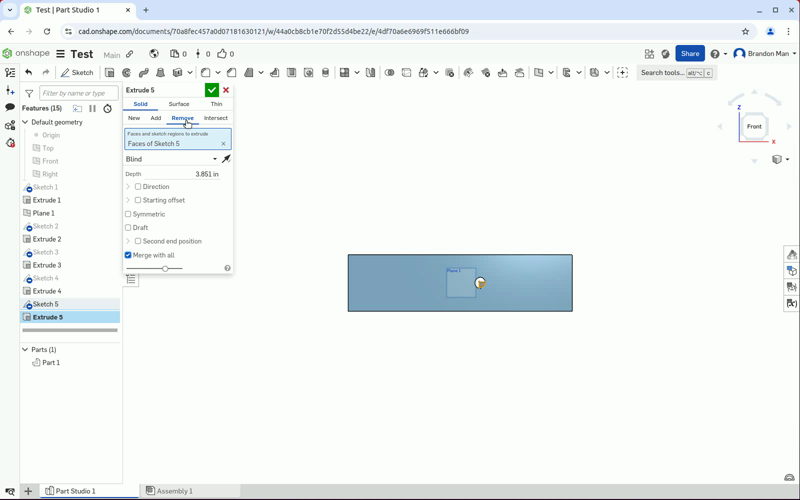
key(enter)
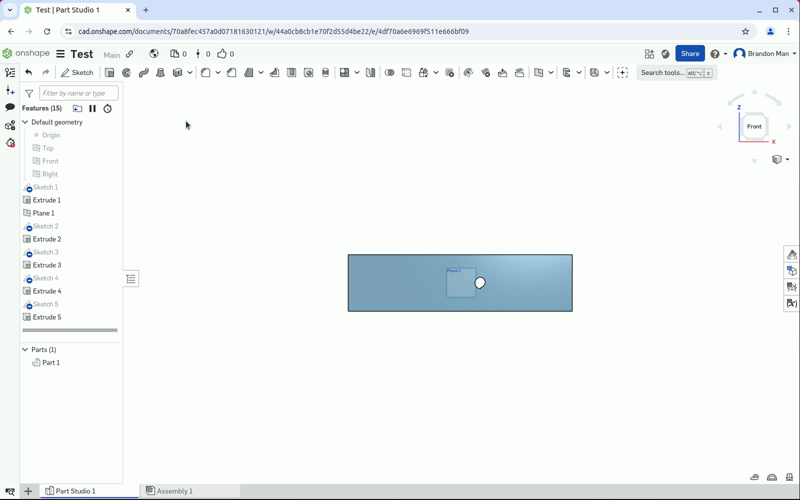
key(shift+h)
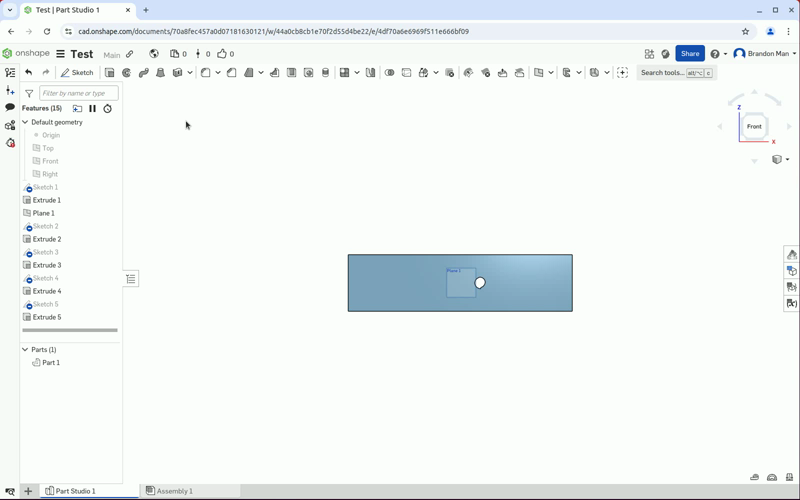
key(shift+h)
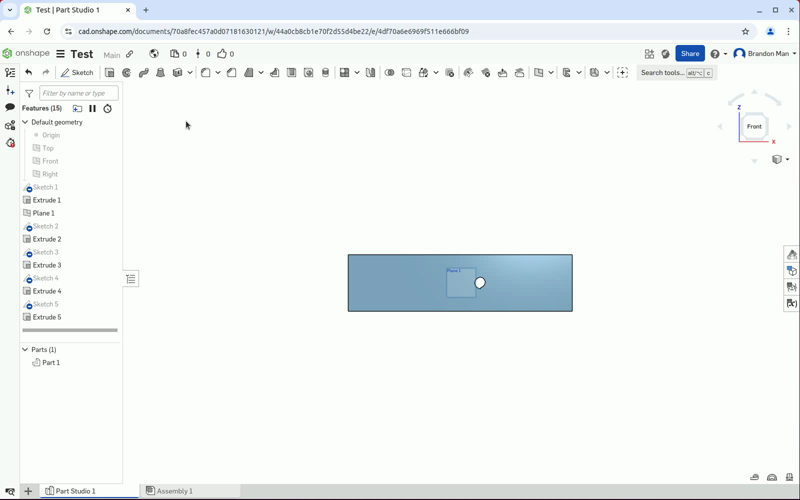
key(shift+7)
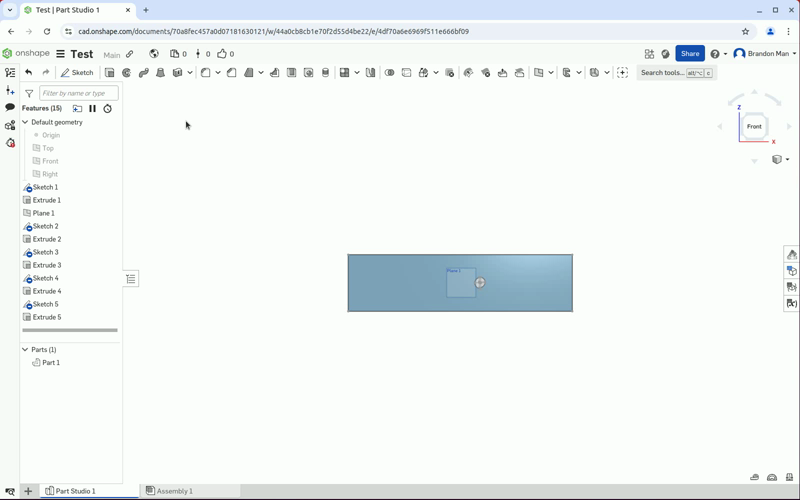
key(left, 2)
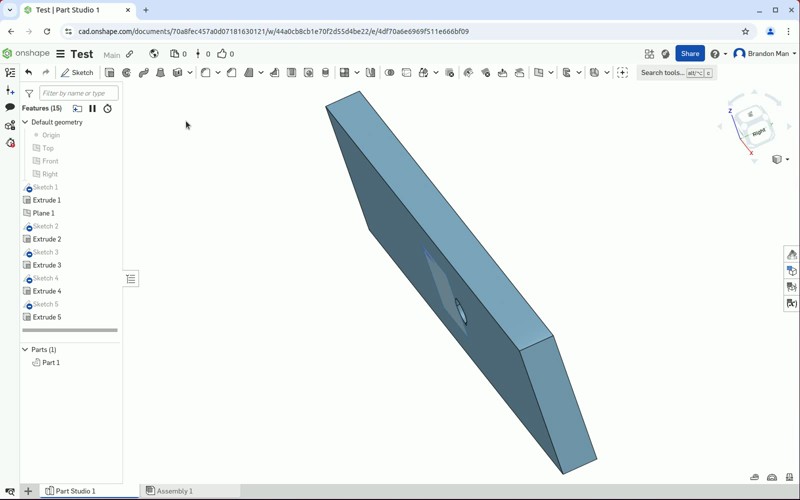
key(down, 2)
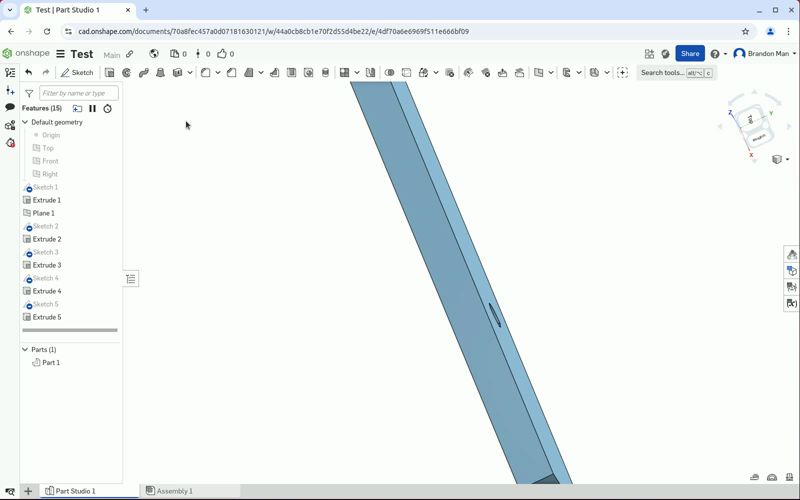
key(up, 2)
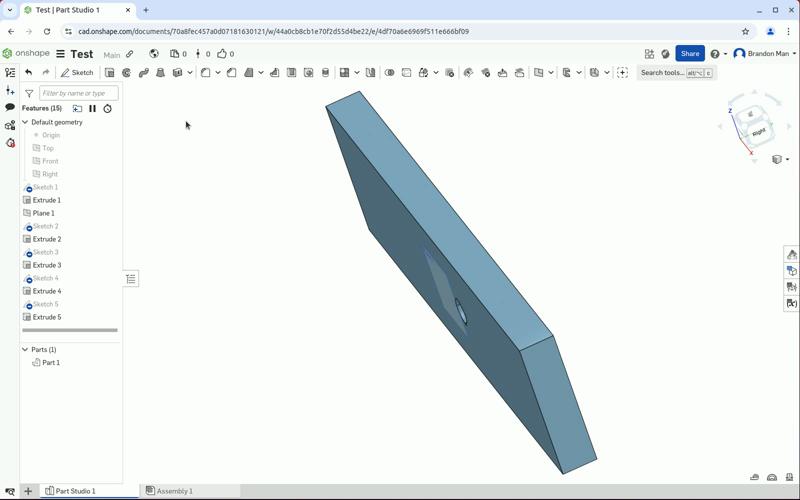
key(right, 2)
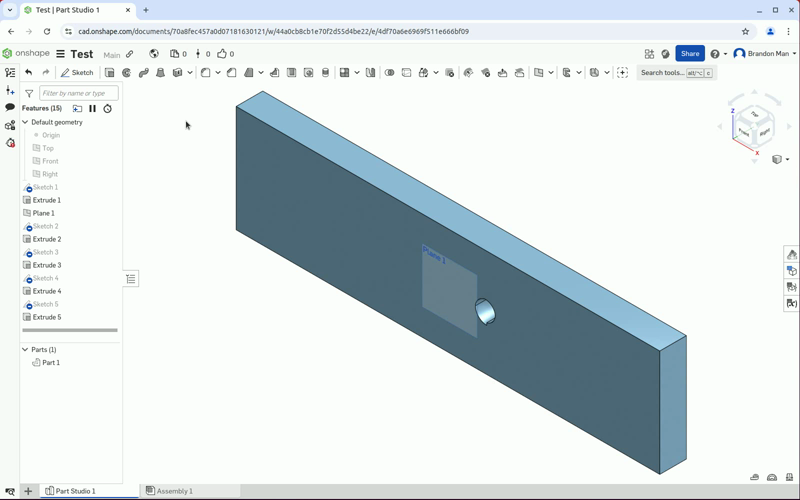
mouse_move(73, 189)
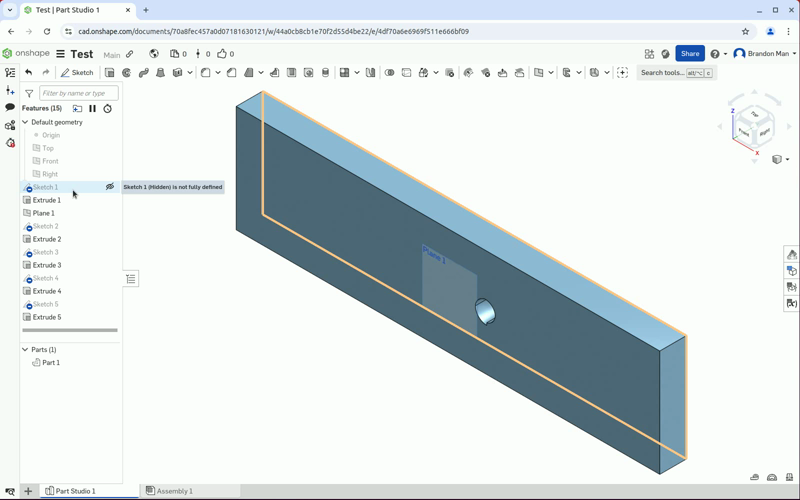
click(73, 189)